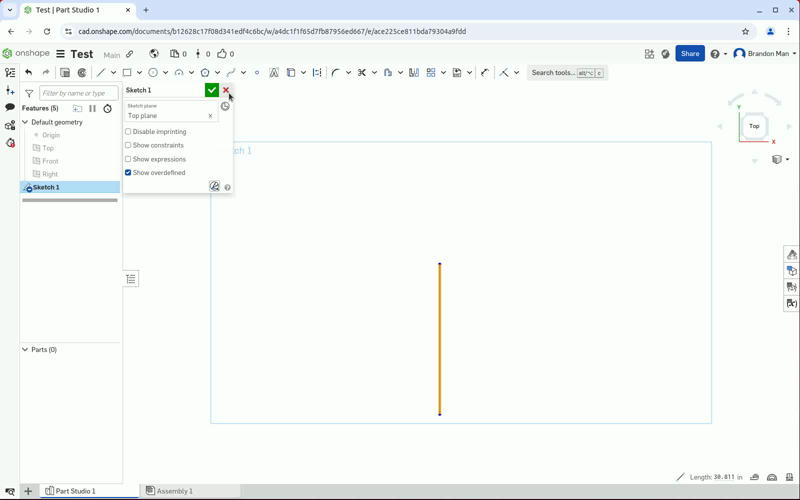
key(shift+h)
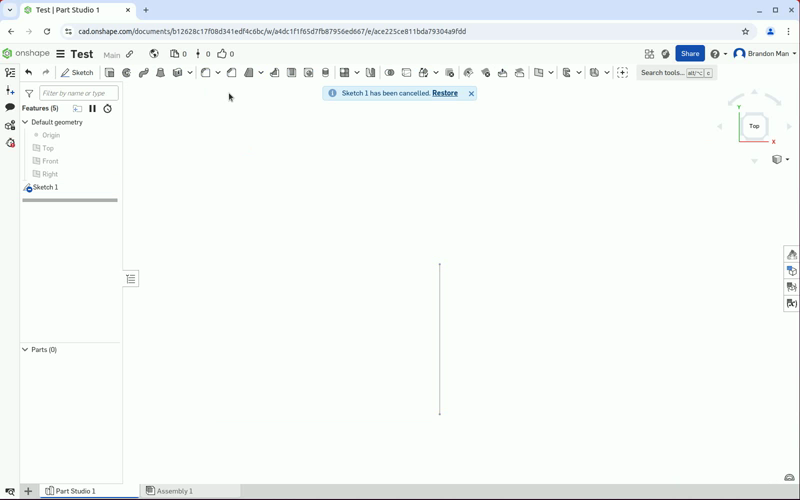
key(shift+s)
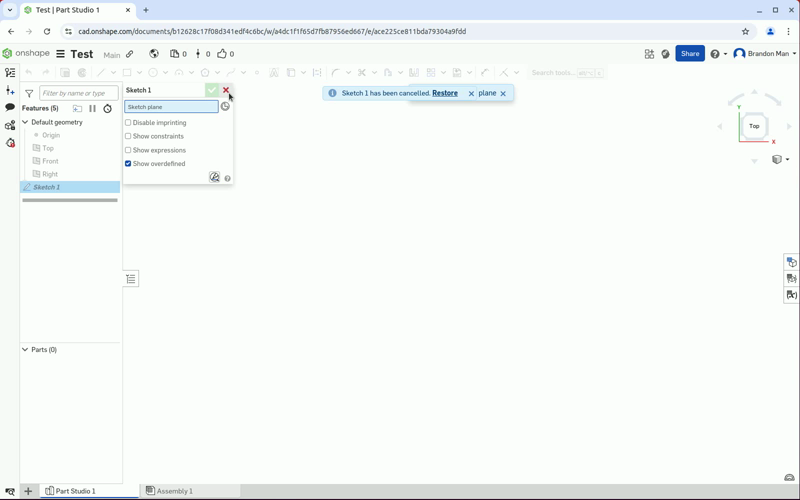
mouse_move(73, 150)
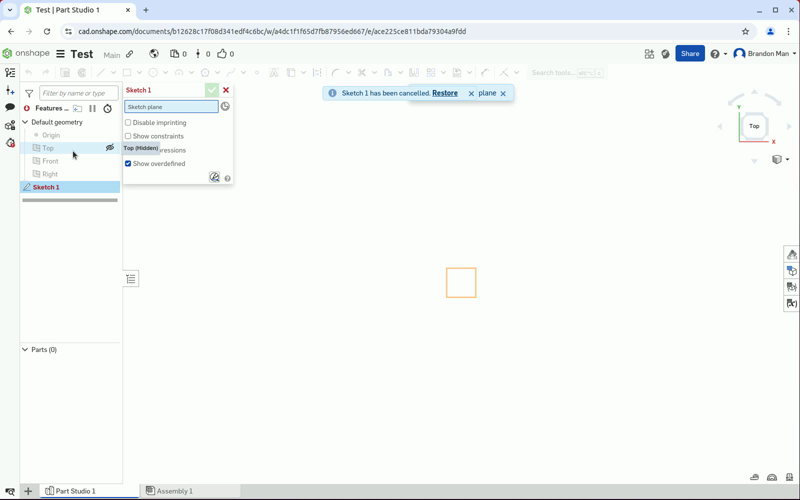
click(73, 150)
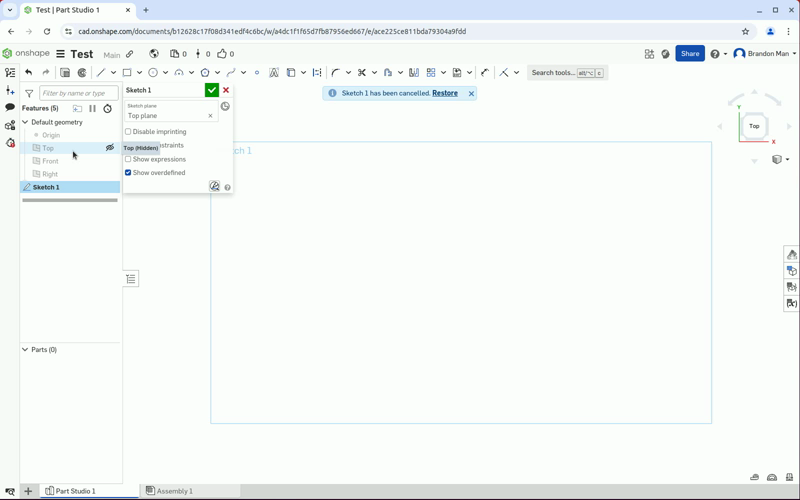
mouse_move(73, 352)
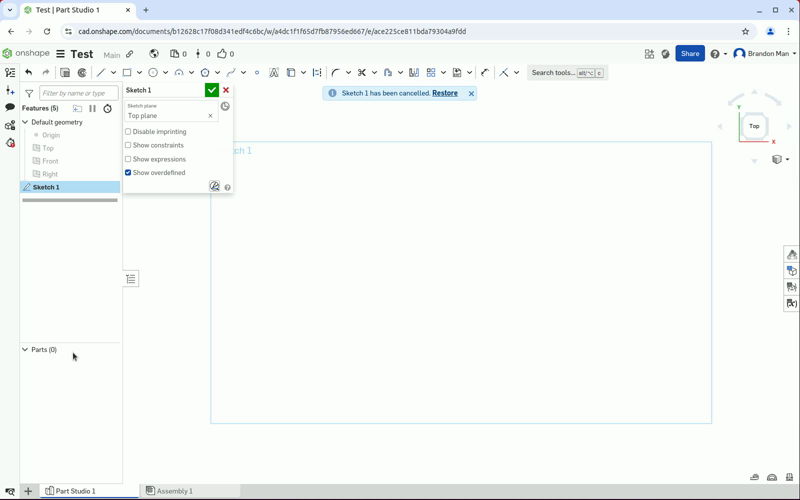
key(y)
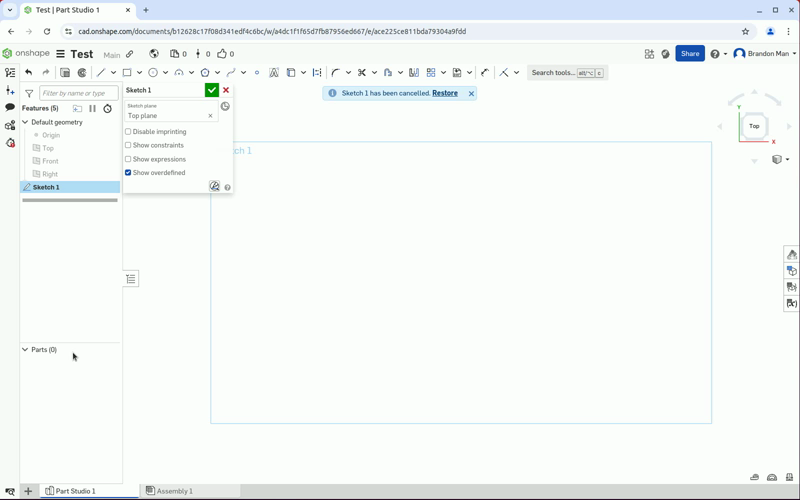
key(c)
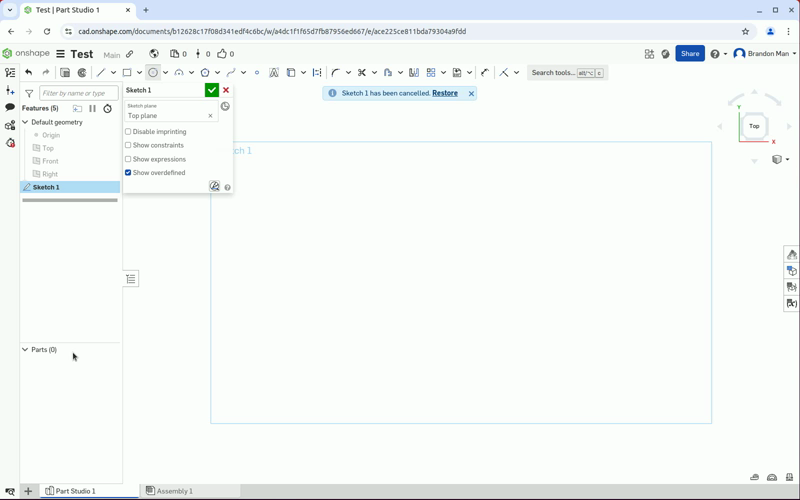
key_down(shift)
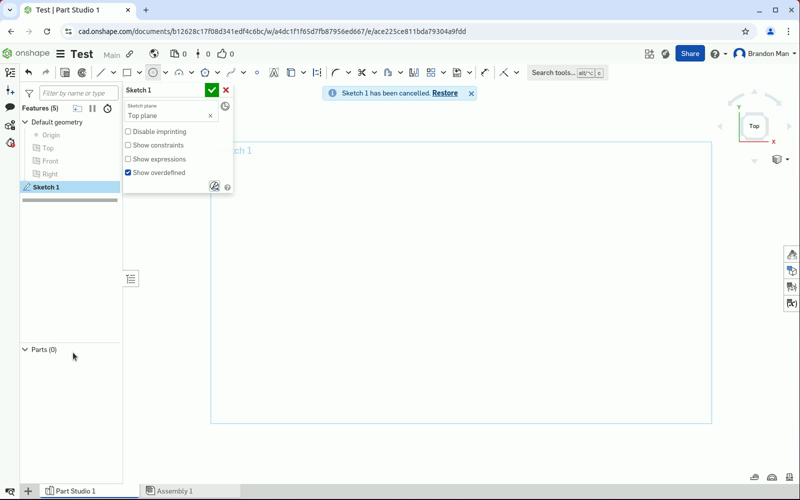
mouse_move(461, 282)
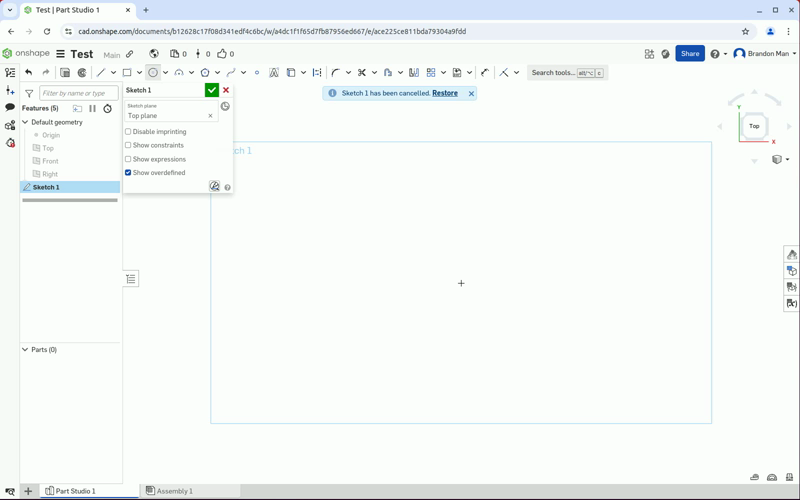
click(461, 282)
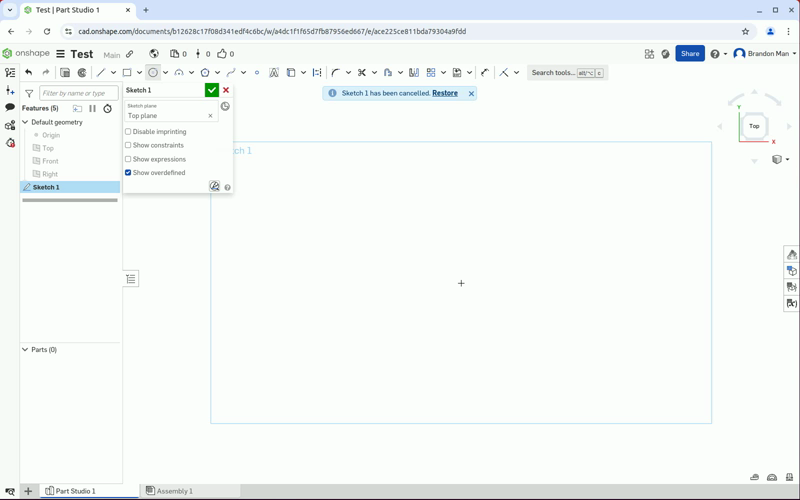
key_up(shift)
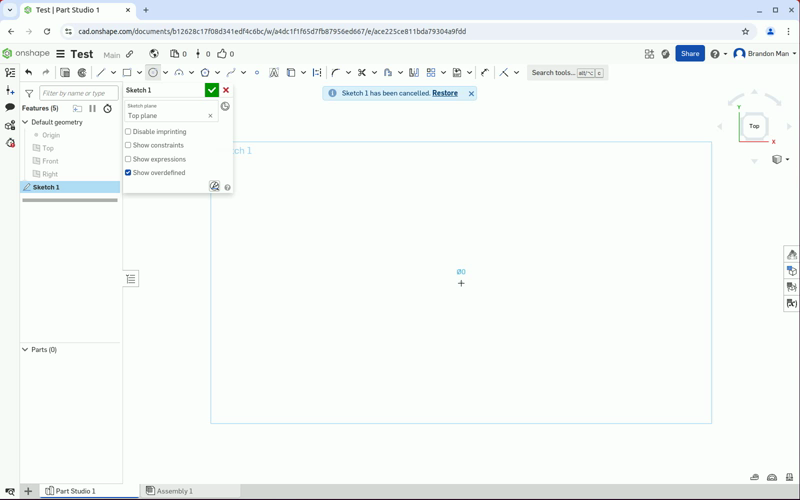
mouse_move(495, 282)
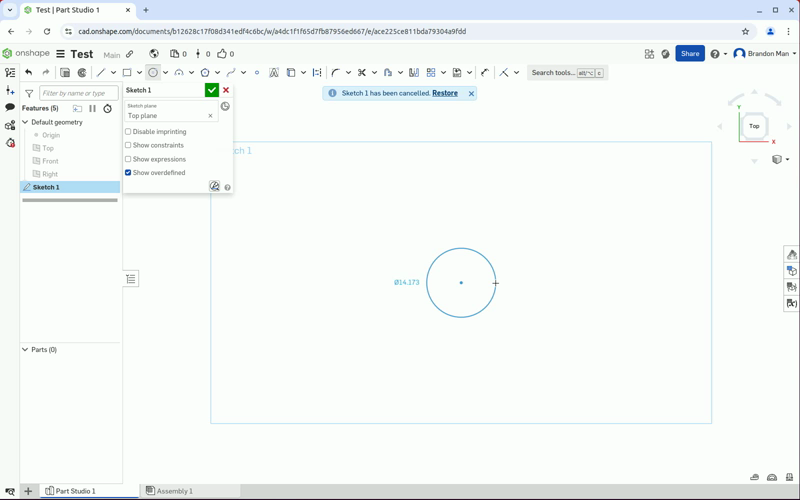
click(495, 282)
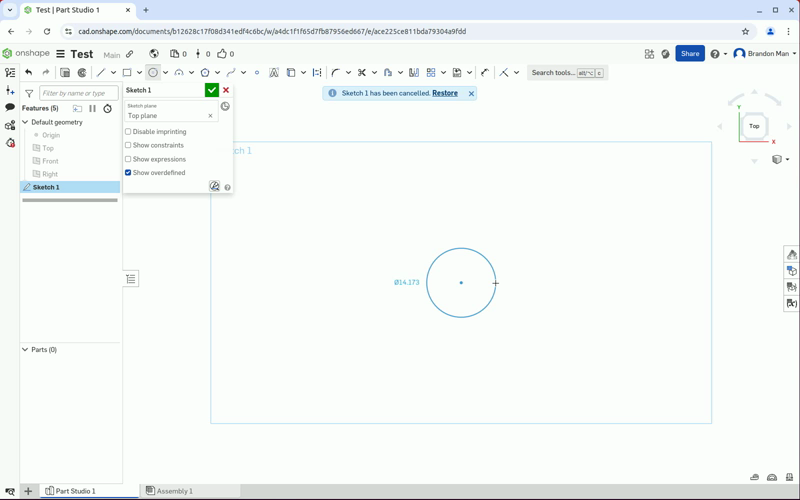
key(esc)
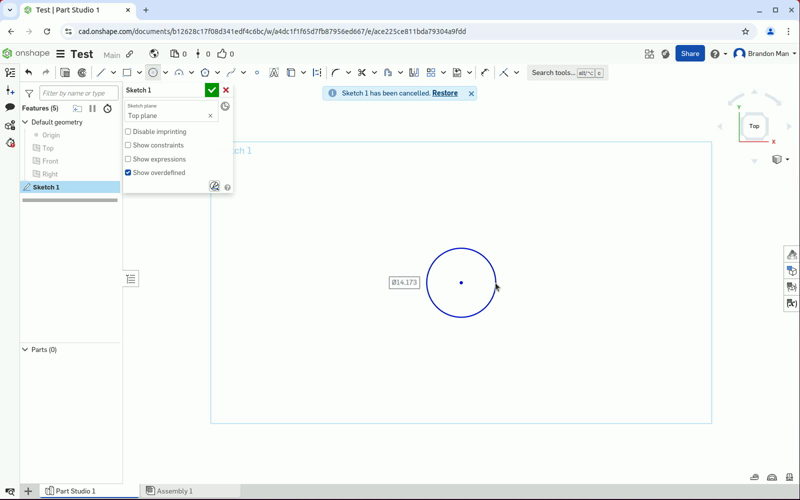
key(a)
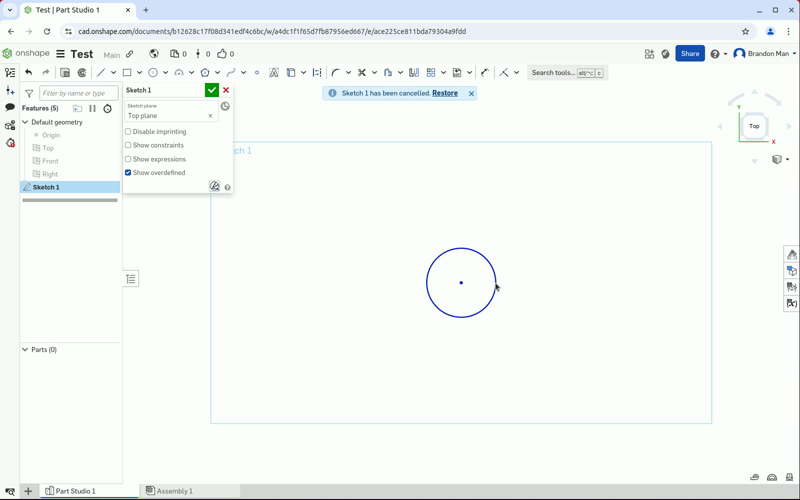
key_down(shift)
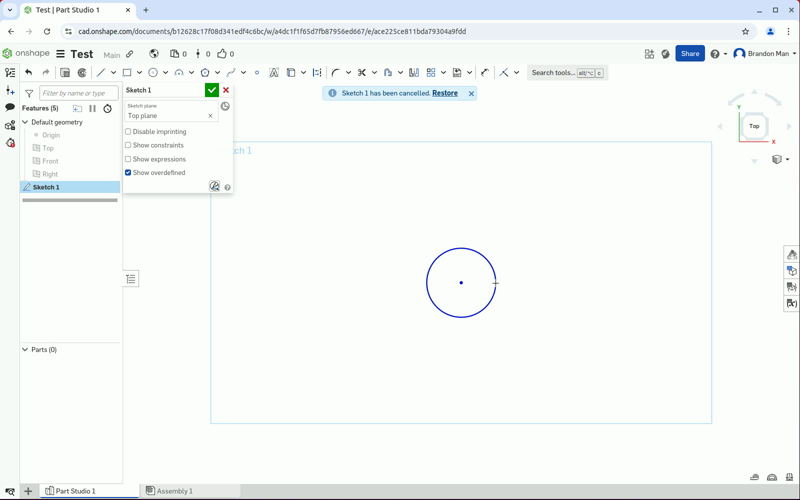
mouse_move(456, 279)
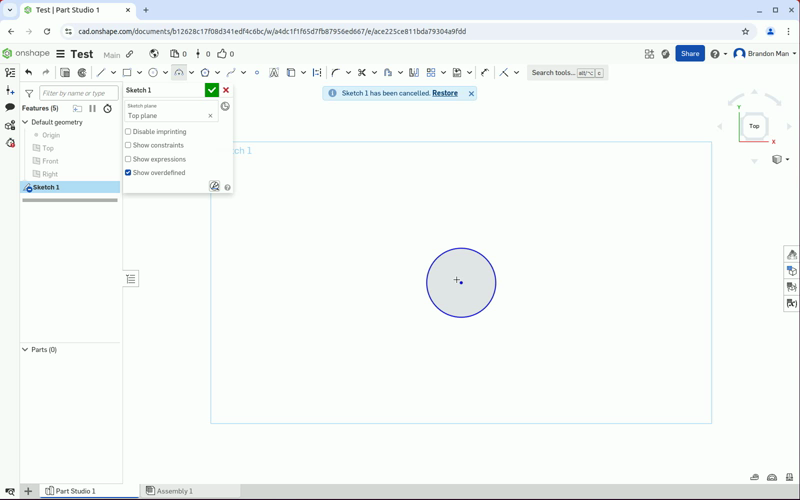
click(456, 279)
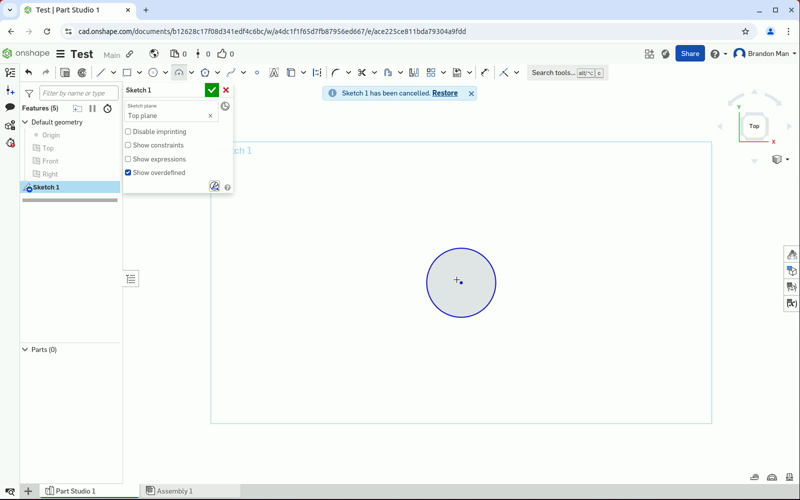
key_up(shift)
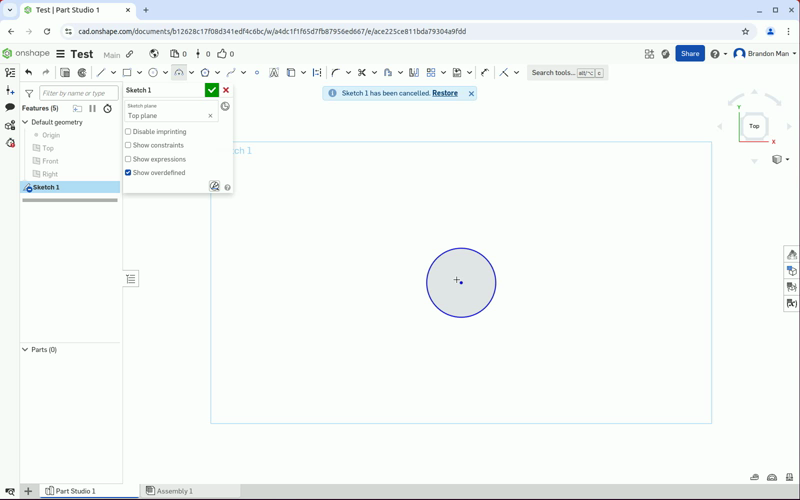
key_down(shift)
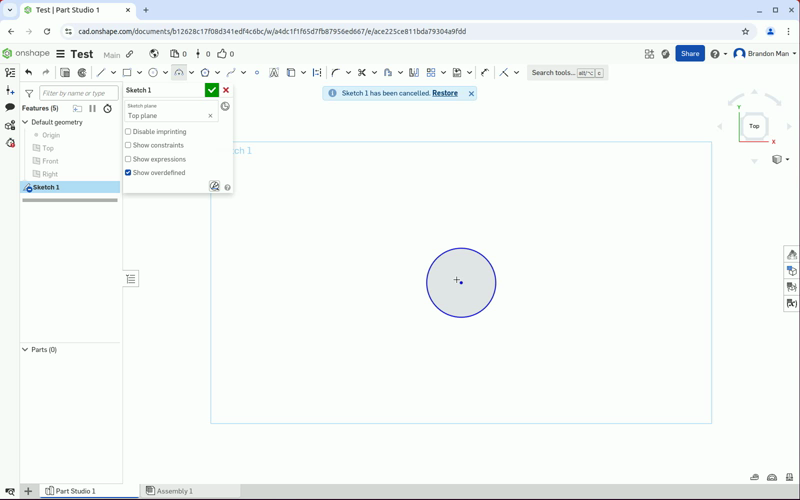
mouse_move(464, 279)
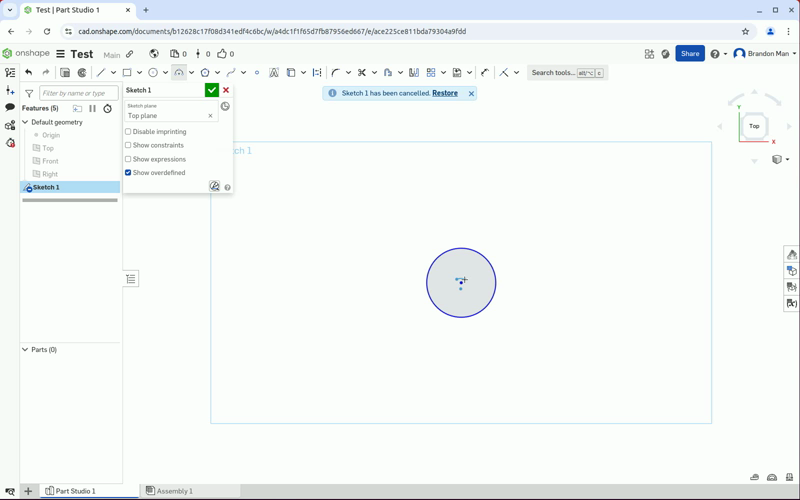
click(464, 279)
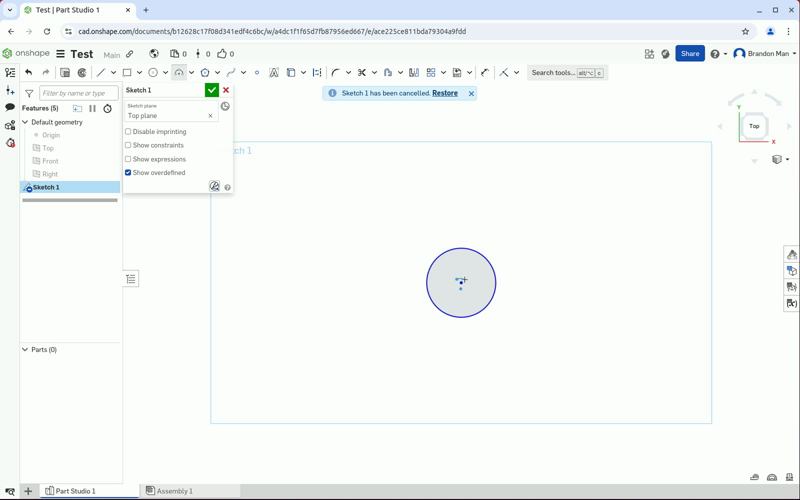
mouse_move(461, 288)
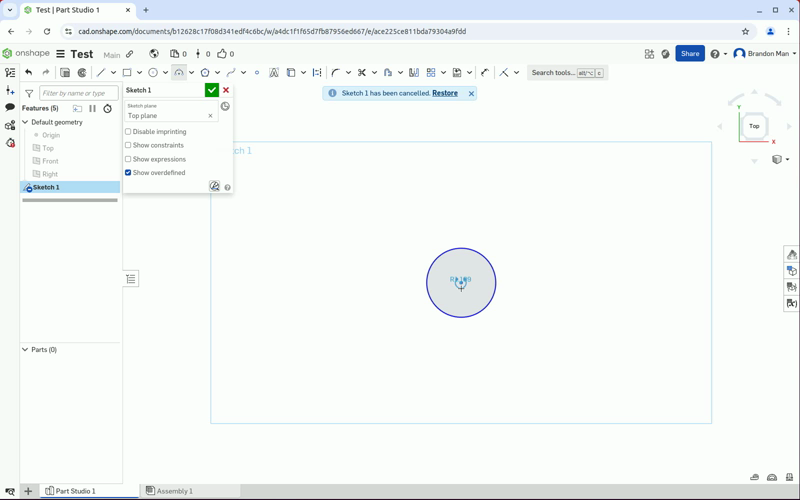
click(461, 288)
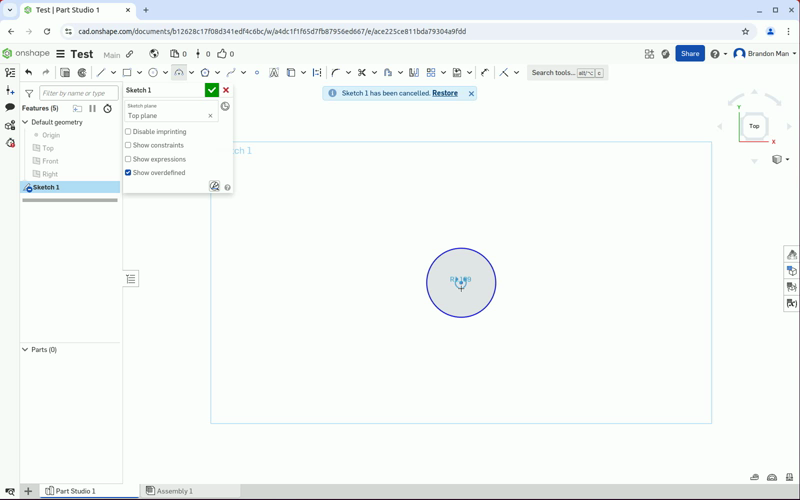
key_up(shift)
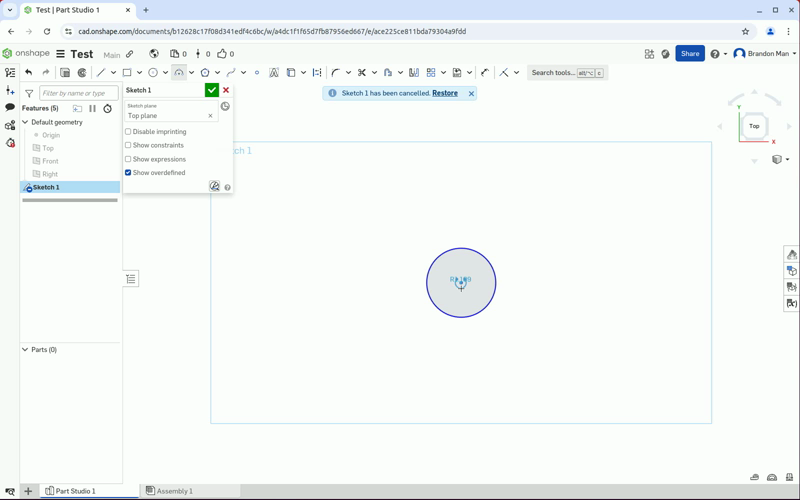
key(esc)
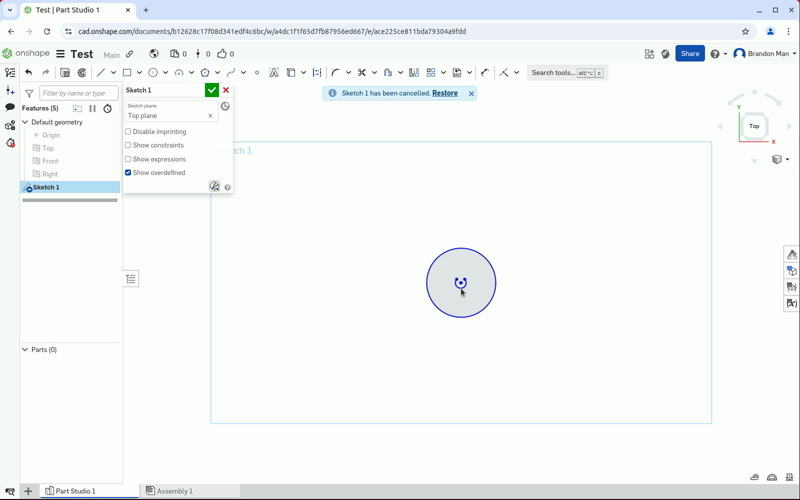
key(l)
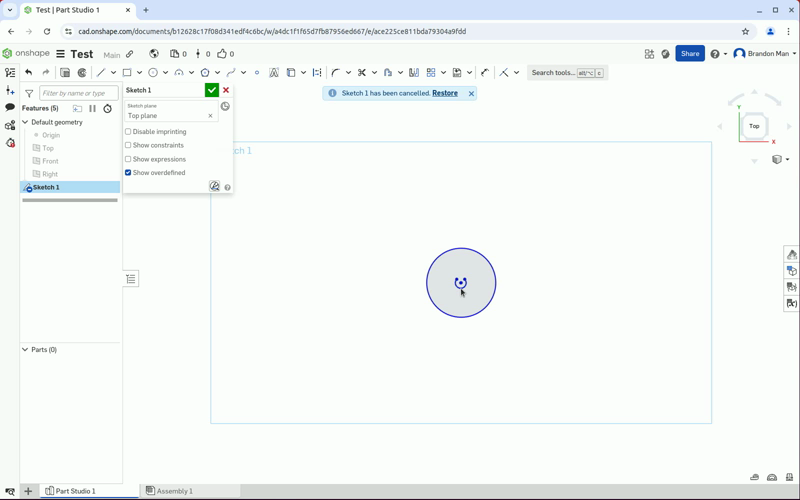
mouse_move(464, 279)
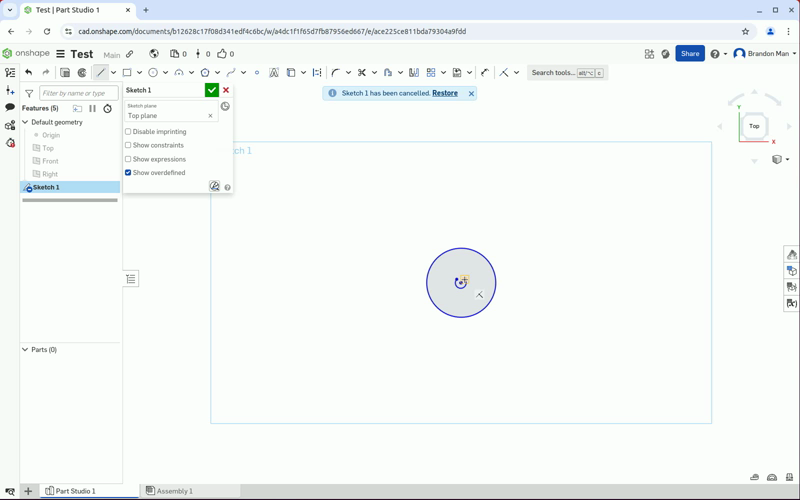
click(464, 279)
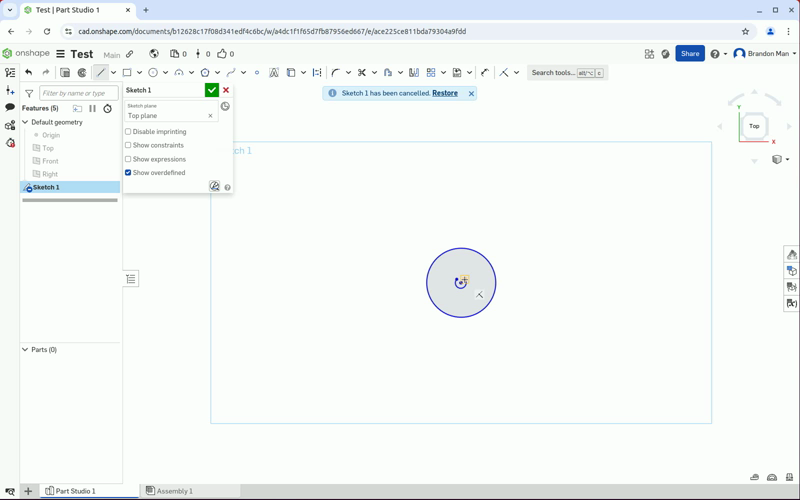
mouse_move(495, 279)
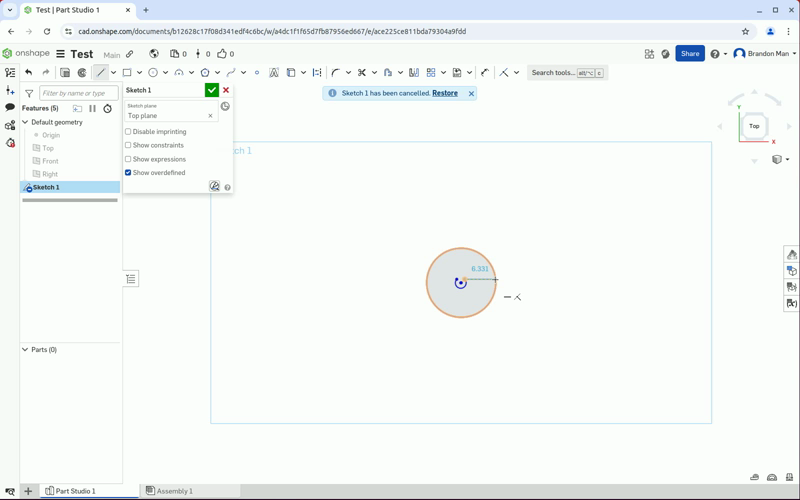
key_down(shift)
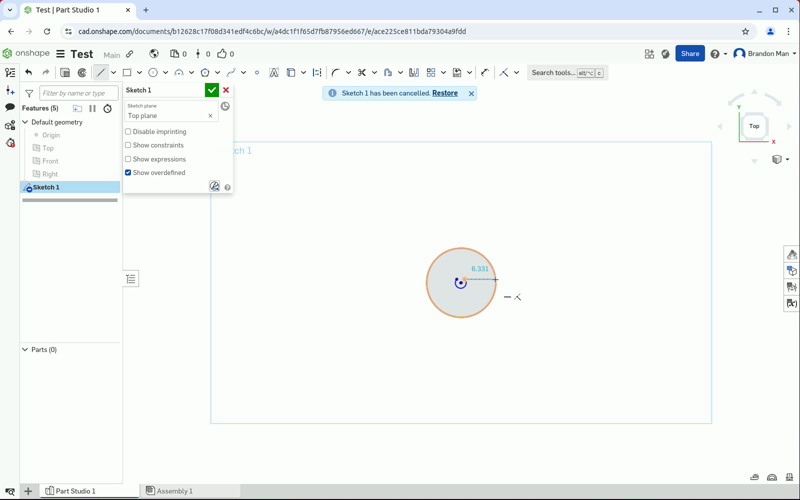
mouse_move(456, 279)
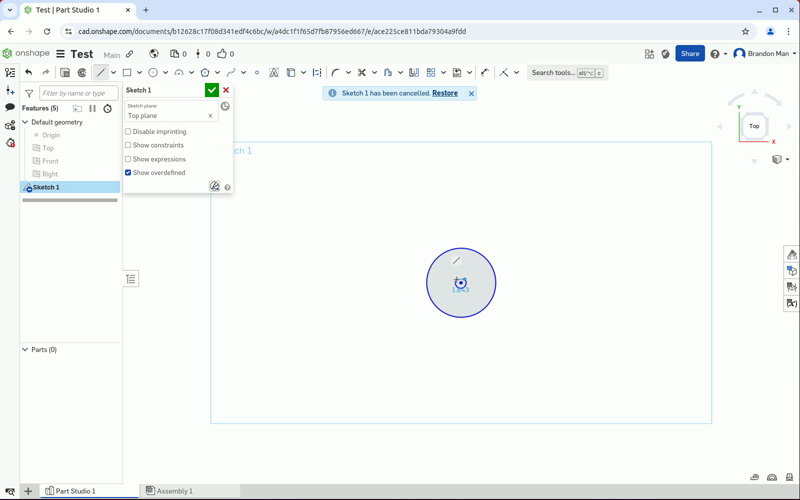
key_up(shift)
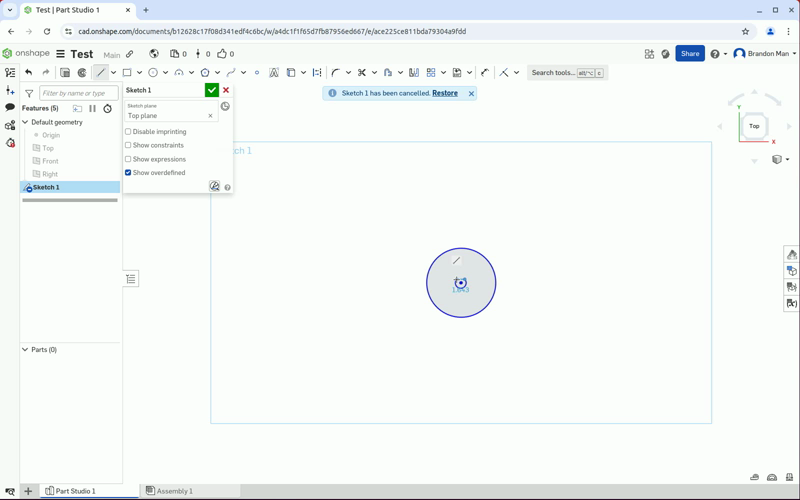
click(456, 279)
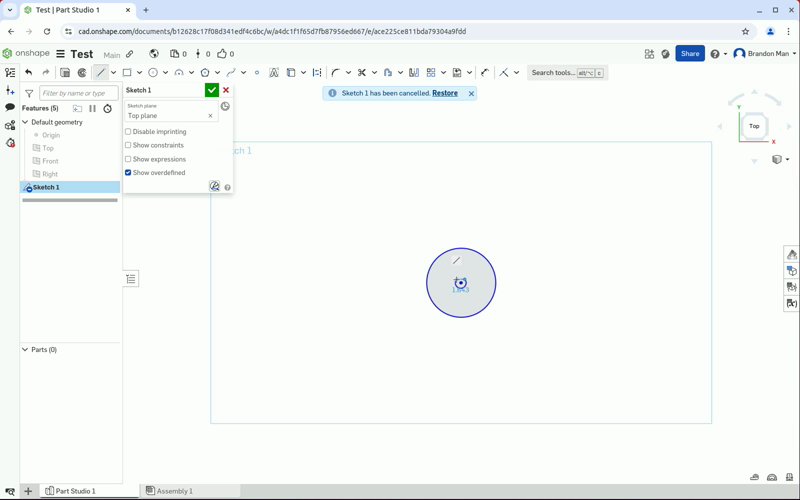
key(esc)
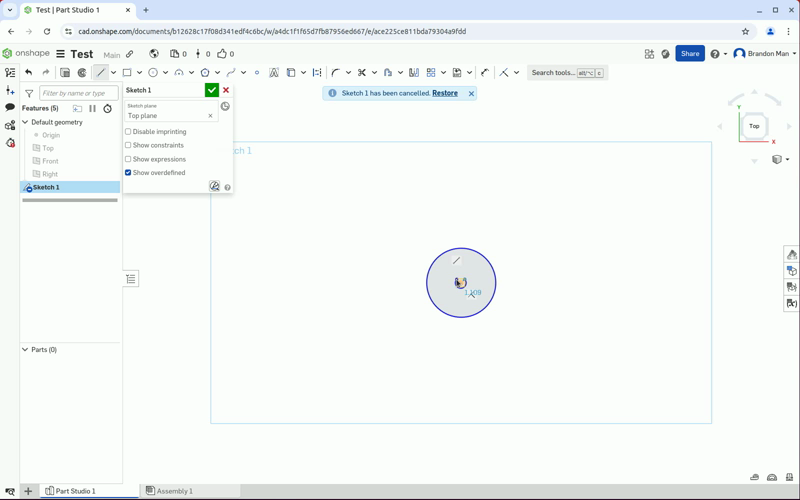
mouse_move(484, 282)
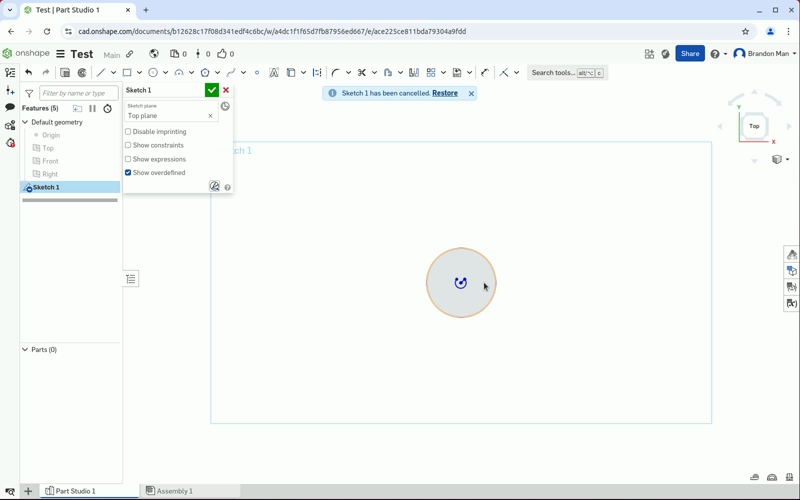
click(484, 282)
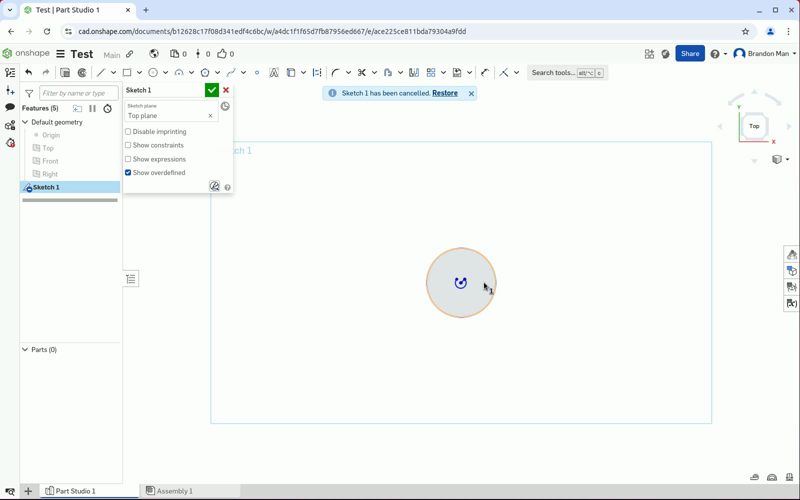
mouse_move(73, 352)
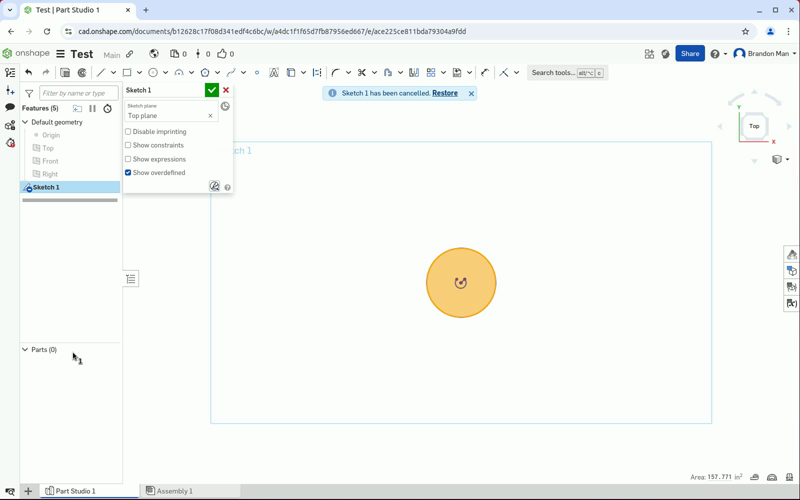
key(shift+y)
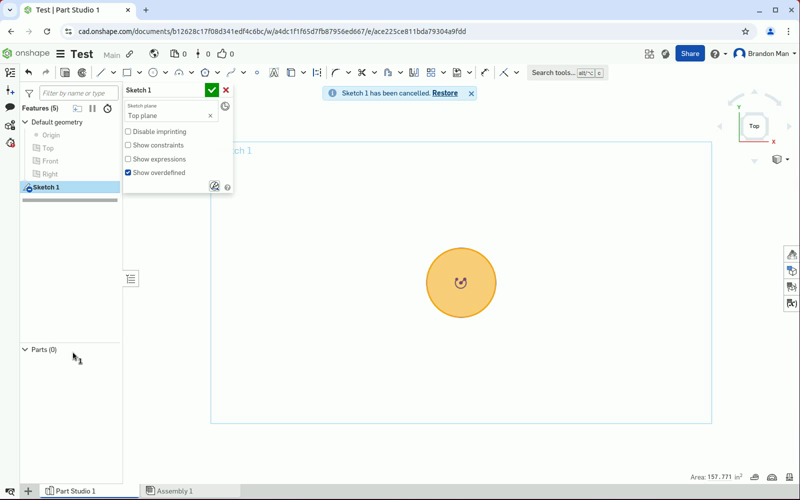
key(shift+e)
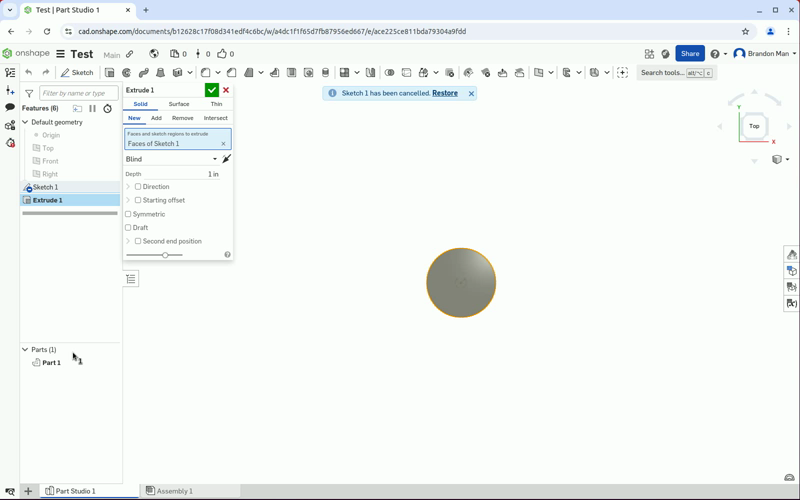
mouse_move(143, 106)
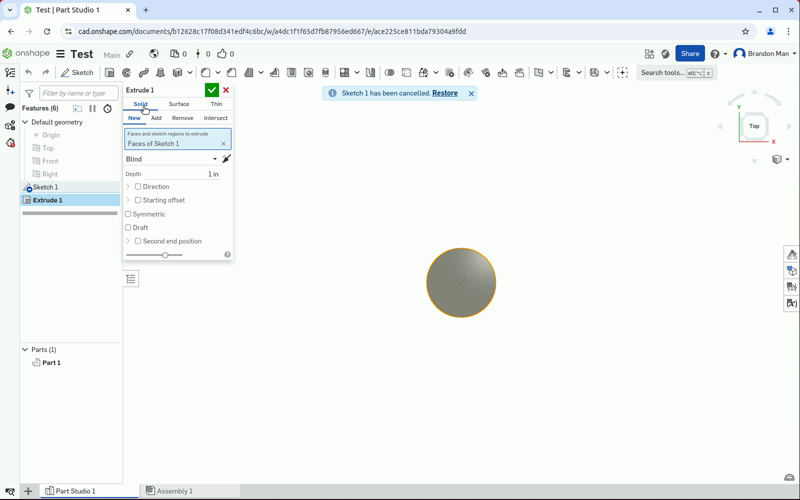
click(143, 106)
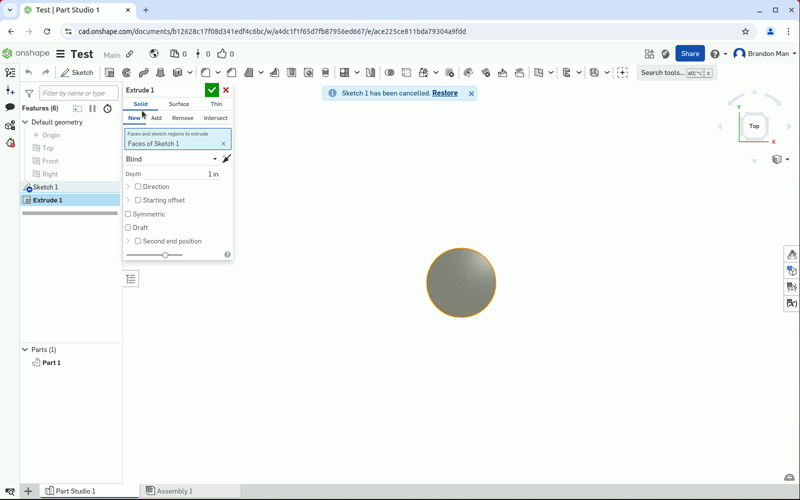
mouse_move(137, 120)
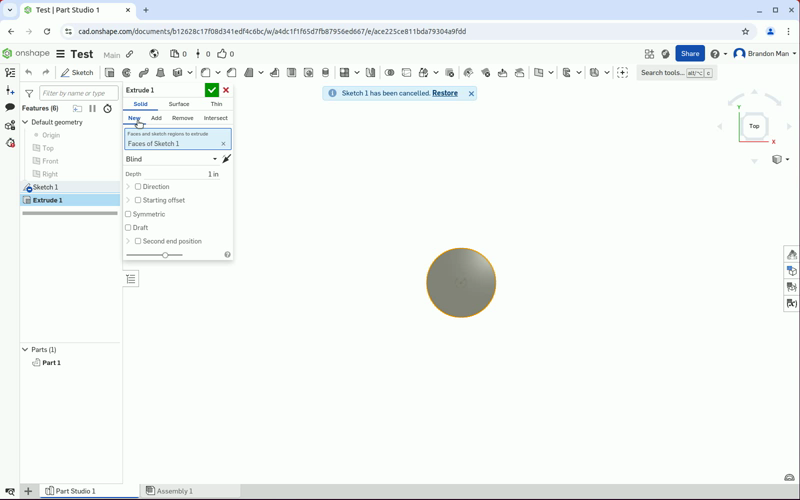
click(137, 120)
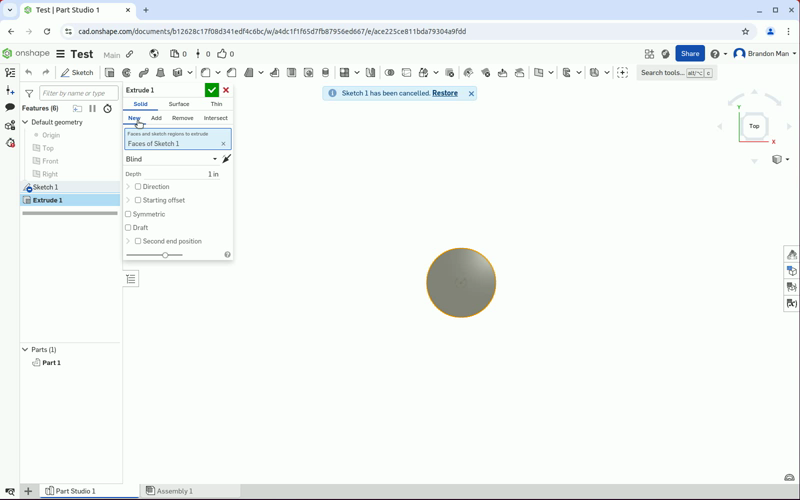
key(tab, 4)
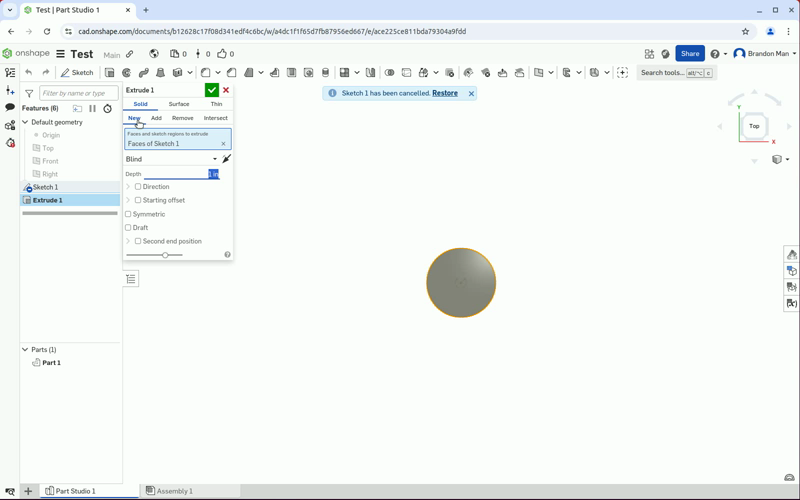
text(2.166)
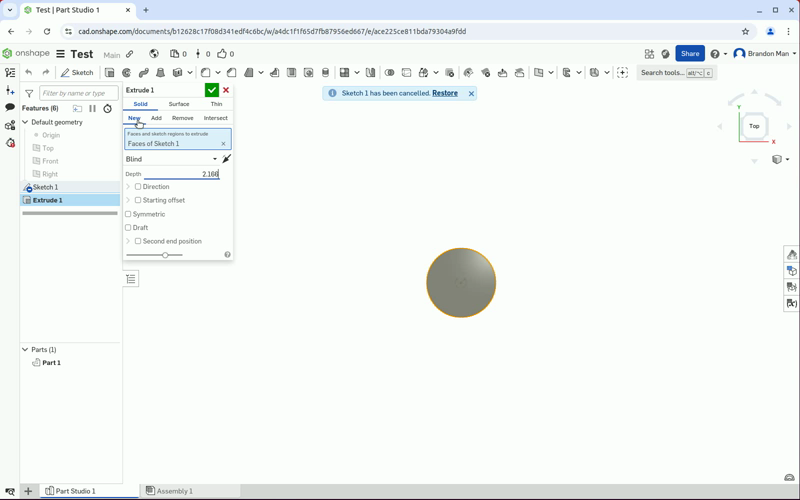
key(enter)
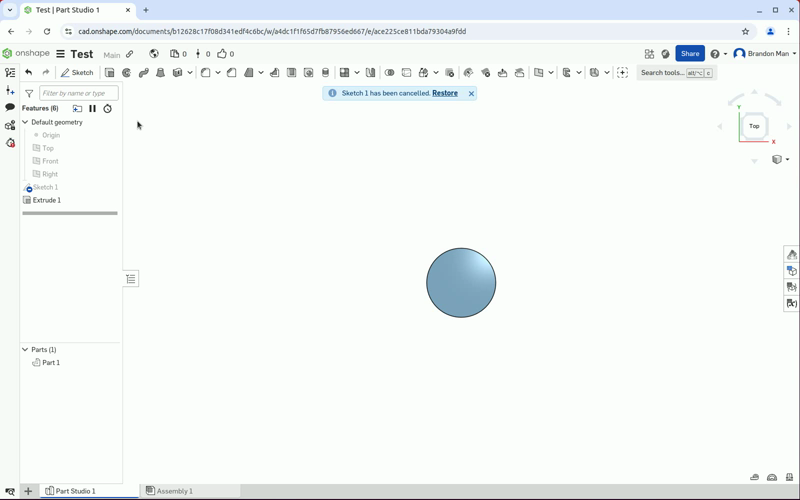
key(shift+h)
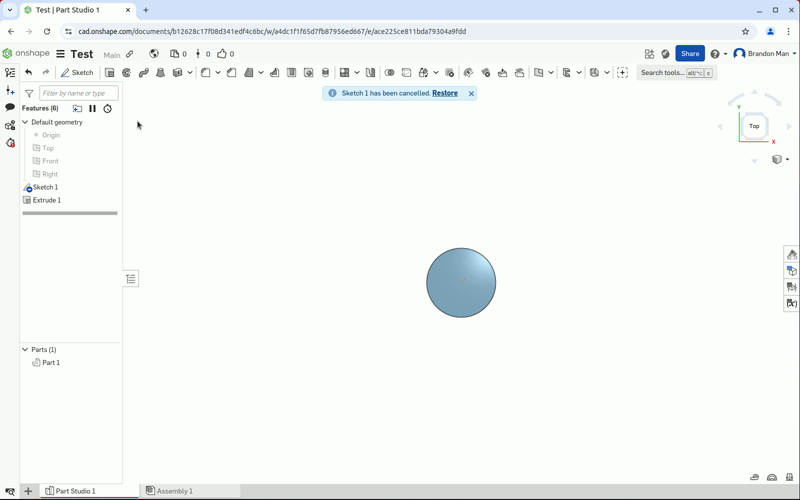
key(shift+h)
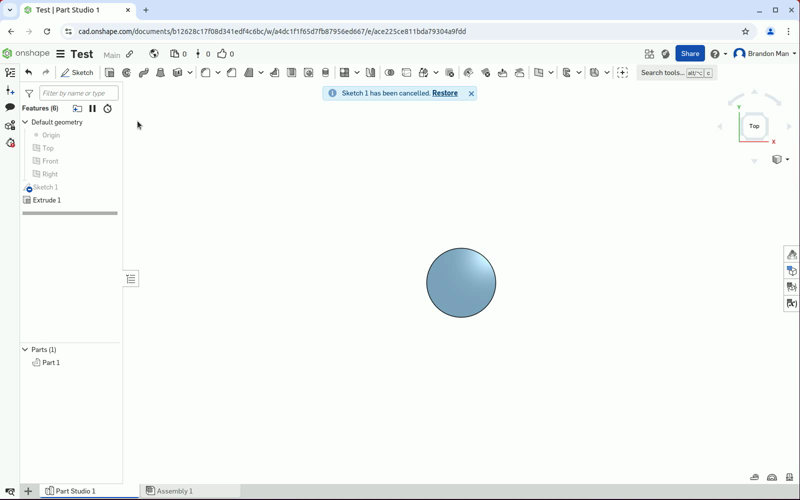
mouse_move(73, 189)
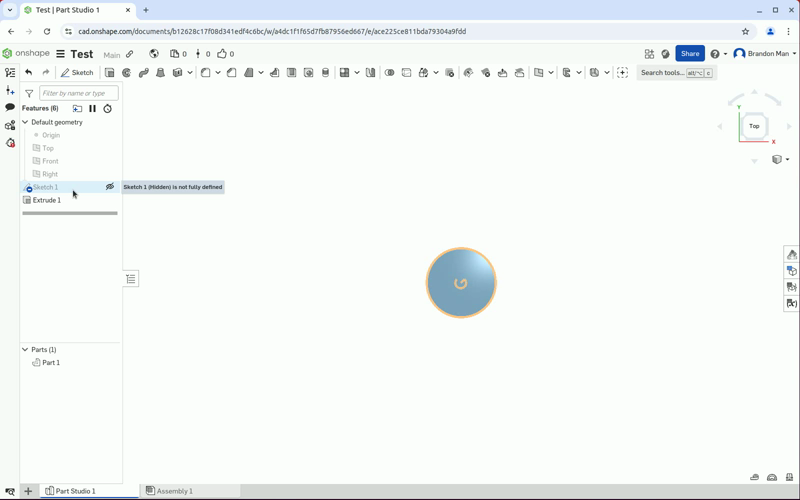
click(73, 189)
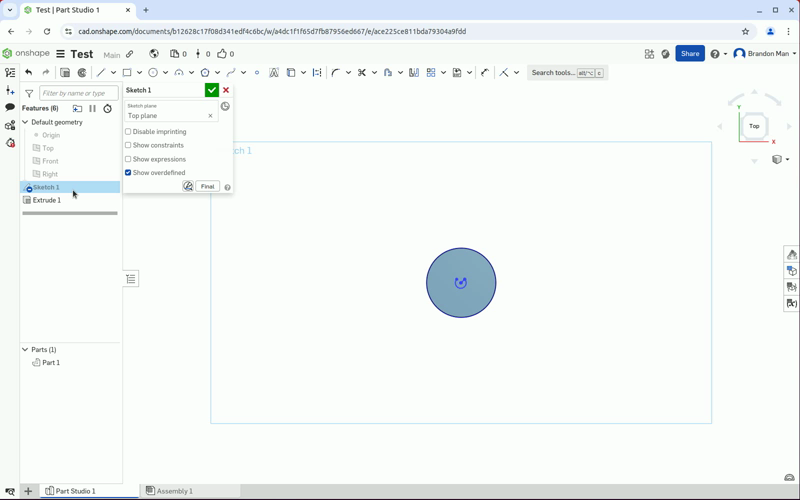
mouse_move(229, 92)
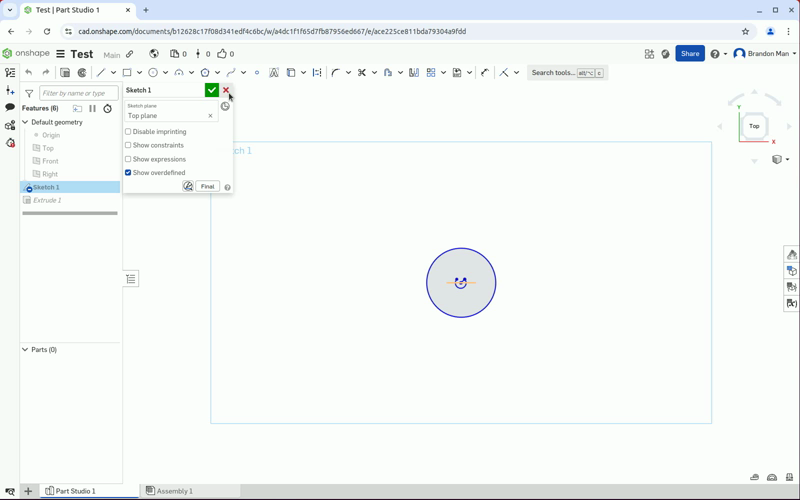
click(229, 92)
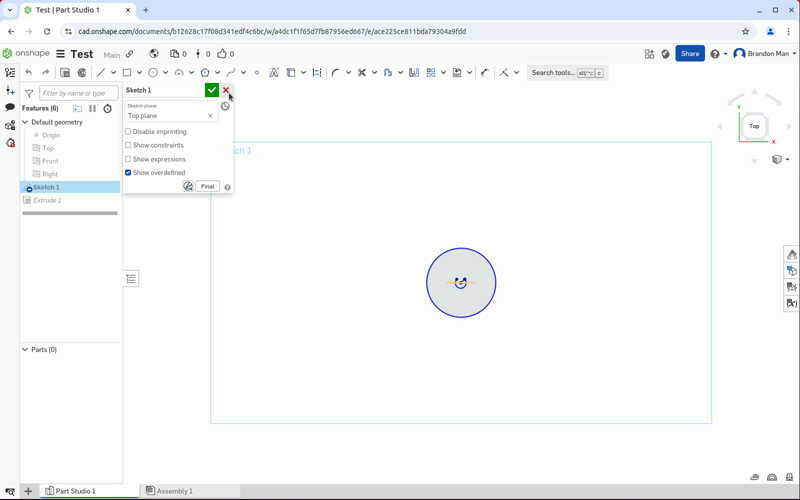
key(shift+s)
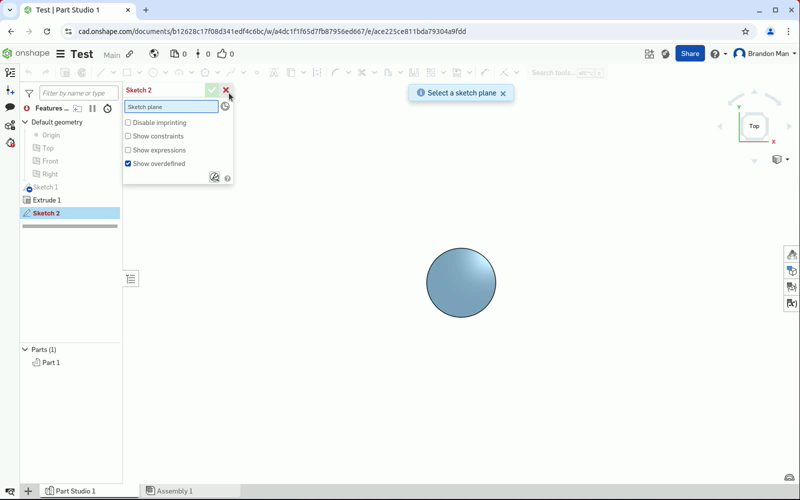
mouse_move(73, 150)
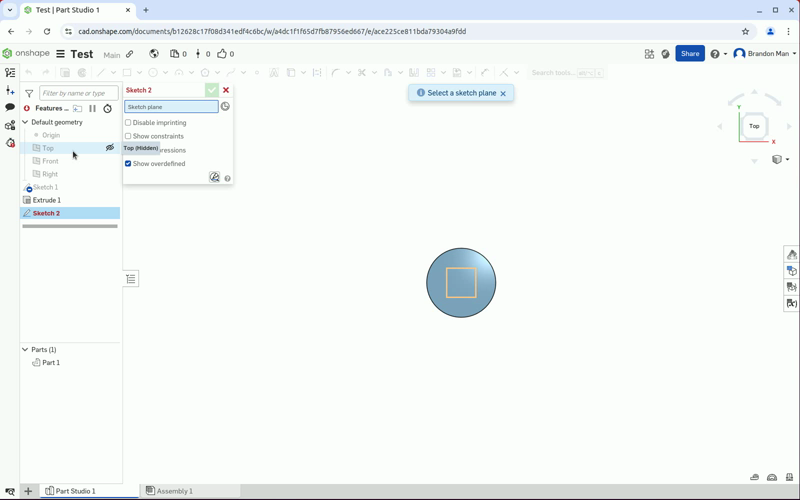
click(73, 150)
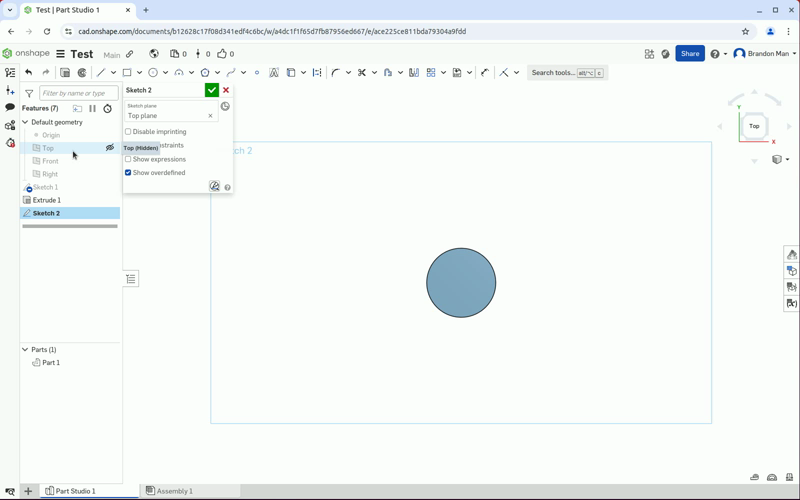
mouse_move(73, 352)
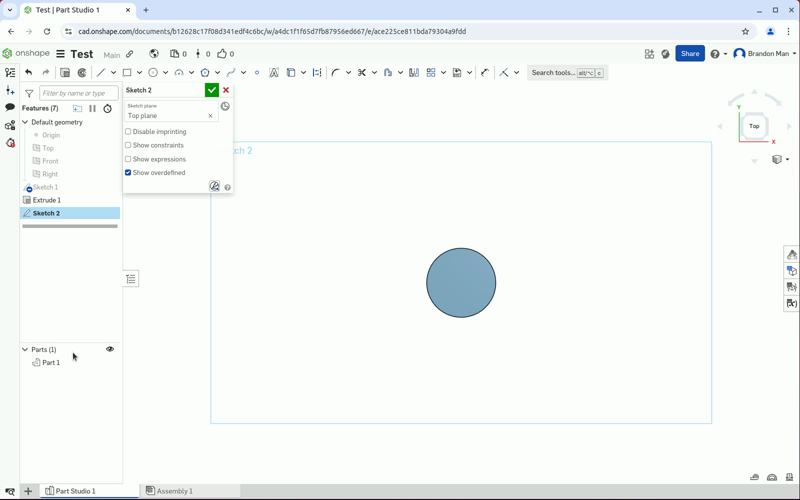
key(y)
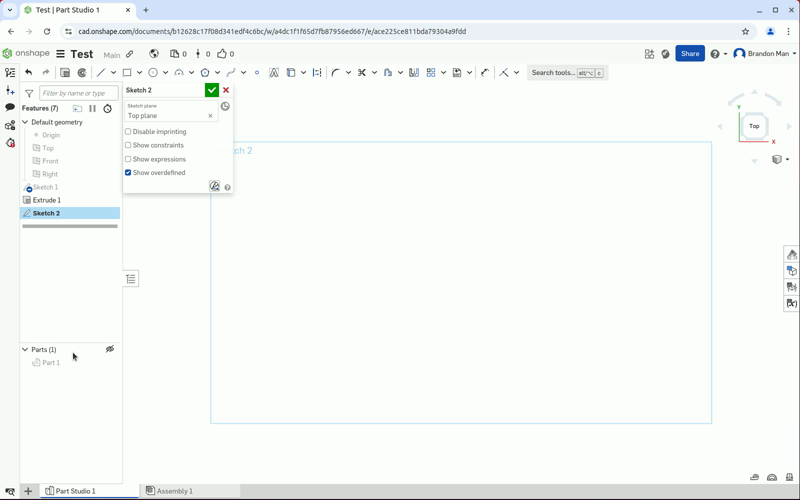
key(a)
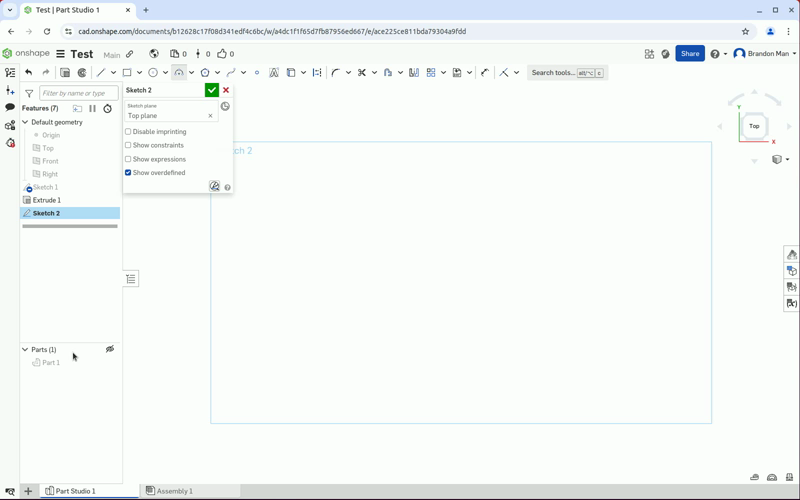
key_down(shift)
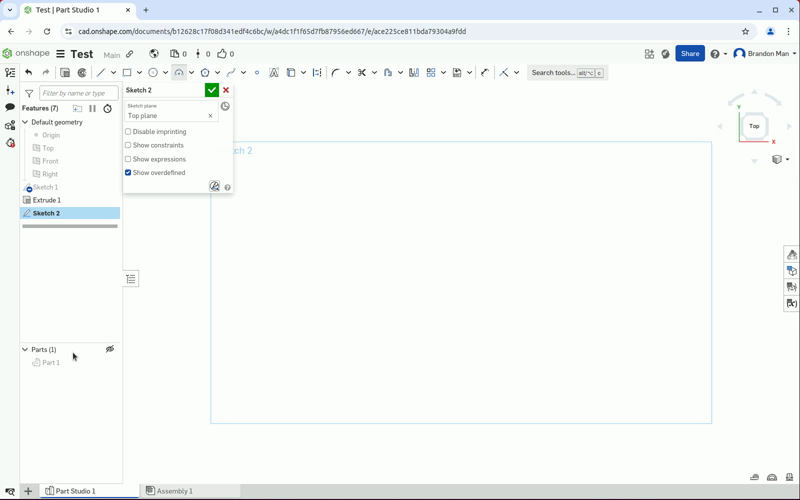
mouse_move(410, 292)
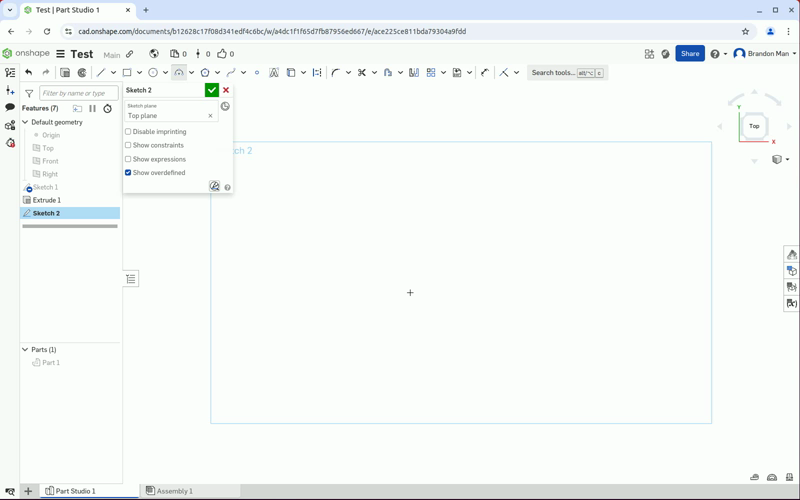
click(410, 292)
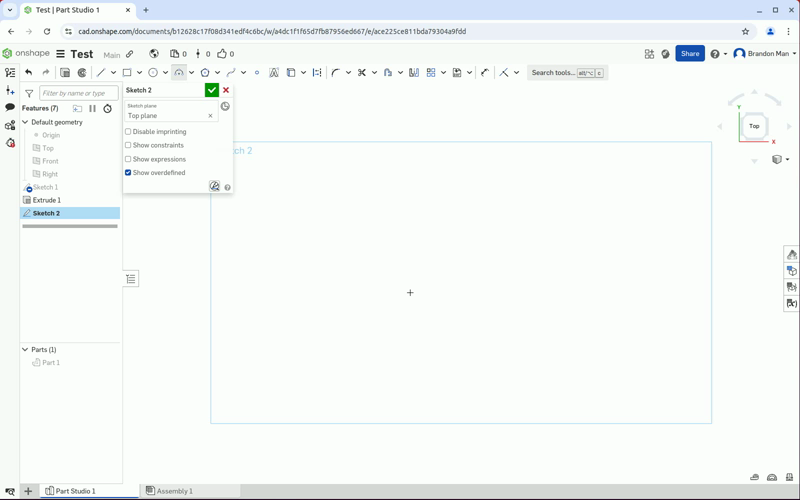
key_up(shift)
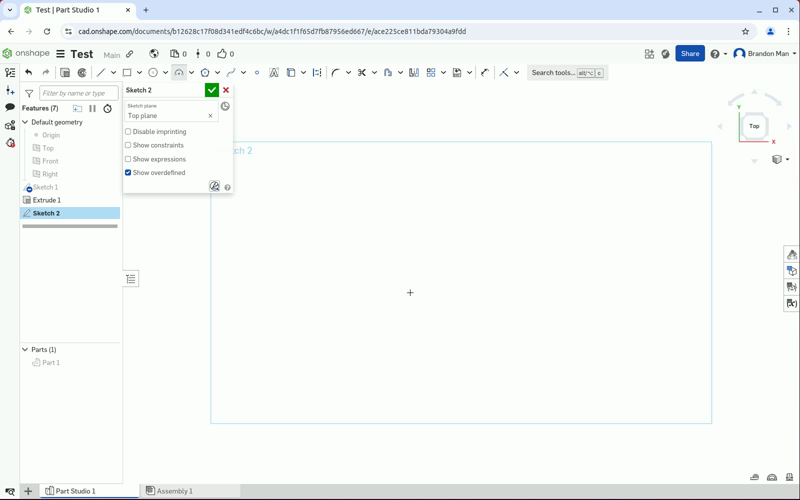
key_down(shift)
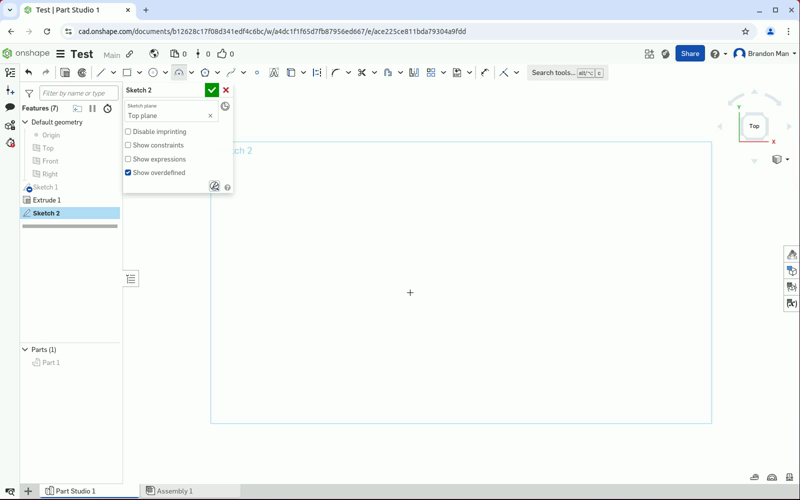
mouse_move(416, 309)
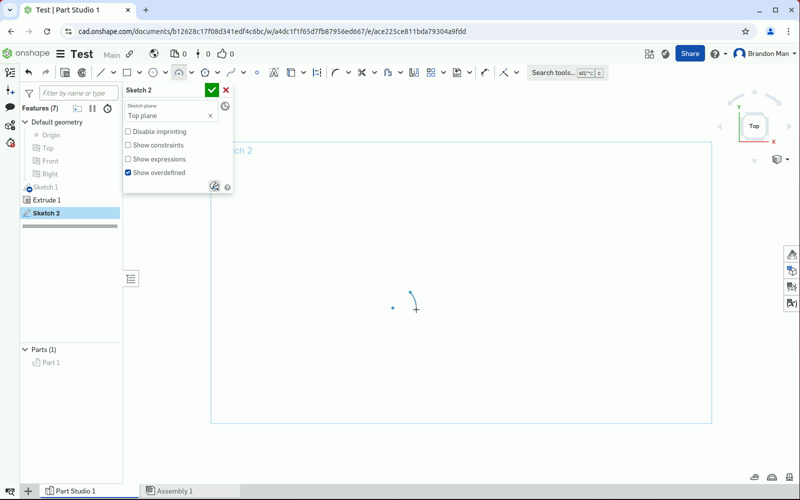
click(416, 309)
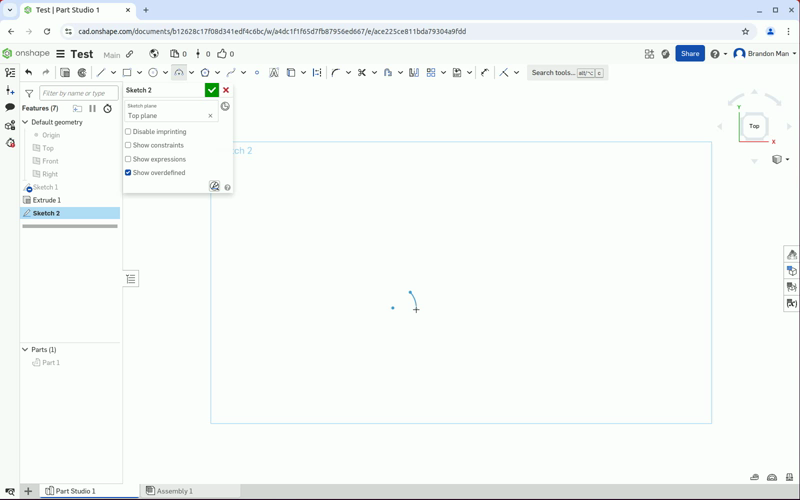
mouse_move(412, 300)
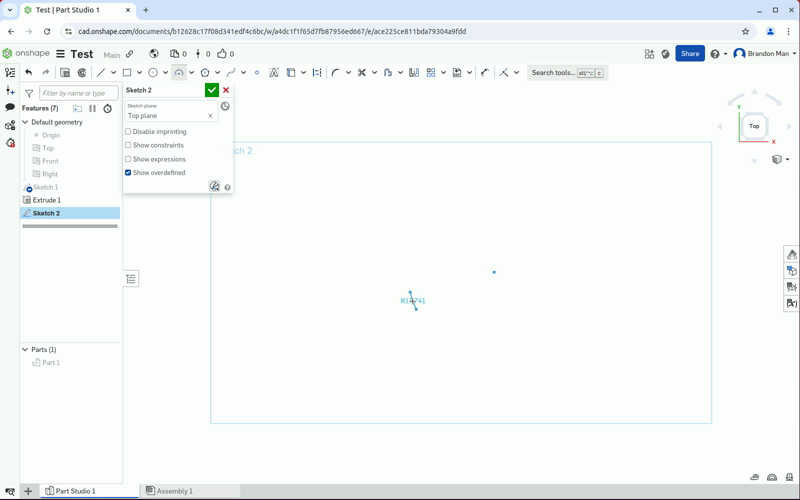
click(412, 300)
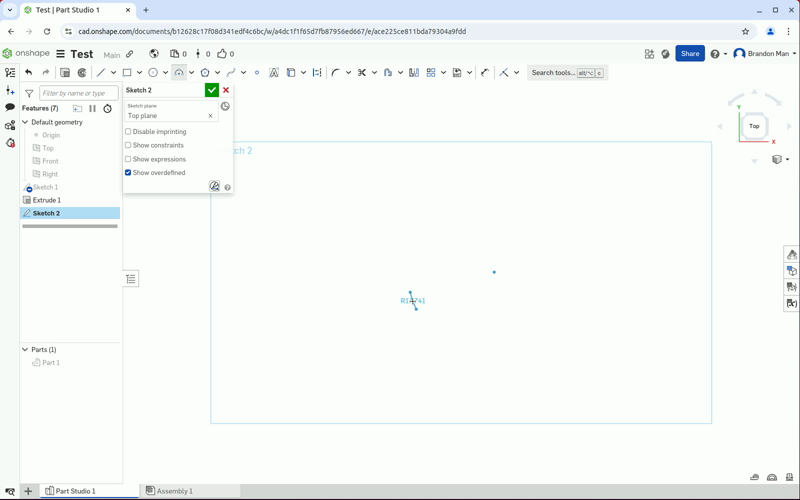
key_up(shift)
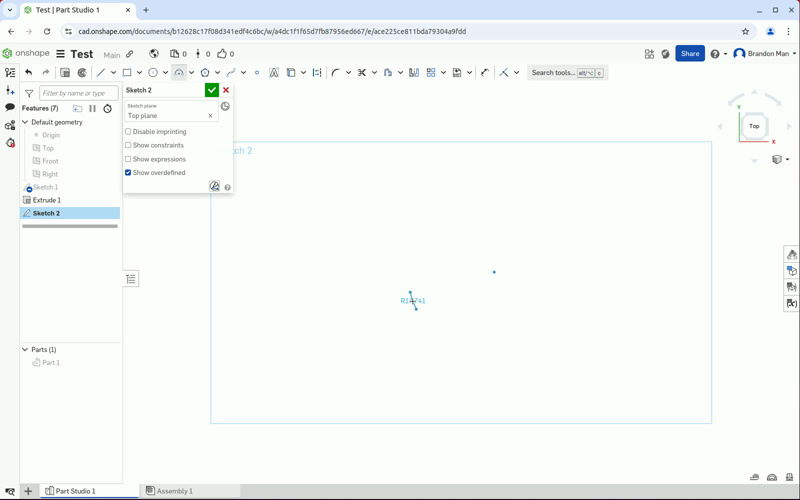
key(esc)
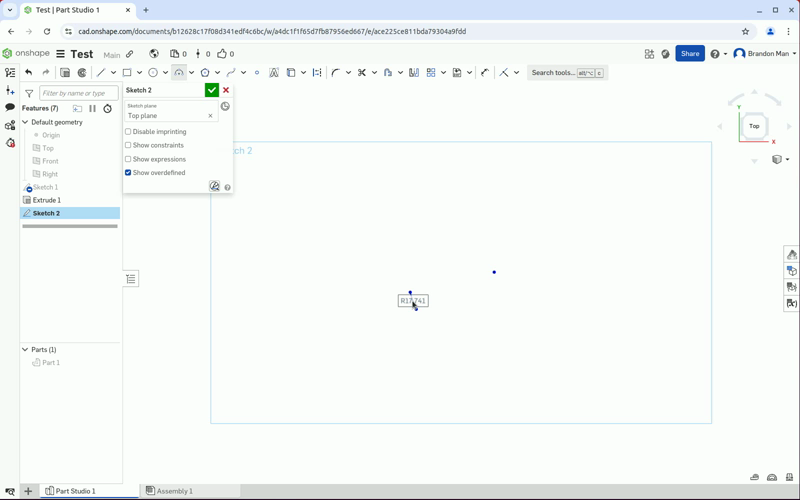
key(l)
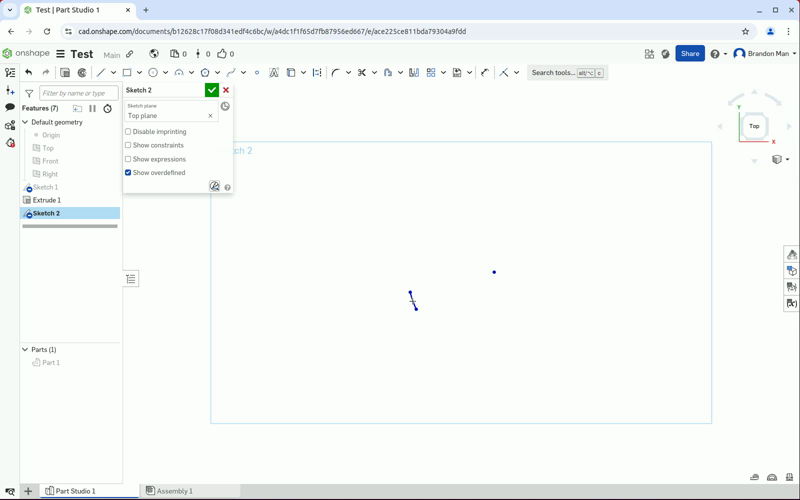
mouse_move(416, 309)
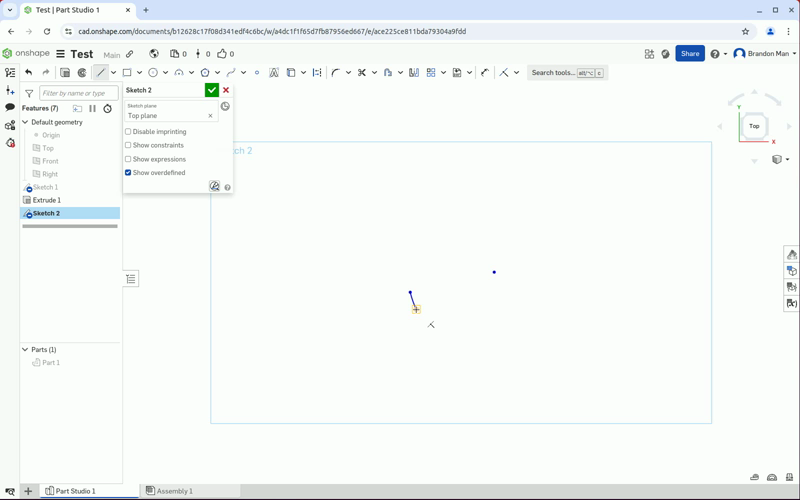
click(416, 309)
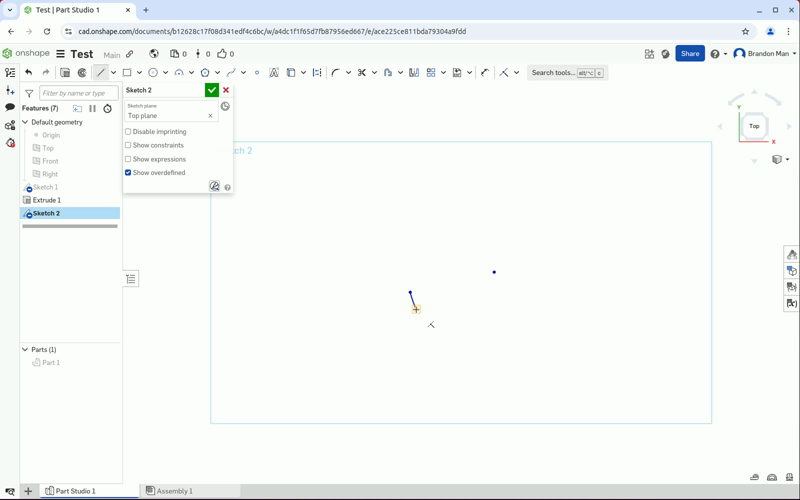
key_down(shift)
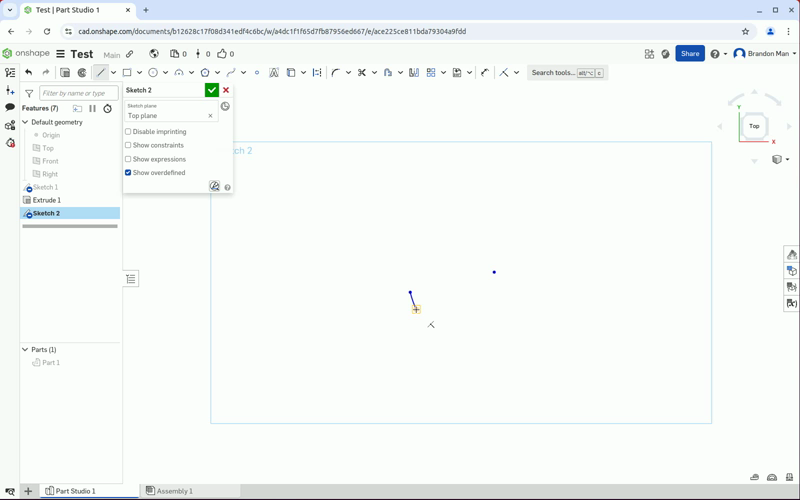
mouse_move(446, 309)
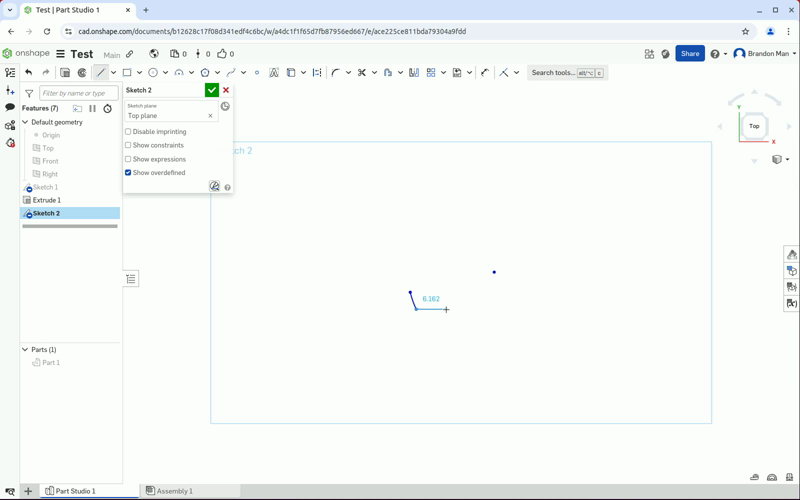
mouse_move(424, 304)
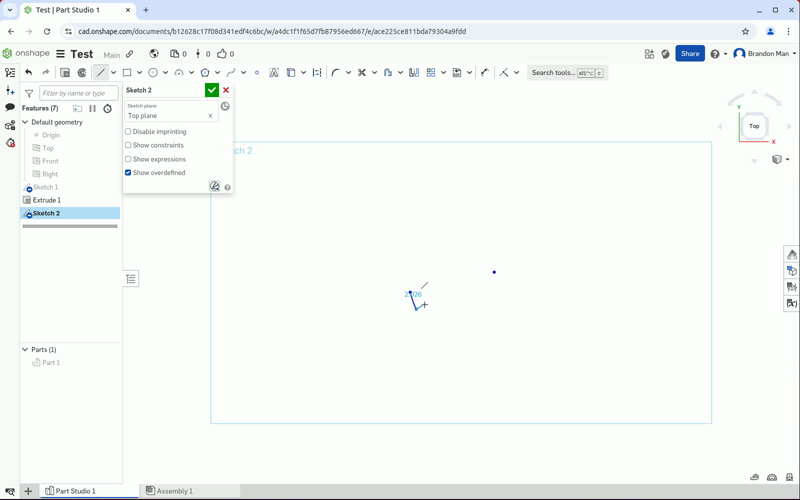
click(424, 304)
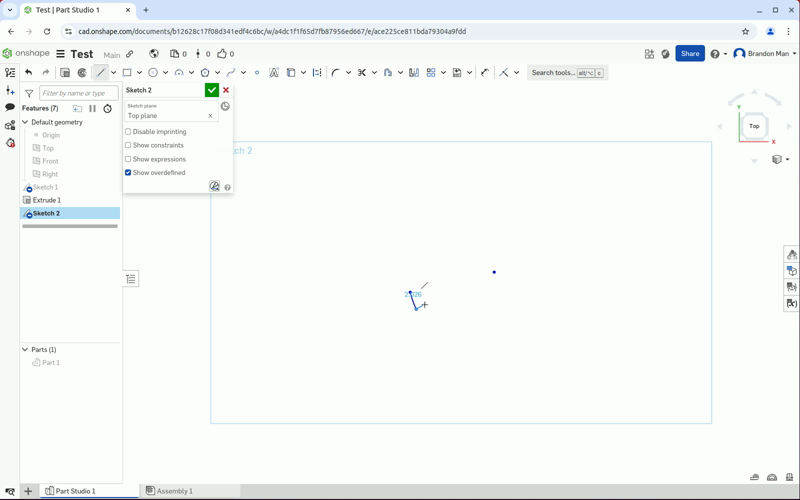
key_up(shift)
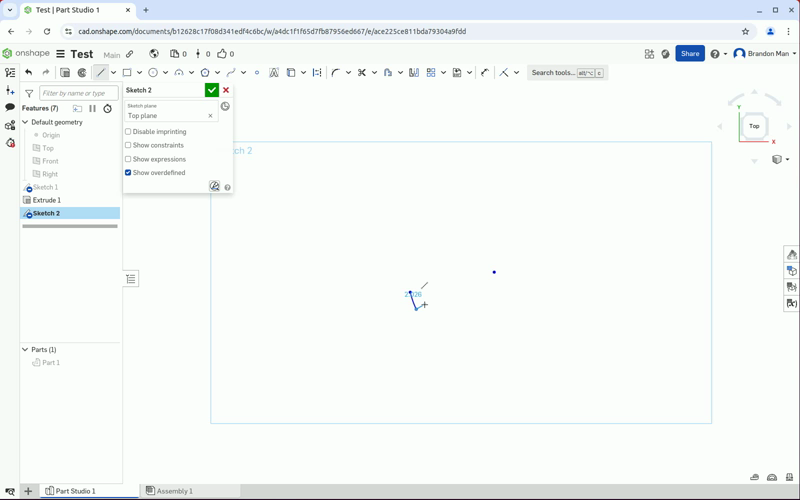
key(esc)
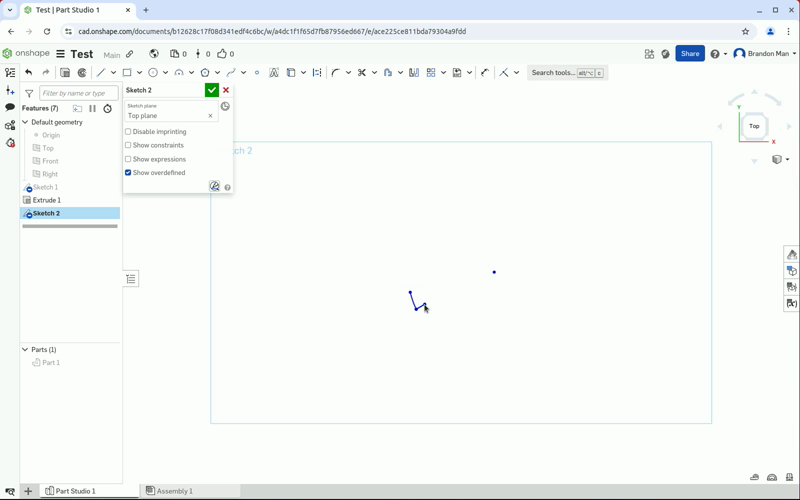
key(a)
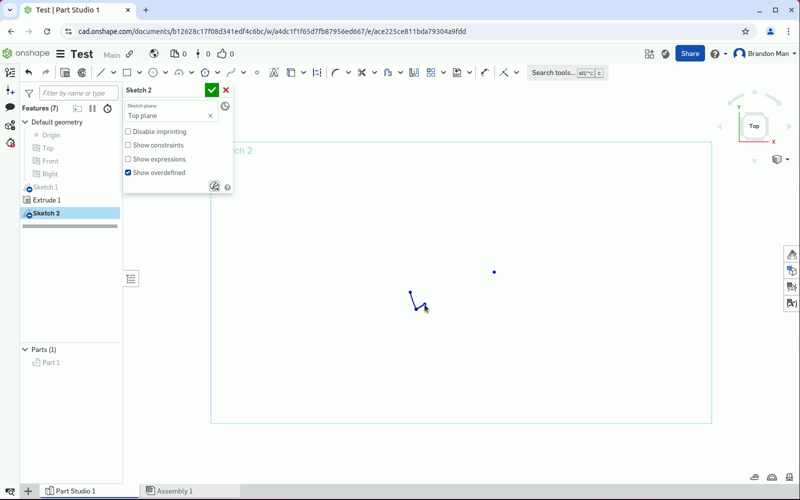
mouse_move(424, 304)
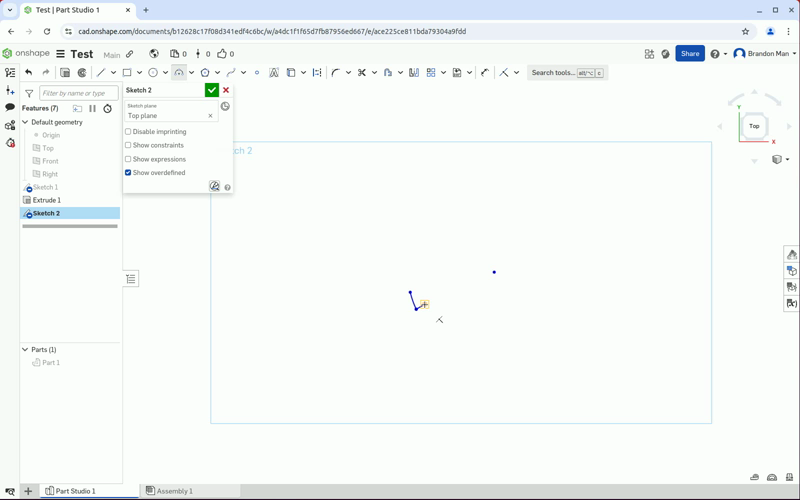
click(424, 304)
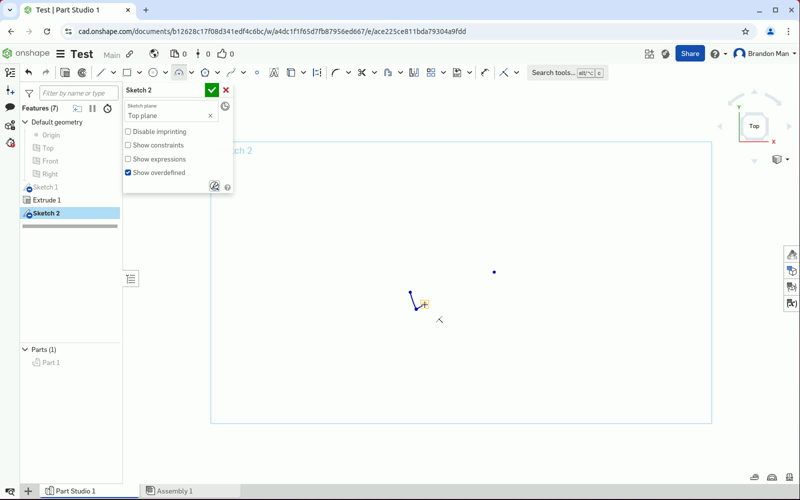
key_down(shift)
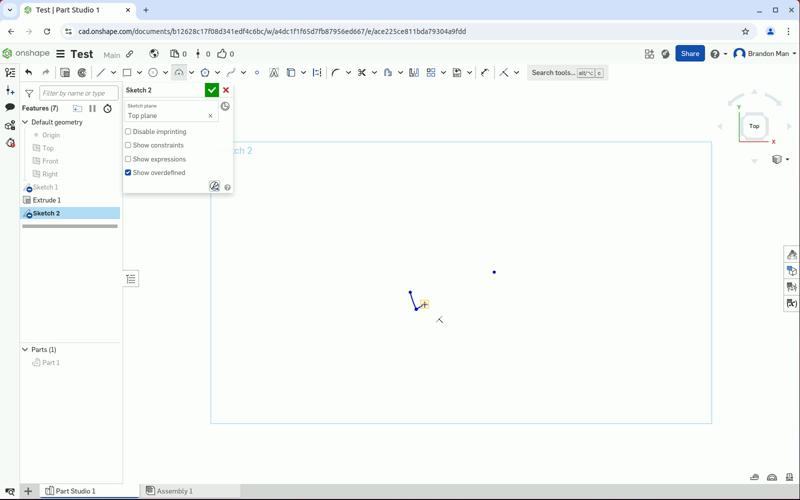
mouse_move(488, 316)
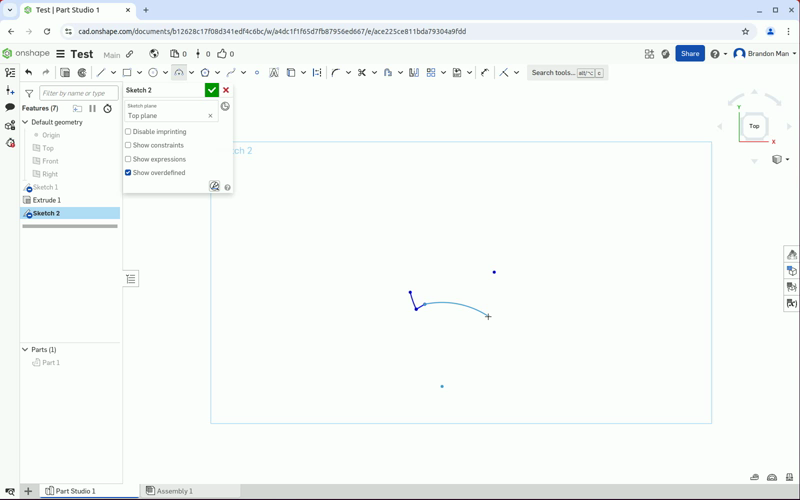
click(488, 316)
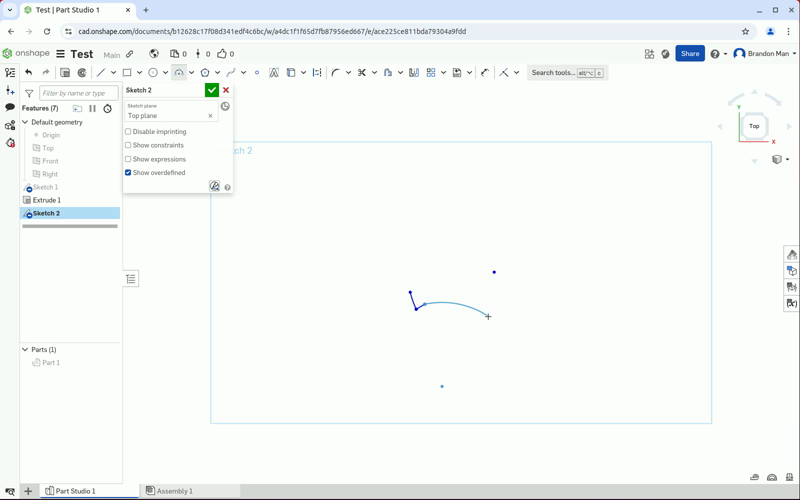
mouse_move(453, 325)
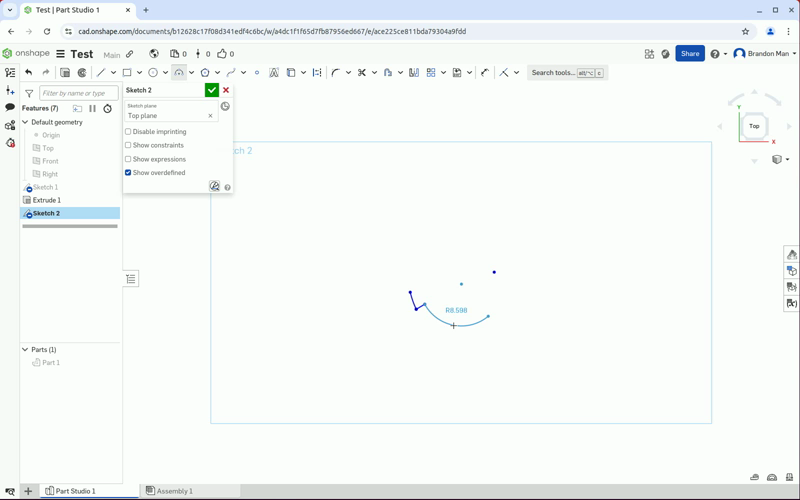
click(453, 325)
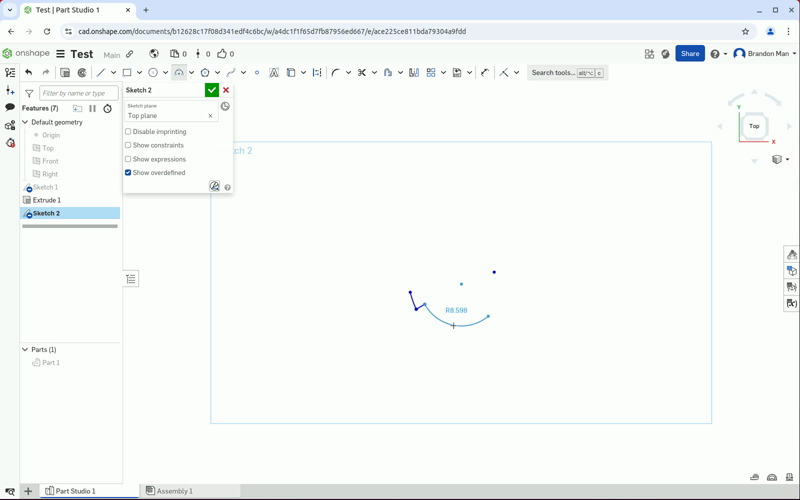
key_up(shift)
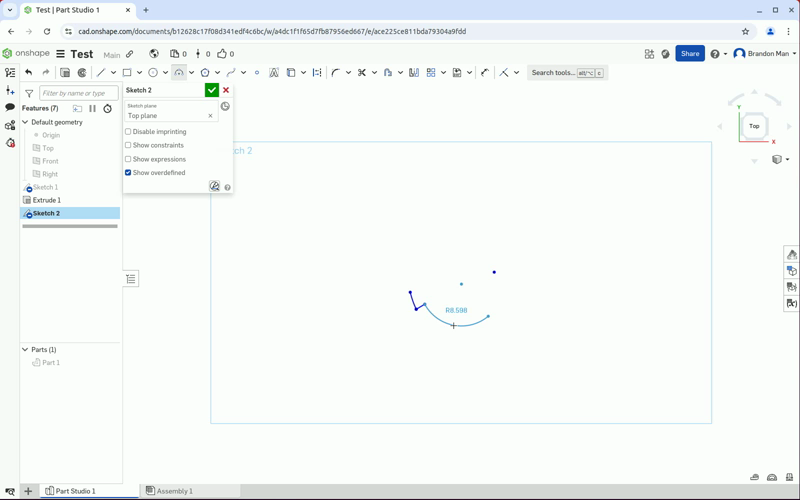
key(esc)
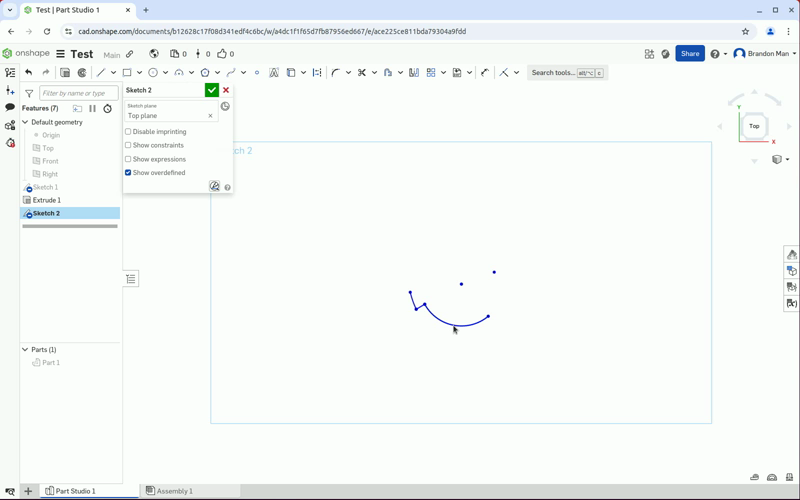
key(l)
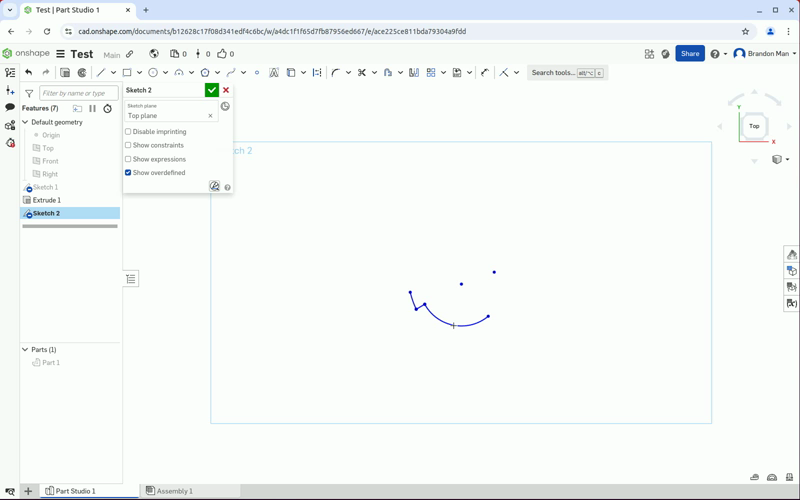
mouse_move(488, 316)
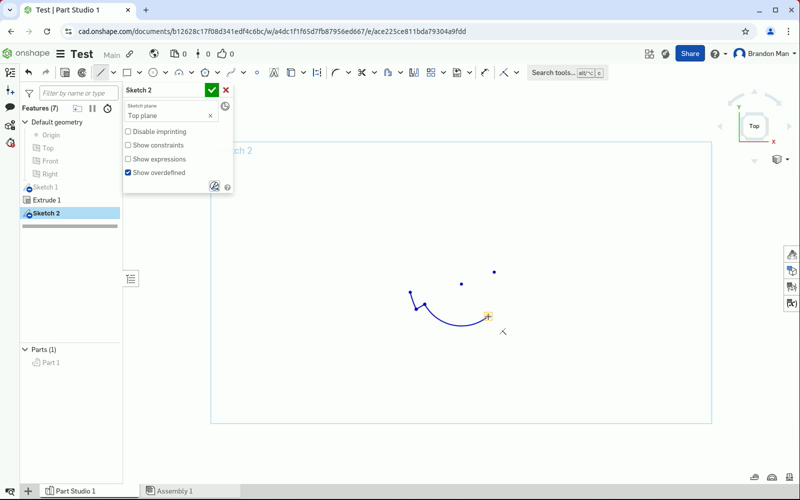
click(488, 316)
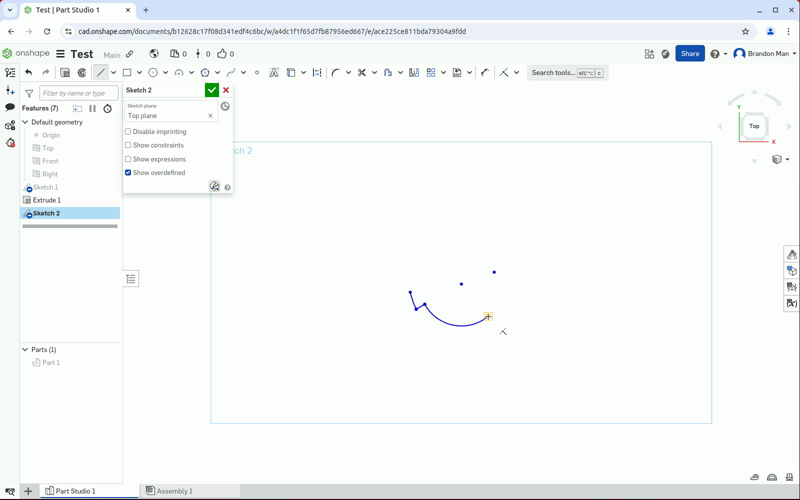
key_down(shift)
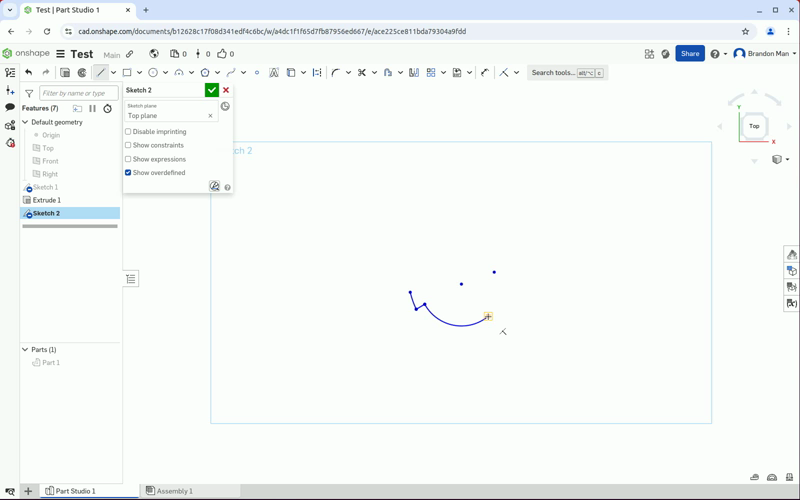
mouse_move(518, 316)
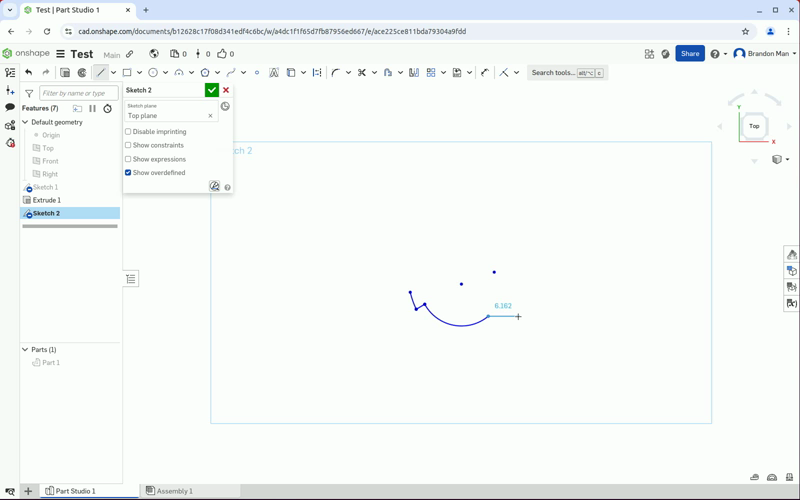
mouse_move(494, 322)
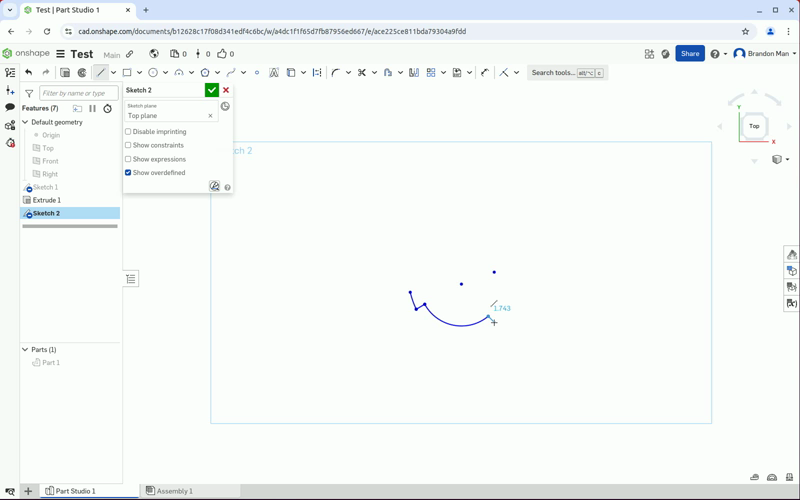
click(494, 322)
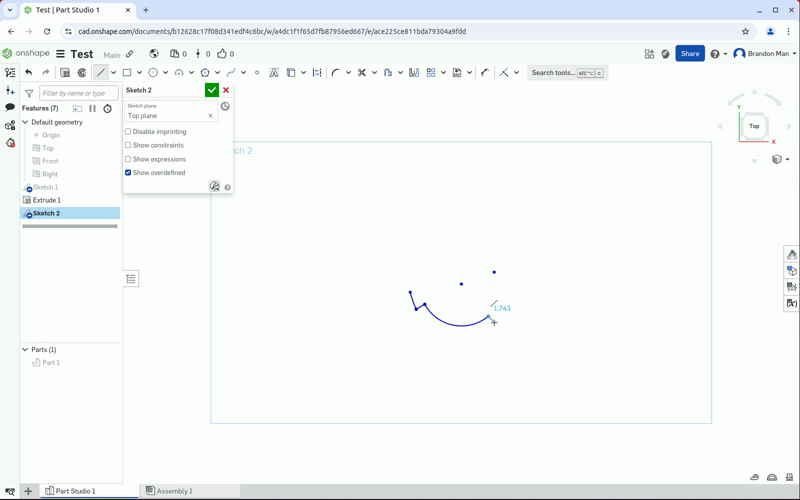
key_up(shift)
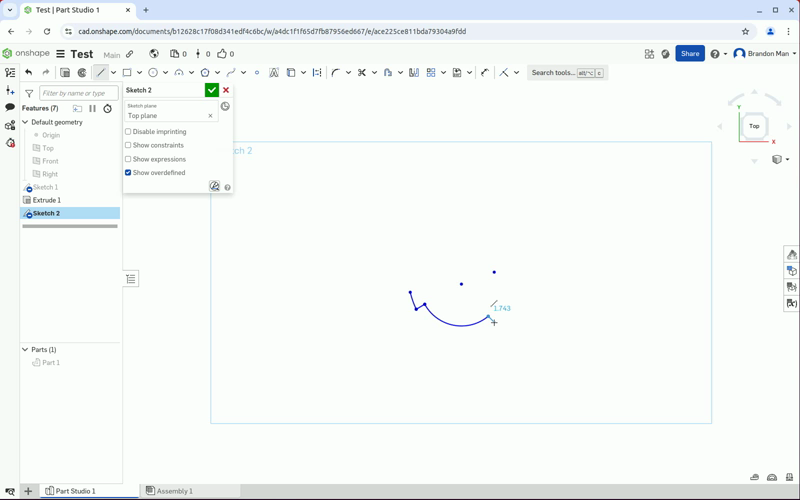
key(esc)
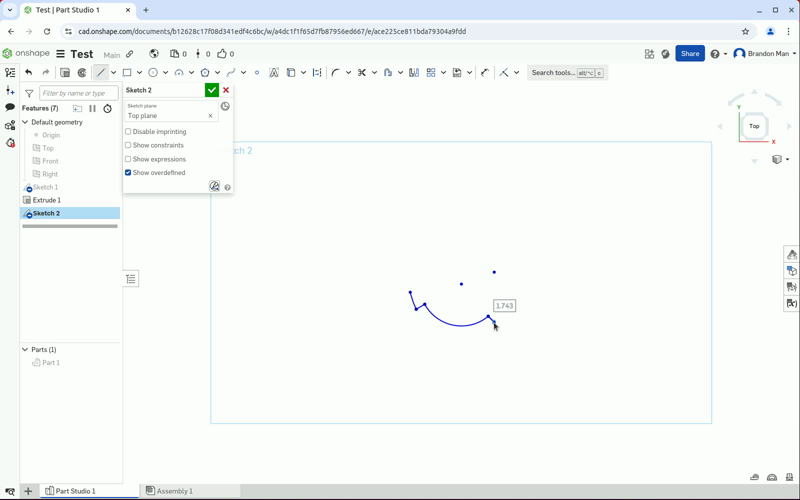
key(a)
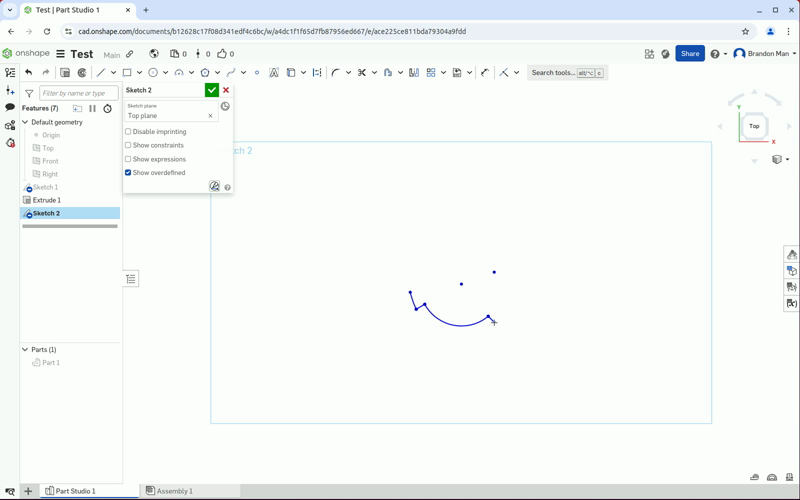
mouse_move(494, 322)
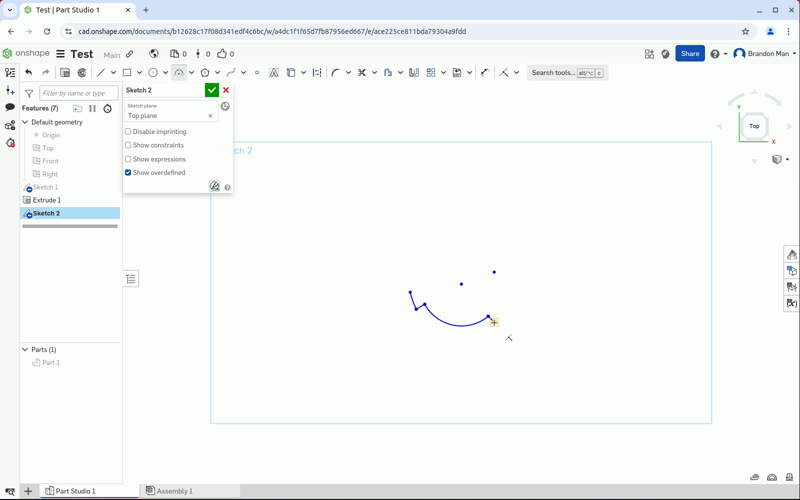
click(494, 322)
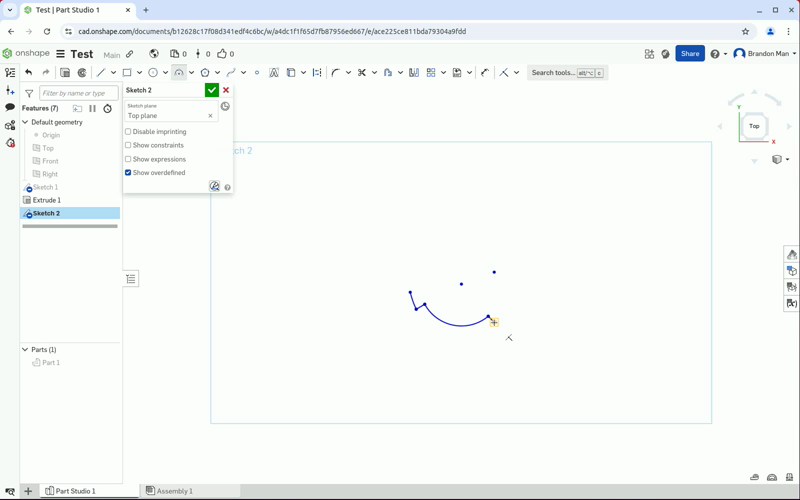
key_down(shift)
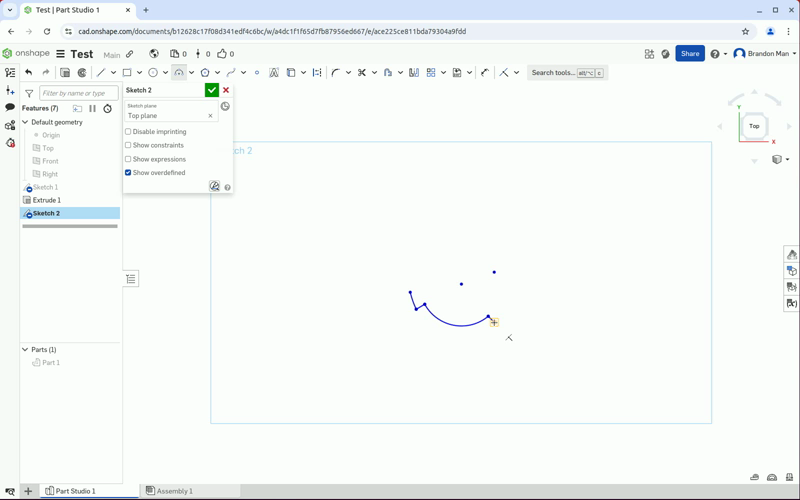
mouse_move(505, 309)
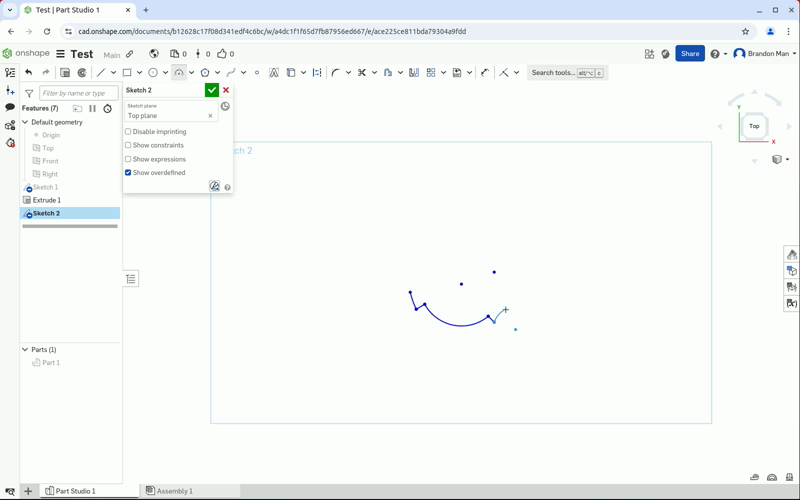
click(505, 309)
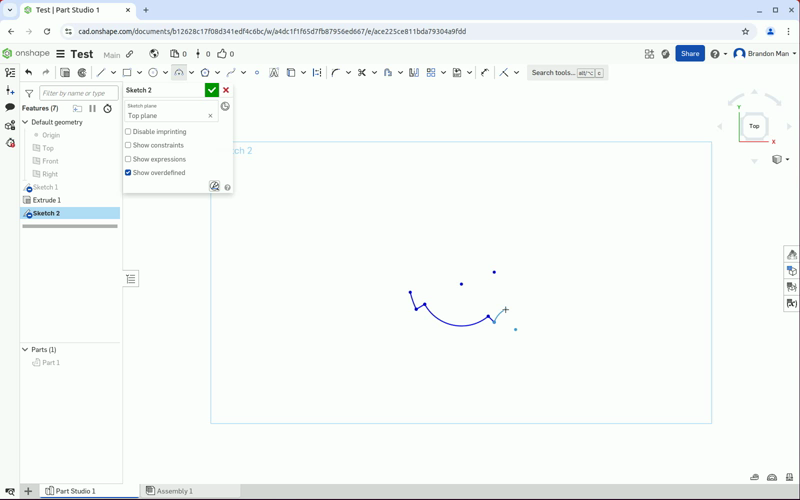
mouse_move(500, 316)
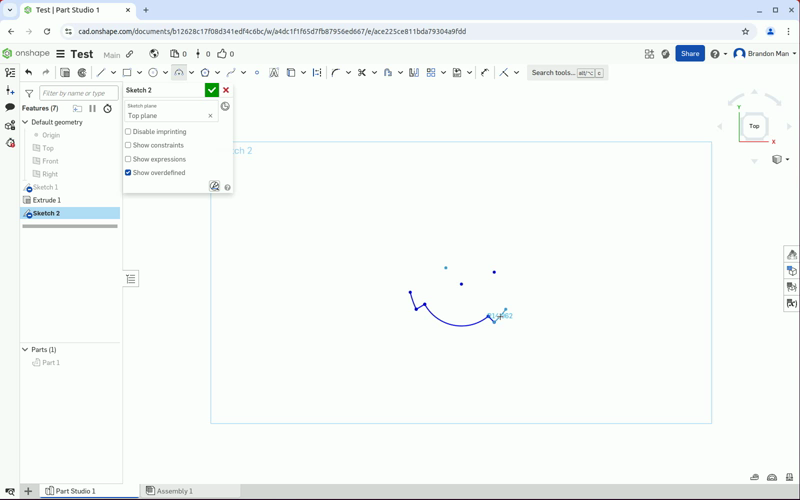
click(500, 316)
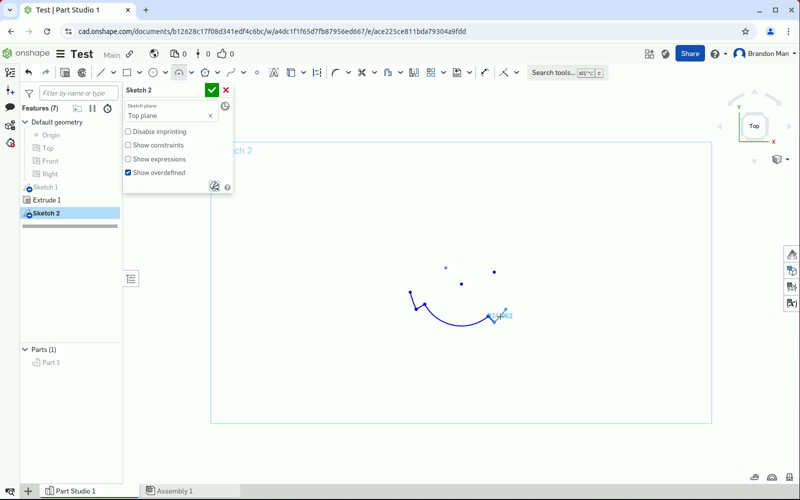
key_up(shift)
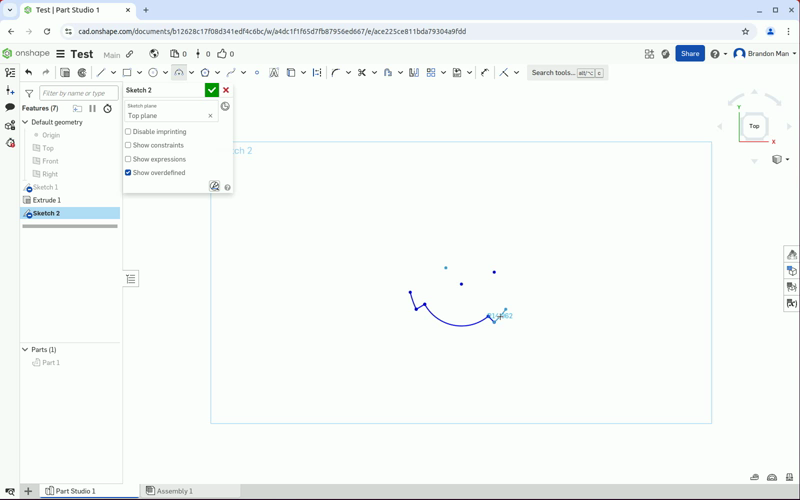
key(esc)
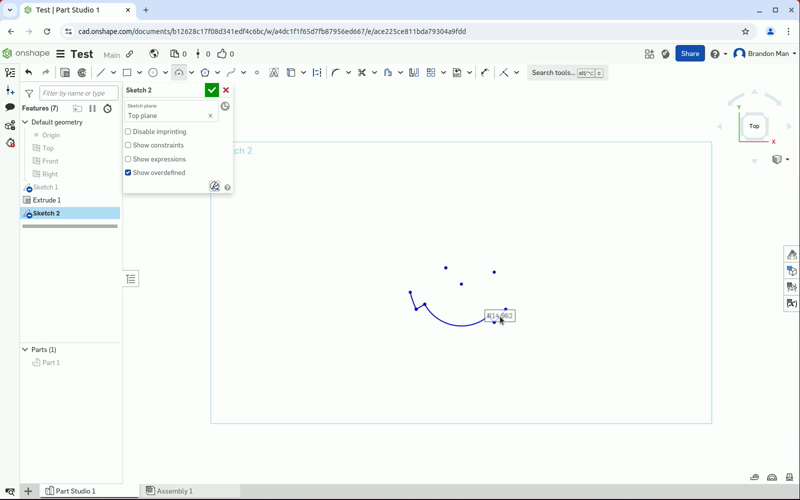
key(l)
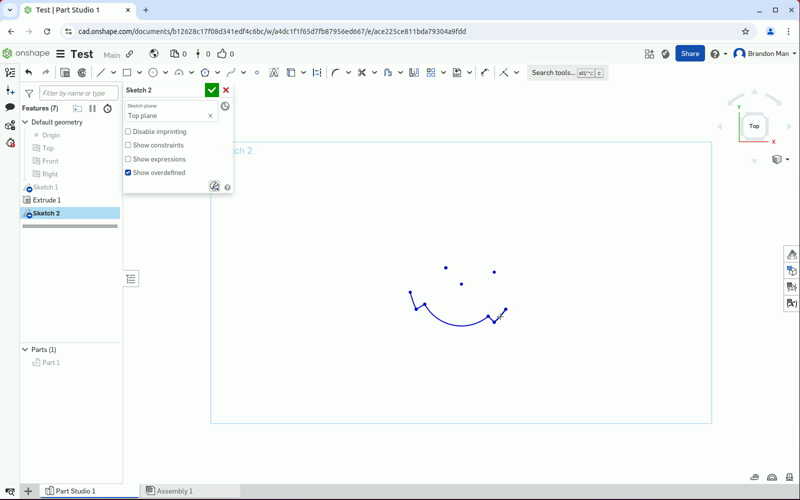
mouse_move(505, 309)
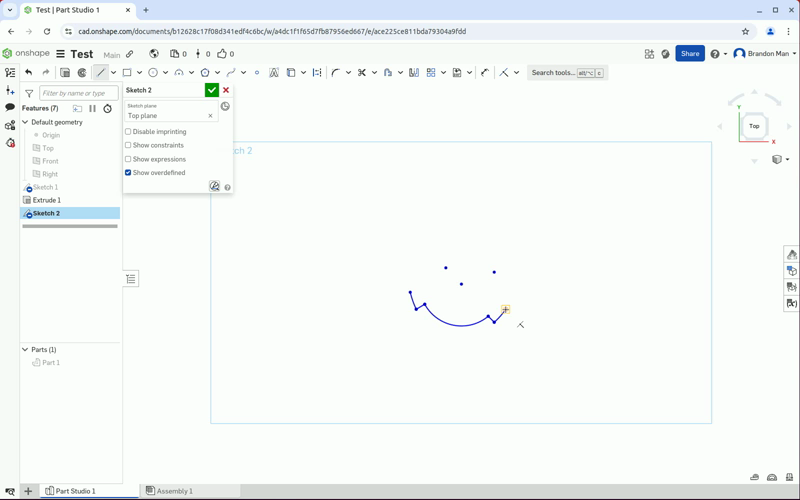
click(505, 309)
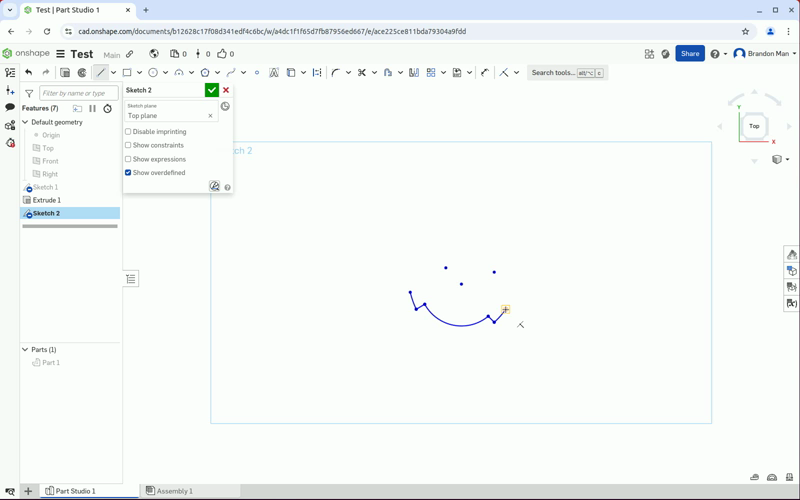
key_down(shift)
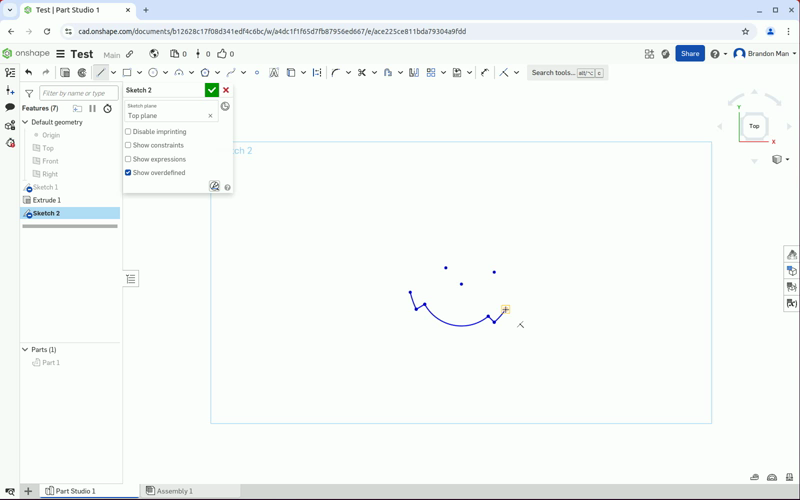
mouse_move(535, 309)
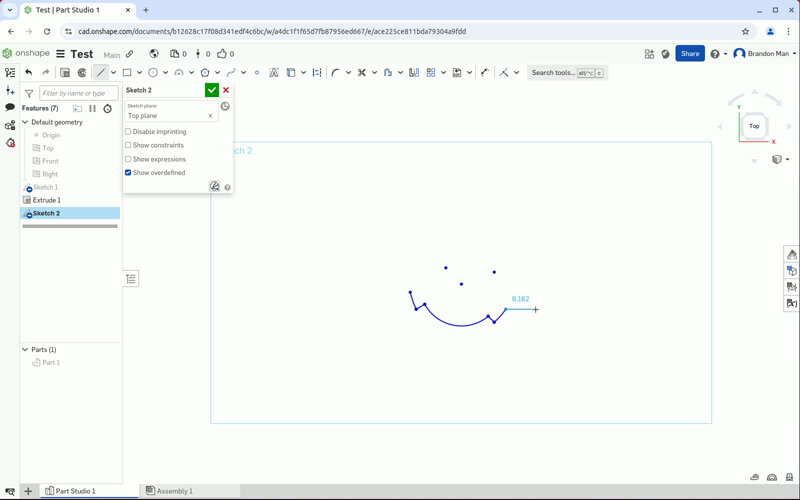
mouse_move(498, 304)
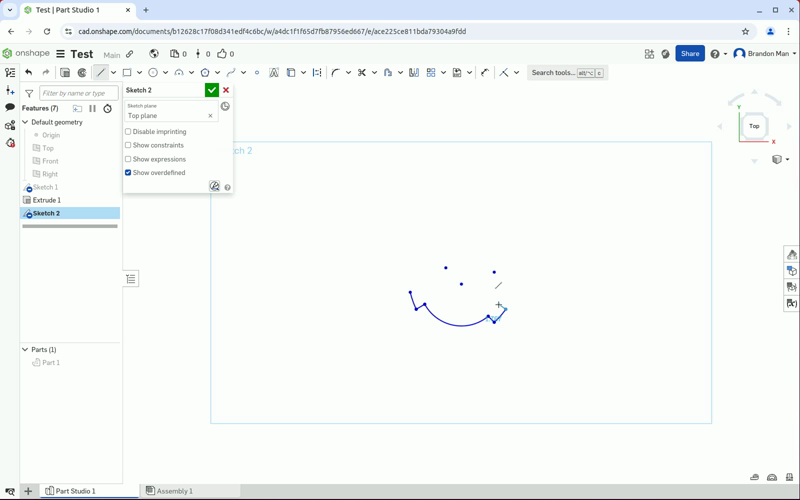
click(498, 304)
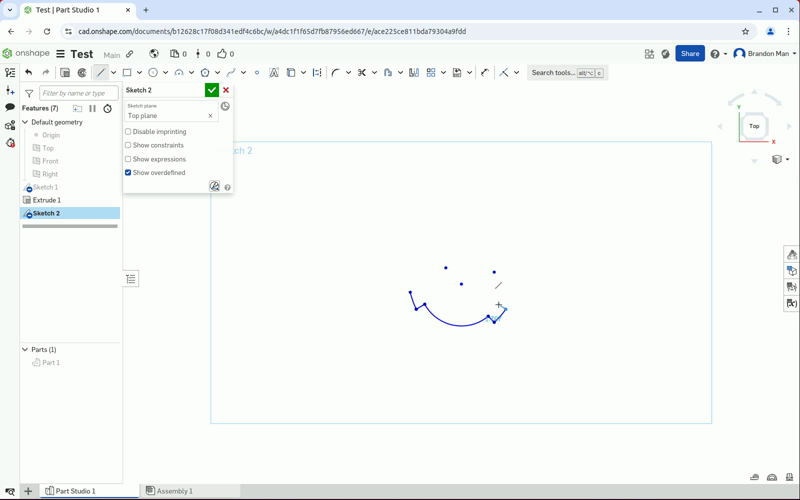
key_up(shift)
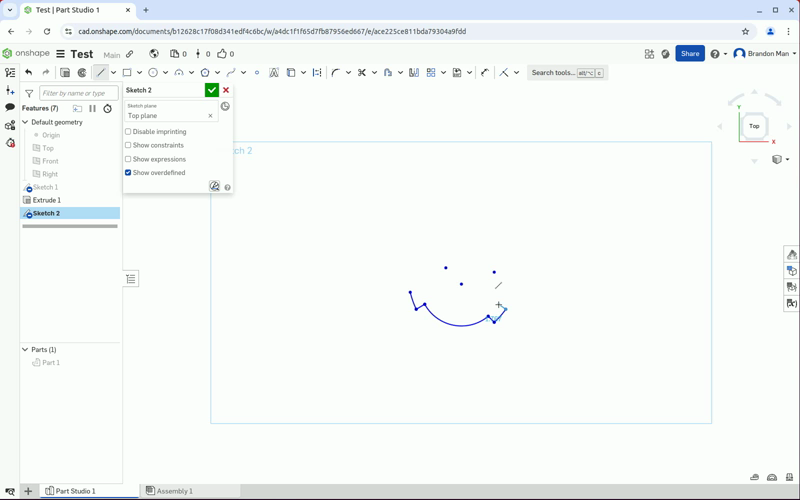
key(esc)
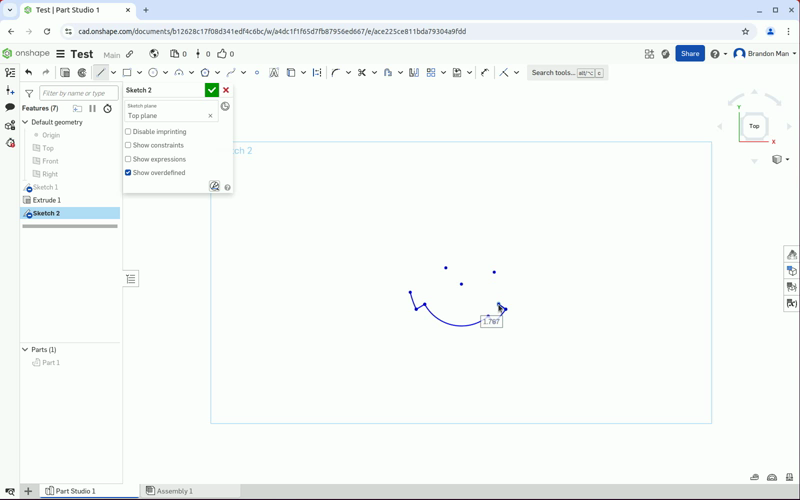
key(a)
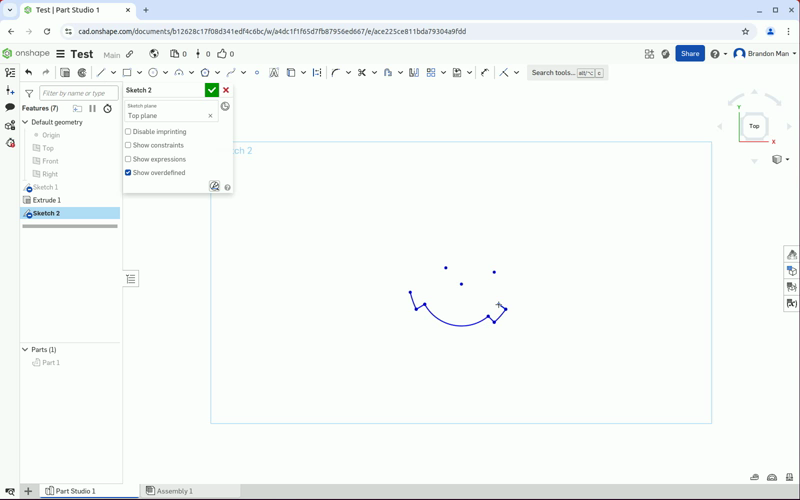
mouse_move(498, 304)
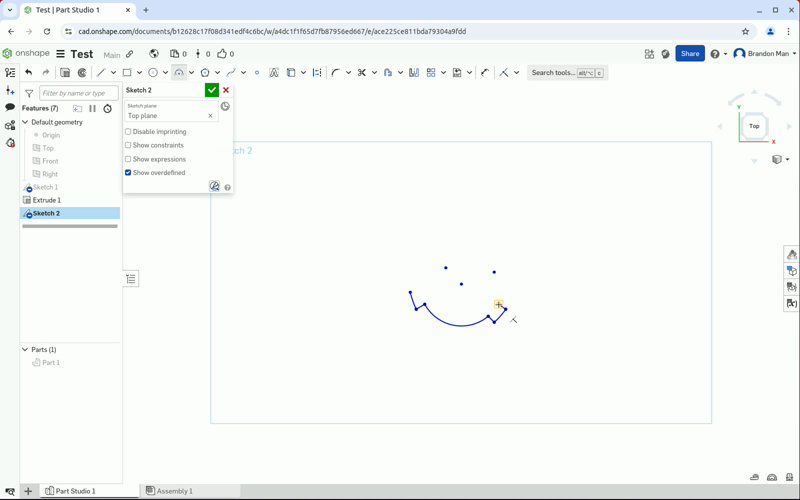
click(498, 304)
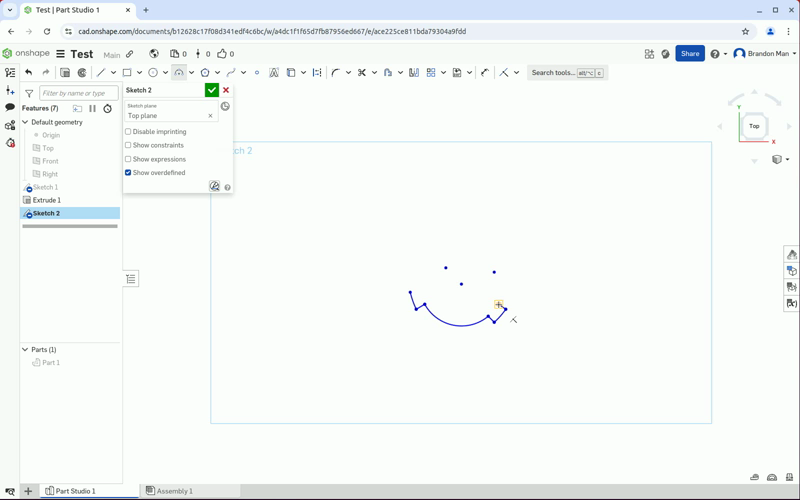
key_down(shift)
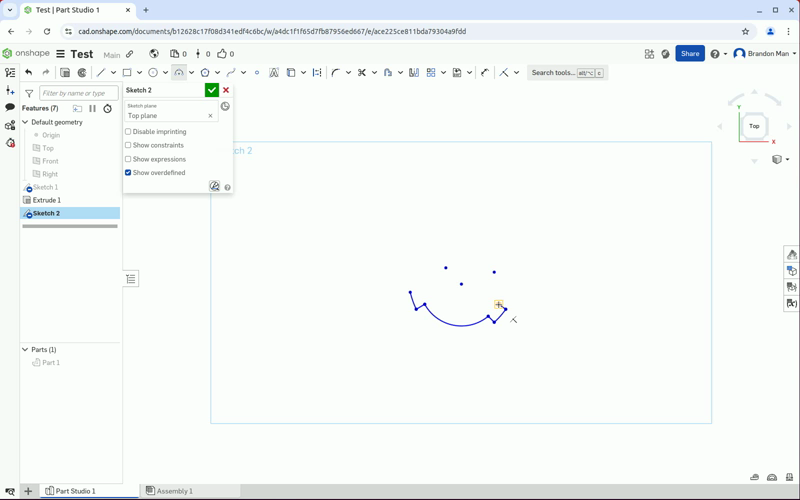
mouse_move(475, 243)
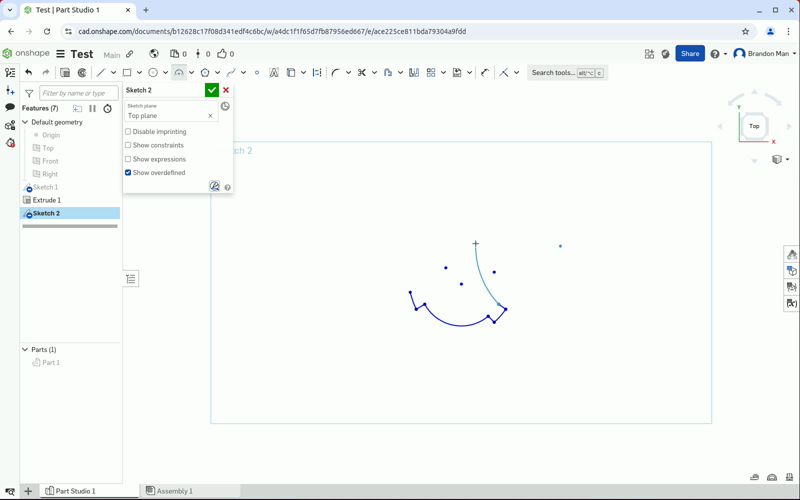
click(475, 243)
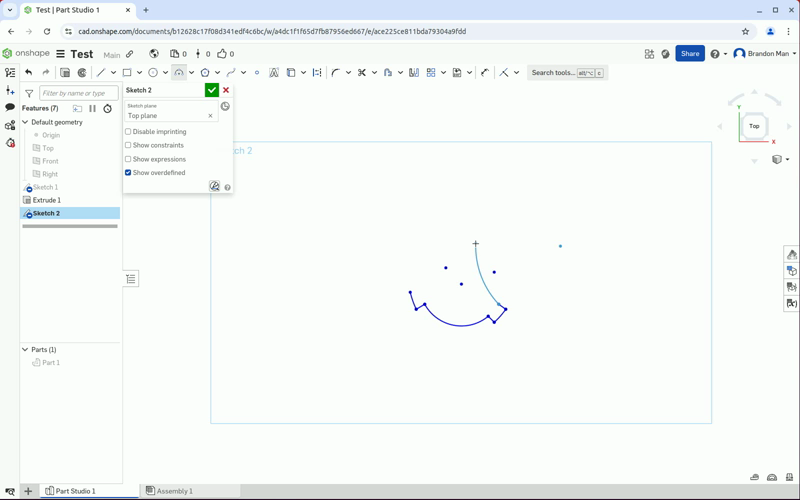
mouse_move(501, 268)
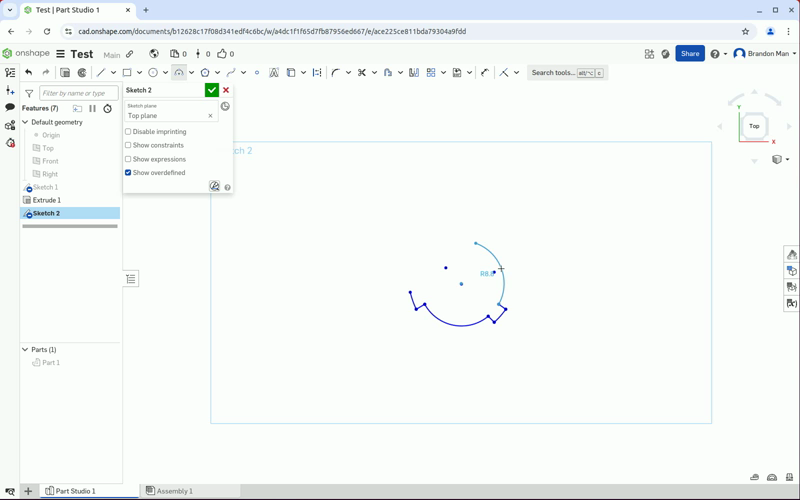
click(501, 268)
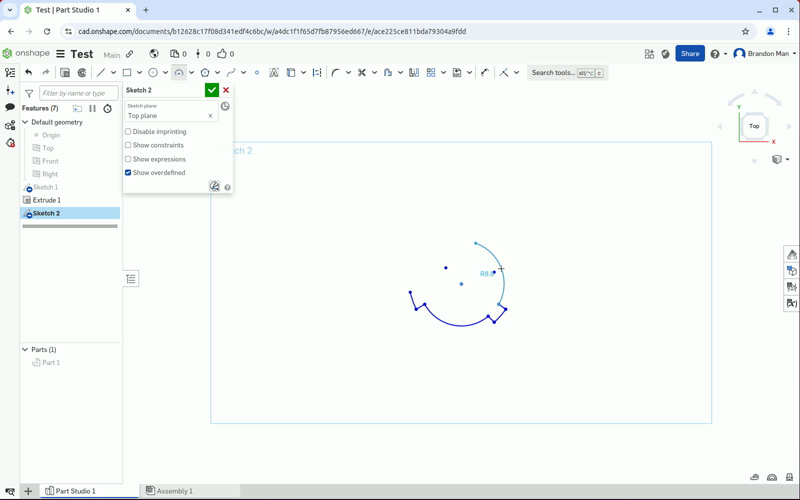
key_up(shift)
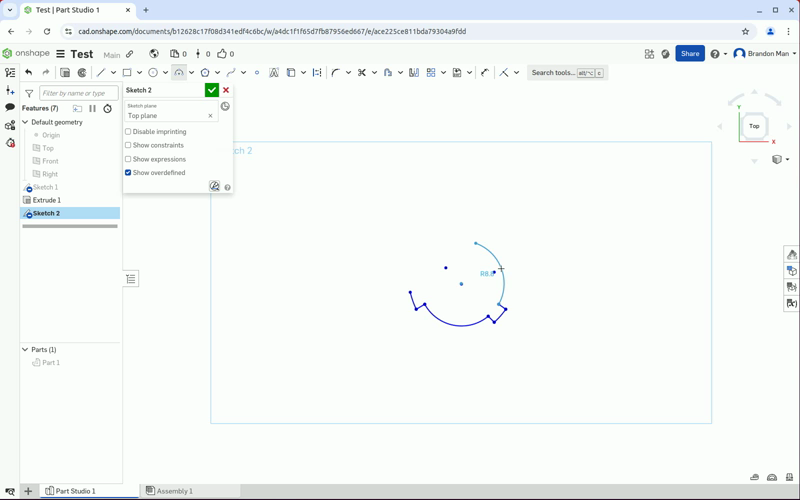
key(esc)
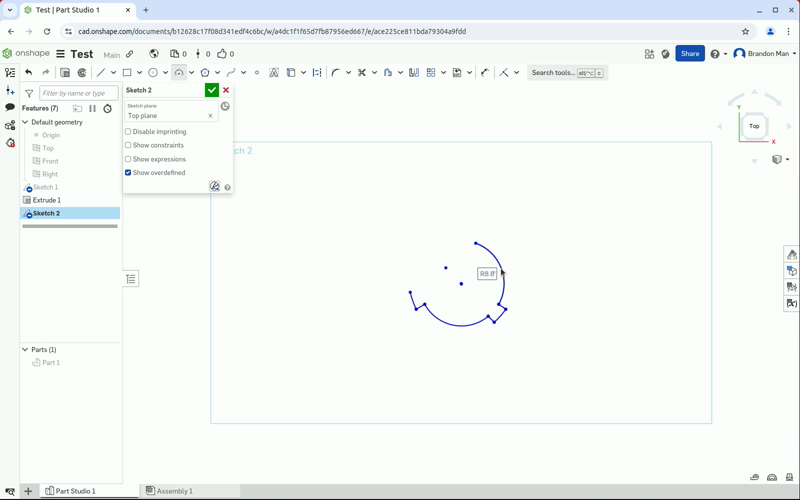
key(l)
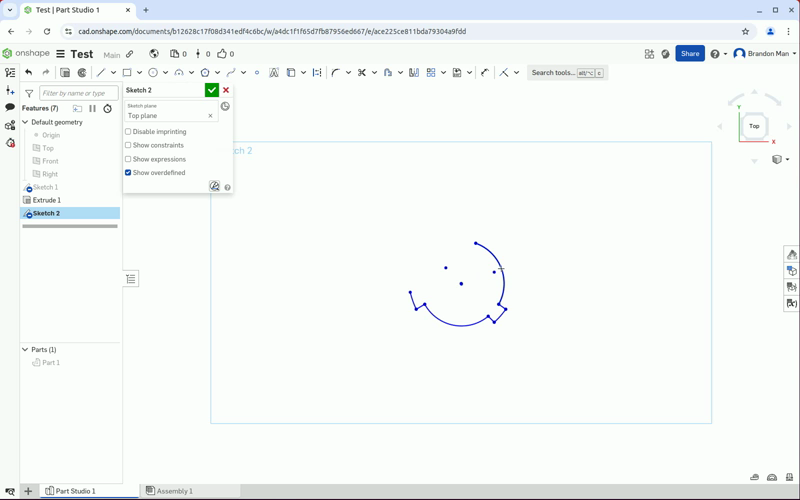
mouse_move(475, 243)
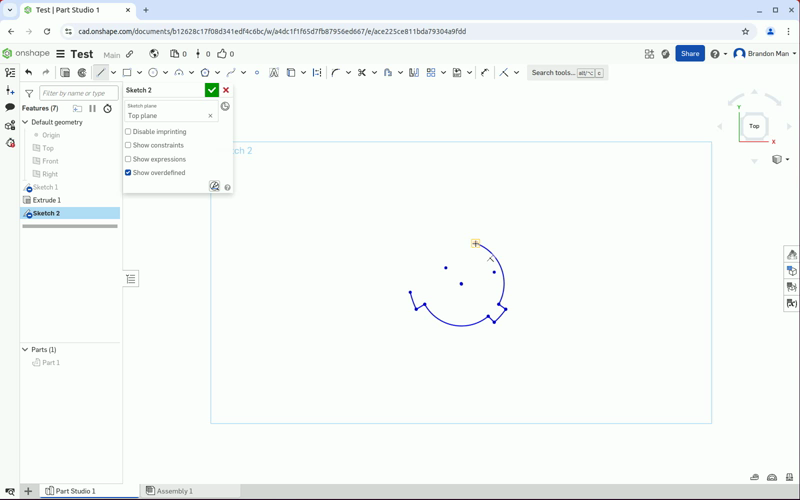
click(475, 243)
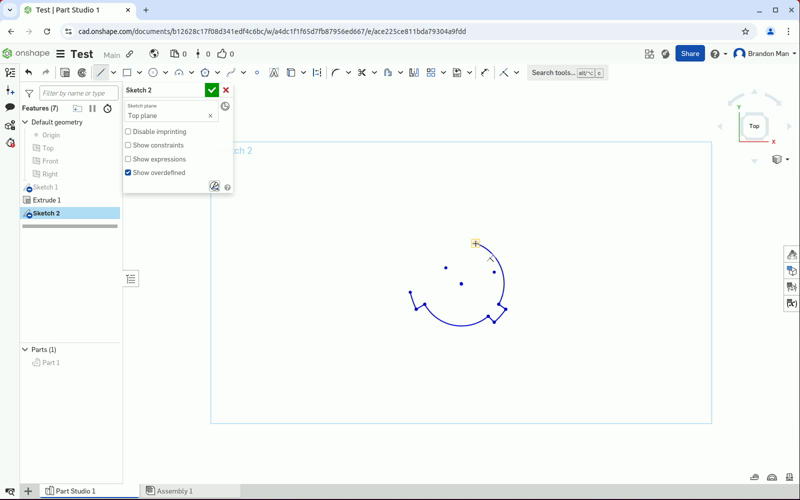
key_down(shift)
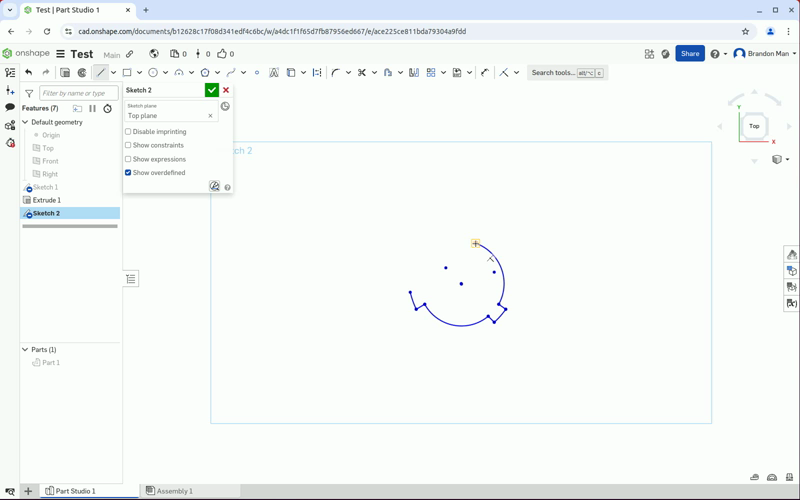
mouse_move(505, 243)
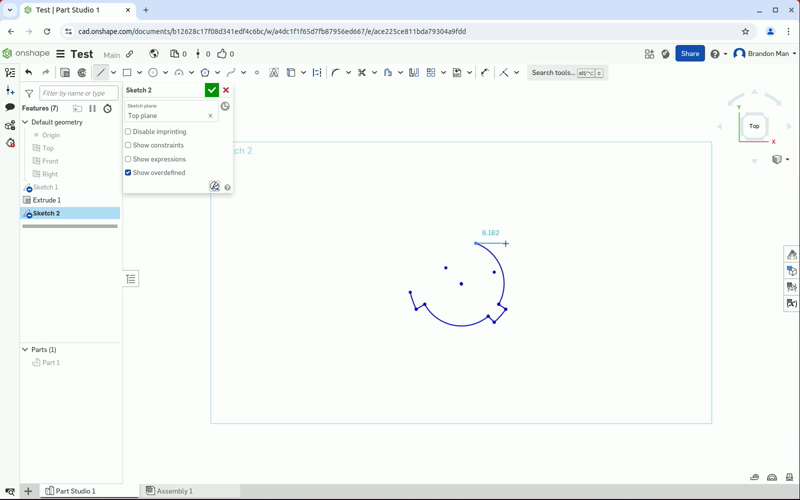
mouse_move(478, 235)
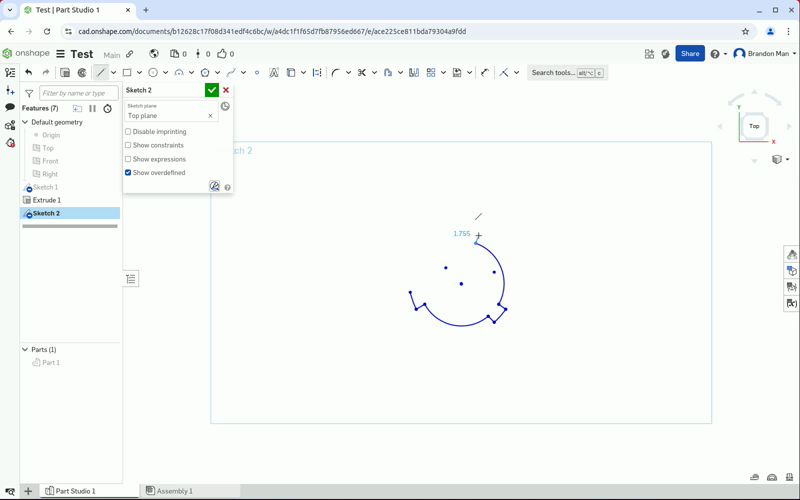
click(478, 235)
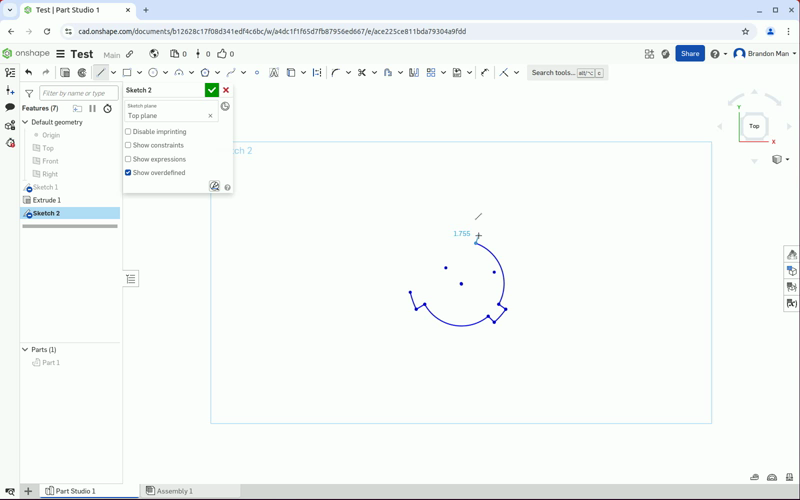
key_up(shift)
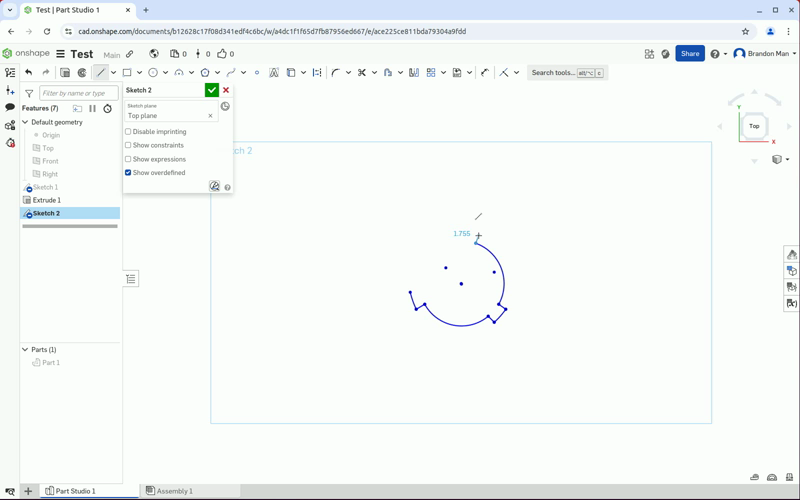
key(esc)
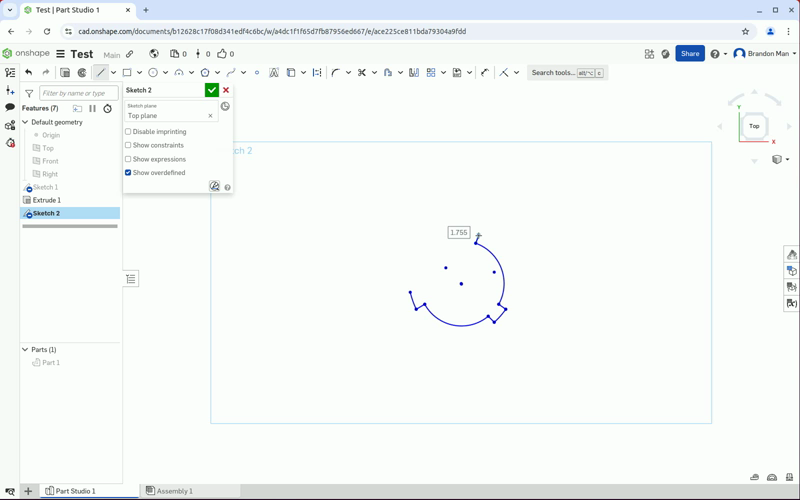
key(a)
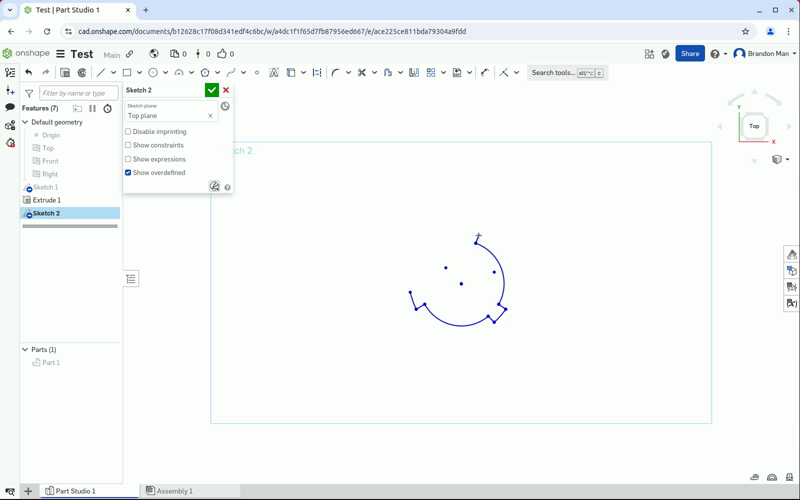
mouse_move(478, 235)
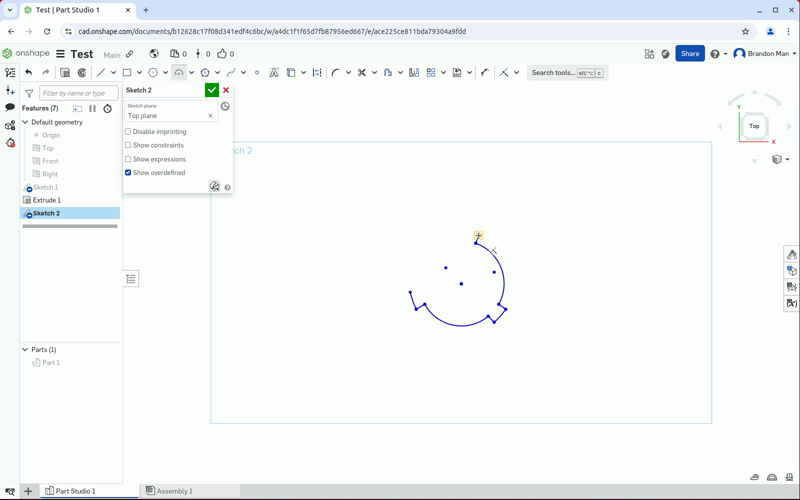
click(478, 235)
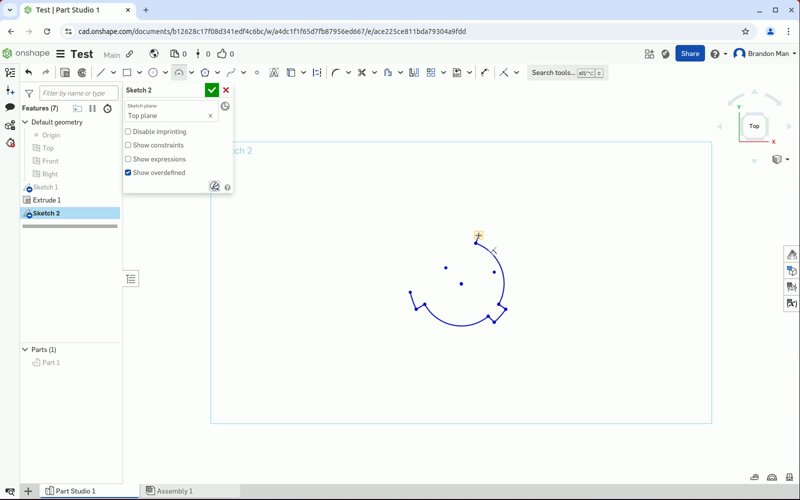
key_down(shift)
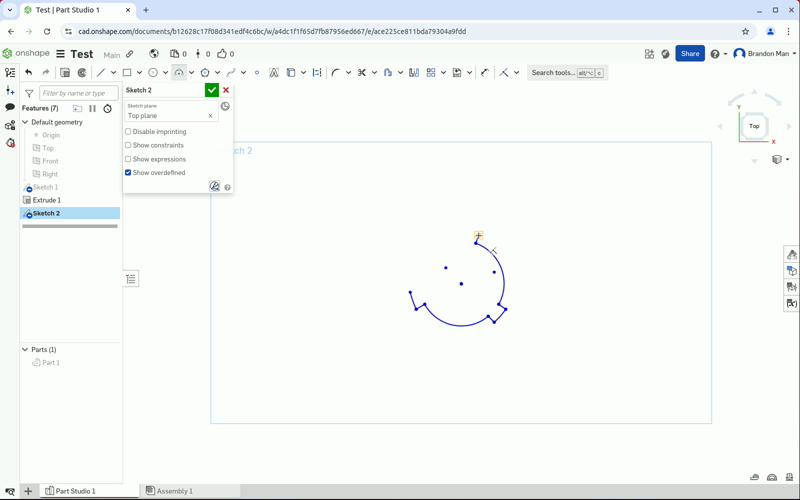
mouse_move(461, 232)
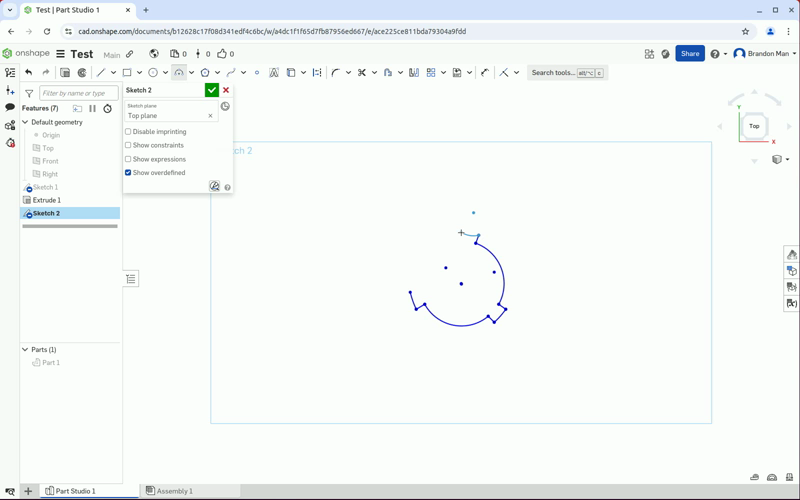
click(461, 232)
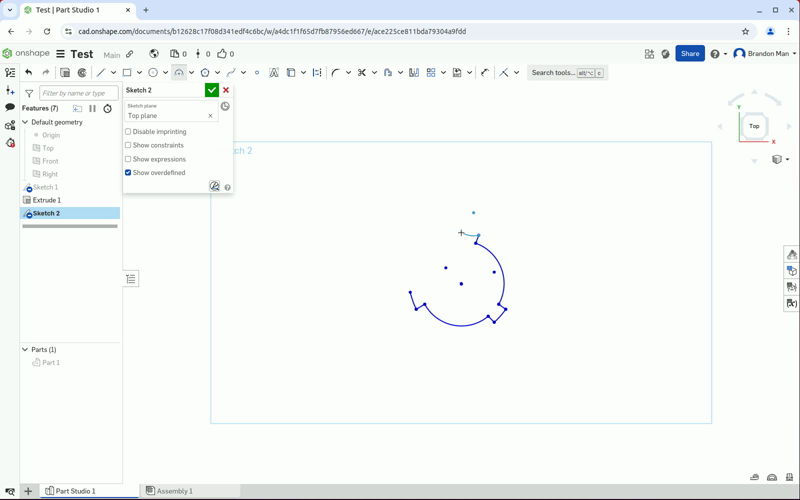
mouse_move(470, 232)
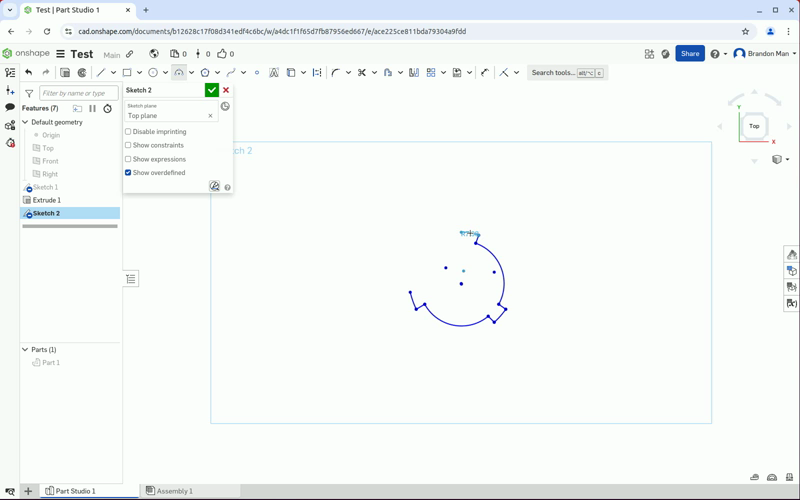
click(470, 232)
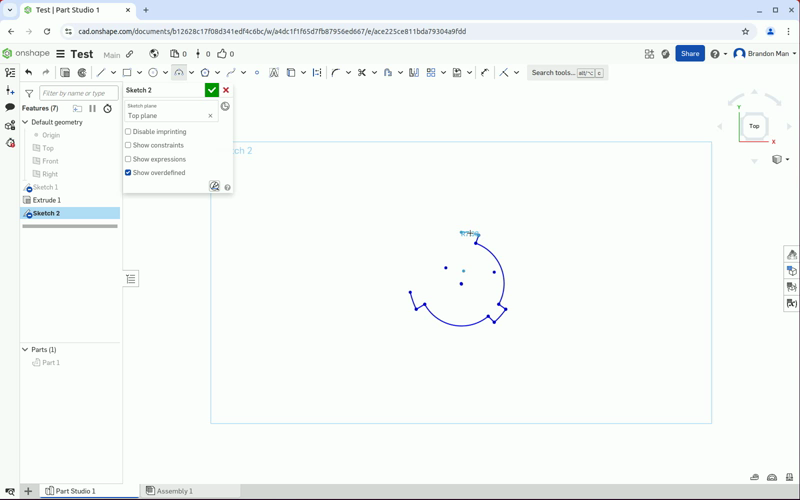
key_up(shift)
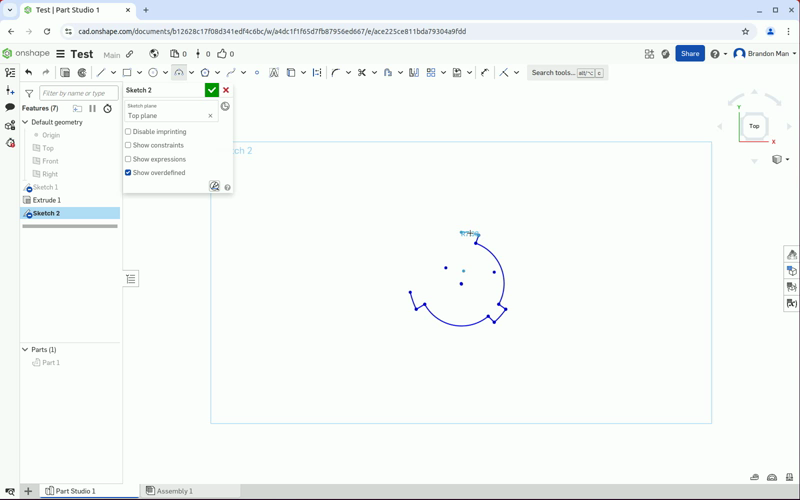
key(esc)
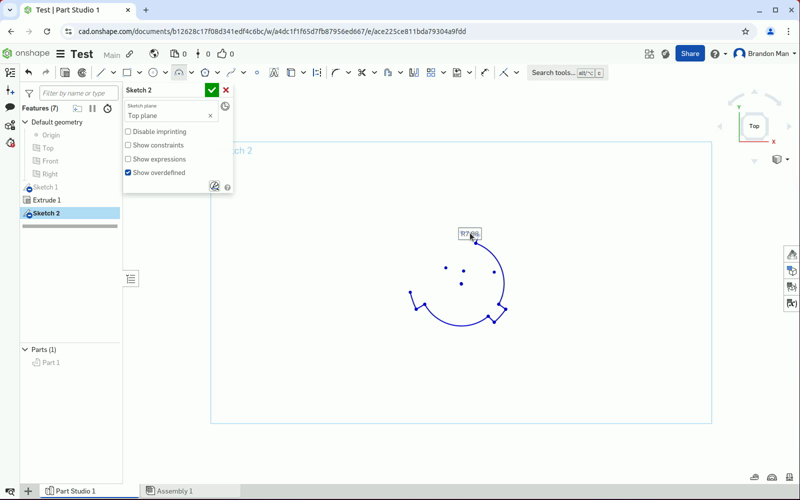
key(l)
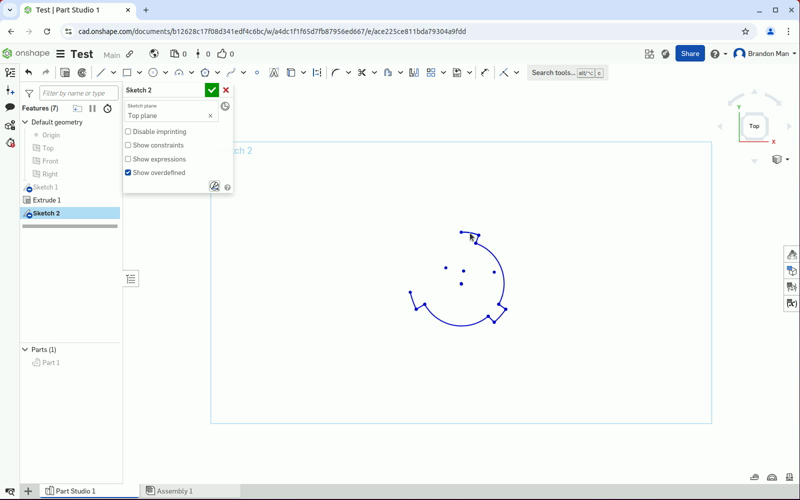
mouse_move(461, 232)
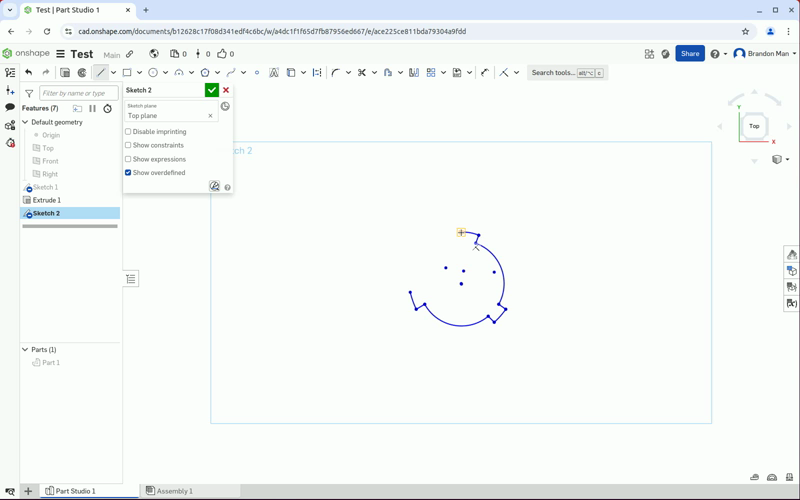
click(461, 232)
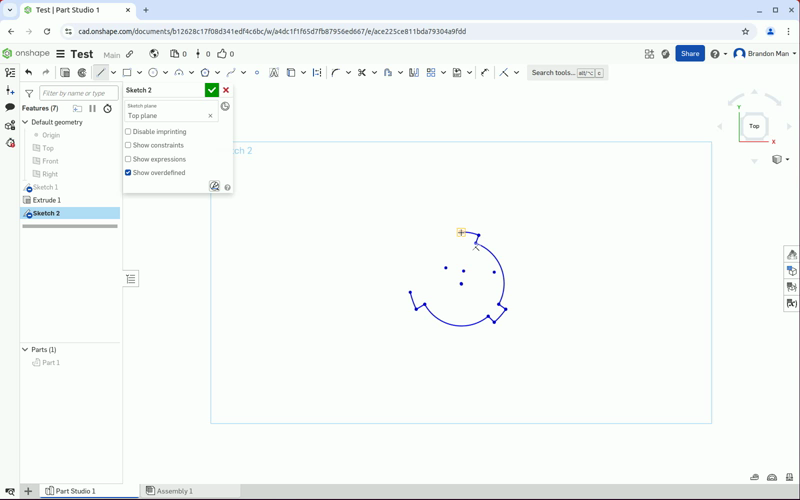
key_down(shift)
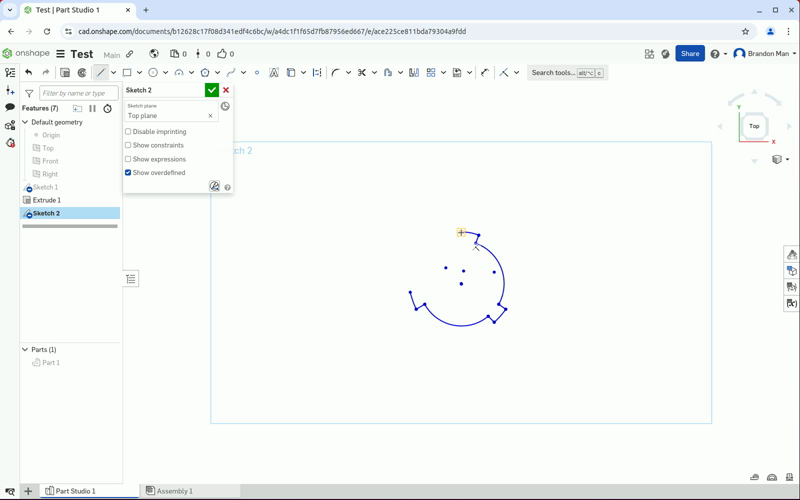
mouse_move(491, 232)
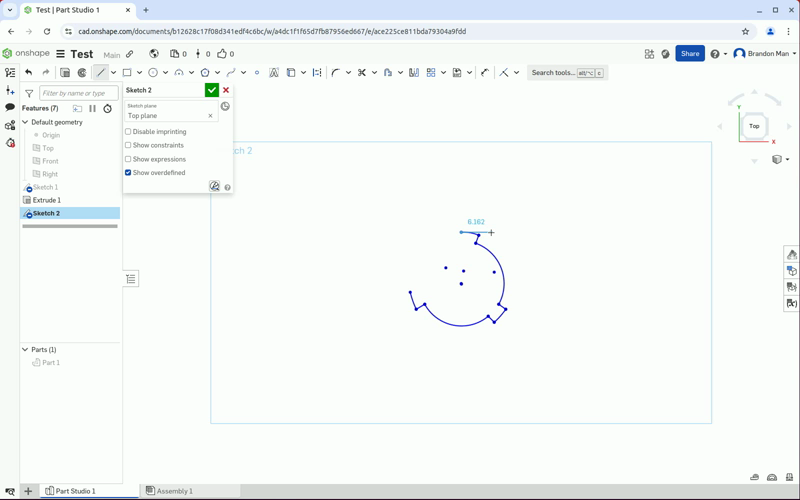
mouse_move(461, 240)
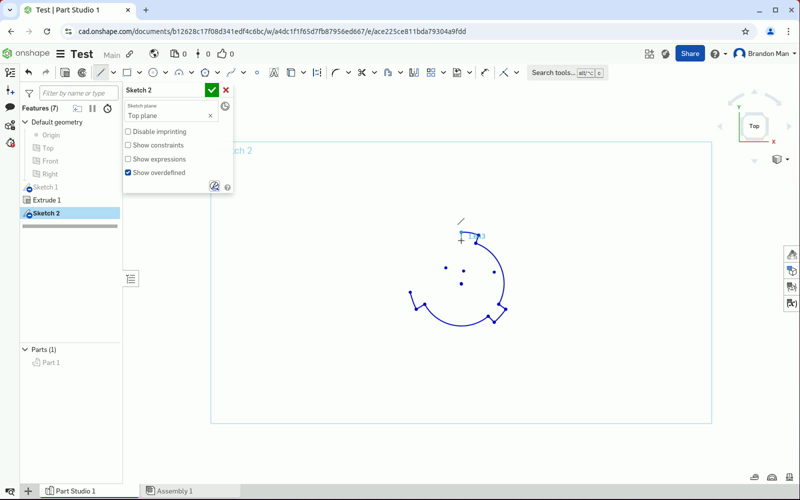
click(461, 240)
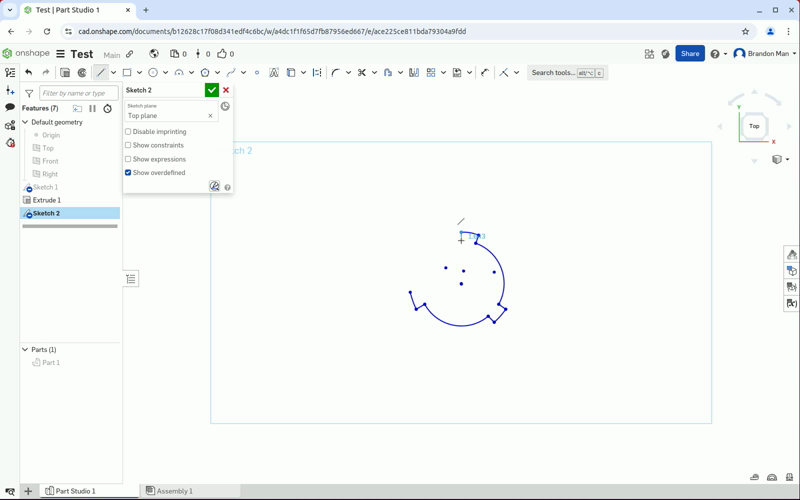
key_up(shift)
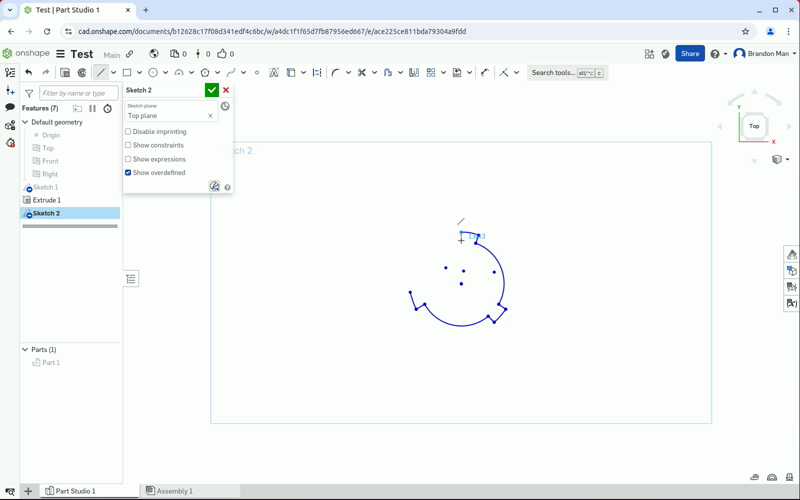
key(esc)
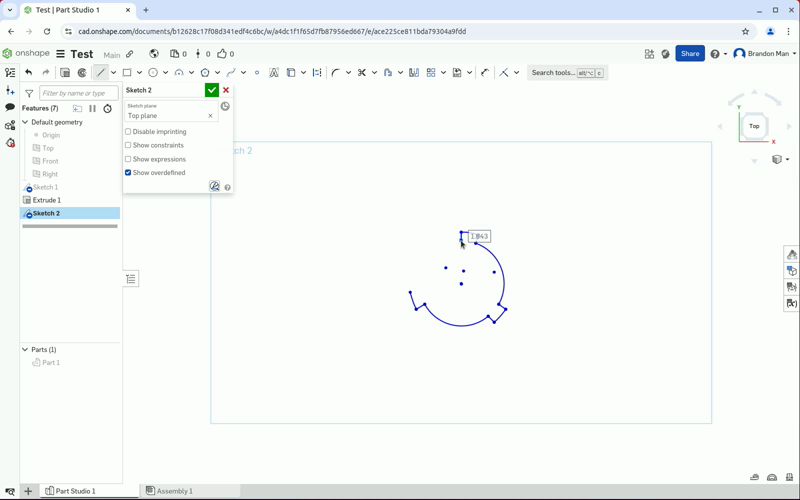
key(a)
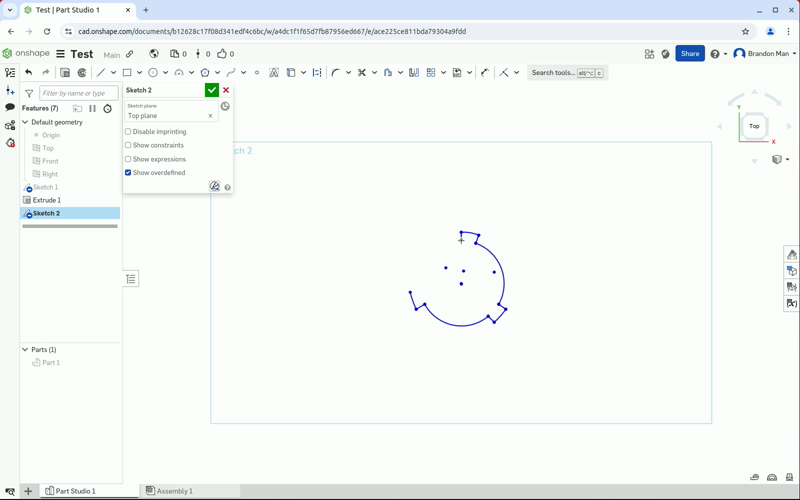
mouse_move(461, 240)
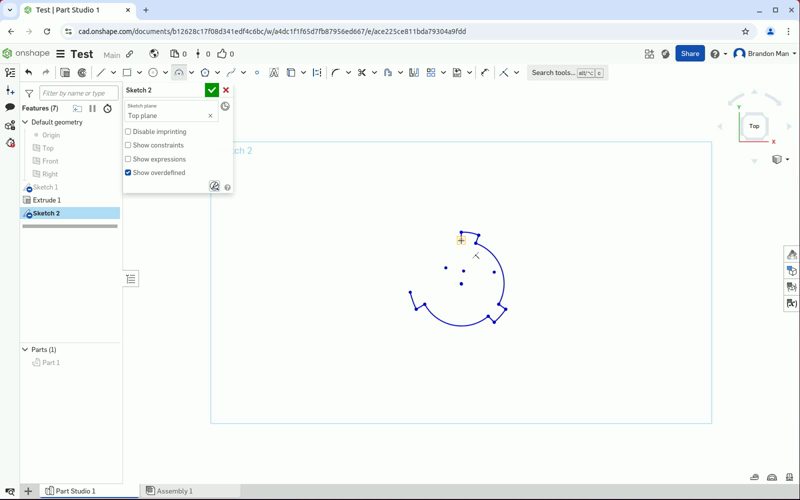
click(461, 240)
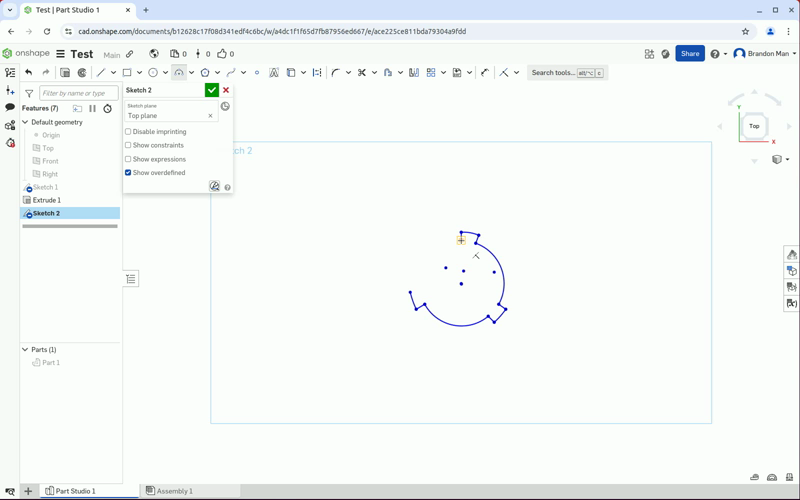
key_down(shift)
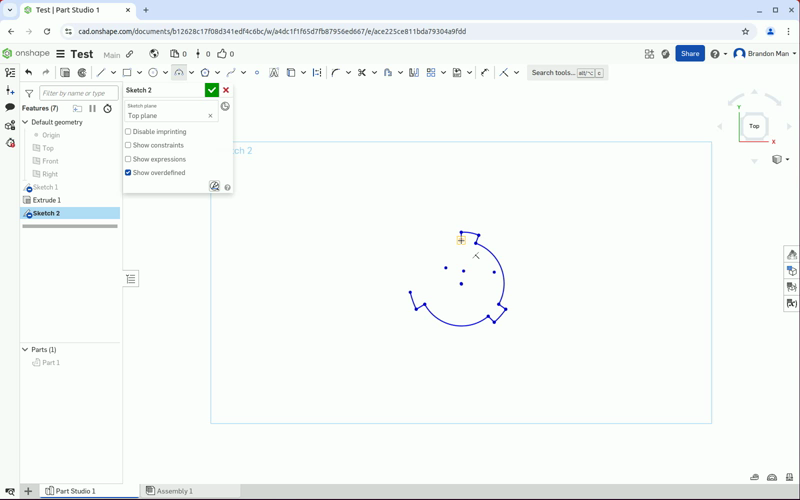
mouse_move(418, 291)
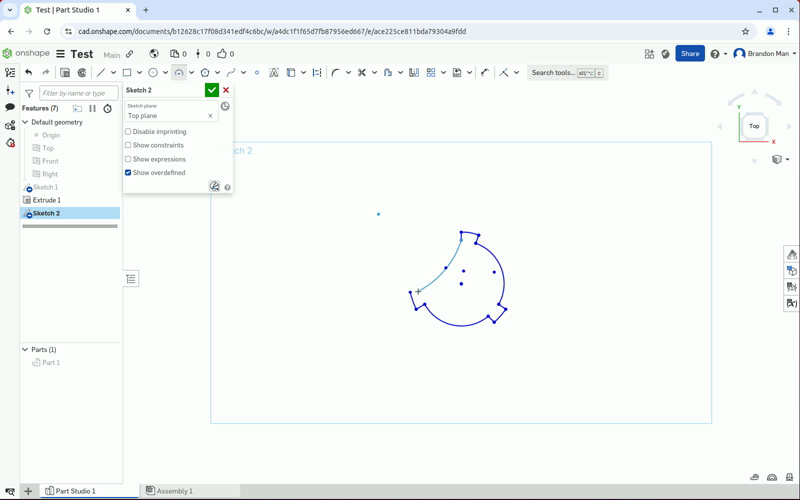
click(418, 291)
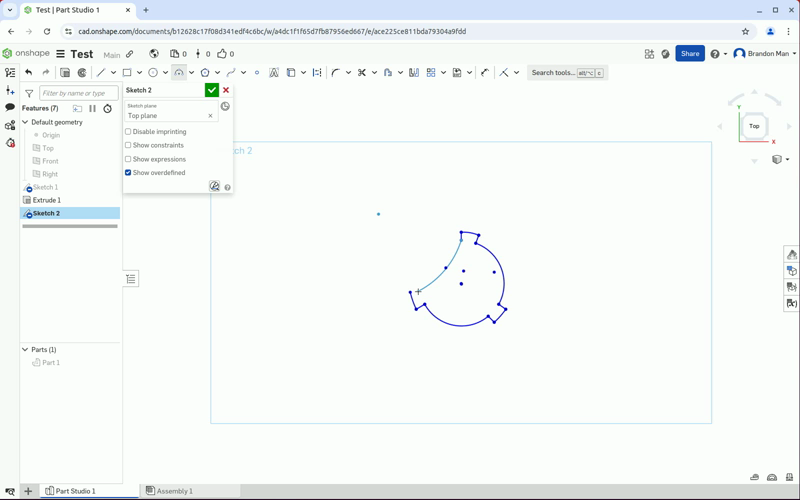
mouse_move(428, 255)
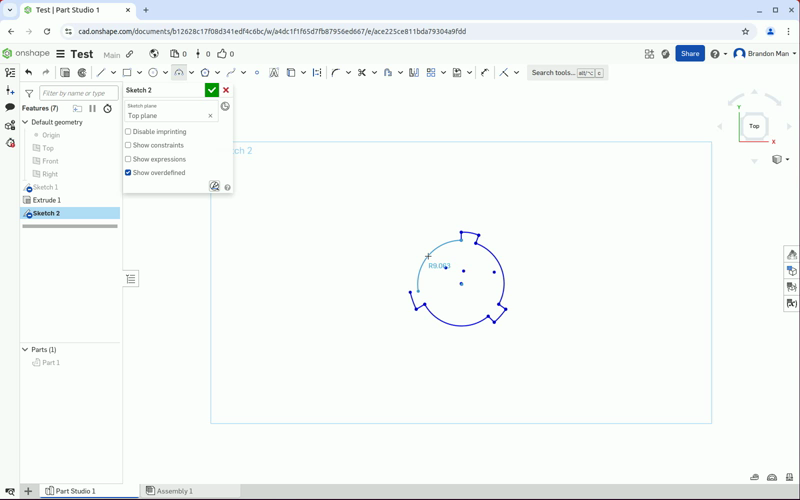
click(428, 255)
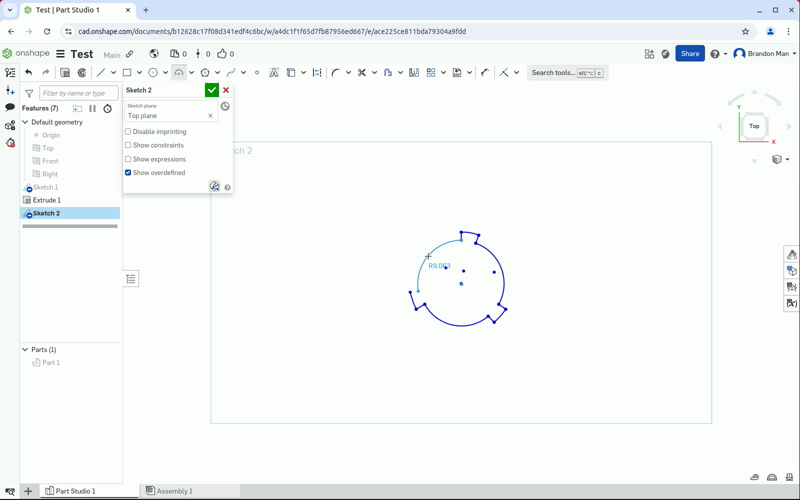
key_up(shift)
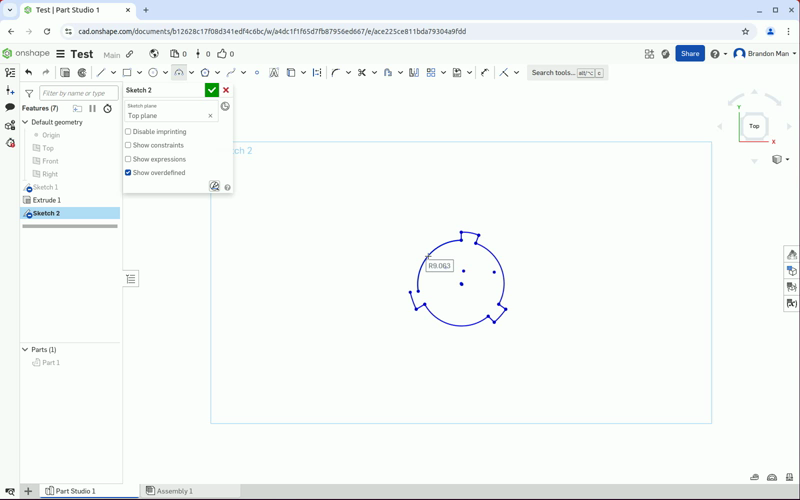
key(esc)
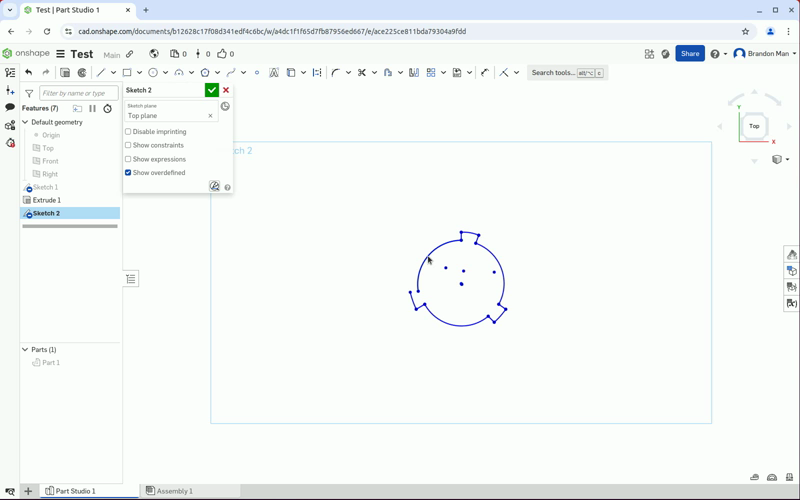
key(l)
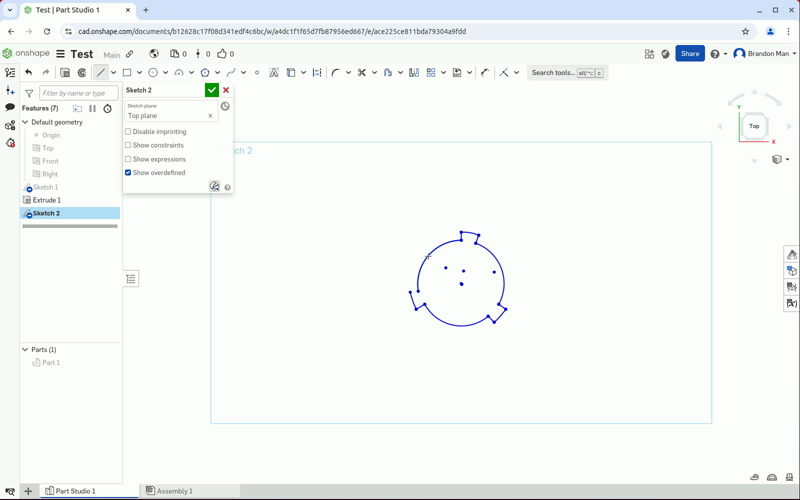
mouse_move(418, 291)
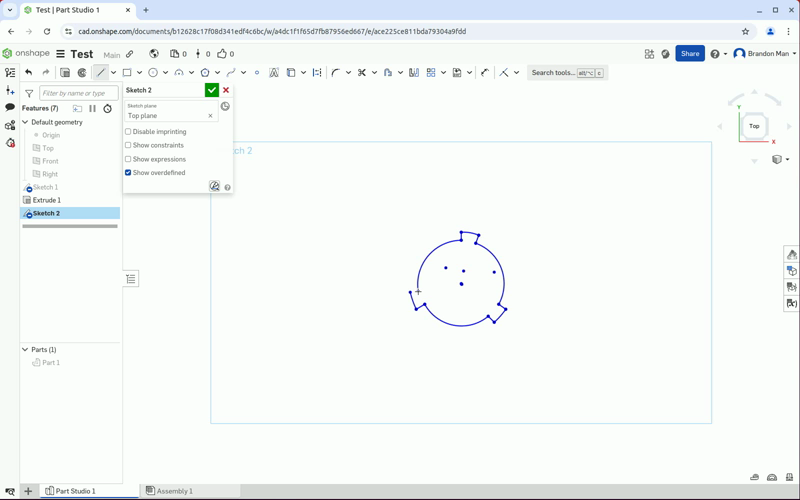
click(418, 291)
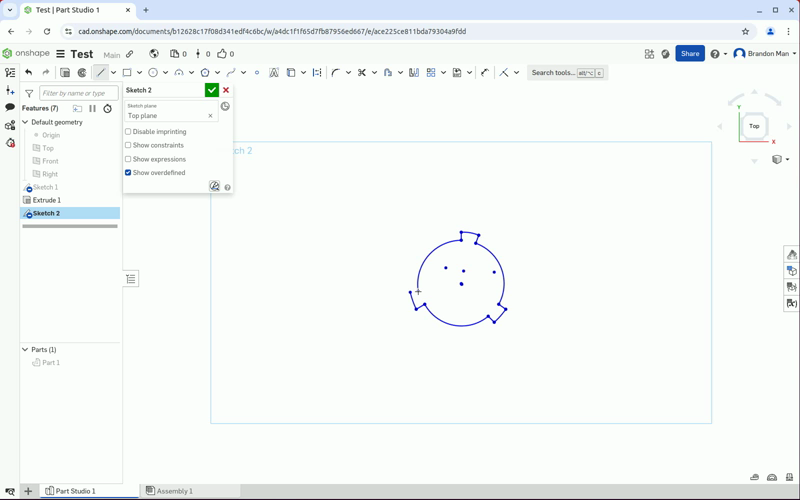
mouse_move(448, 291)
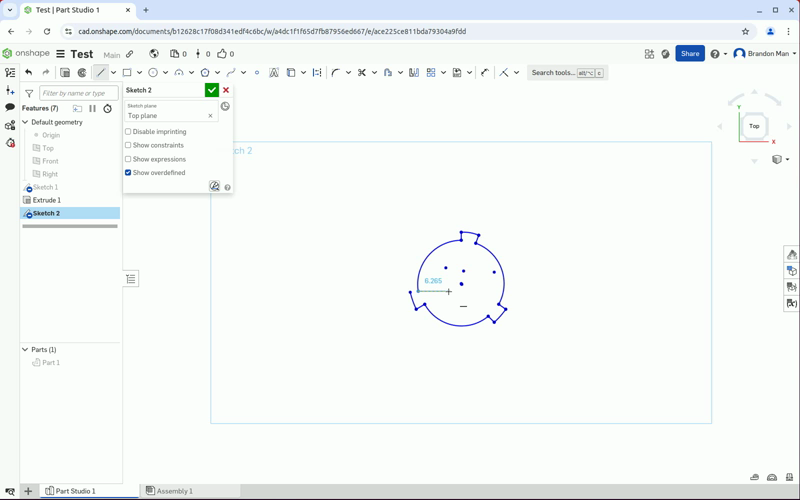
key_down(shift)
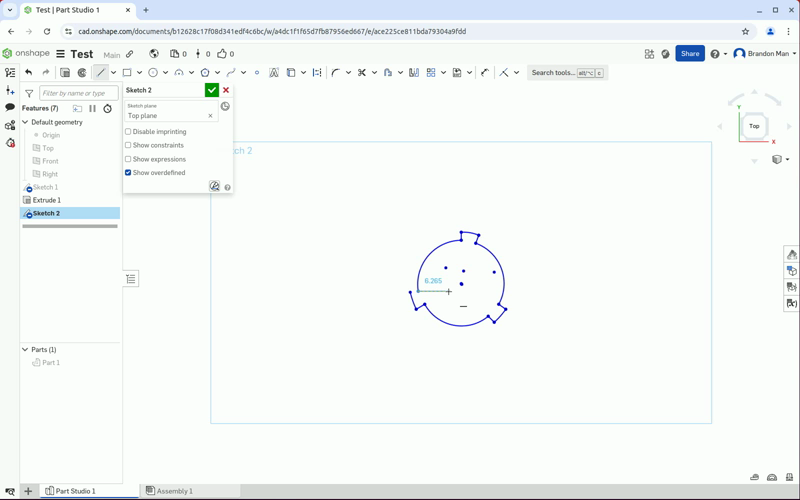
mouse_move(410, 292)
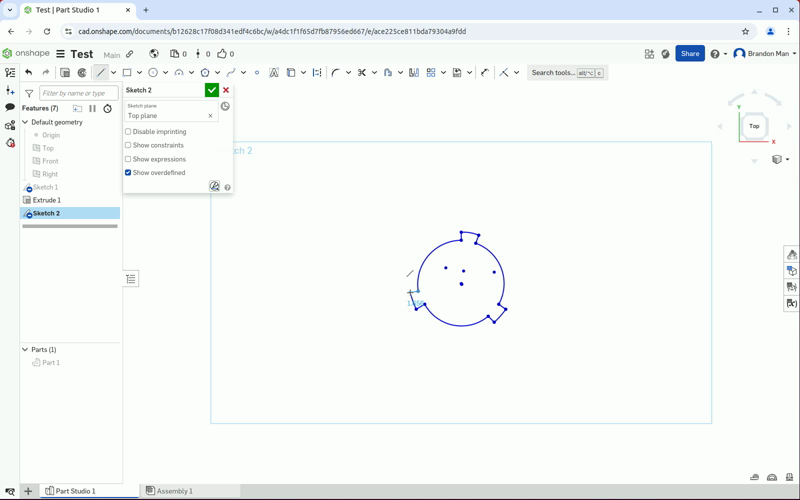
key_up(shift)
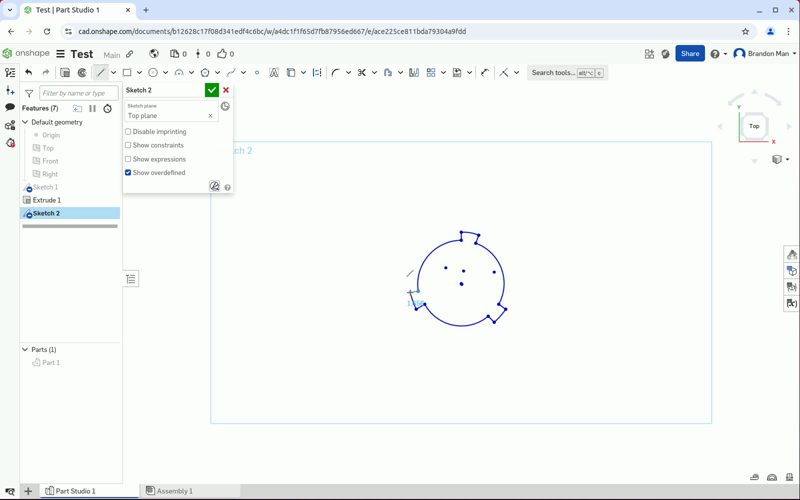
click(410, 292)
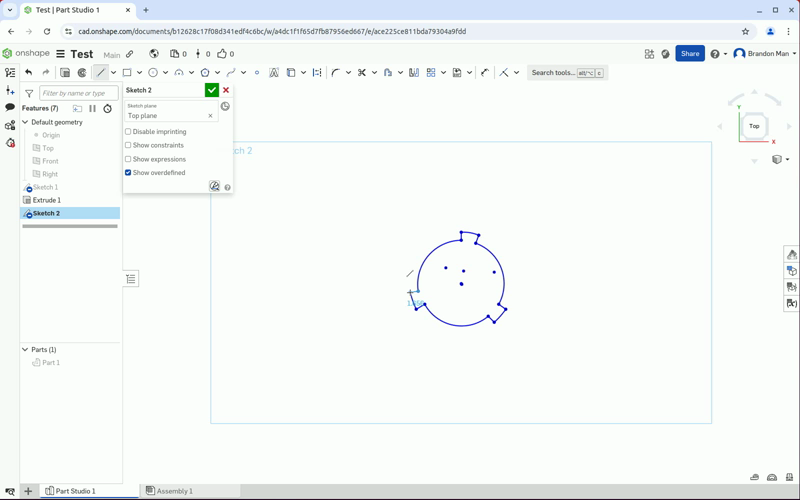
key(esc)
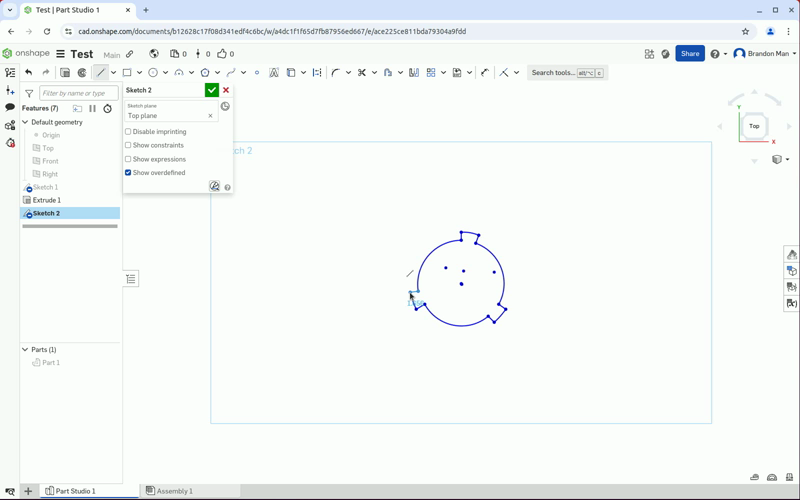
key(c)
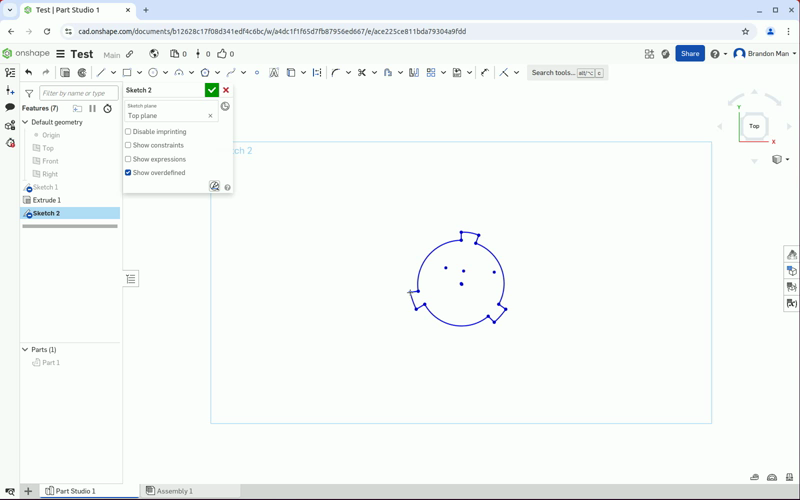
key_down(shift)
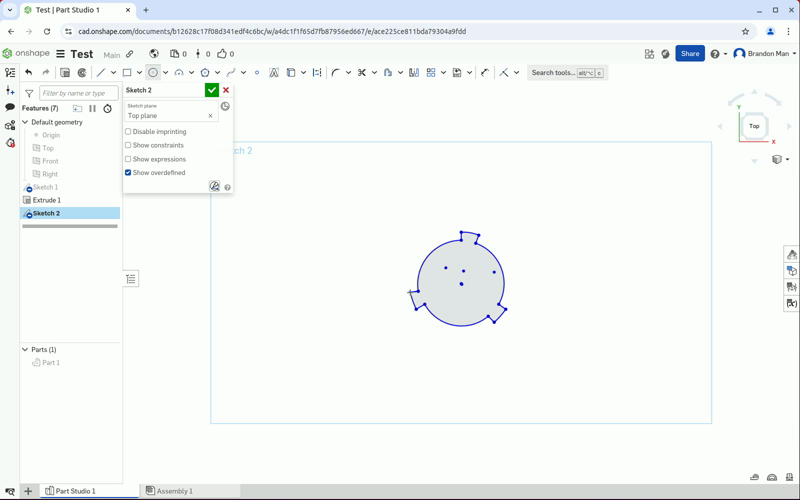
mouse_move(420, 298)
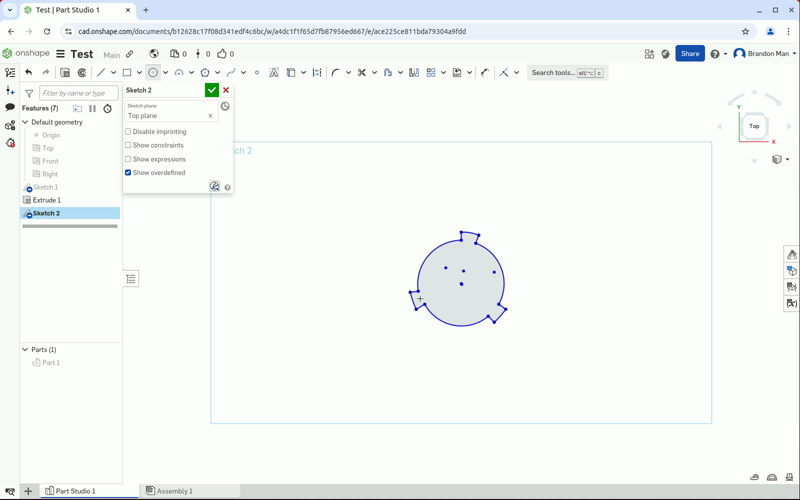
click(420, 298)
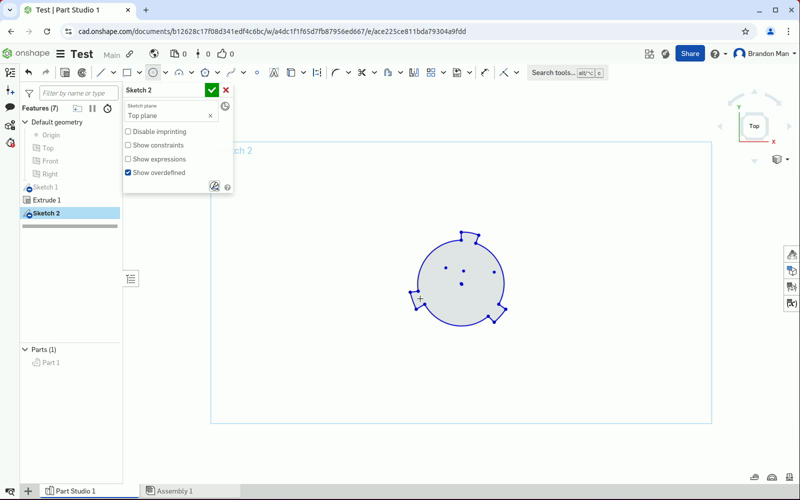
key_up(shift)
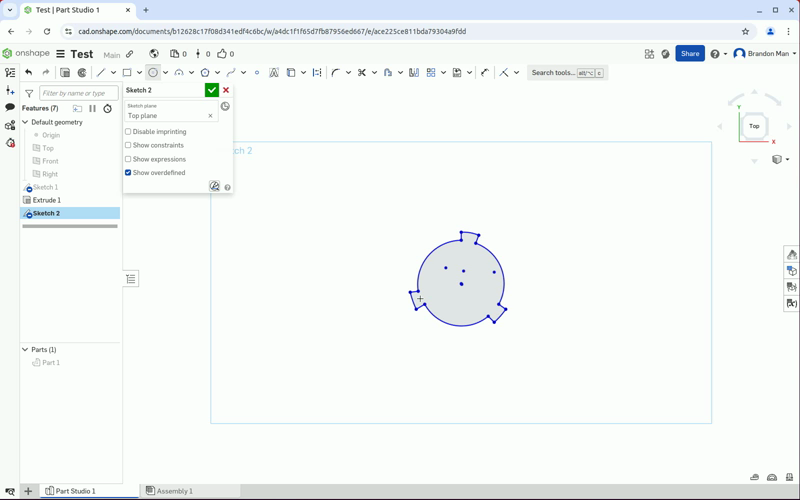
mouse_move(425, 298)
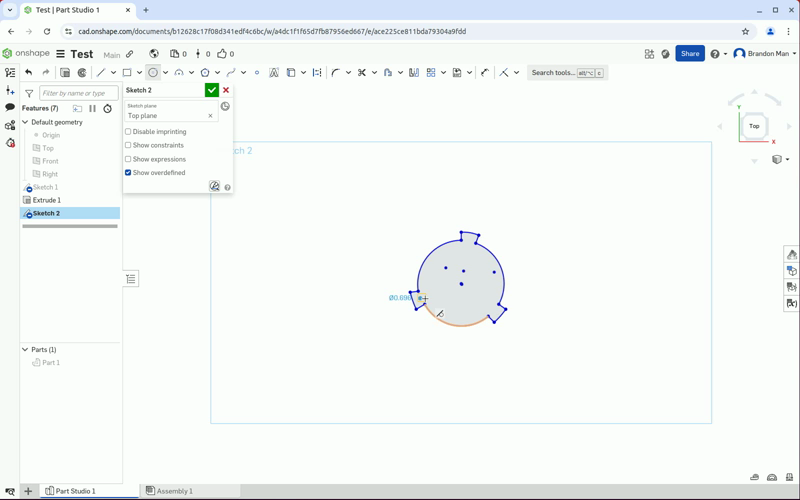
click(425, 298)
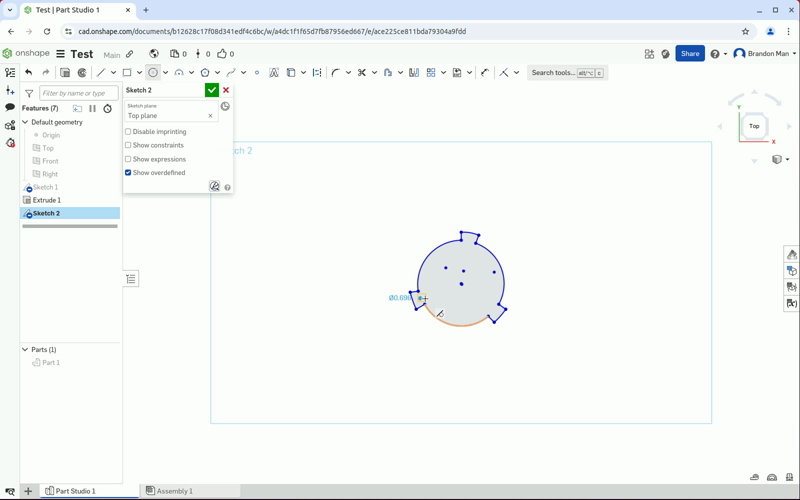
key(esc)
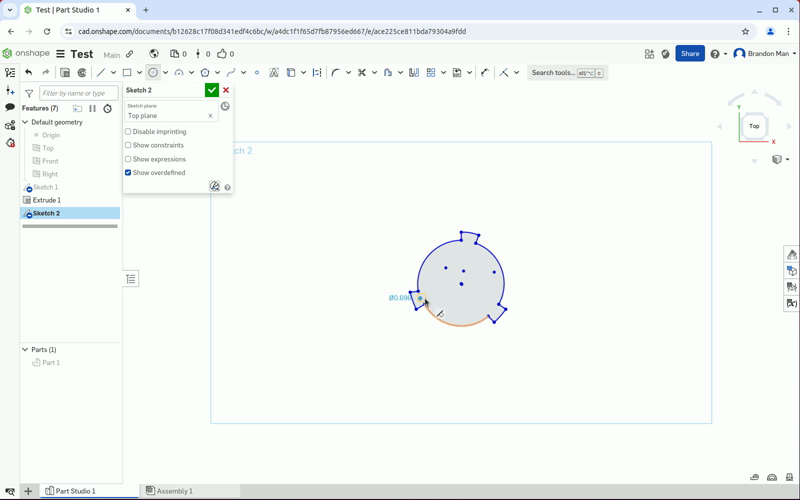
key(c)
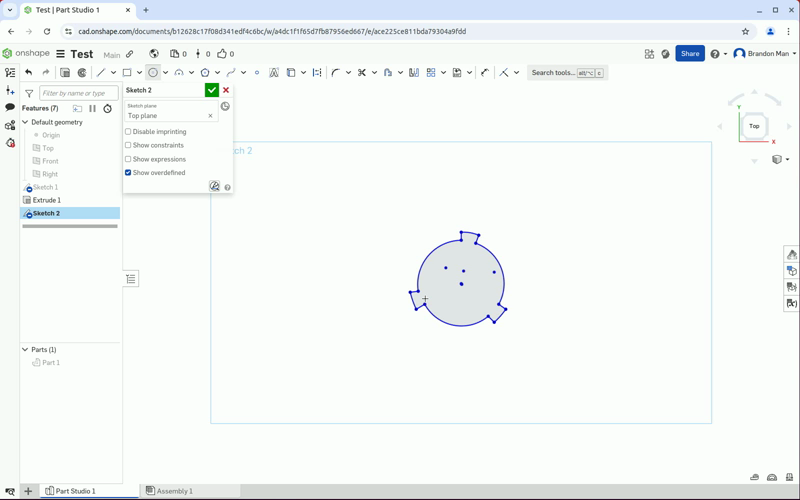
key_down(shift)
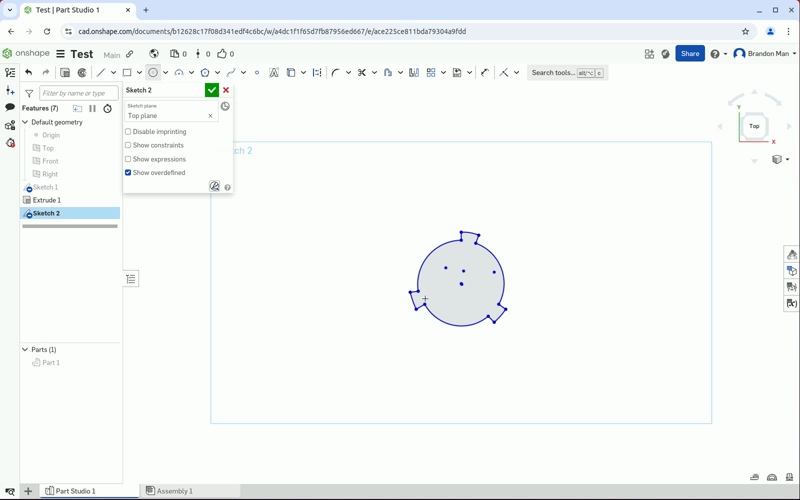
mouse_move(461, 283)
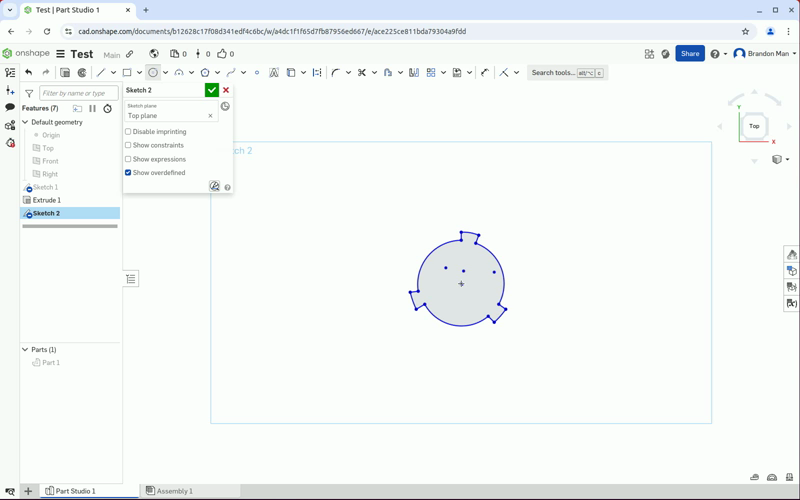
scroll(6)
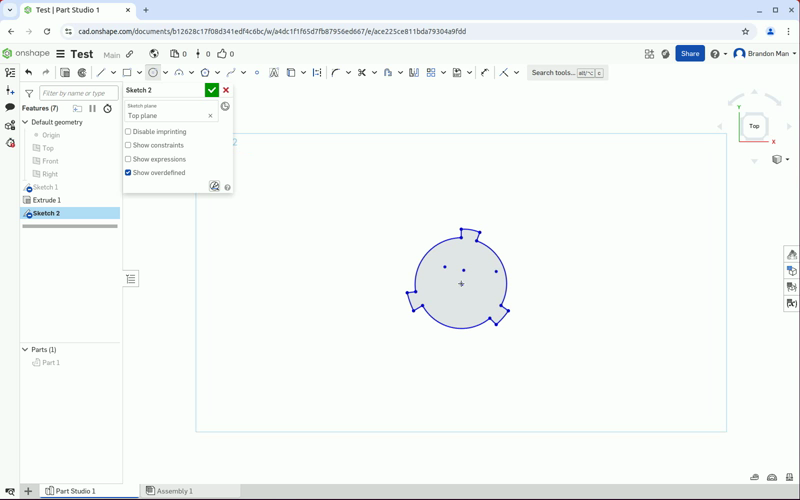
scroll(6)
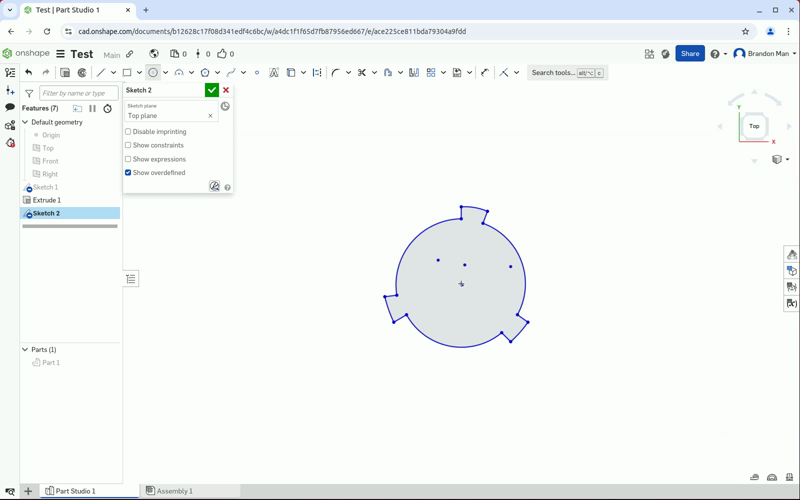
scroll(6)
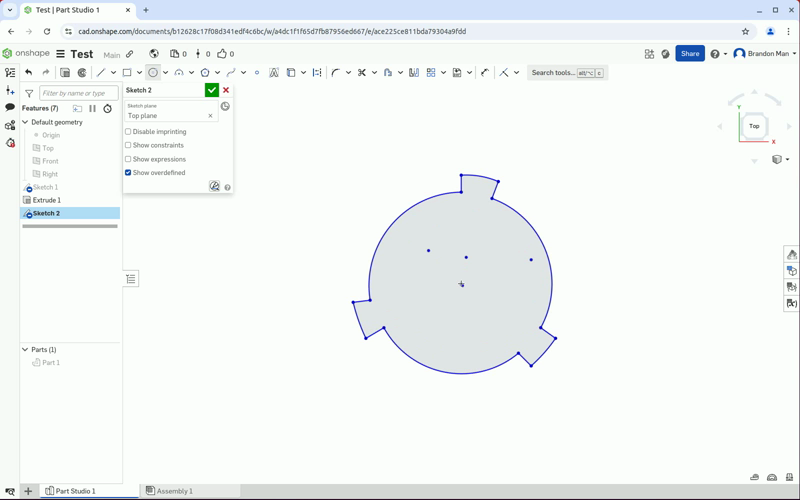
scroll(6)
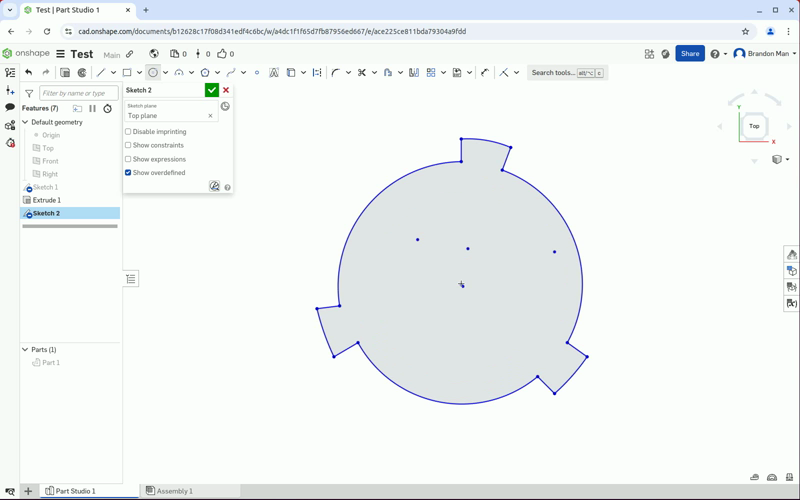
scroll(6)
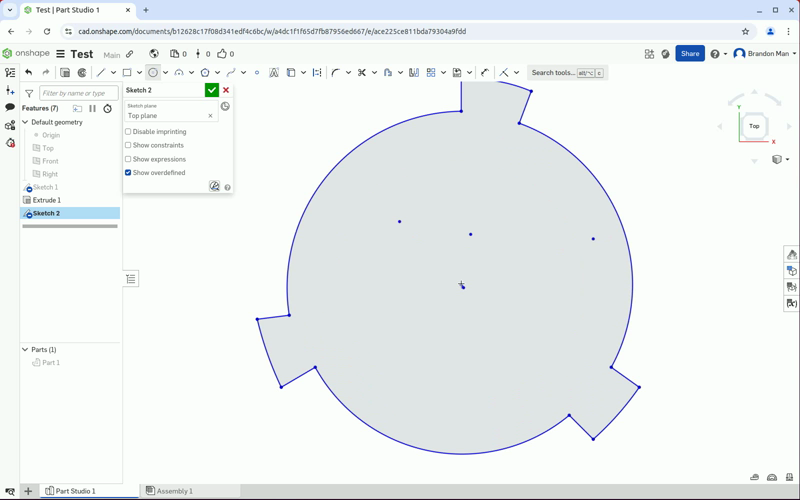
scroll(6)
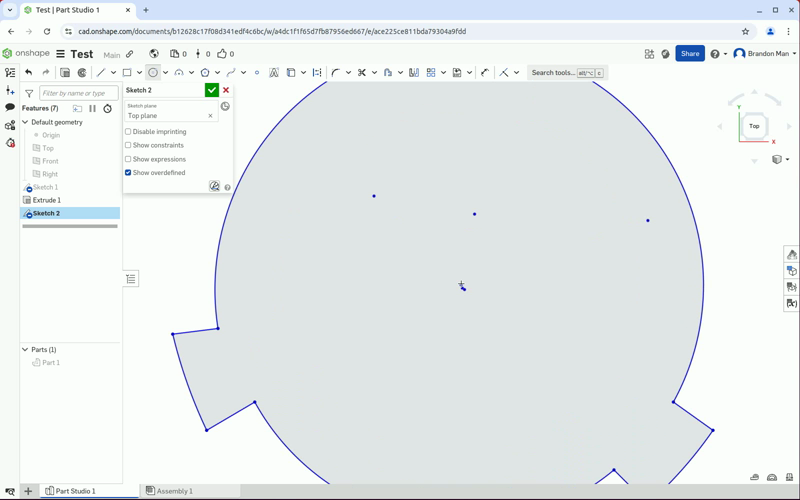
scroll(6)
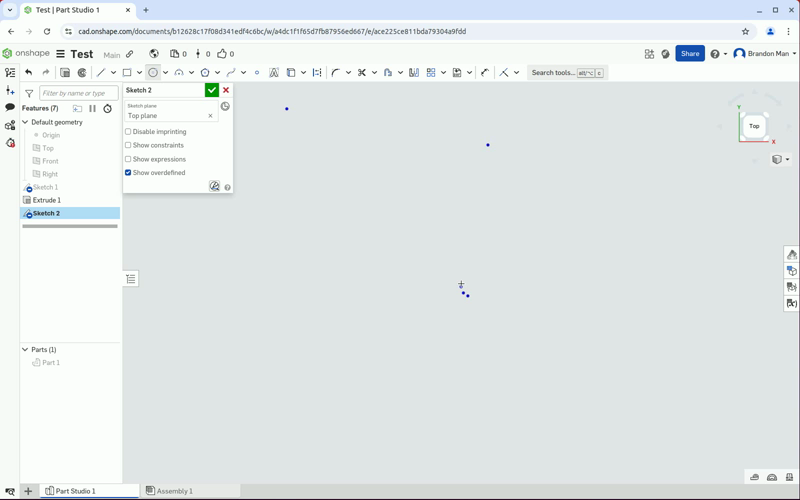
click(461, 283)
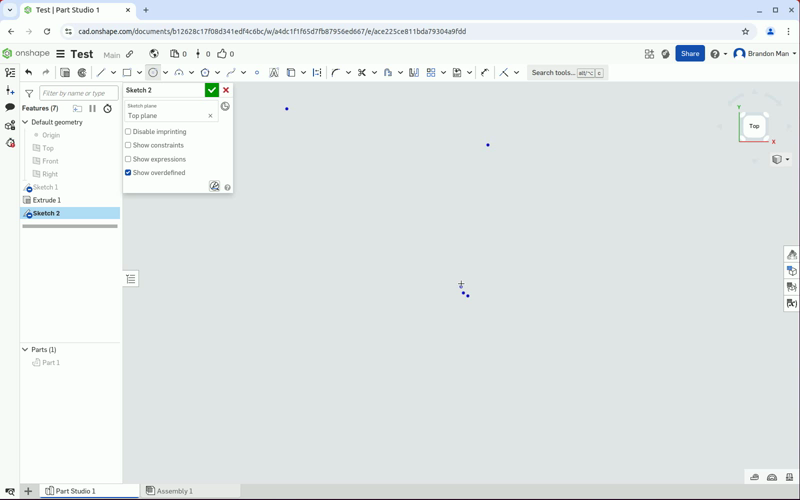
scroll(-6)
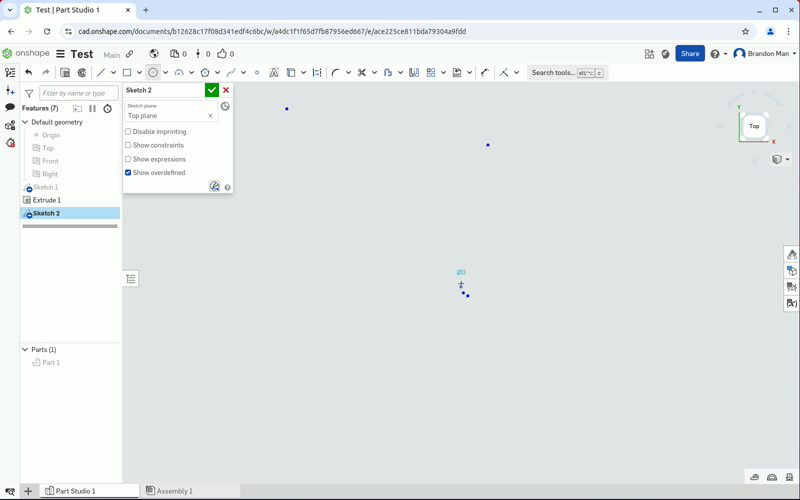
scroll(-6)
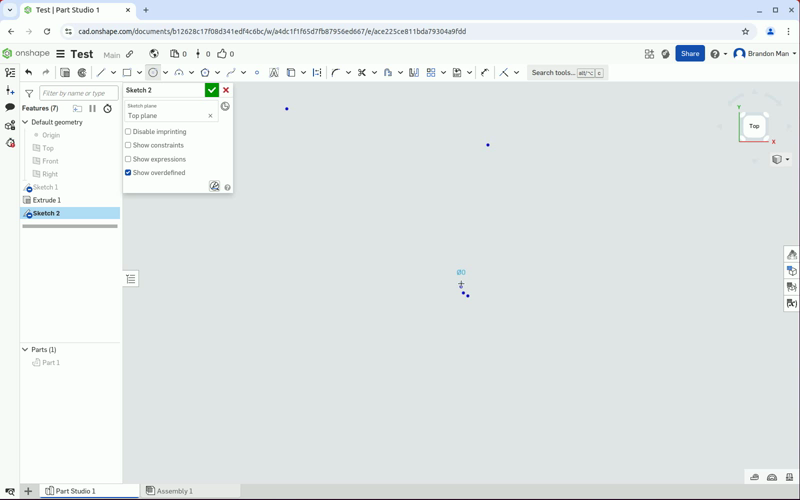
scroll(-6)
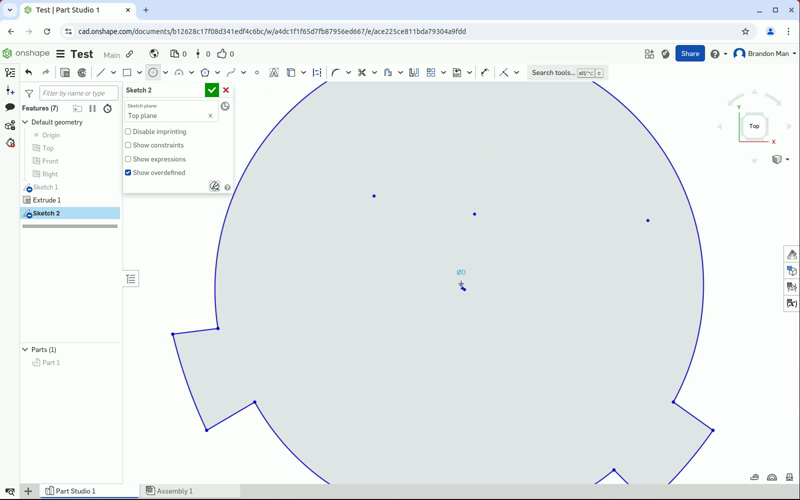
scroll(-6)
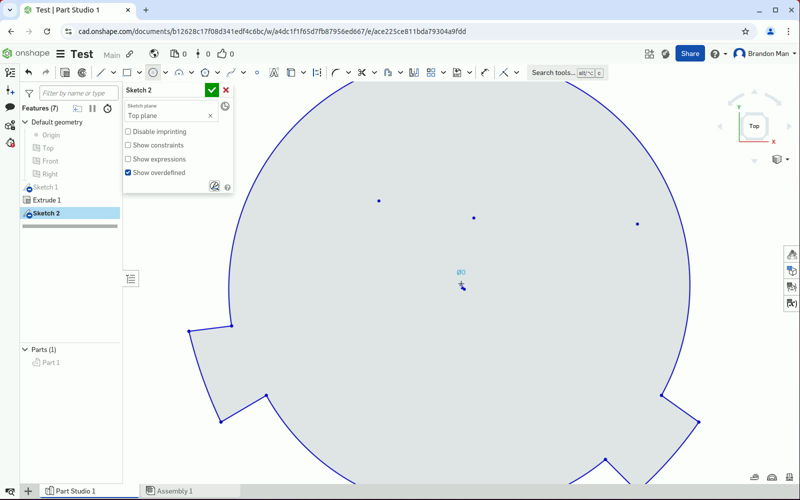
scroll(-6)
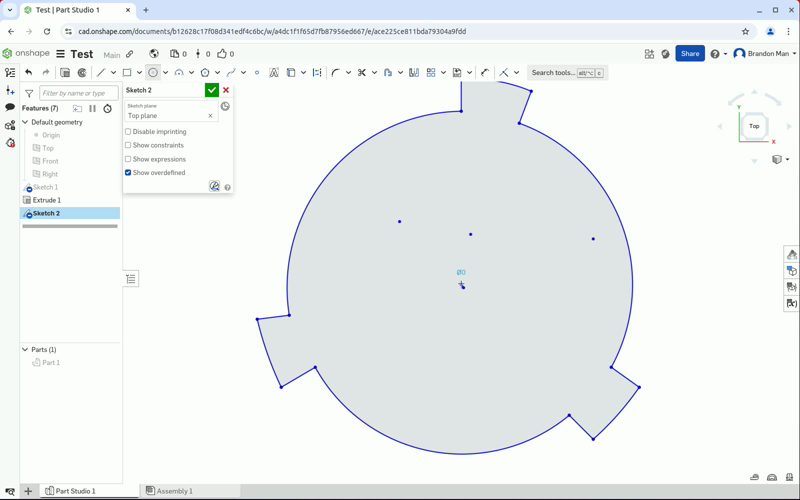
scroll(-6)
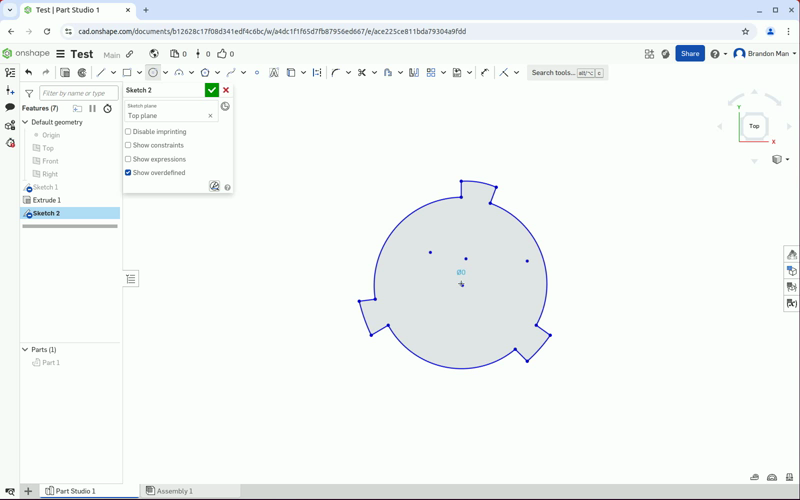
scroll(-6)
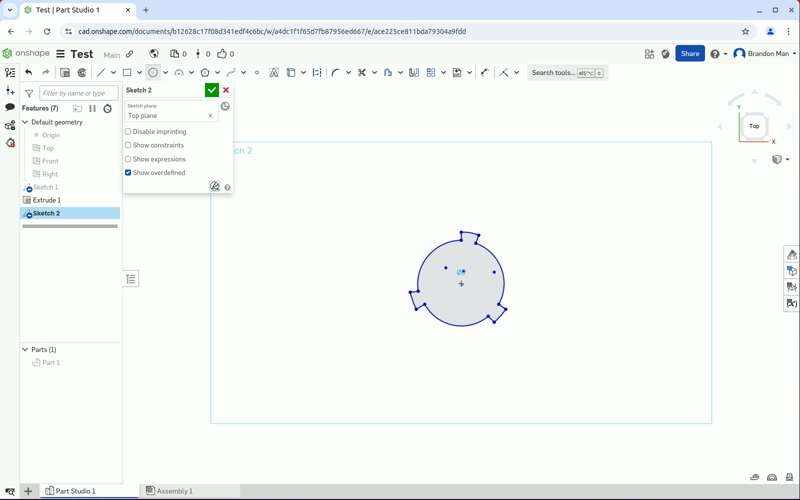
key_up(shift)
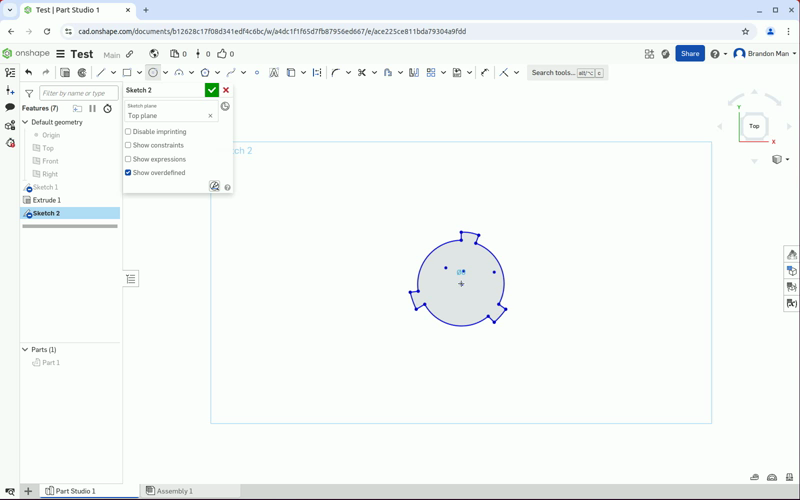
mouse_move(495, 283)
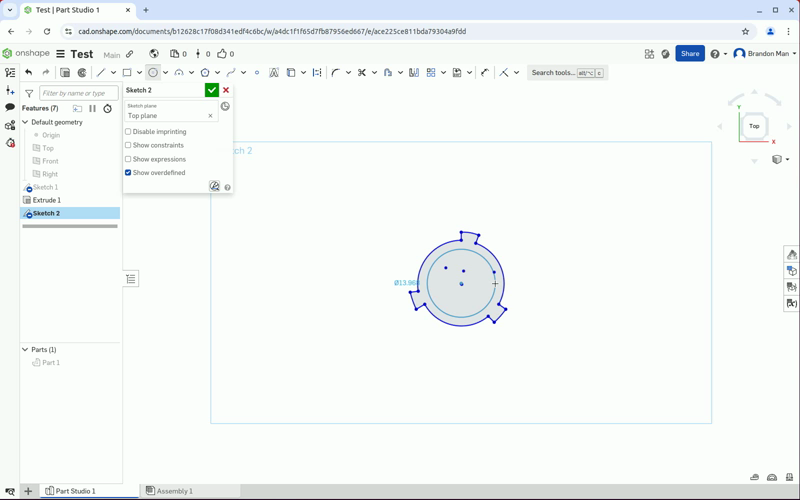
click(495, 283)
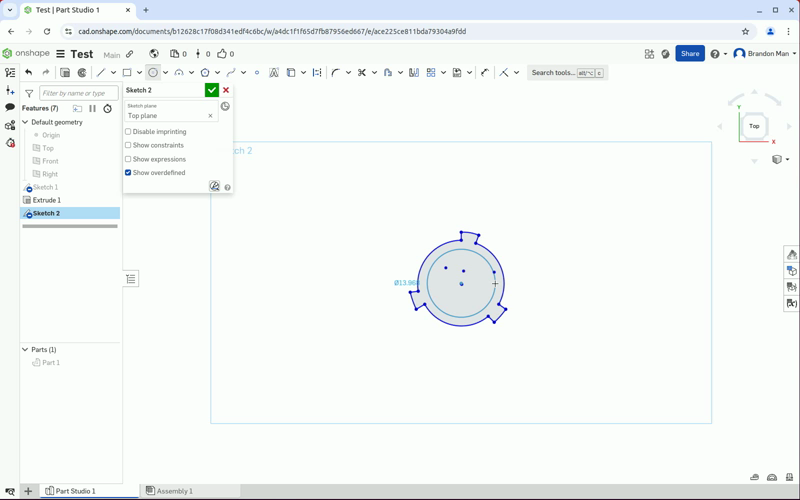
key(esc)
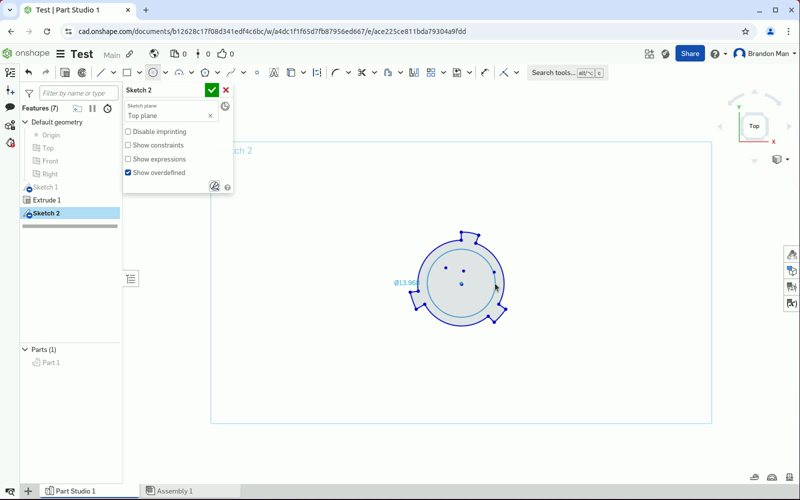
key(c)
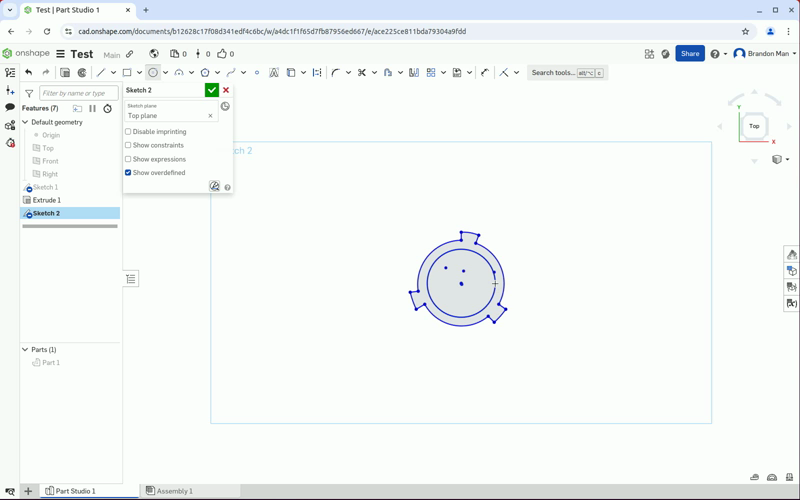
key_down(shift)
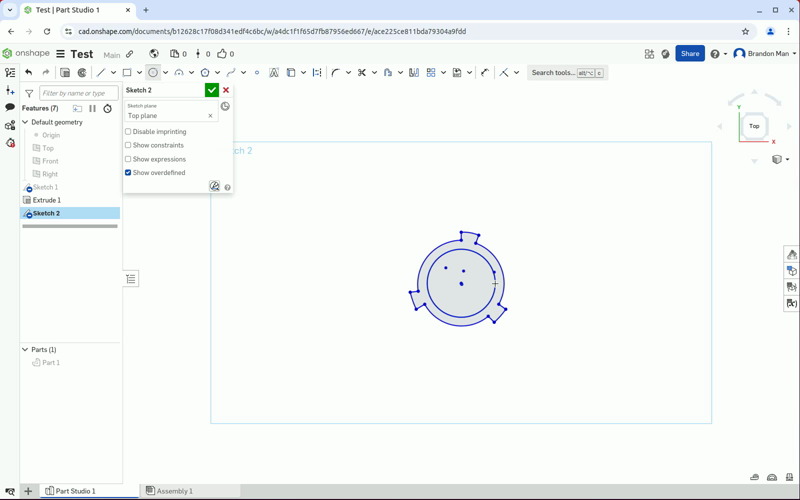
mouse_move(468, 241)
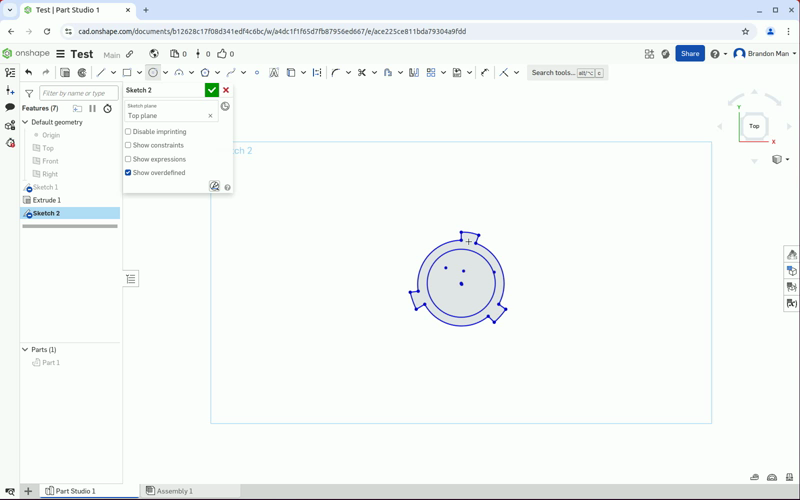
click(468, 241)
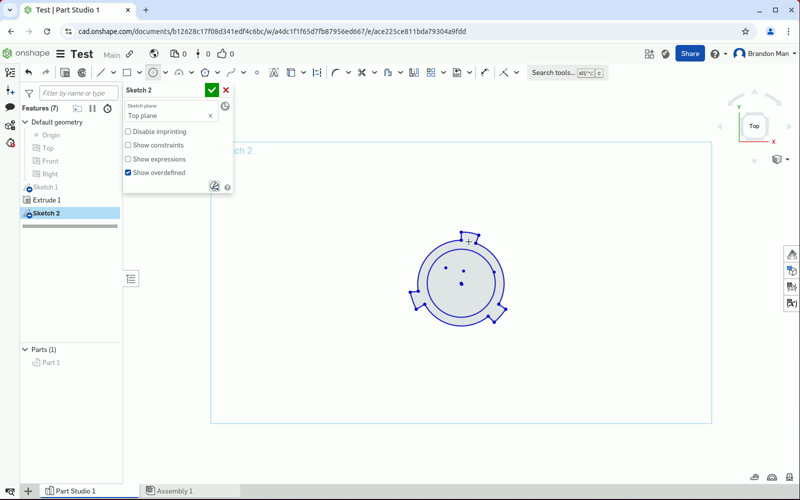
key_up(shift)
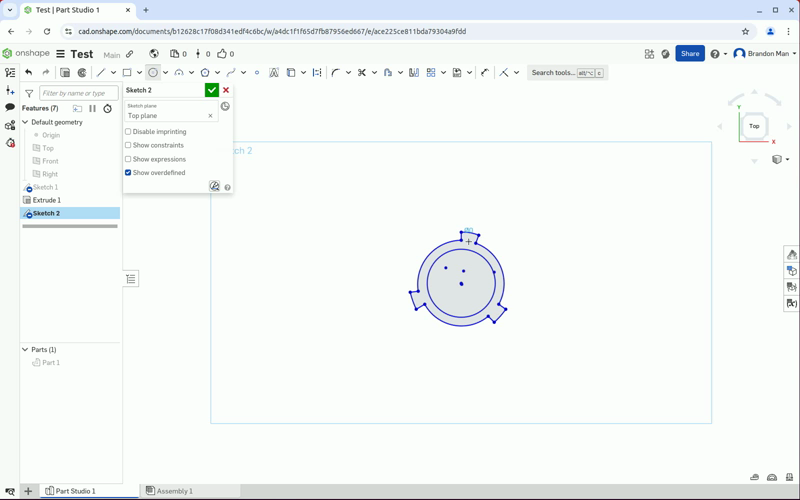
mouse_move(473, 241)
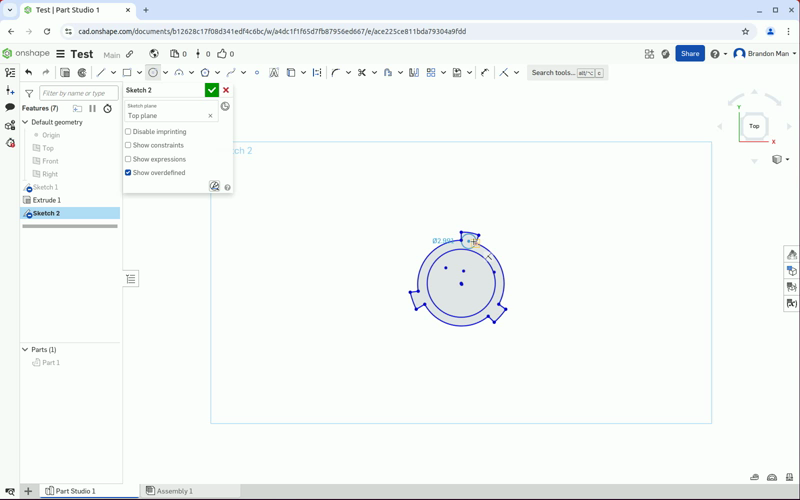
scroll(6)
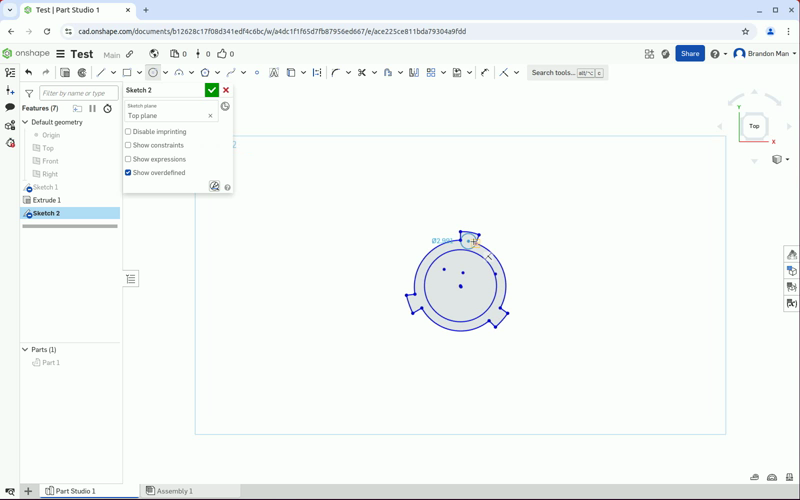
scroll(6)
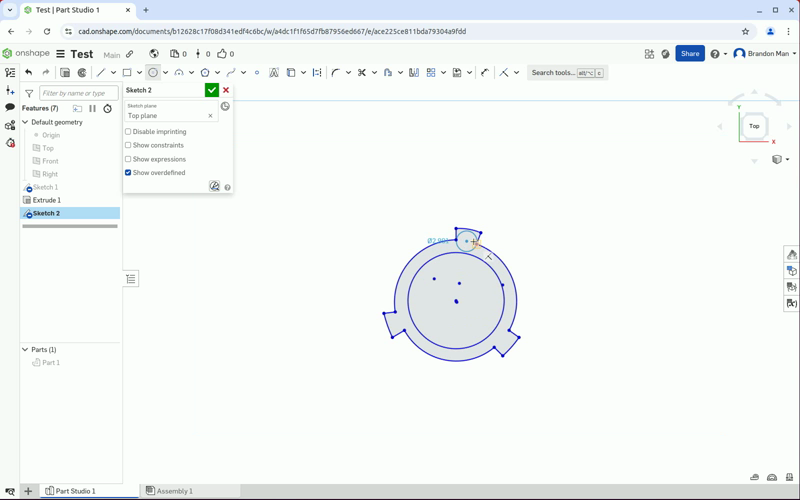
scroll(6)
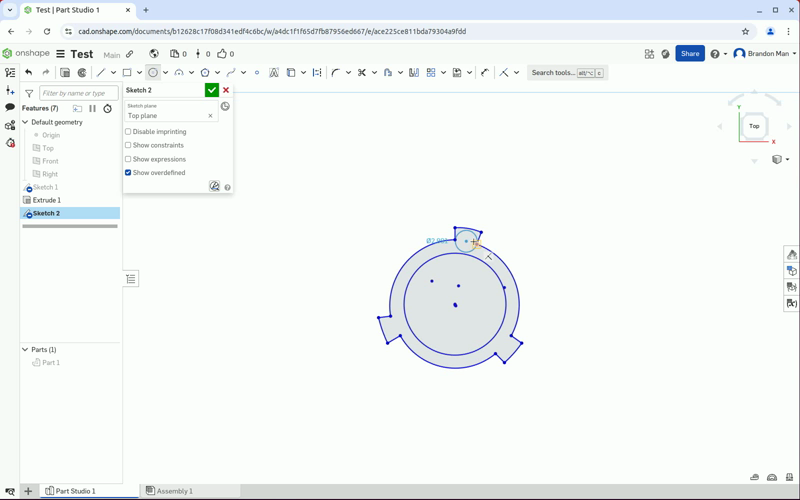
scroll(6)
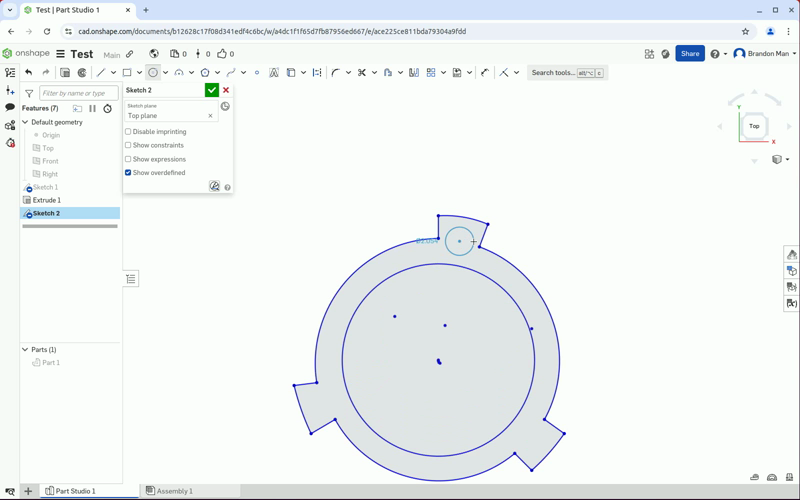
scroll(6)
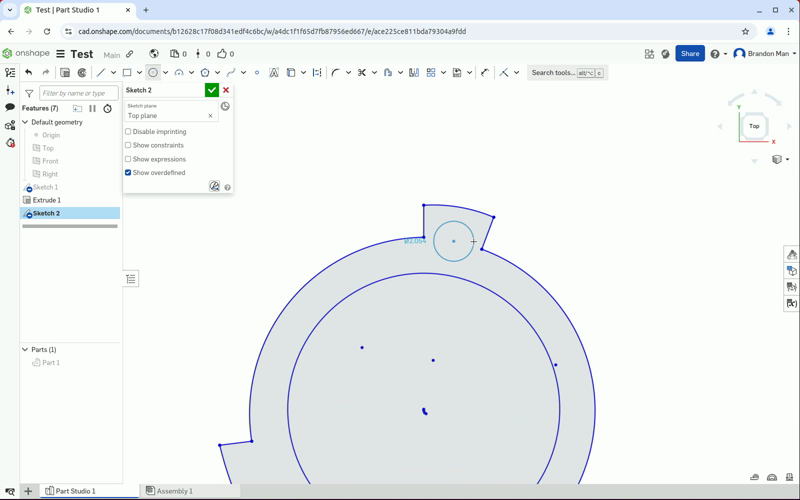
scroll(6)
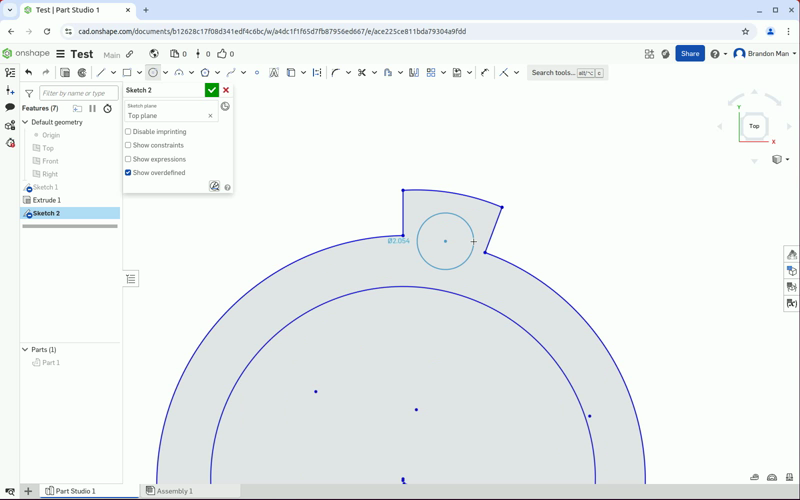
scroll(6)
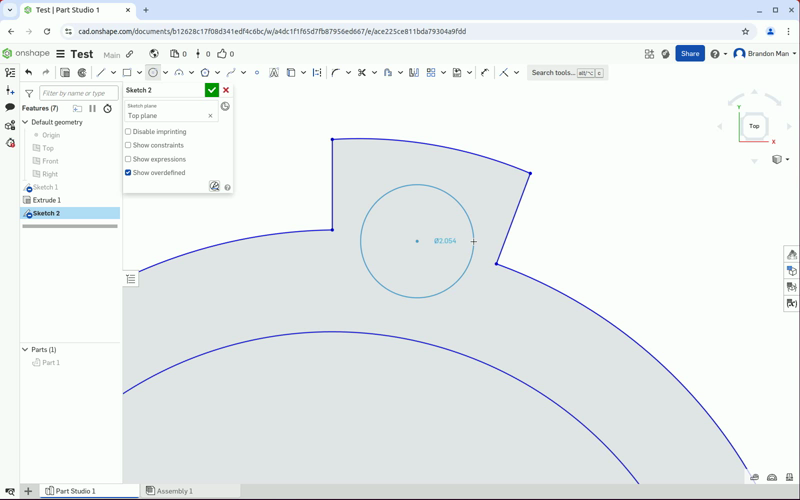
click(473, 241)
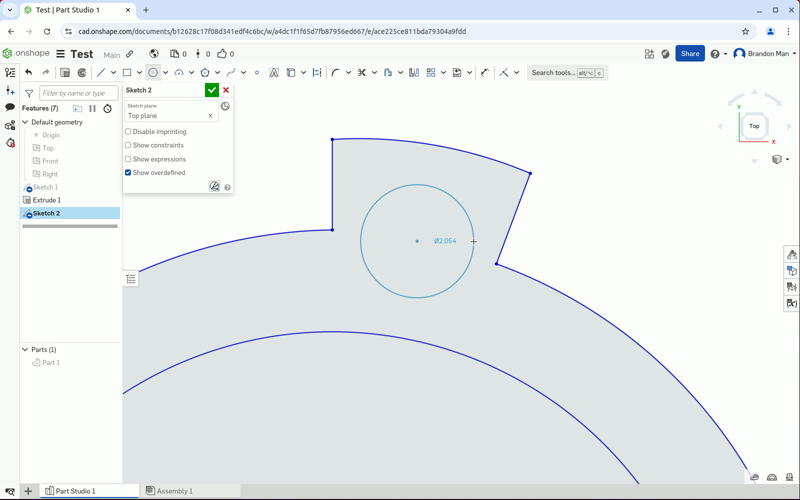
scroll(-6)
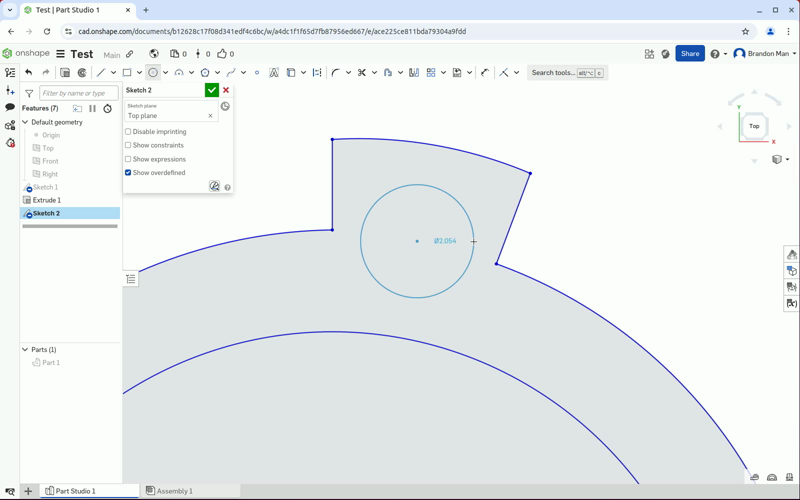
scroll(-6)
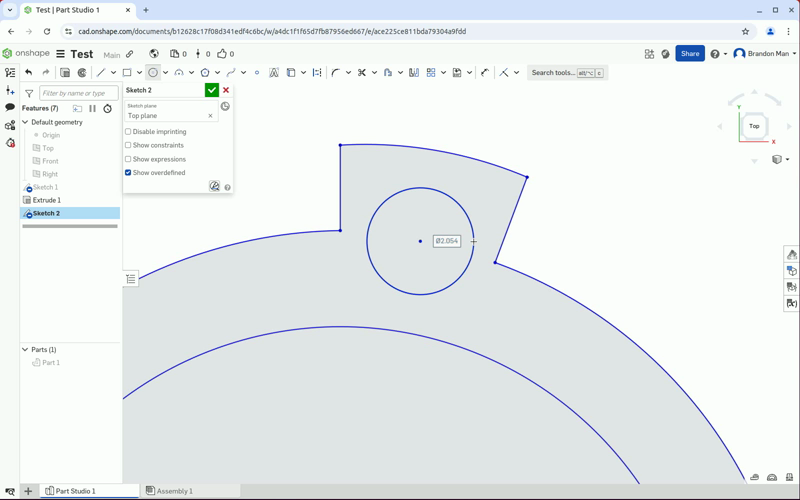
scroll(-6)
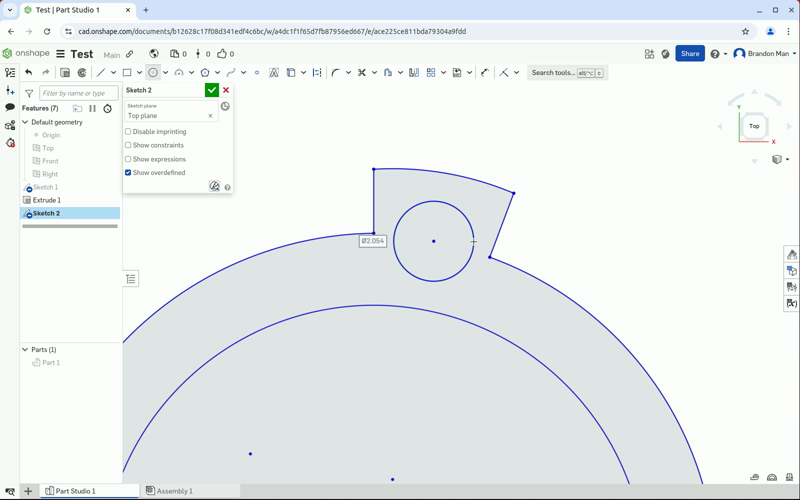
scroll(-6)
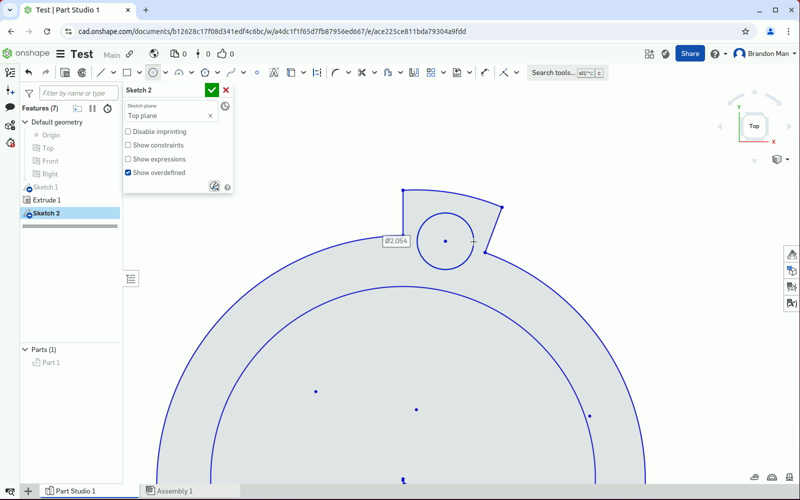
scroll(-6)
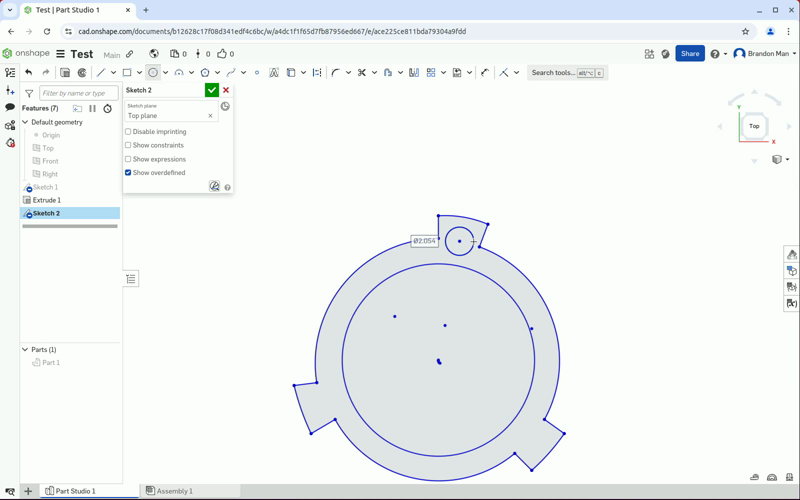
scroll(-6)
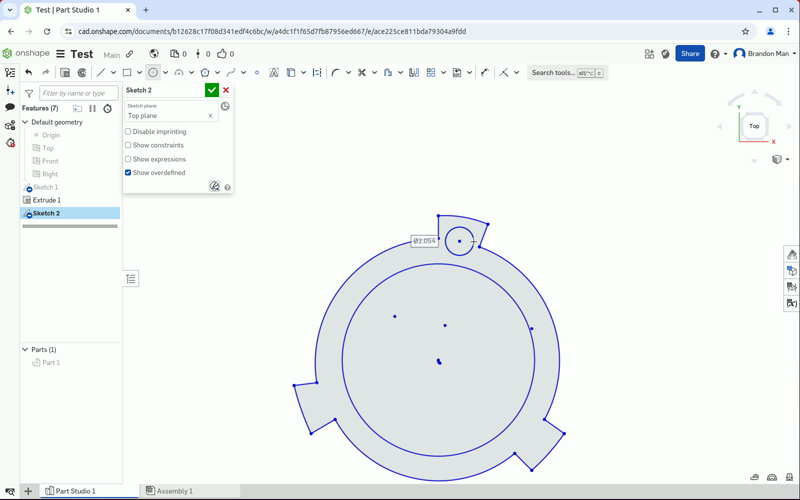
scroll(-6)
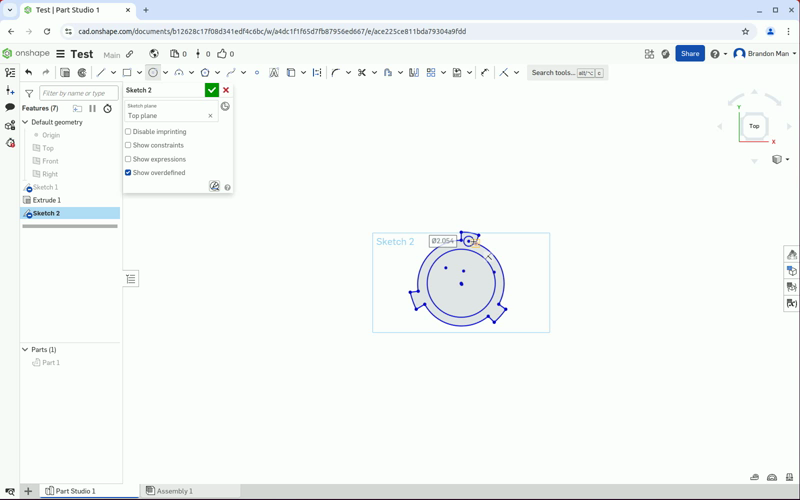
key(esc)
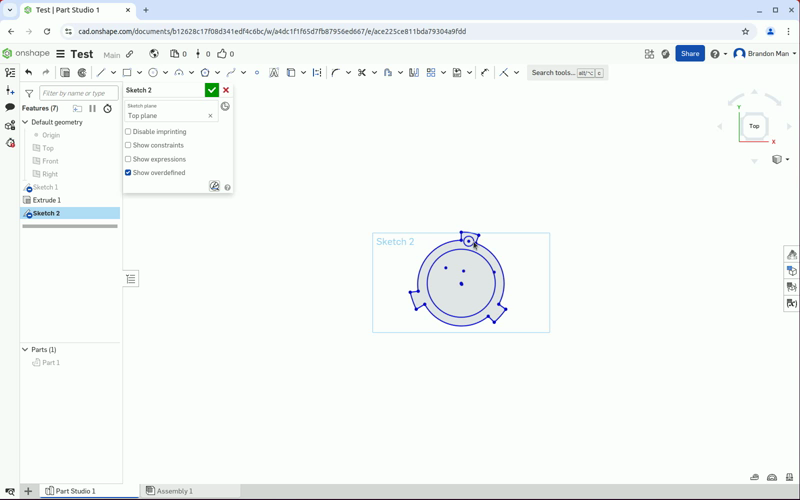
key(c)
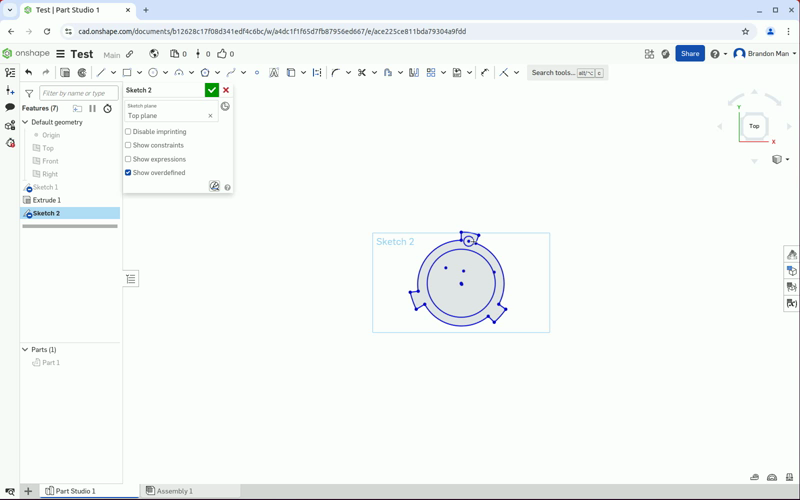
key_down(shift)
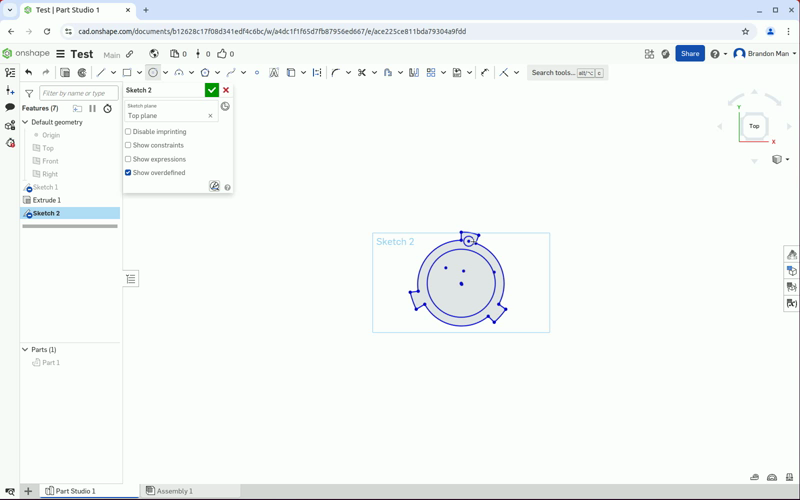
mouse_move(493, 311)
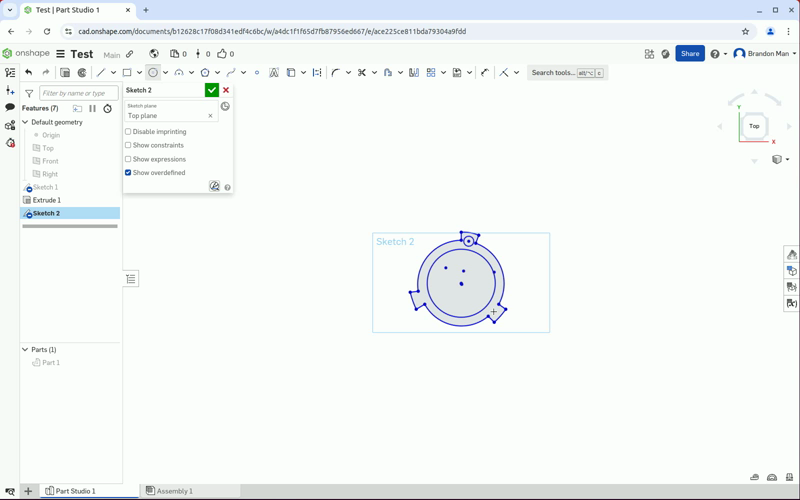
click(493, 311)
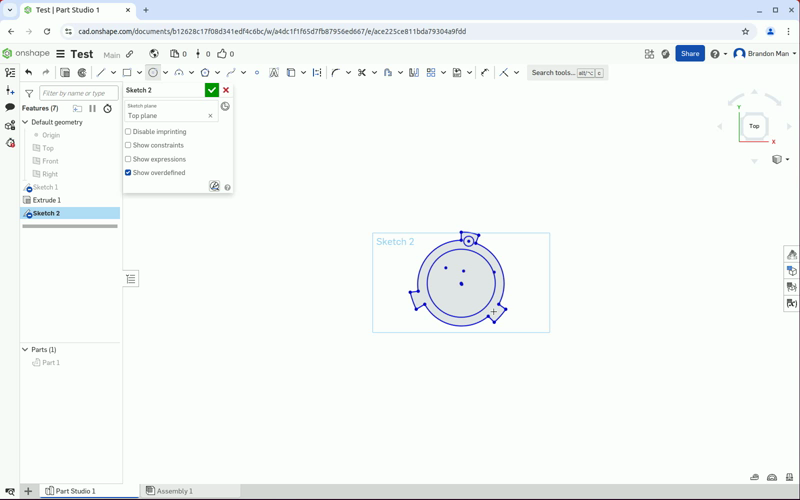
key_up(shift)
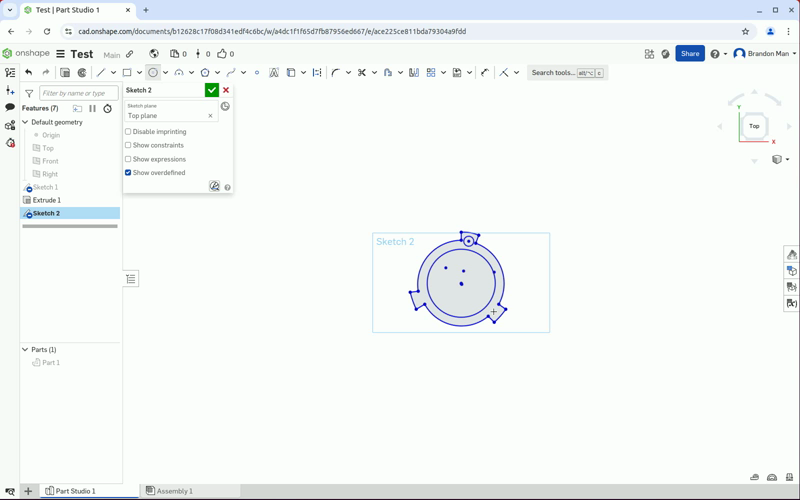
mouse_move(498, 311)
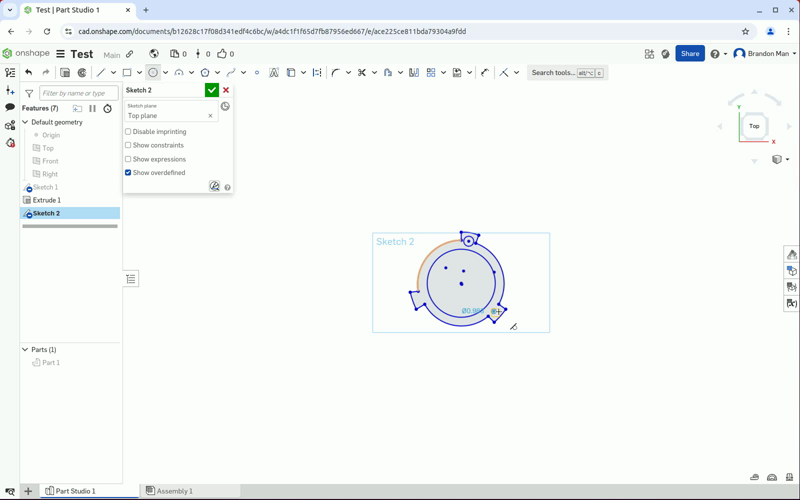
click(498, 311)
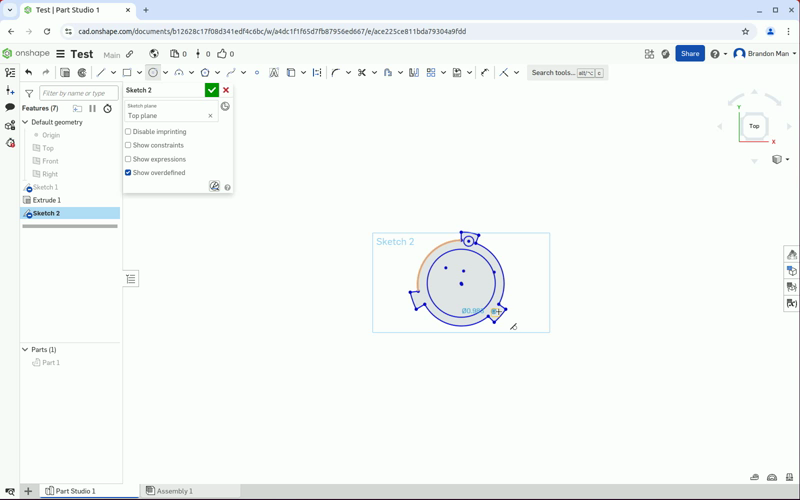
key(esc)
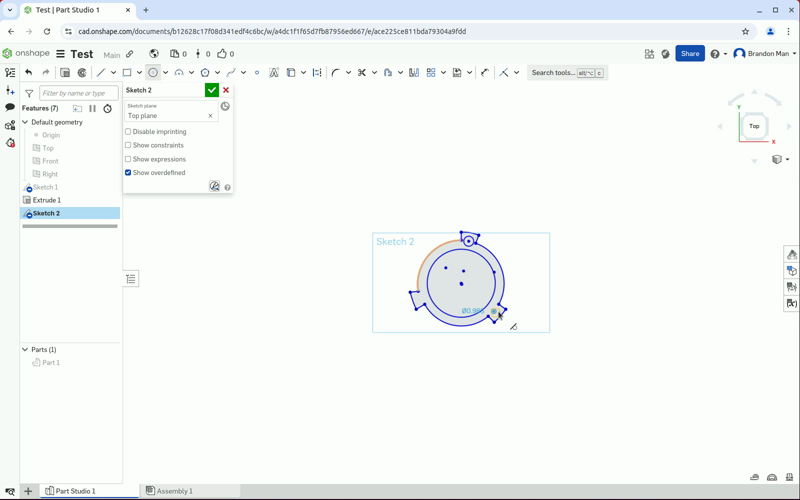
mouse_move(427, 271)
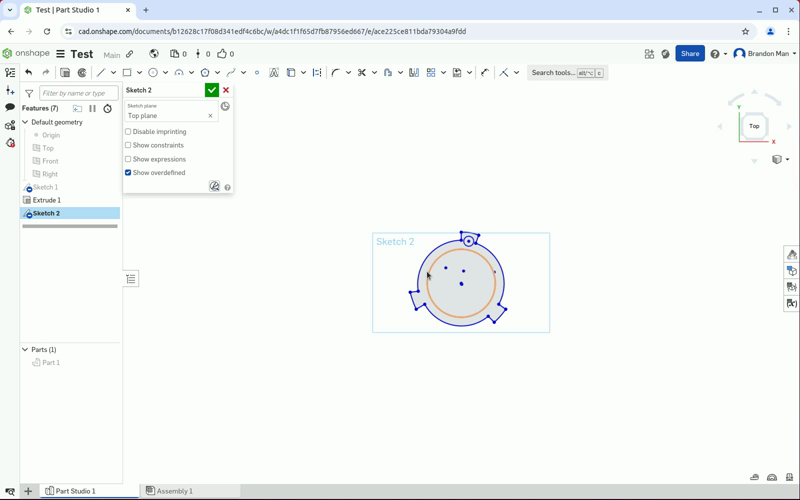
click(427, 271)
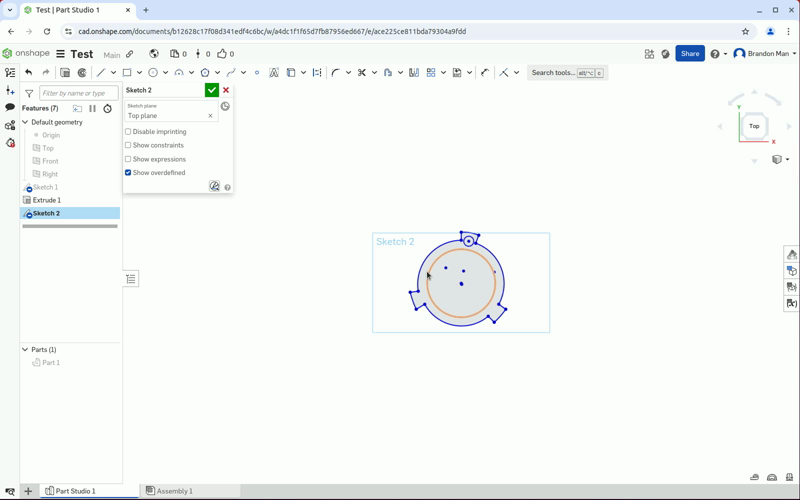
mouse_move(73, 352)
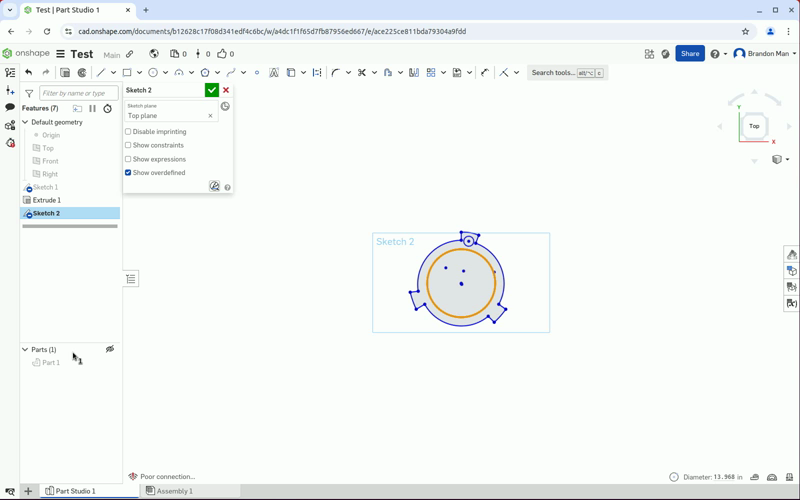
key(shift+y)
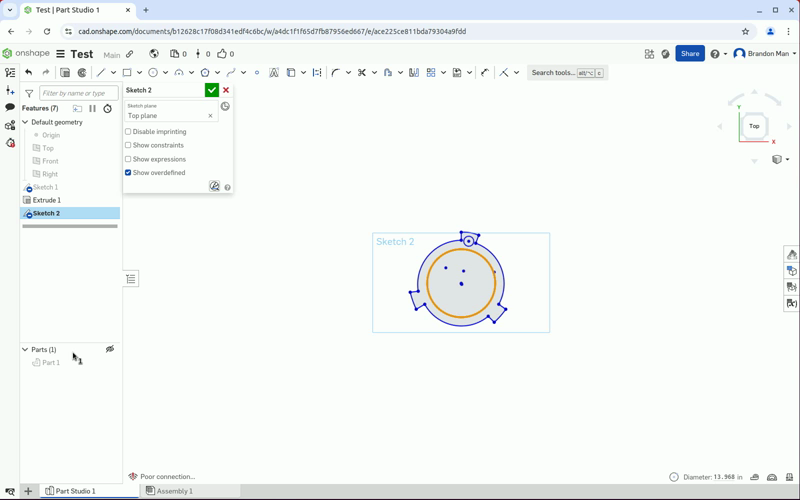
key(shift+e)
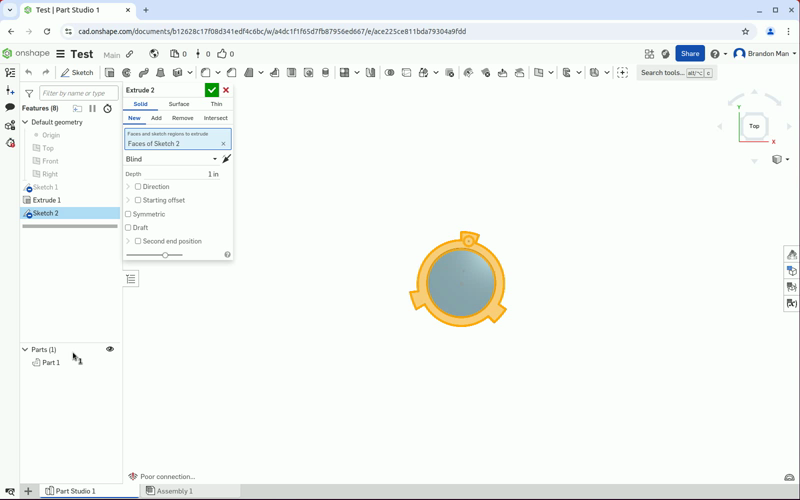
mouse_move(143, 106)
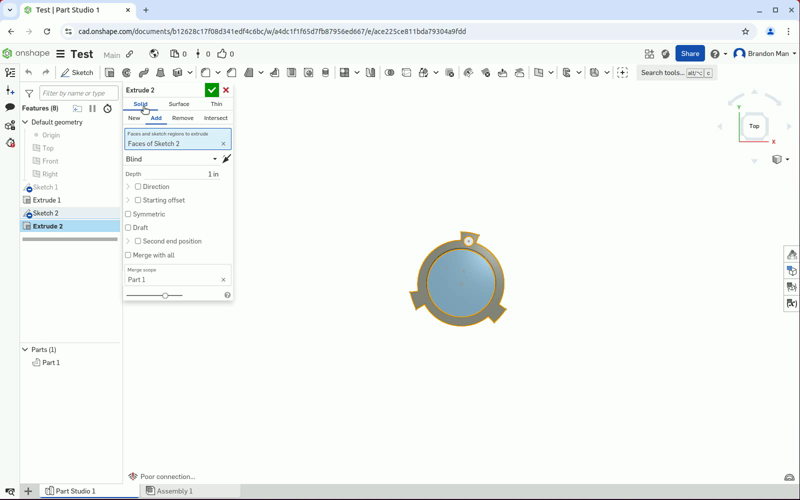
click(143, 106)
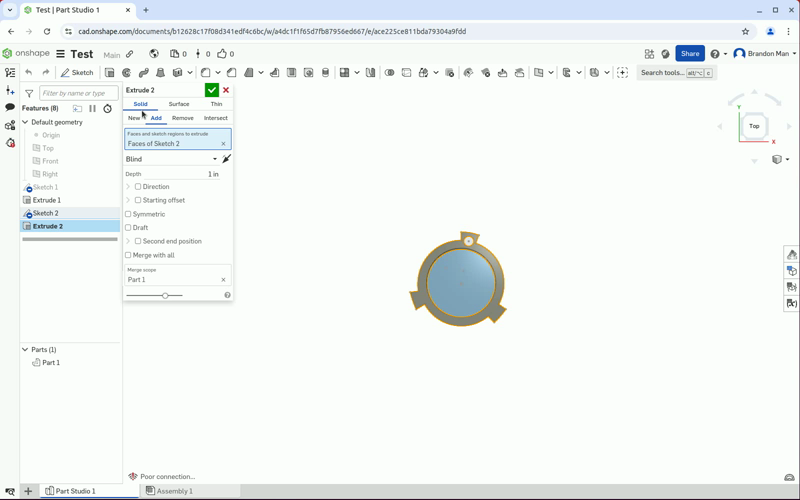
mouse_move(137, 120)
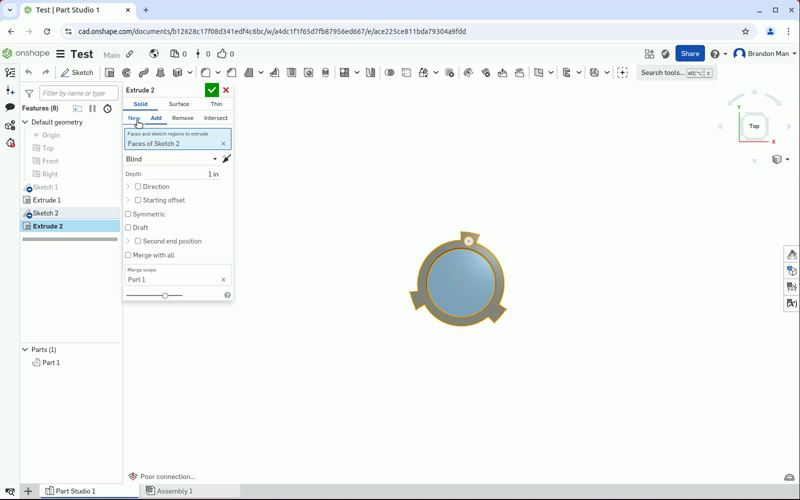
click(137, 120)
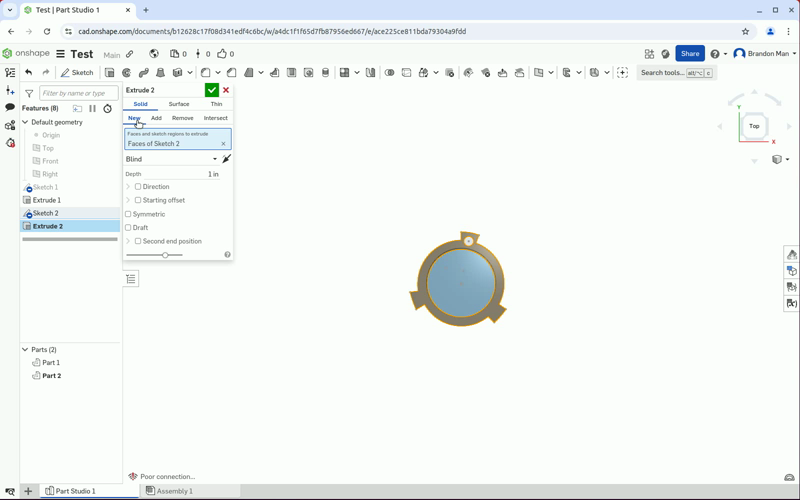
key(tab, 4)
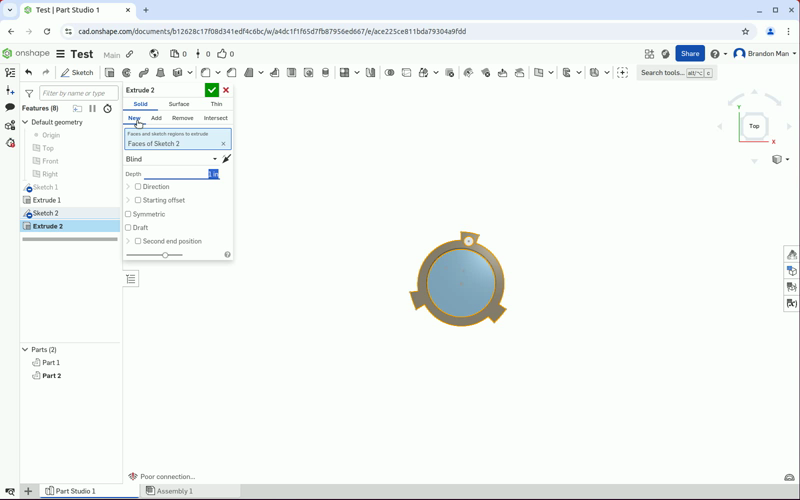
text(2.166)
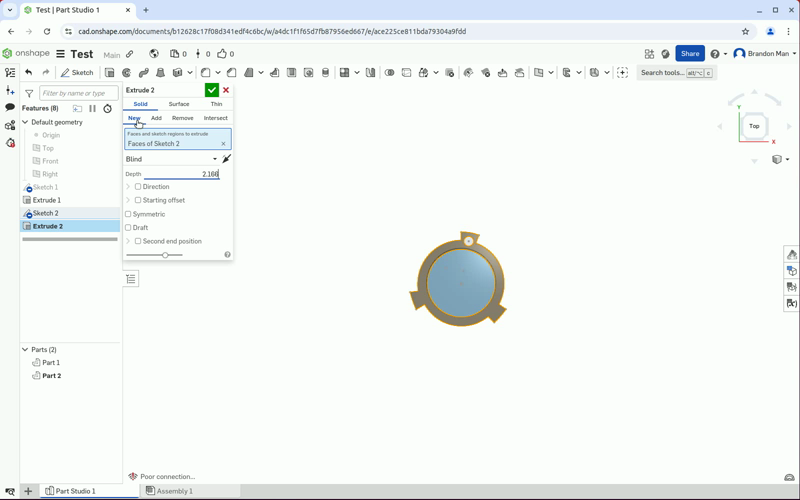
key(enter)
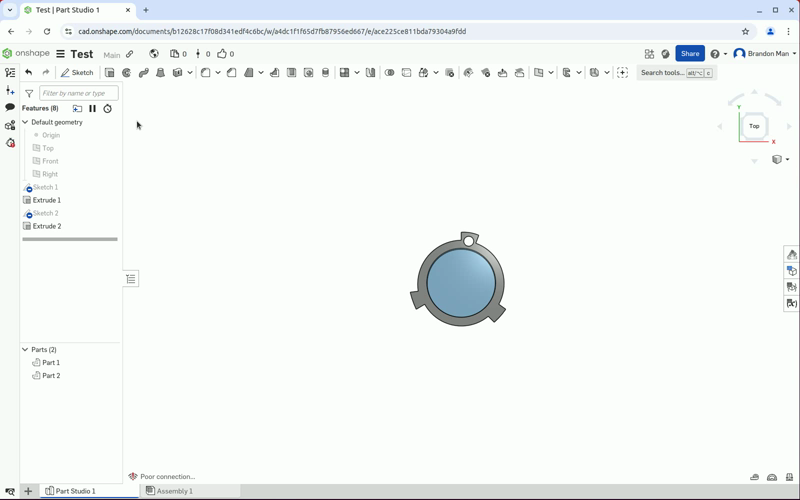
key(shift+h)
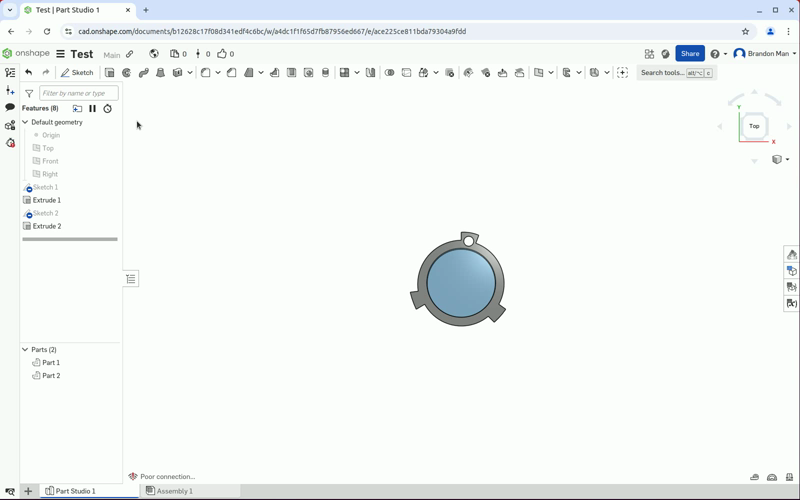
key(shift+h)
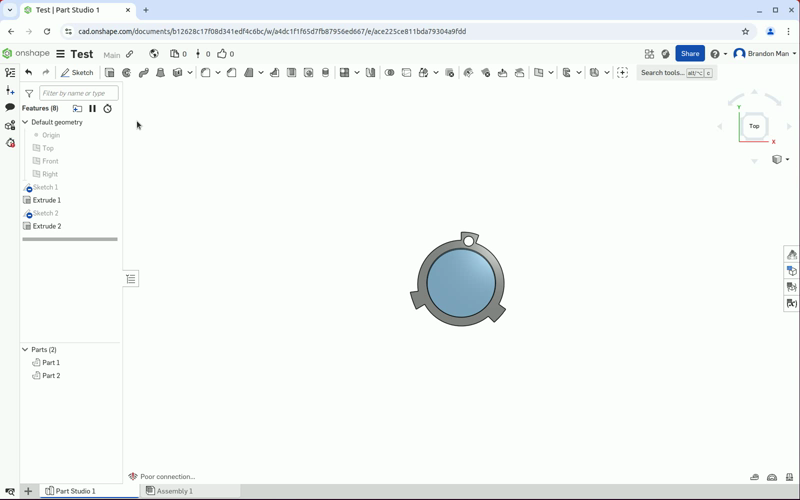
mouse_move(73, 189)
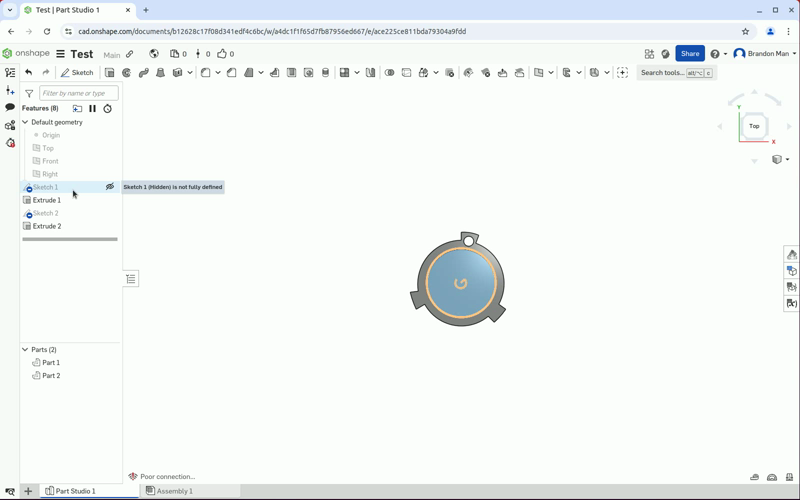
click(73, 189)
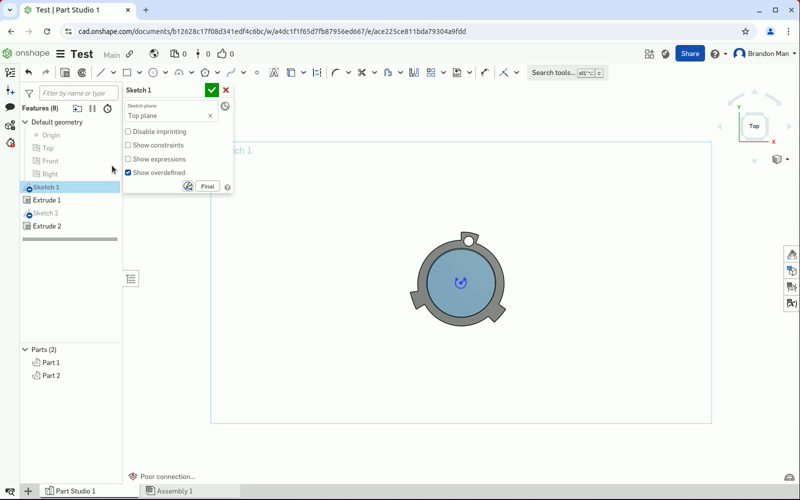
mouse_move(229, 92)
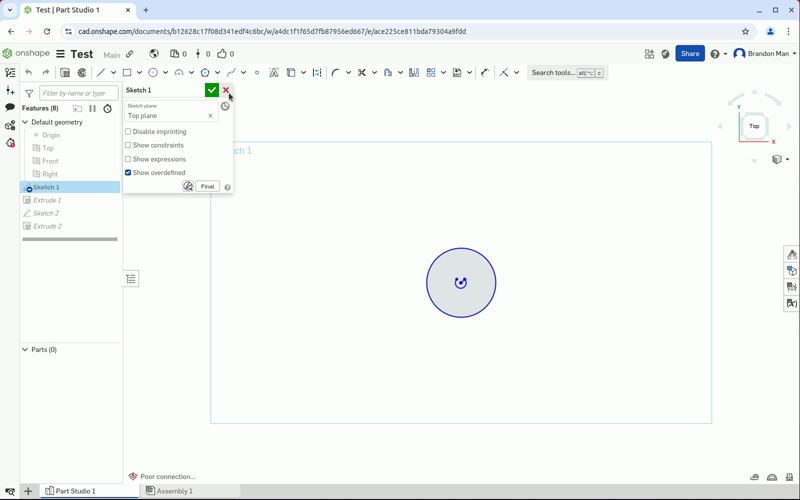
click(229, 92)
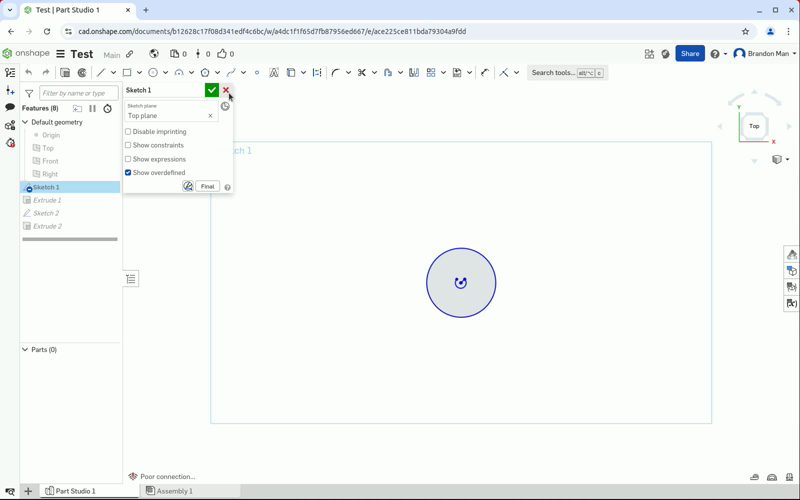
key(shift+s)
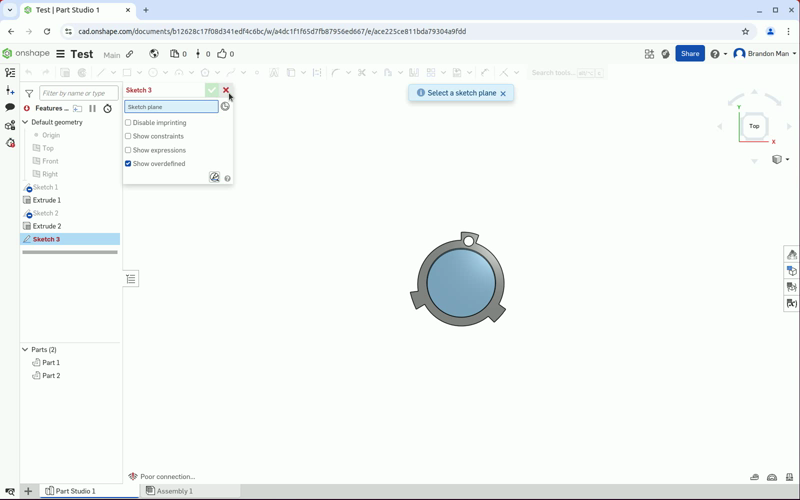
mouse_move(73, 150)
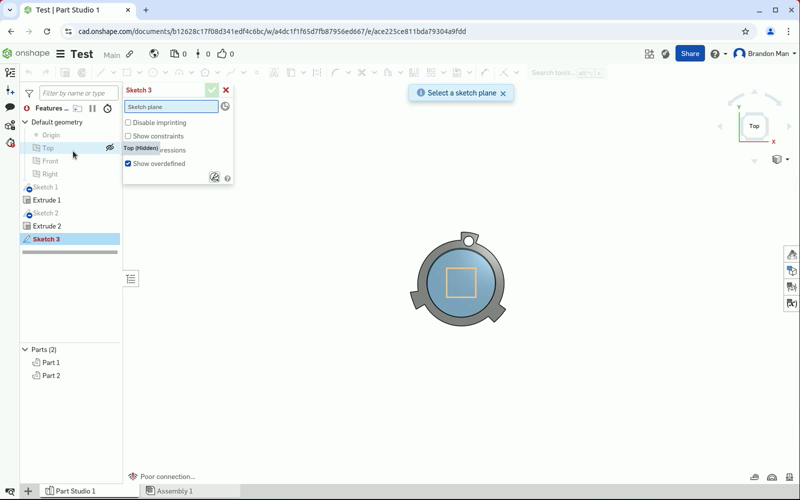
click(73, 150)
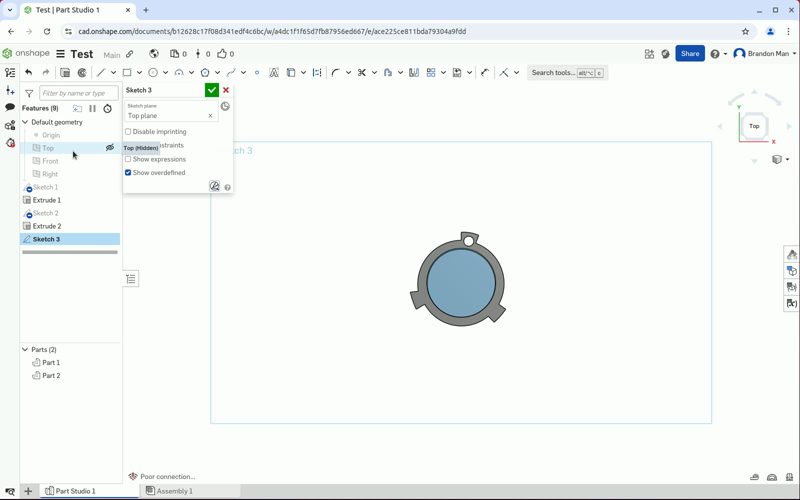
mouse_move(73, 352)
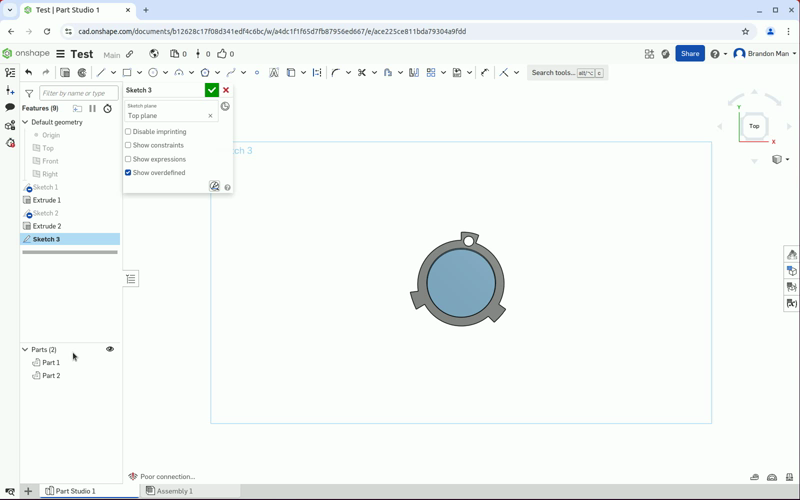
key(y)
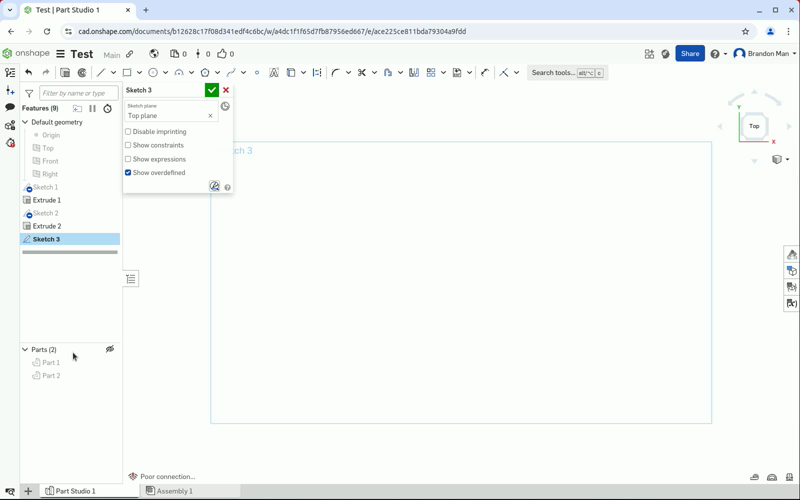
key(a)
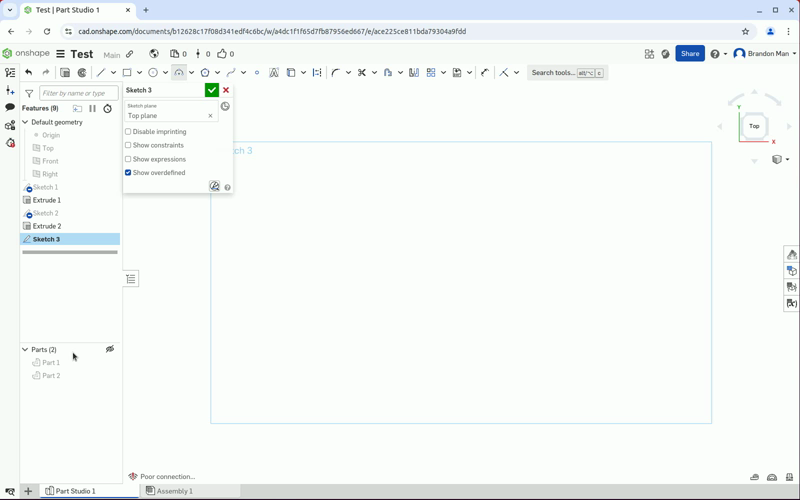
key_down(shift)
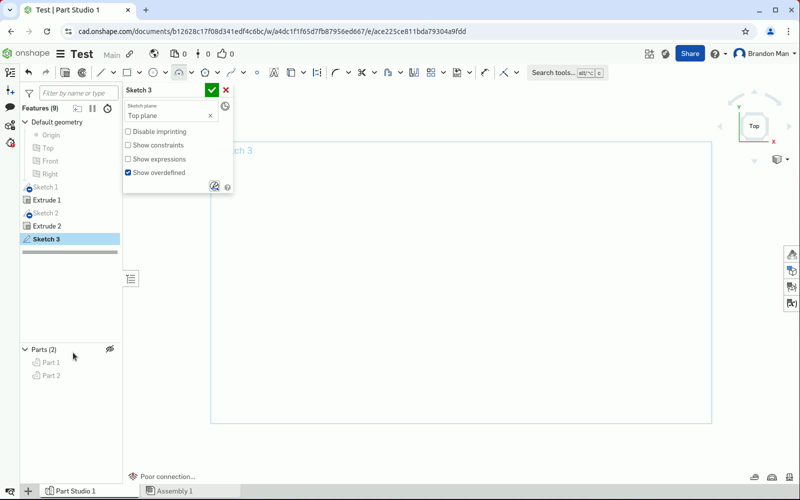
mouse_move(410, 292)
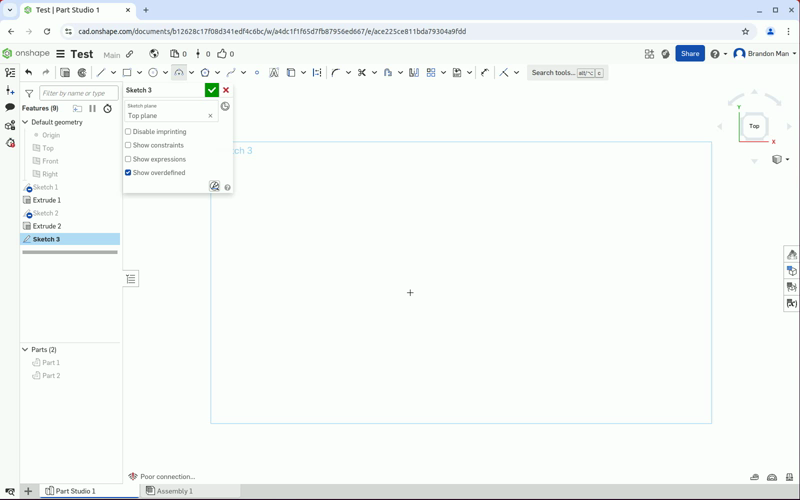
click(410, 292)
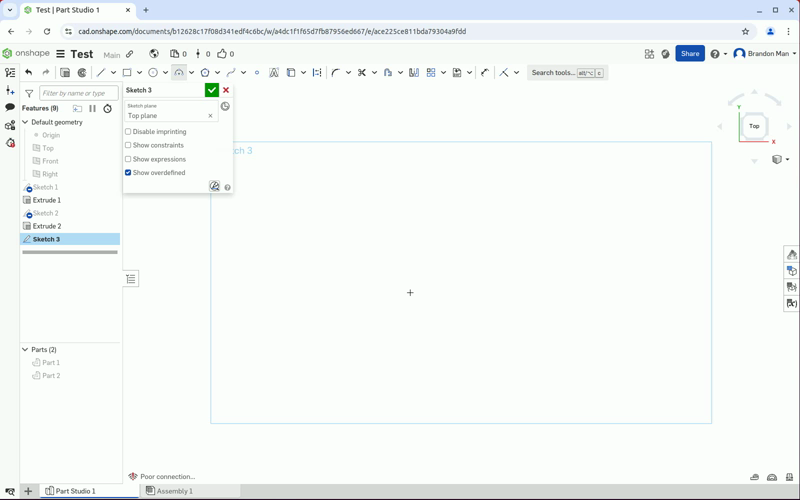
key_up(shift)
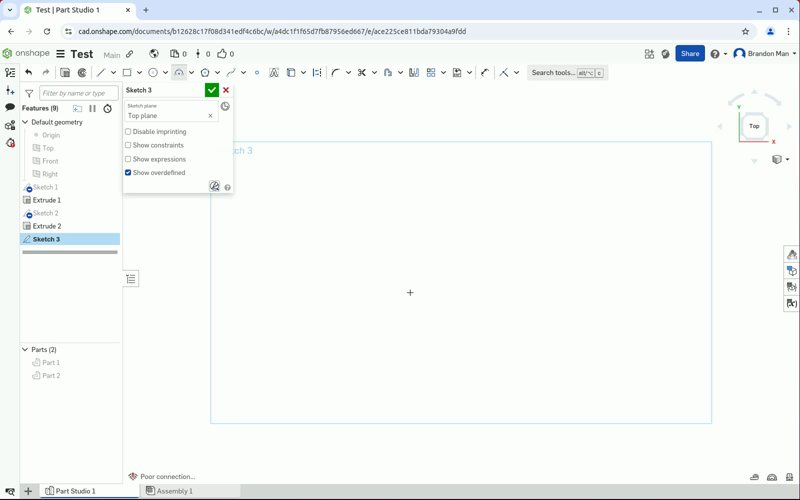
key_down(shift)
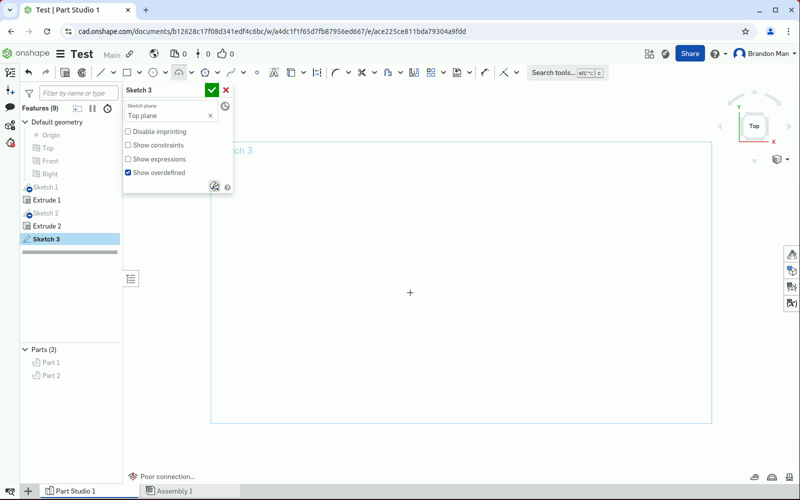
mouse_move(416, 309)
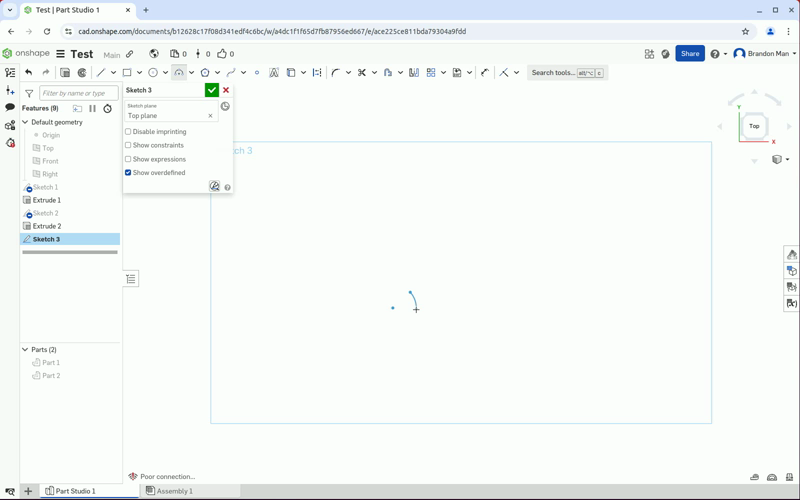
click(416, 309)
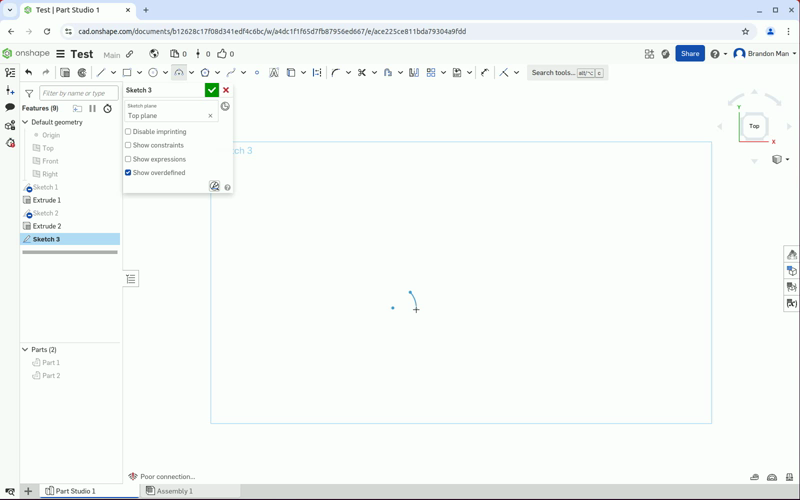
mouse_move(412, 300)
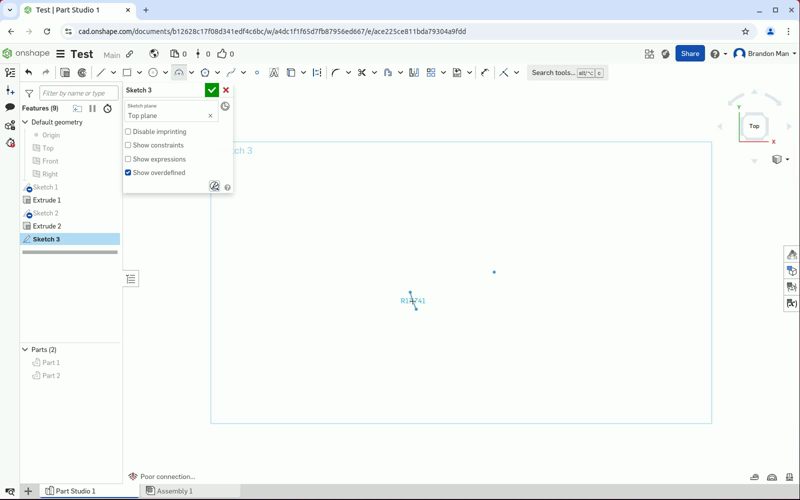
click(412, 300)
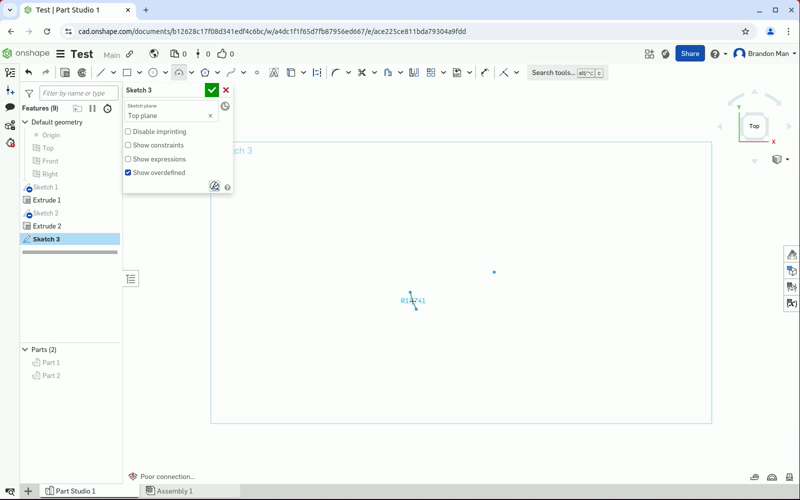
key_up(shift)
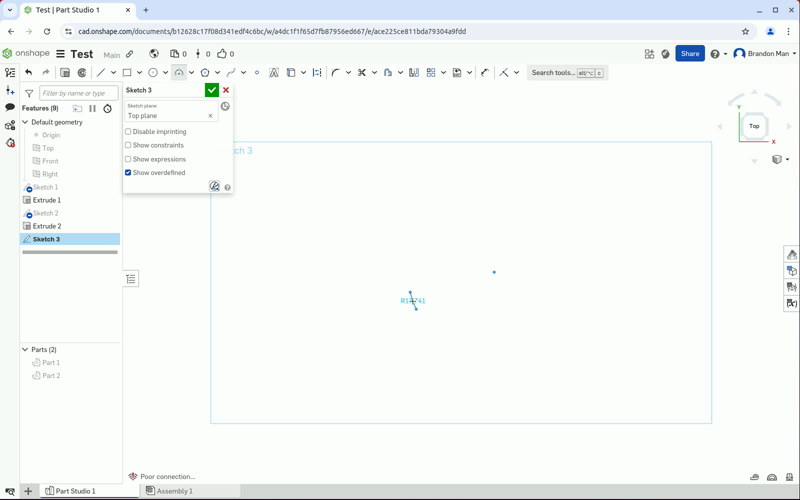
key(esc)
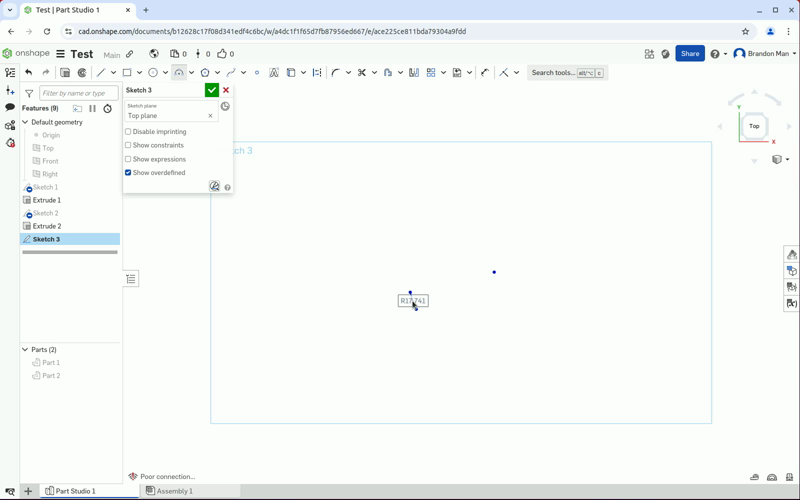
key(l)
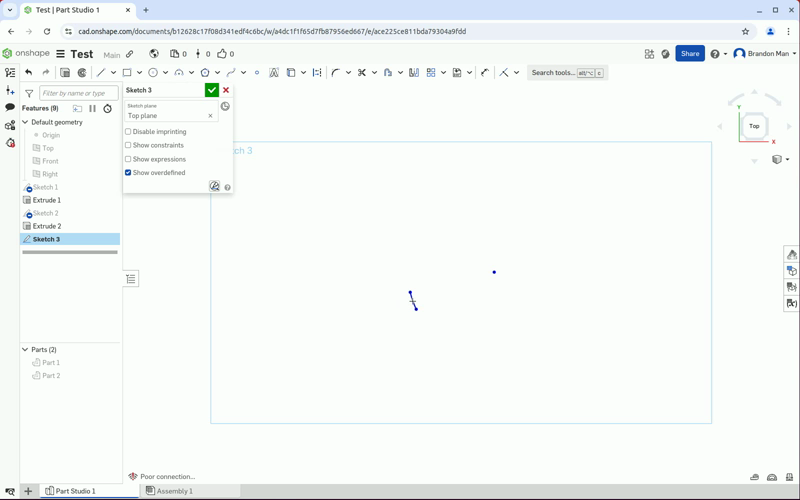
mouse_move(416, 309)
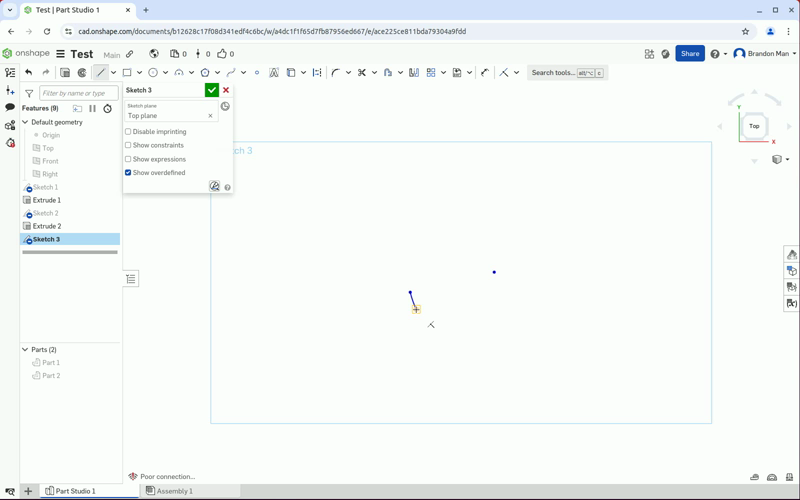
click(416, 309)
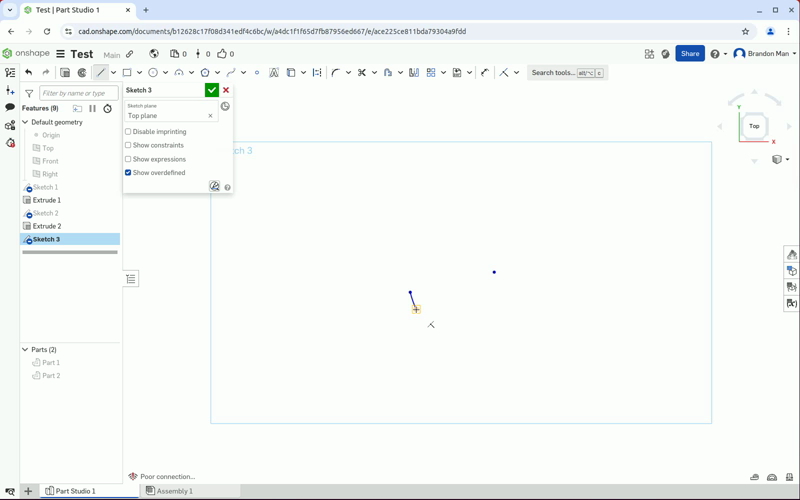
key_down(shift)
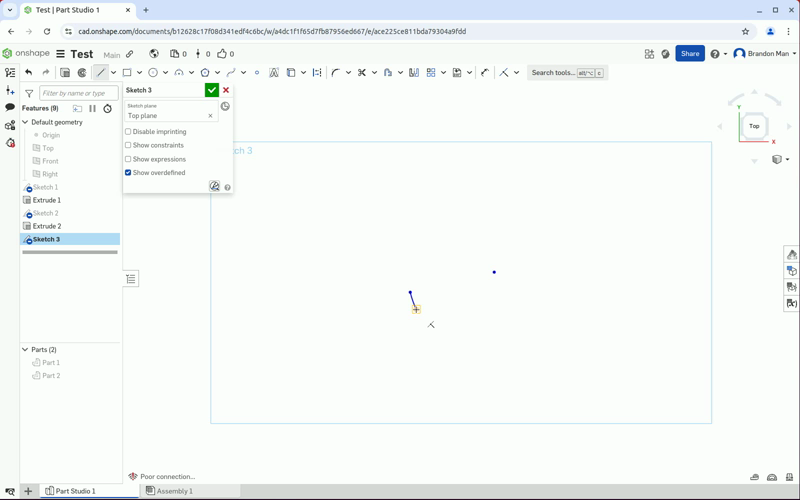
mouse_move(446, 309)
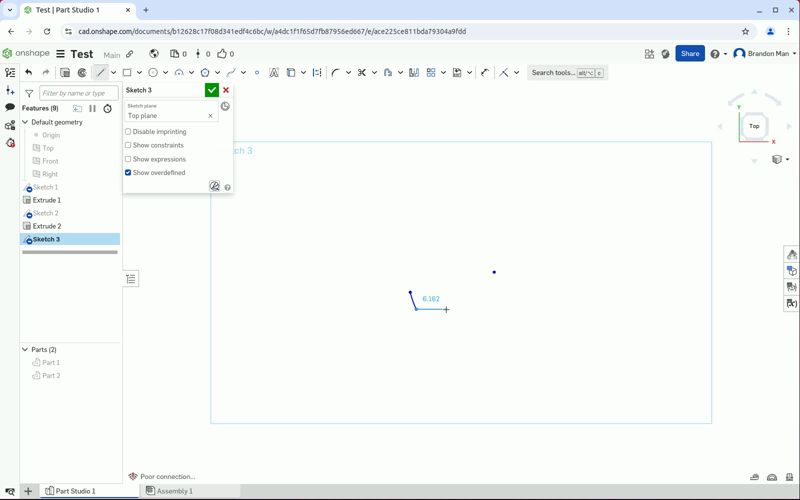
mouse_move(424, 304)
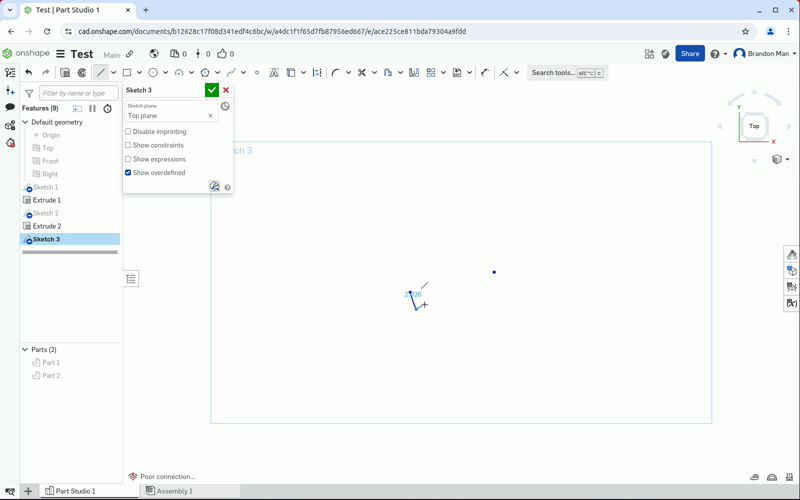
click(424, 304)
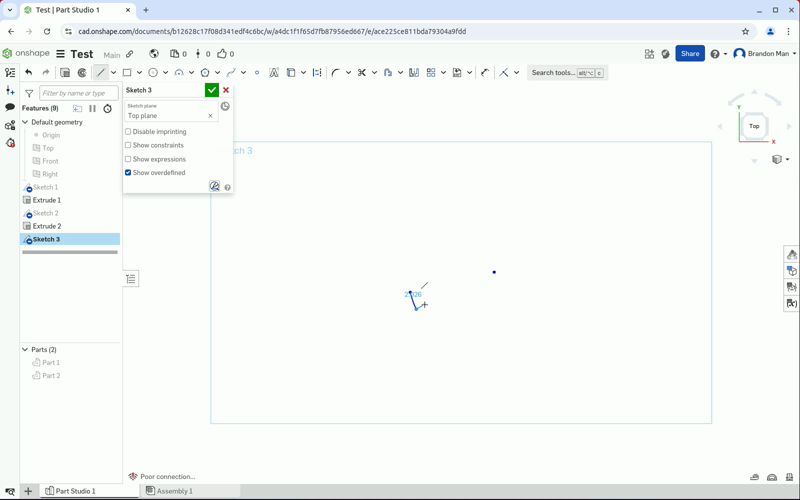
key_up(shift)
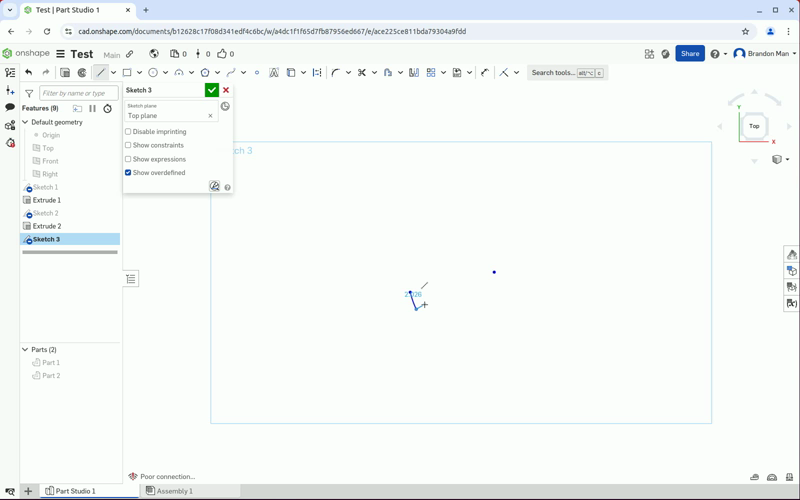
key(esc)
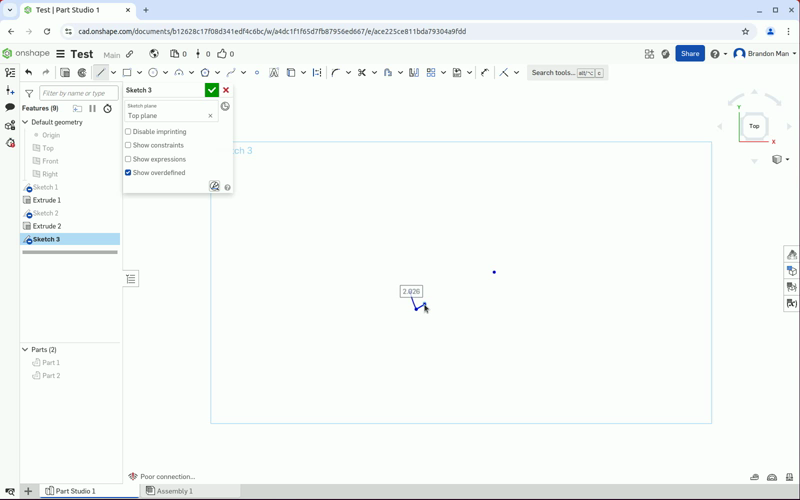
key(a)
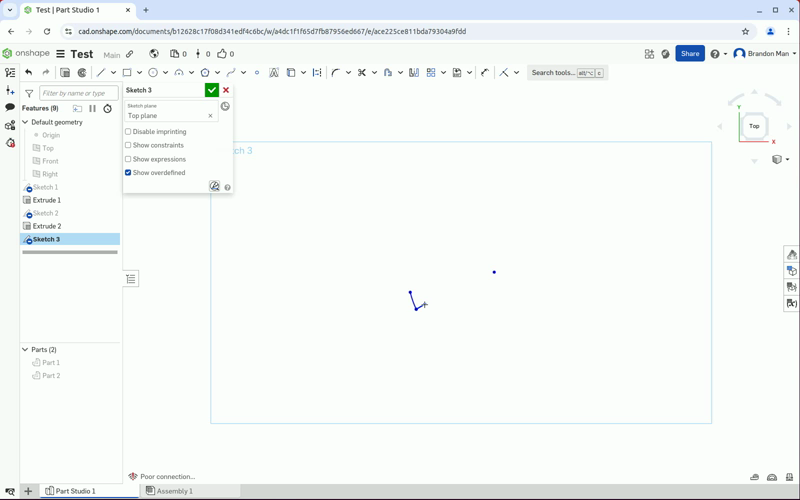
mouse_move(424, 304)
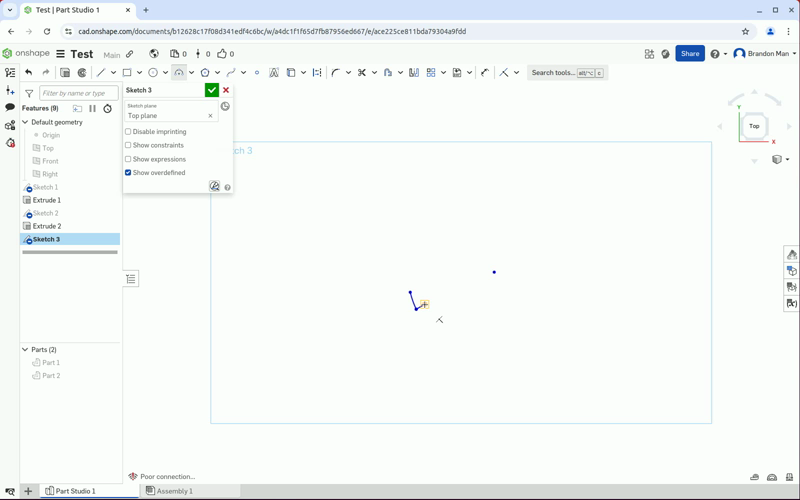
click(424, 304)
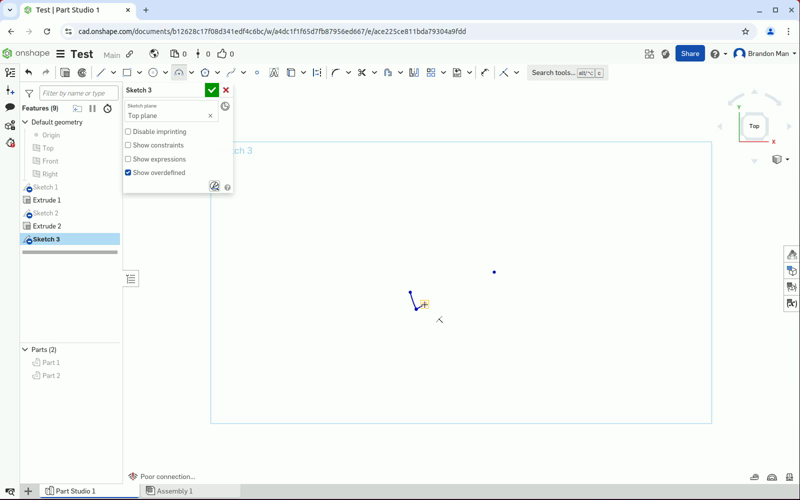
key_down(shift)
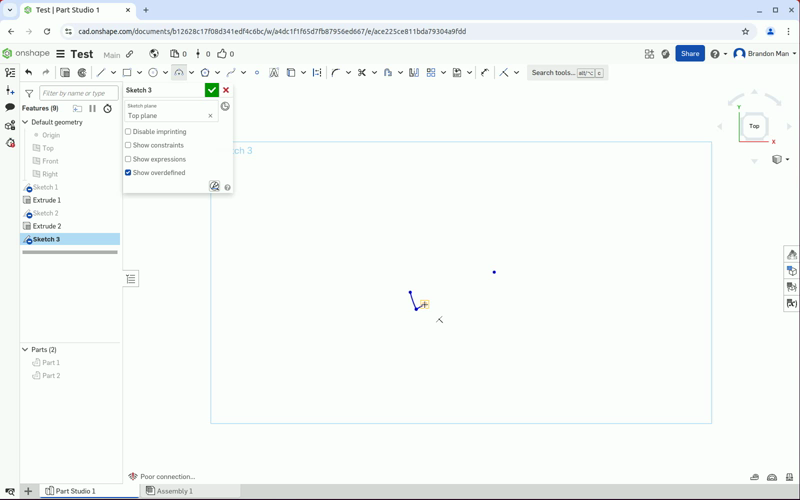
mouse_move(488, 316)
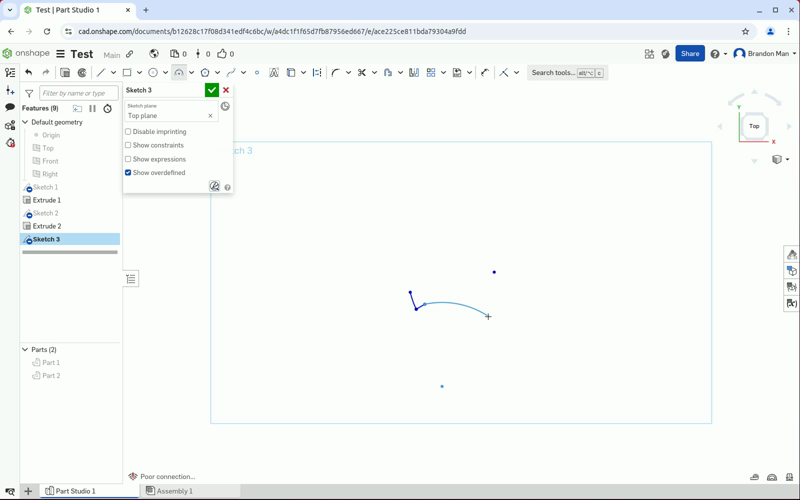
click(488, 316)
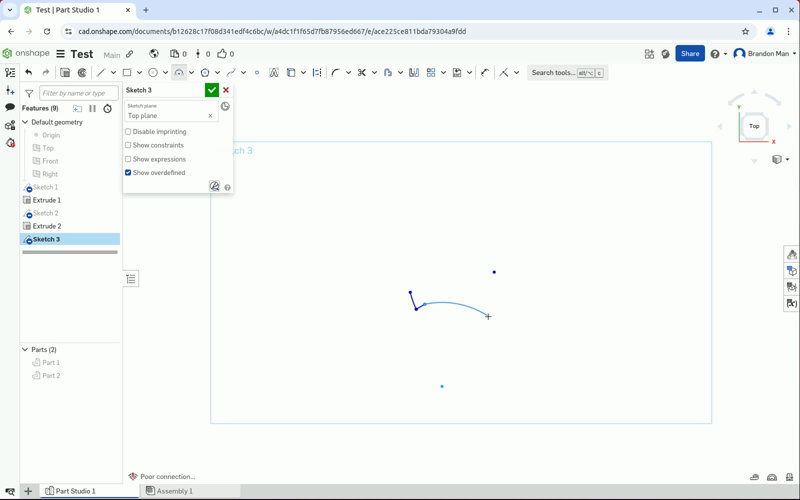
mouse_move(453, 325)
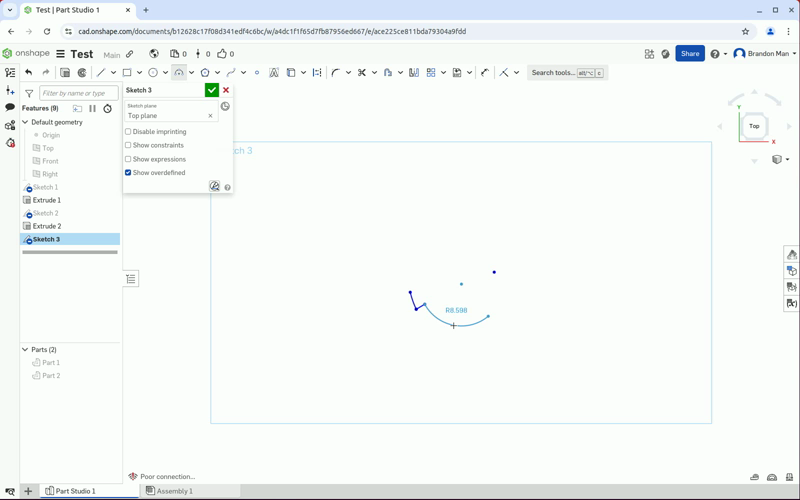
click(453, 325)
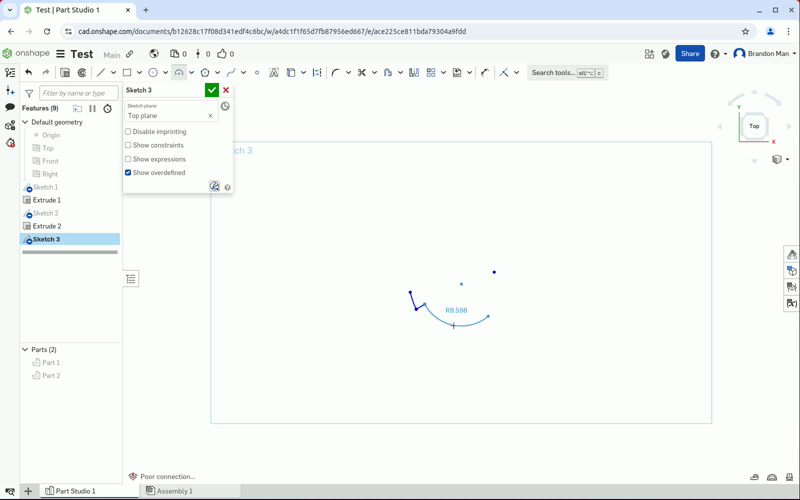
key_up(shift)
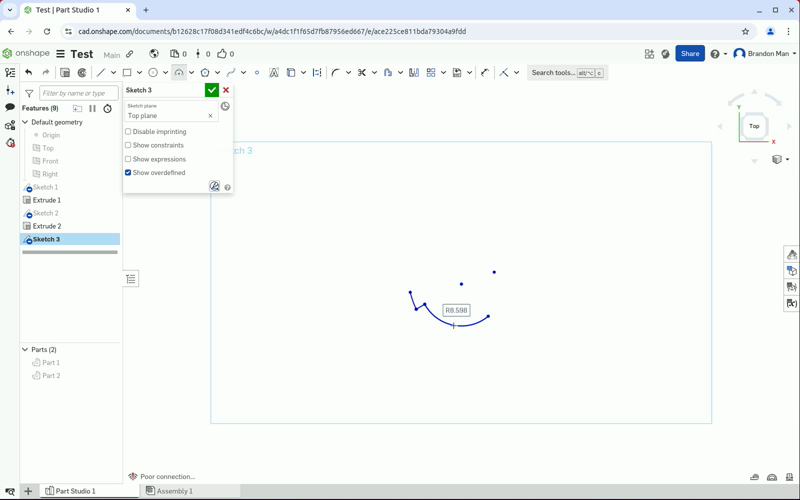
key(esc)
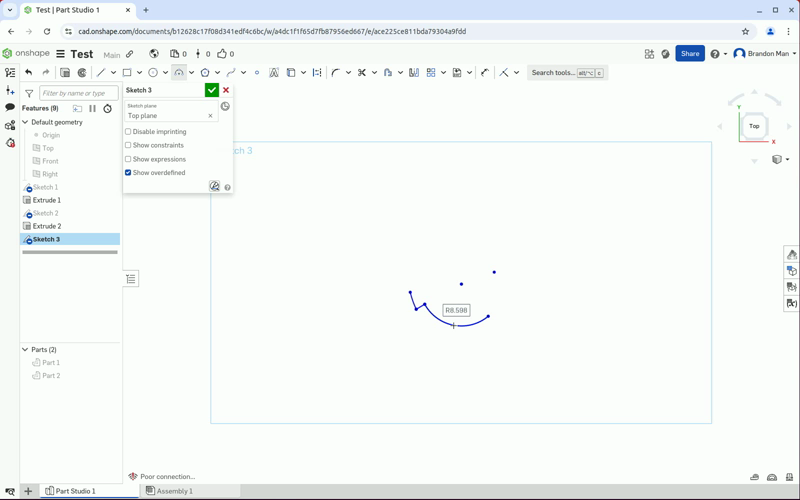
key(l)
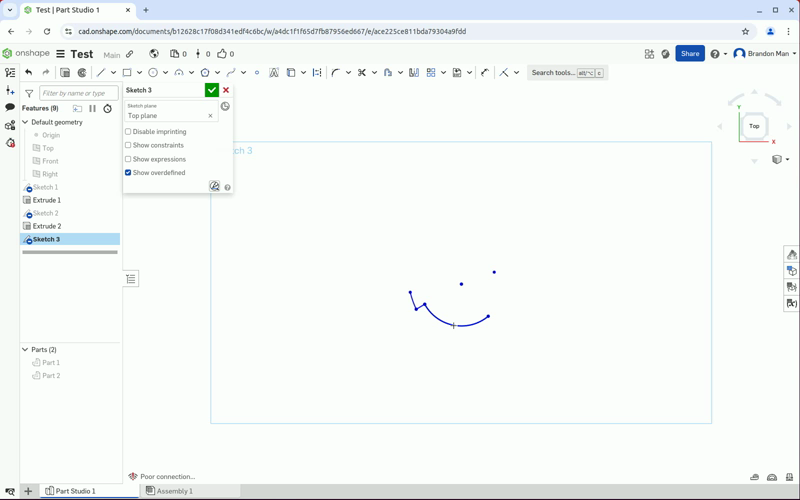
mouse_move(488, 316)
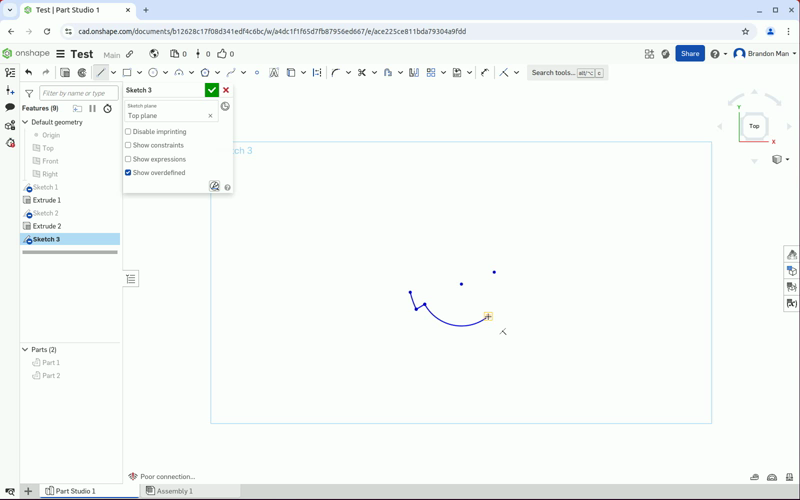
click(488, 316)
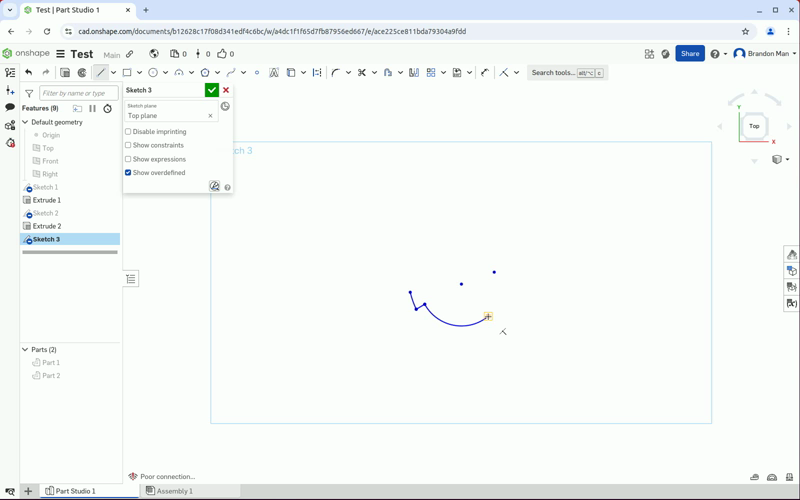
key_down(shift)
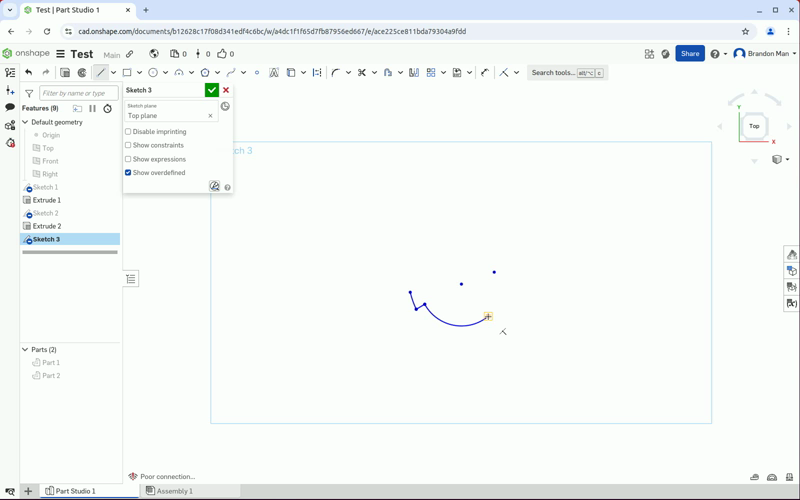
mouse_move(518, 316)
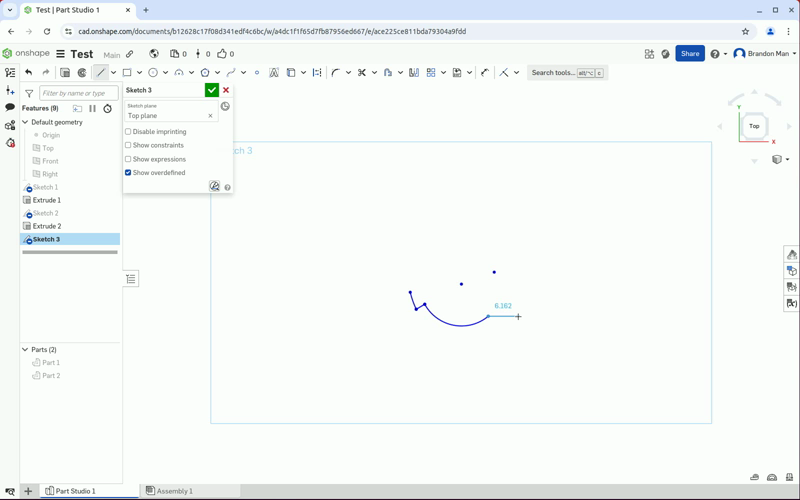
mouse_move(494, 322)
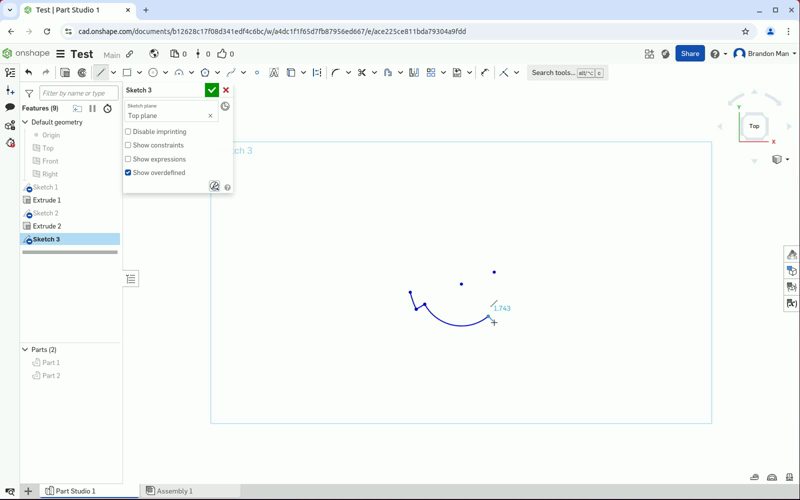
click(494, 322)
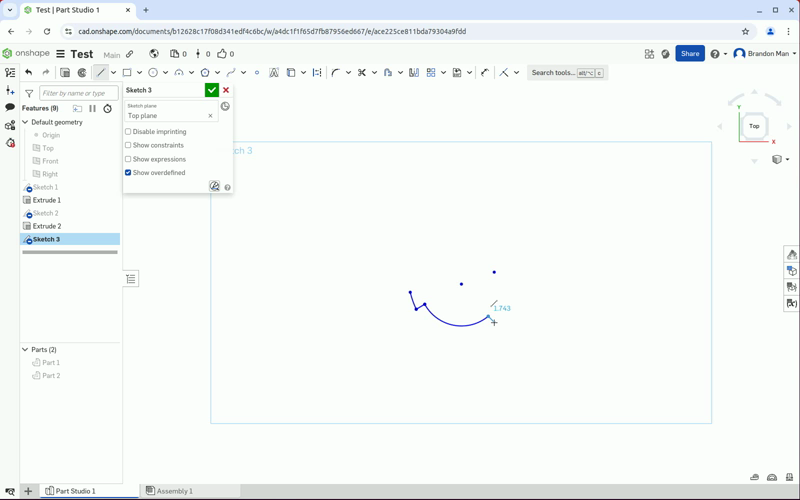
key_up(shift)
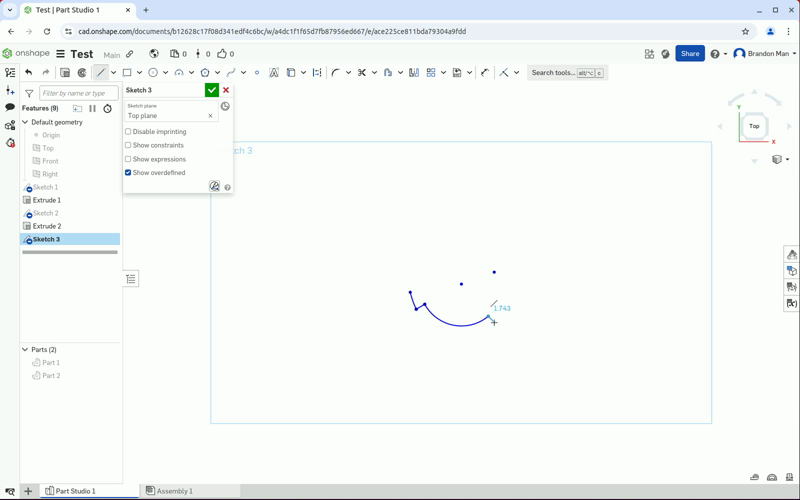
key(esc)
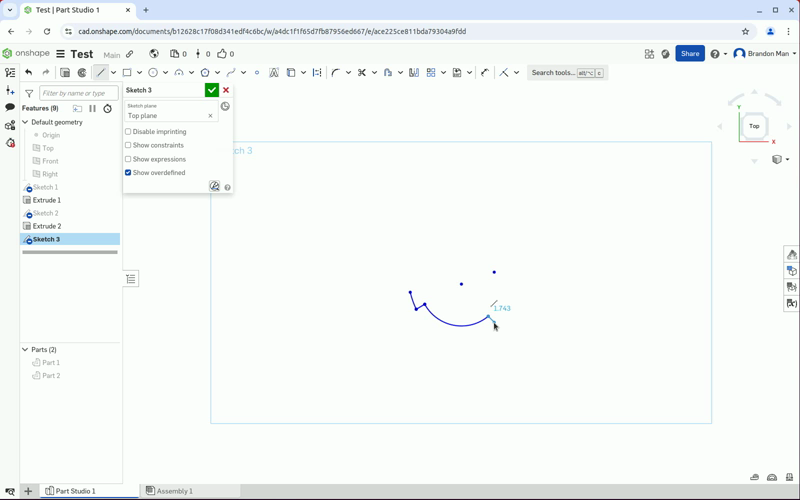
key(a)
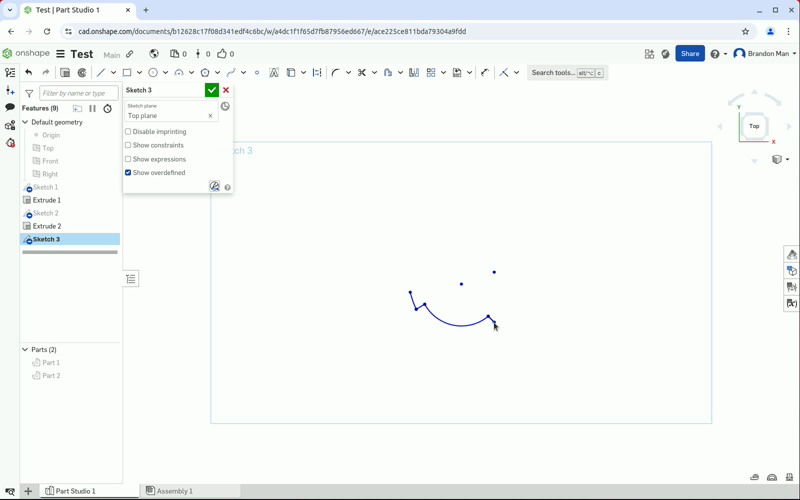
mouse_move(494, 322)
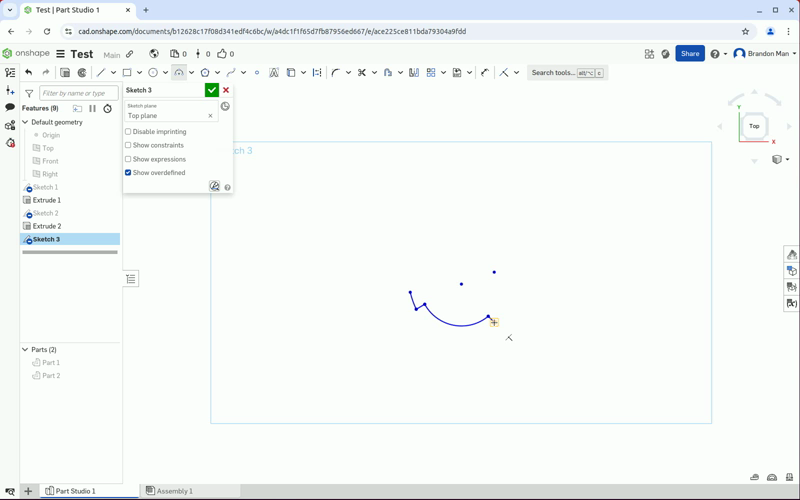
click(494, 322)
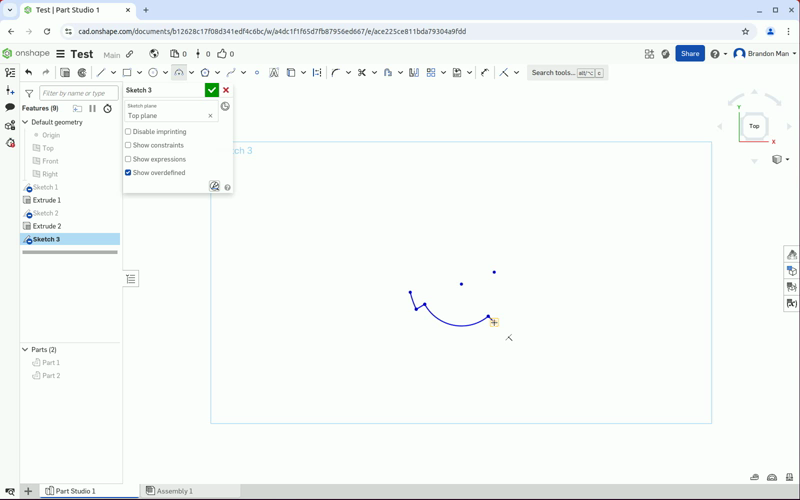
key_down(shift)
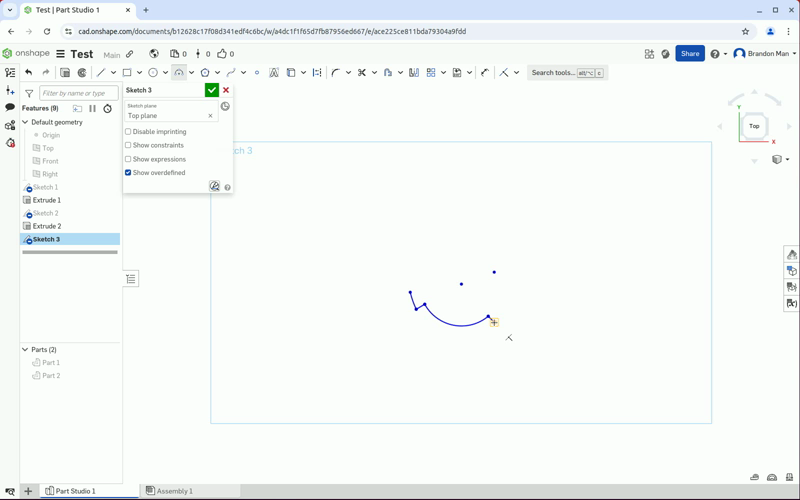
mouse_move(505, 309)
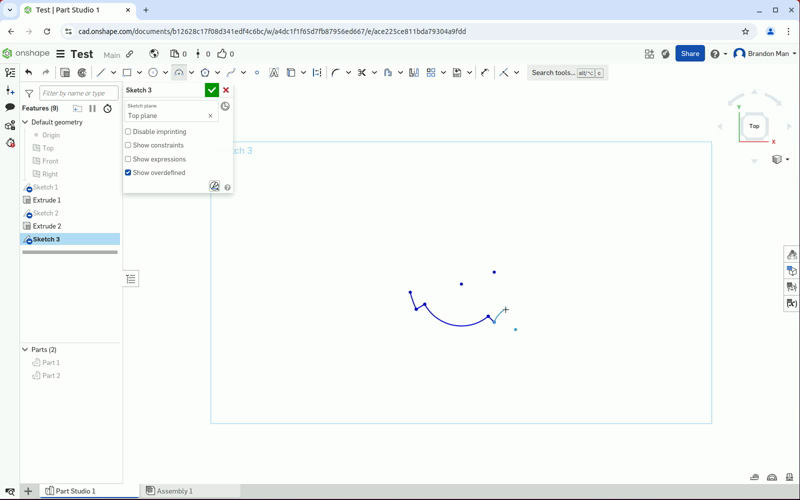
click(505, 309)
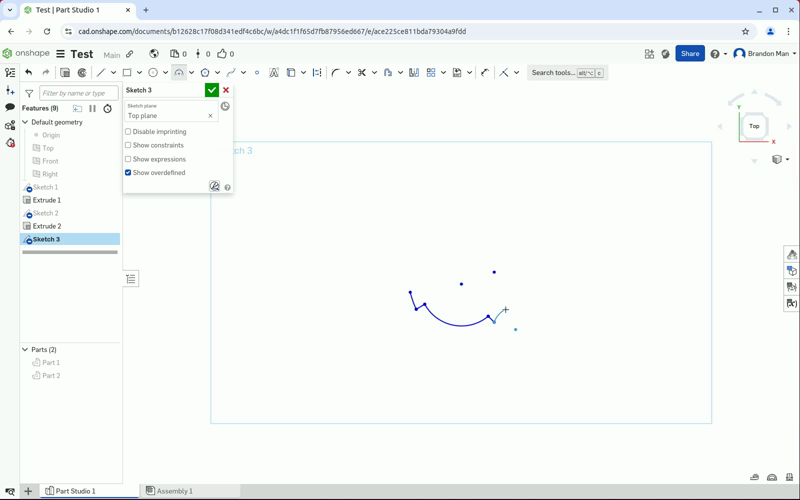
mouse_move(500, 316)
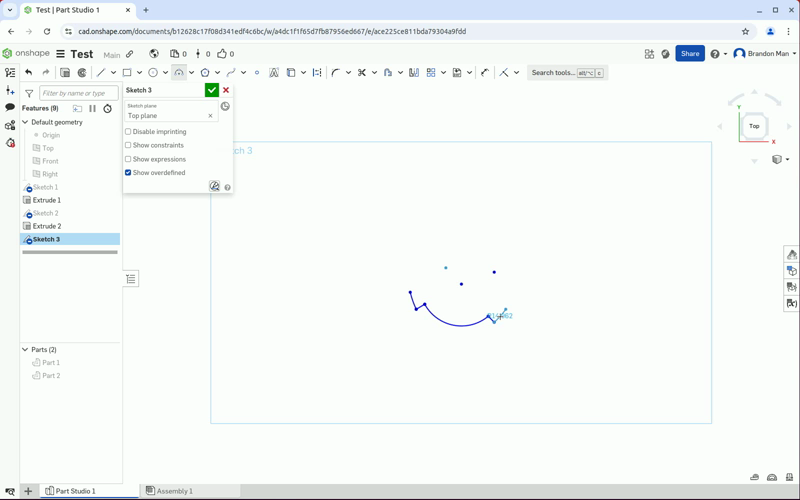
click(500, 316)
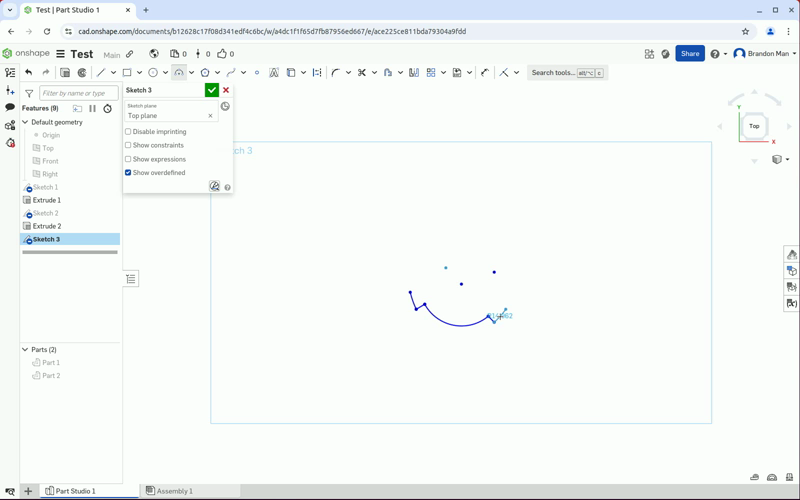
key_up(shift)
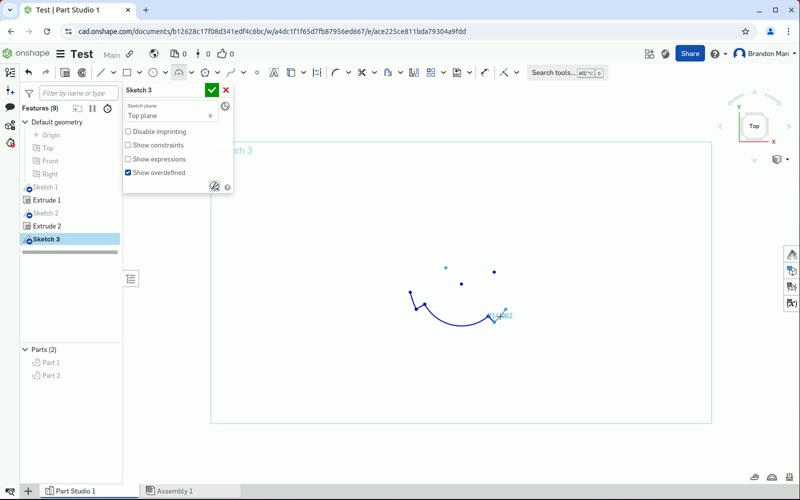
key(esc)
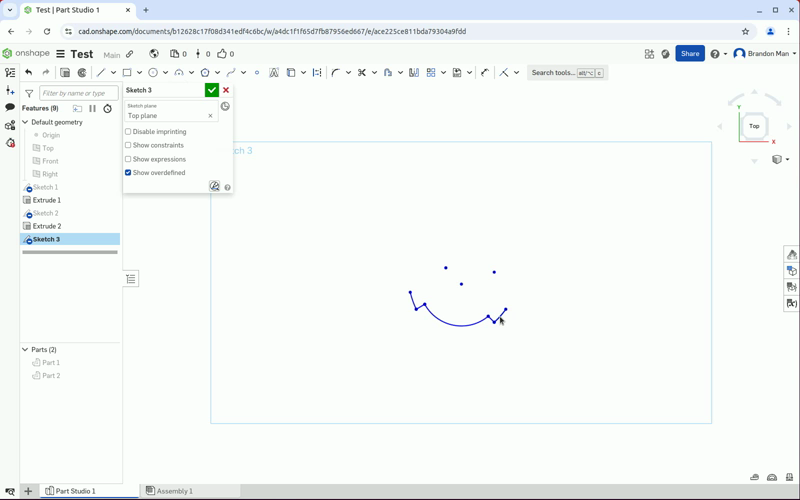
key(l)
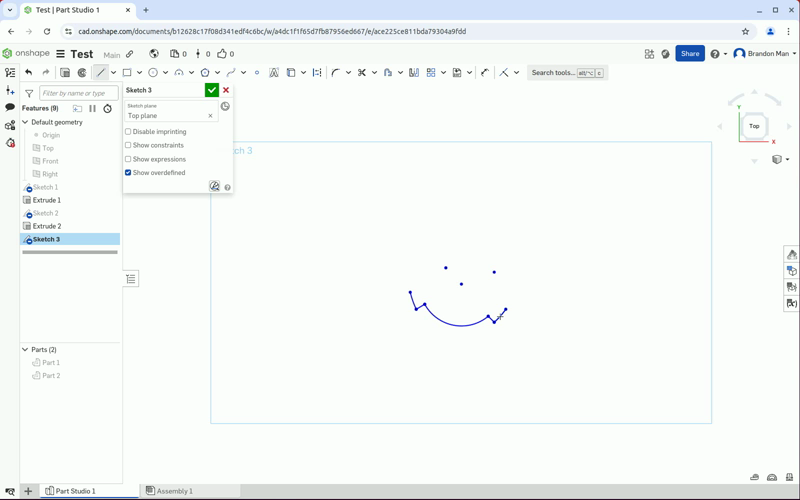
mouse_move(505, 309)
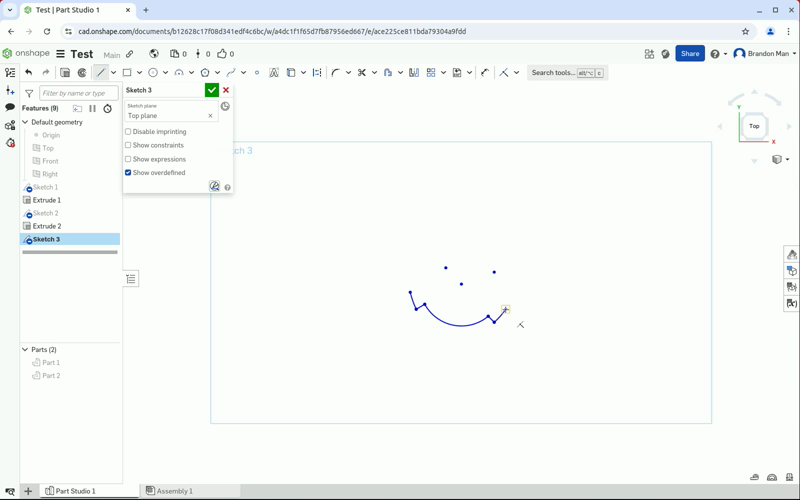
click(505, 309)
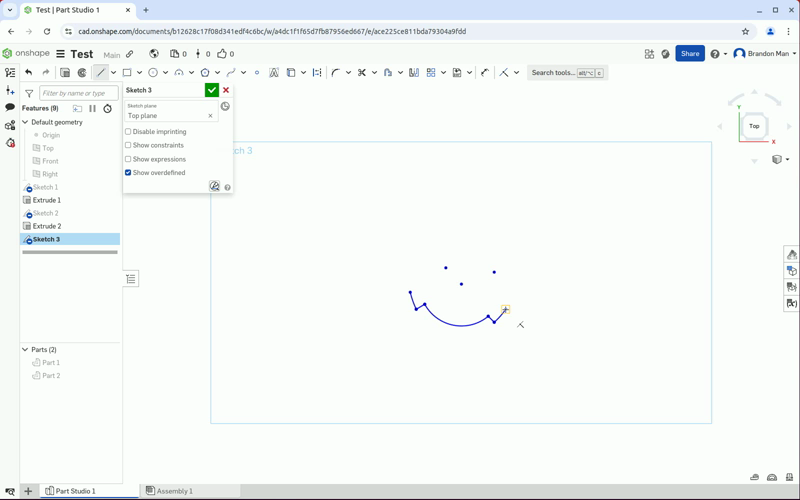
key_down(shift)
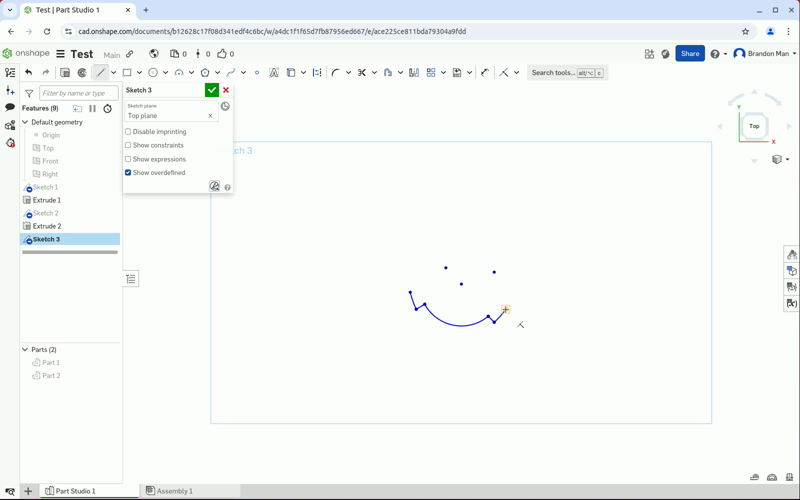
mouse_move(535, 309)
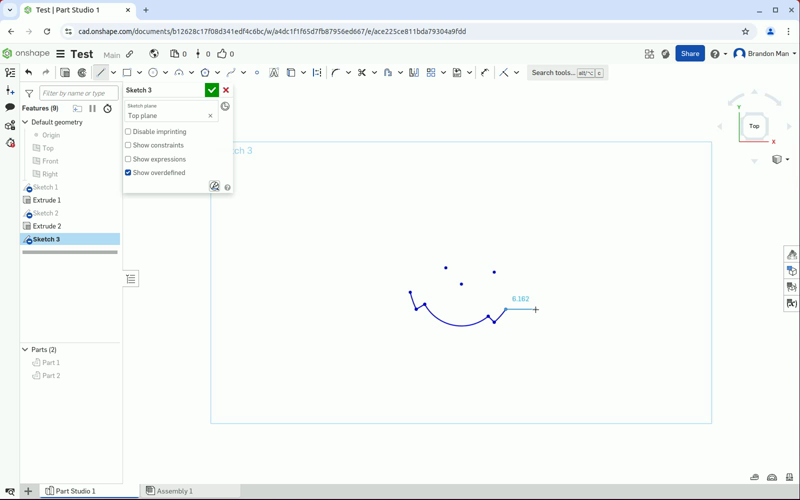
mouse_move(498, 304)
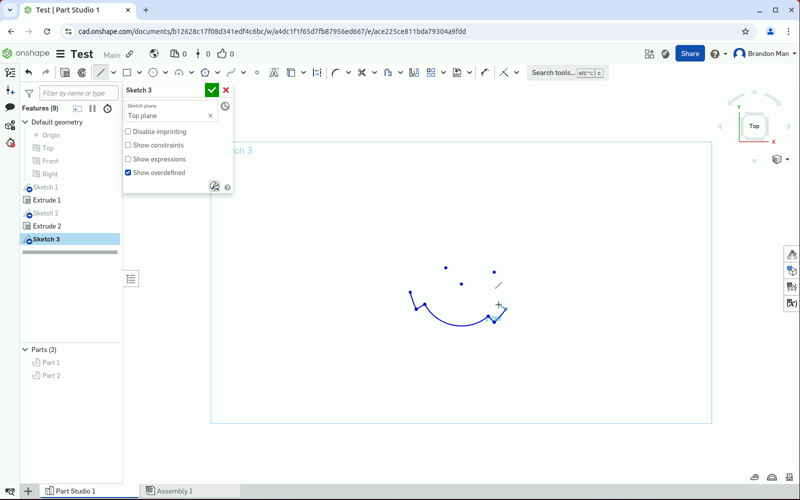
click(498, 304)
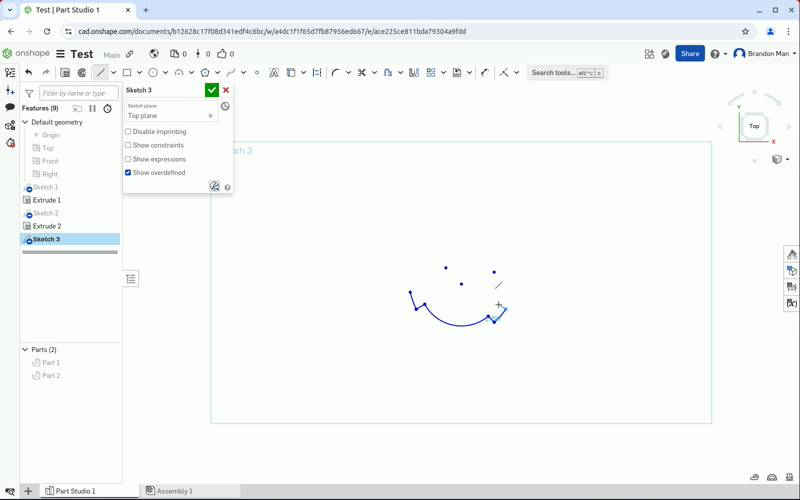
key_up(shift)
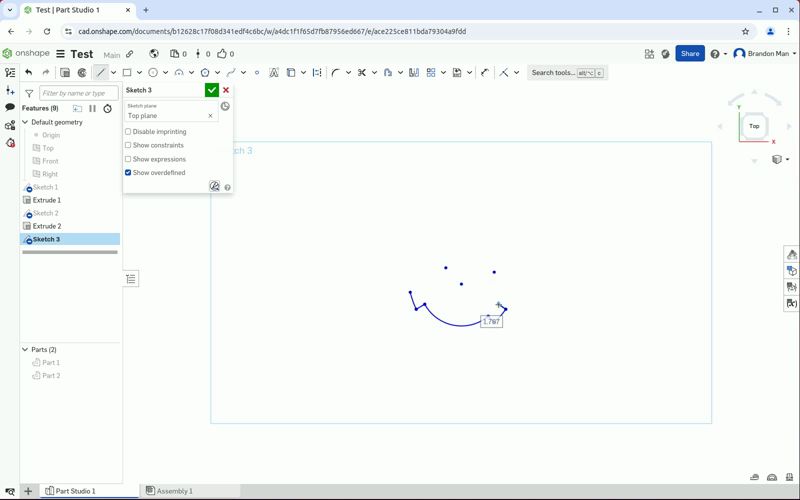
key(esc)
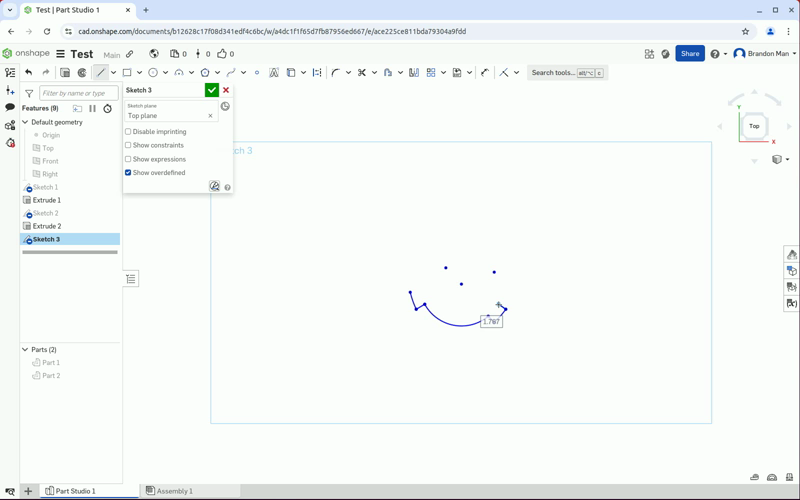
key(a)
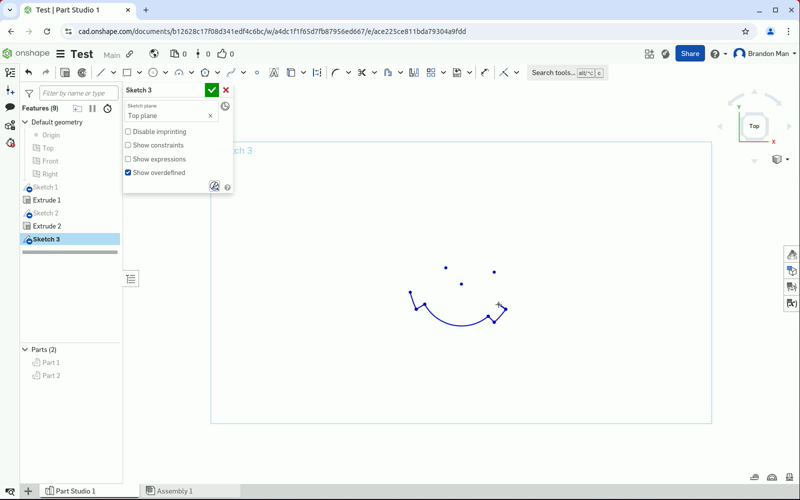
mouse_move(498, 304)
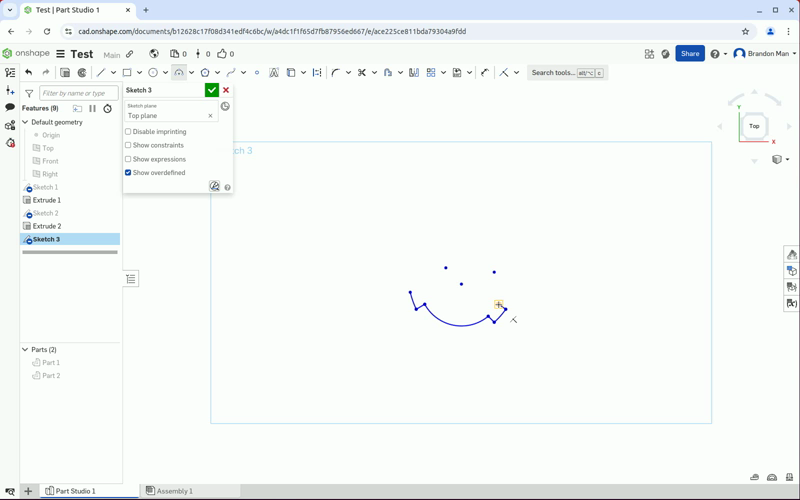
click(498, 304)
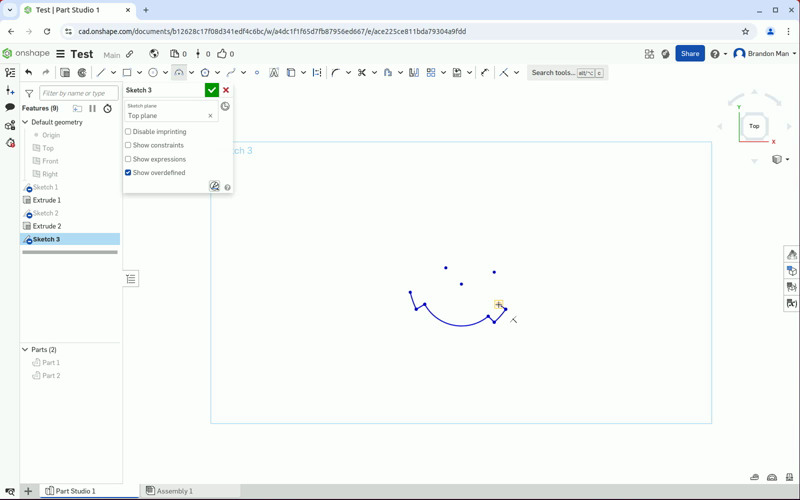
key_down(shift)
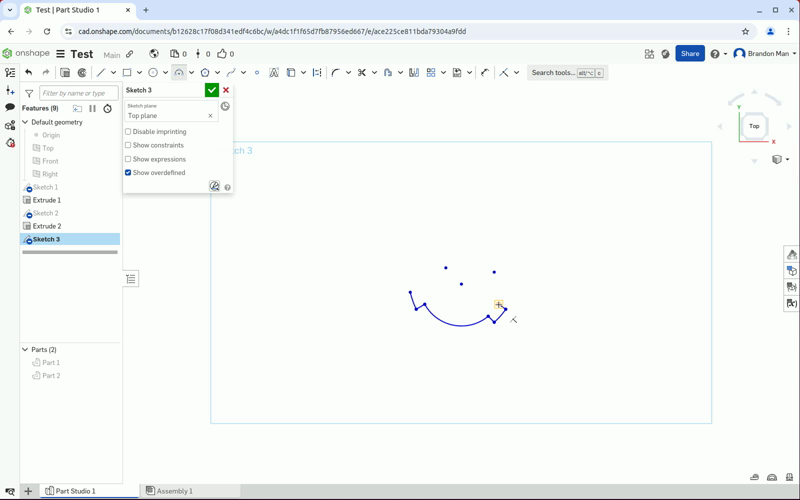
mouse_move(475, 243)
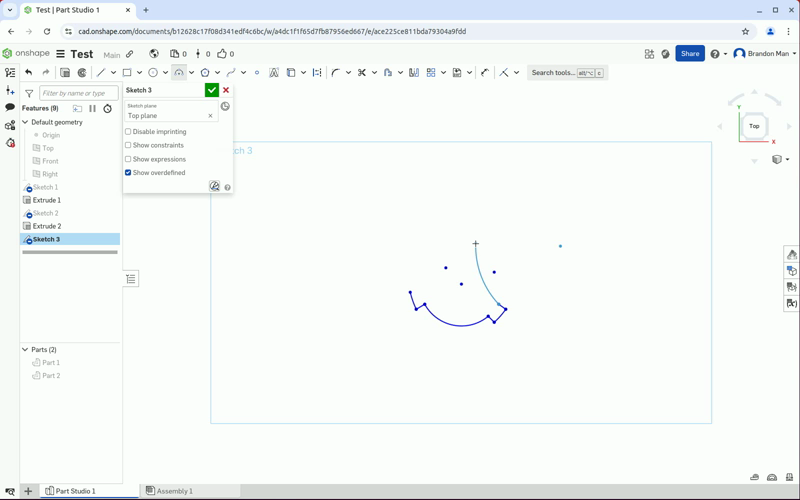
click(475, 243)
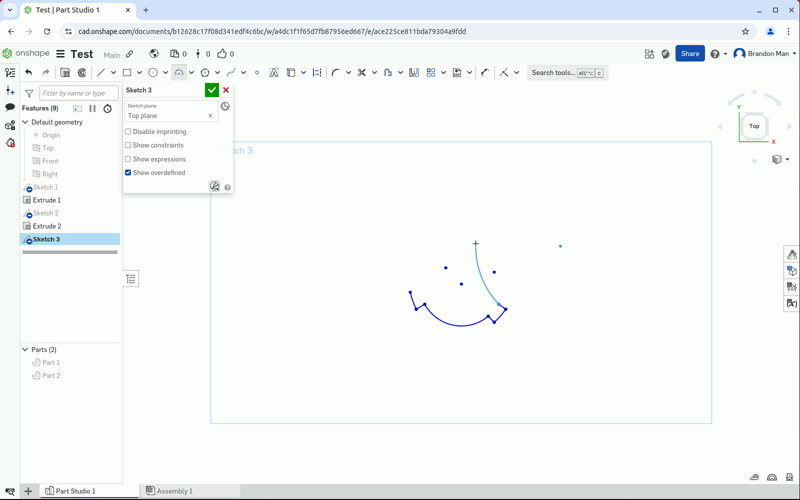
mouse_move(501, 268)
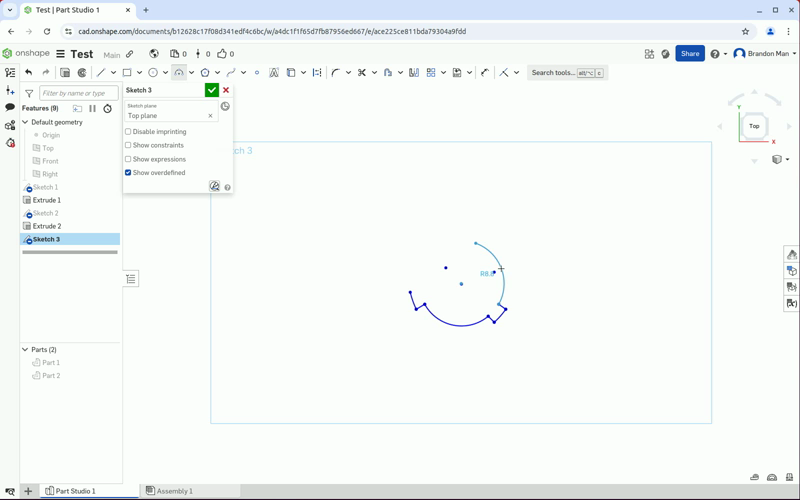
click(501, 268)
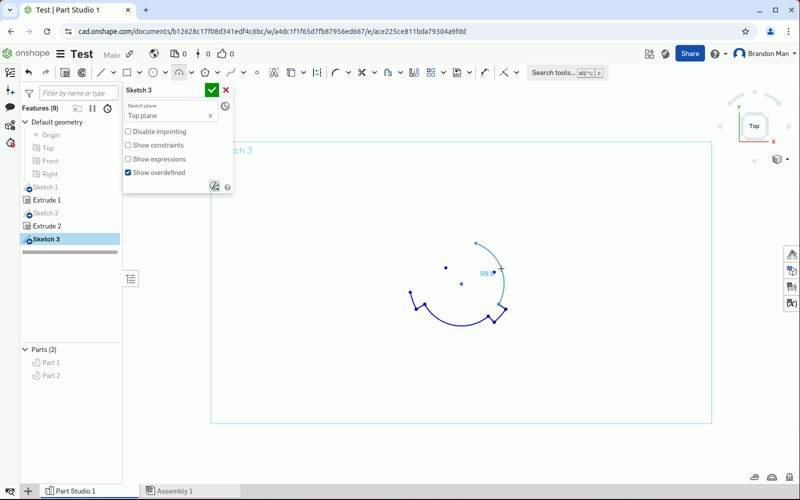
key_up(shift)
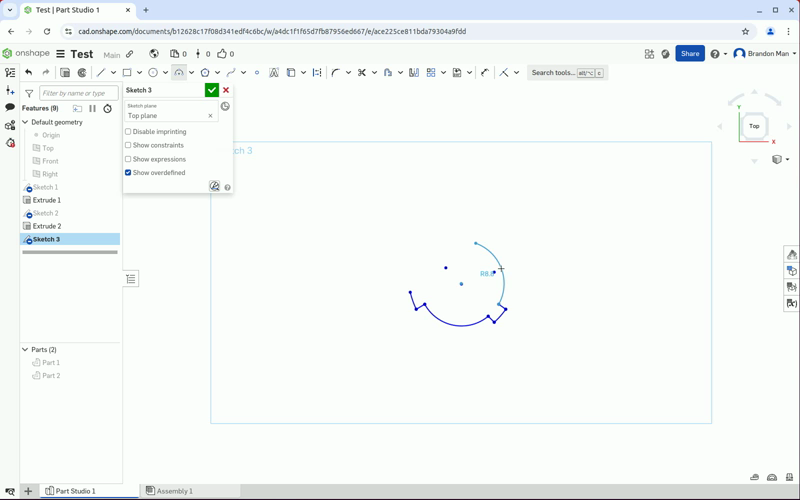
key(esc)
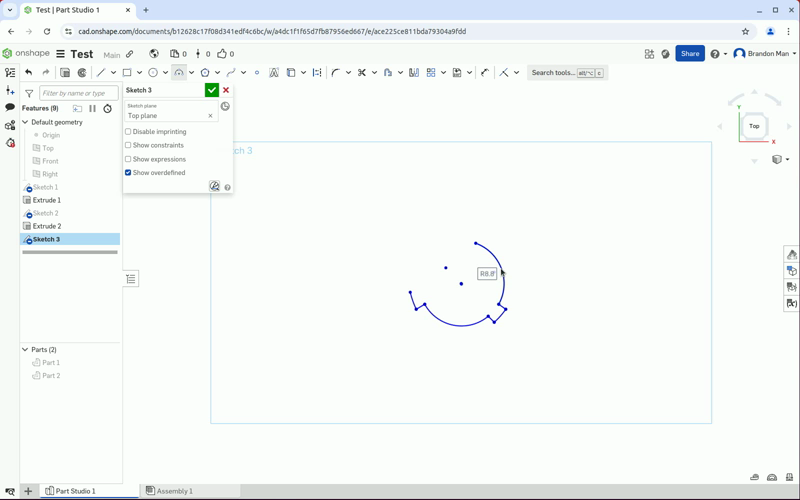
key(l)
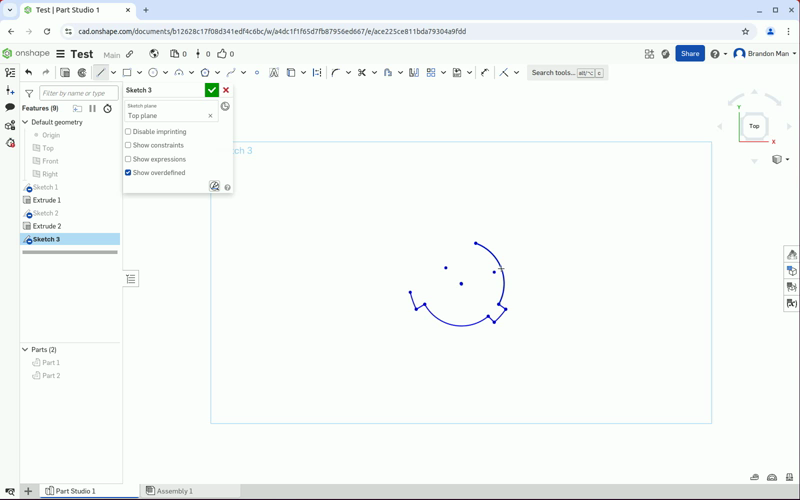
mouse_move(475, 243)
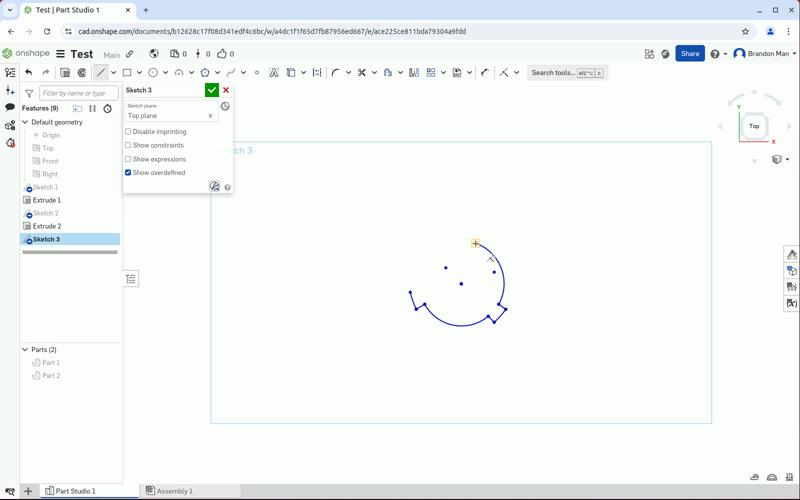
click(475, 243)
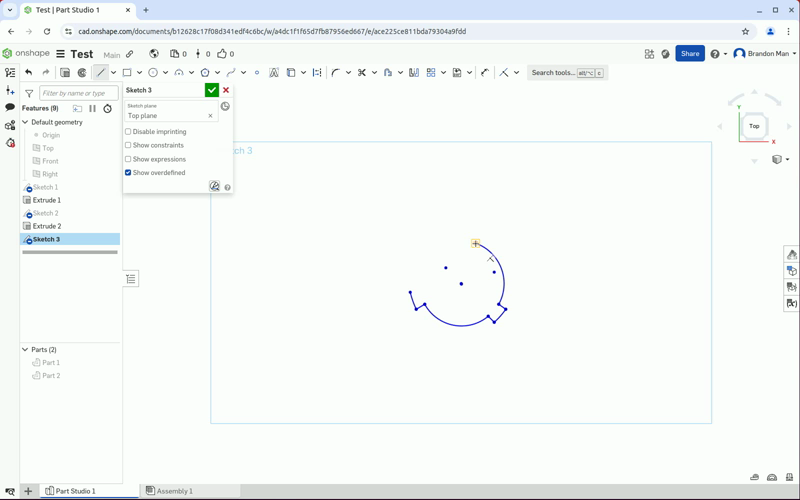
key_down(shift)
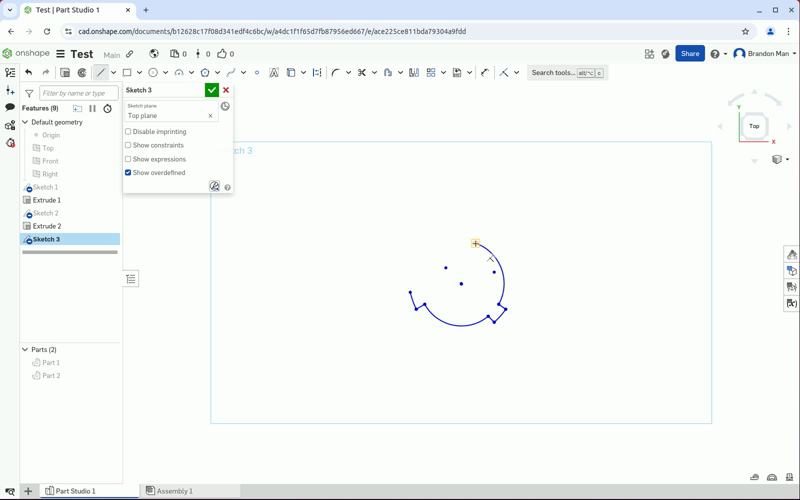
mouse_move(505, 243)
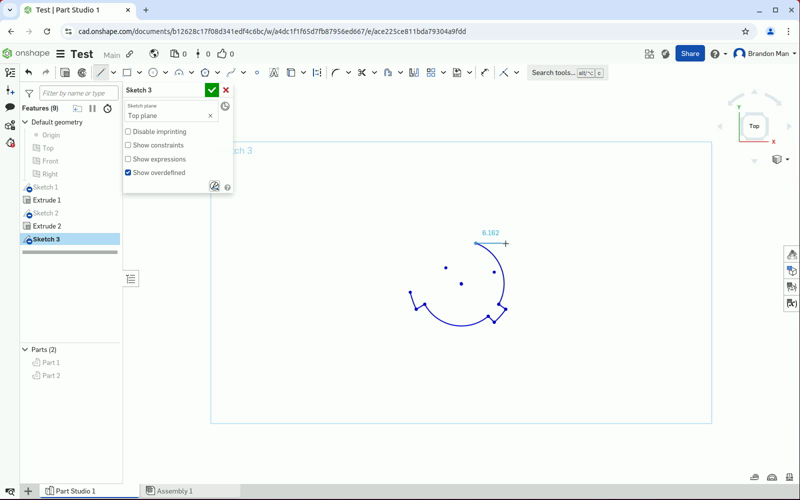
mouse_move(478, 235)
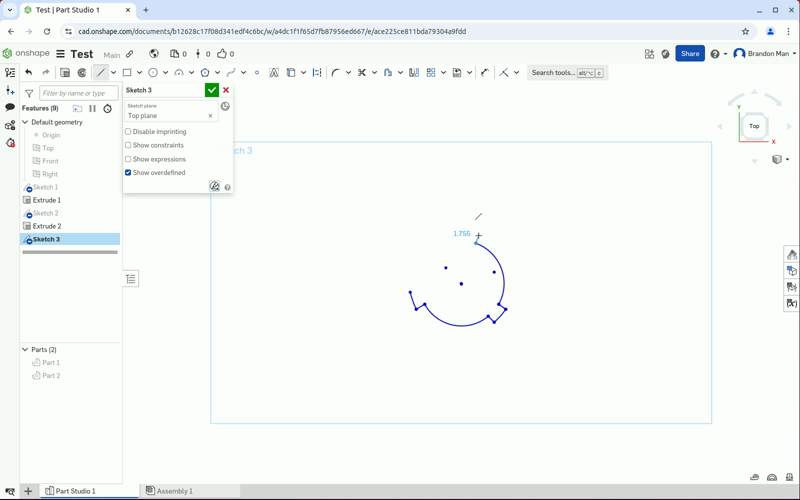
click(478, 235)
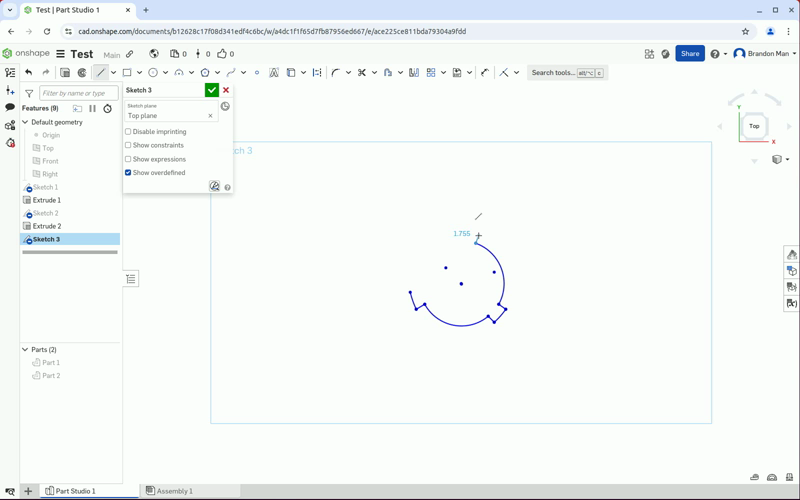
key_up(shift)
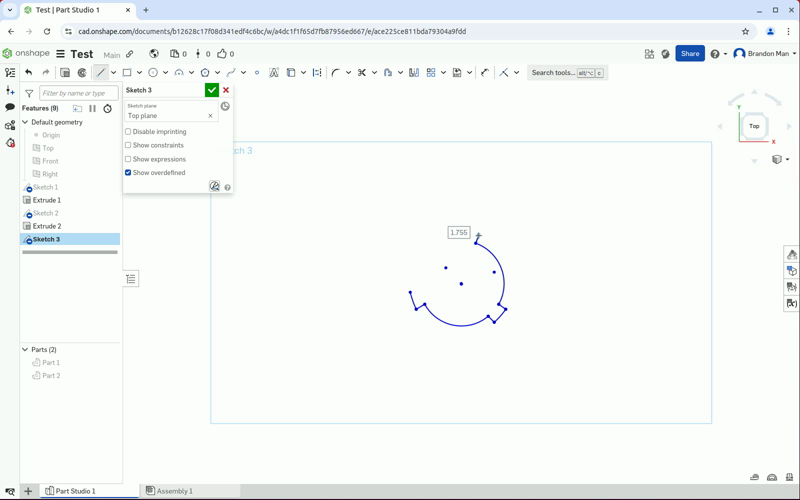
key(esc)
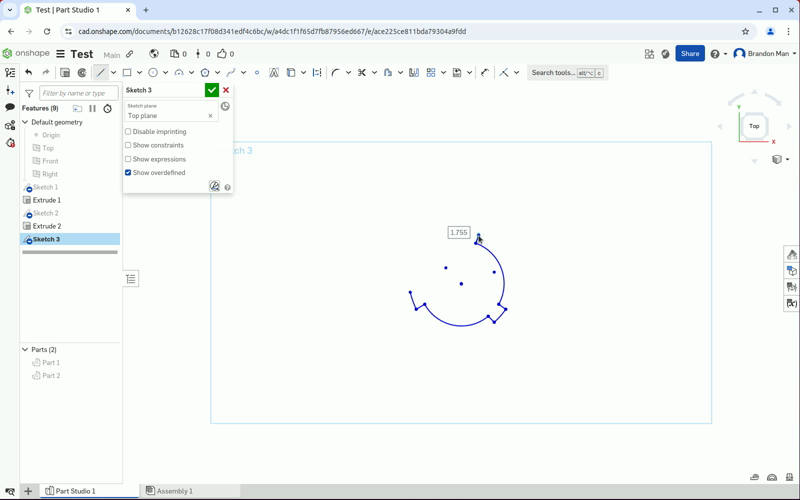
key(a)
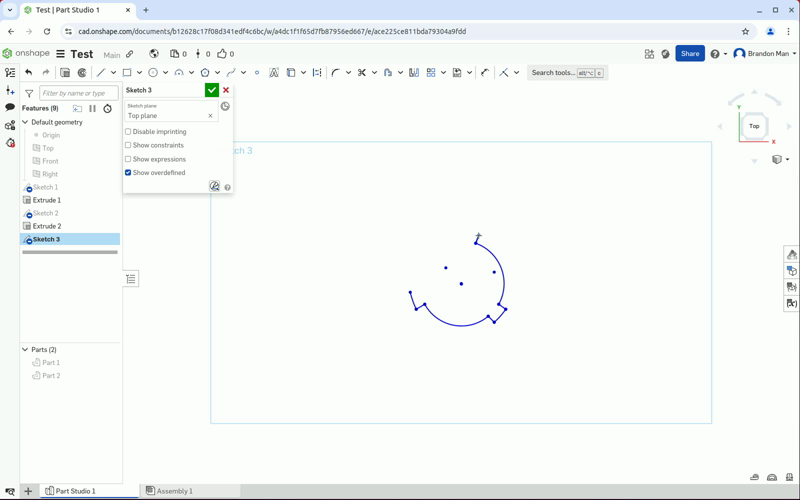
mouse_move(478, 235)
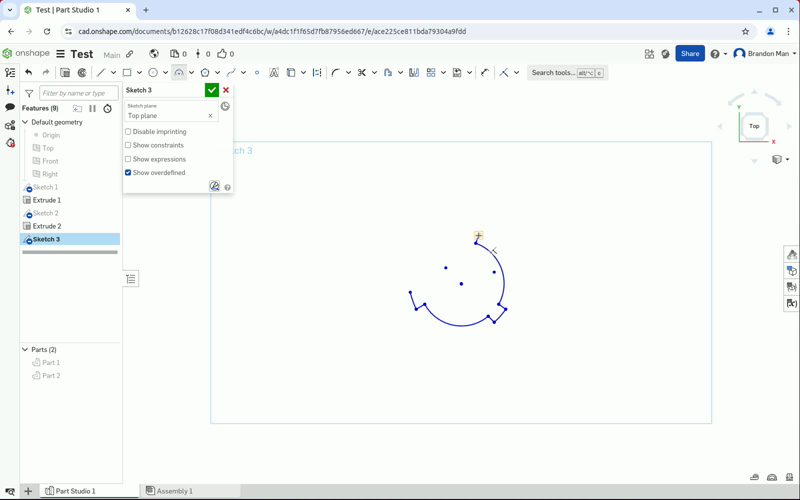
click(478, 235)
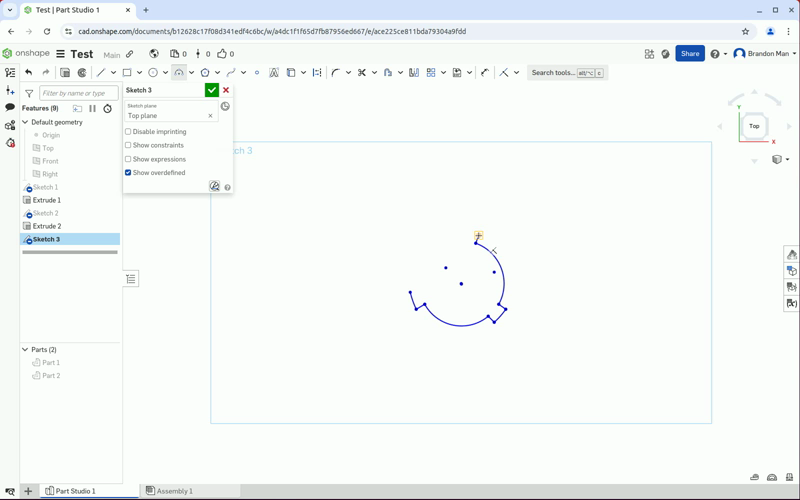
key_down(shift)
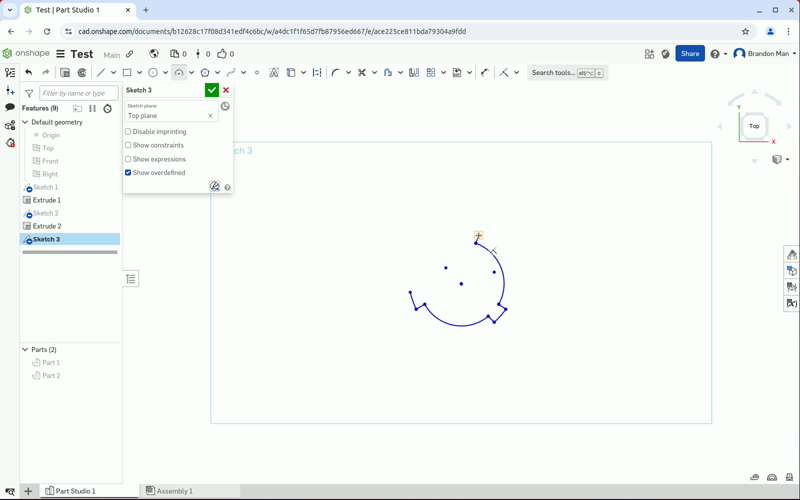
mouse_move(461, 232)
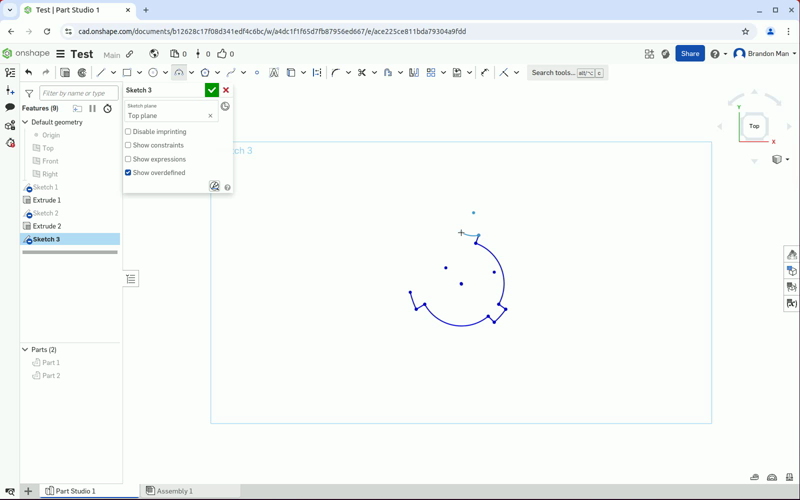
click(461, 232)
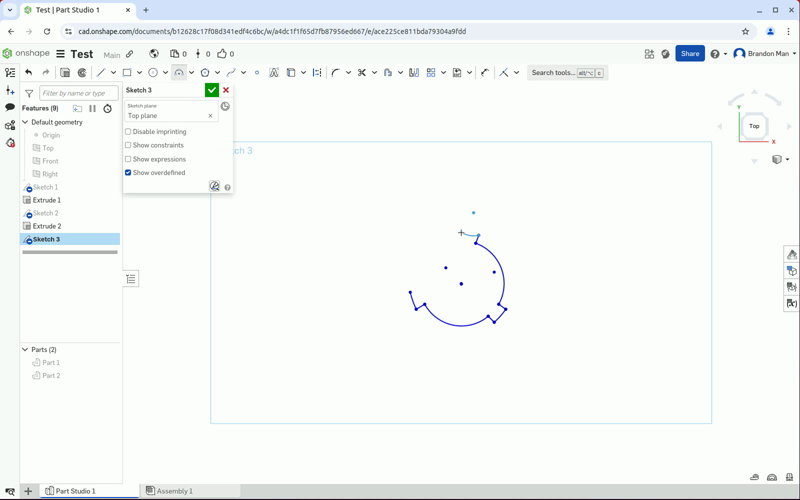
mouse_move(470, 232)
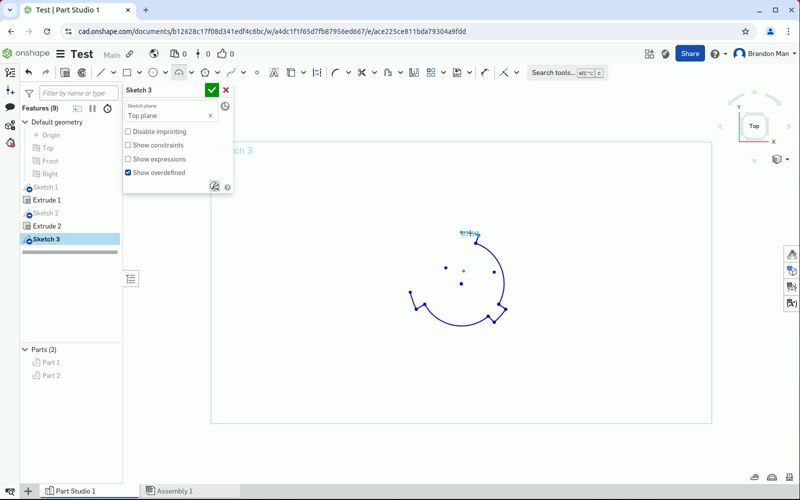
click(470, 232)
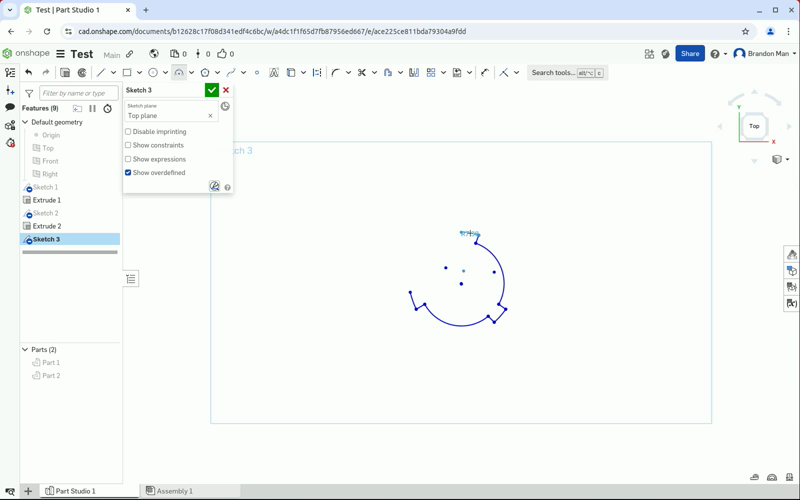
key_up(shift)
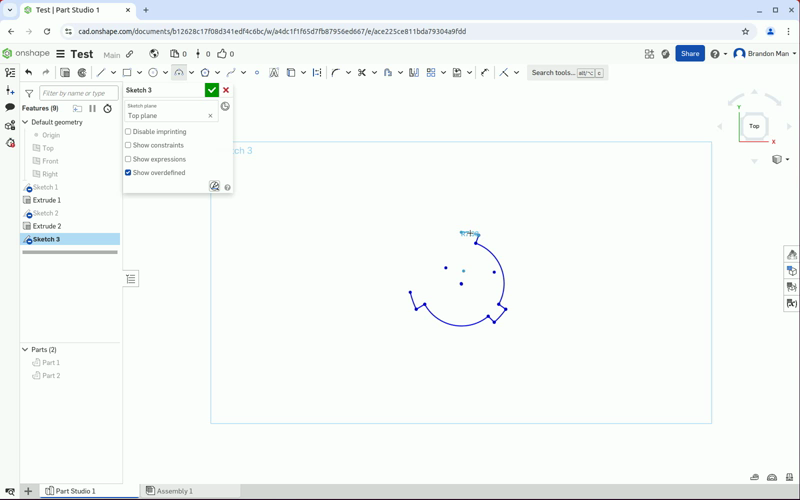
key(esc)
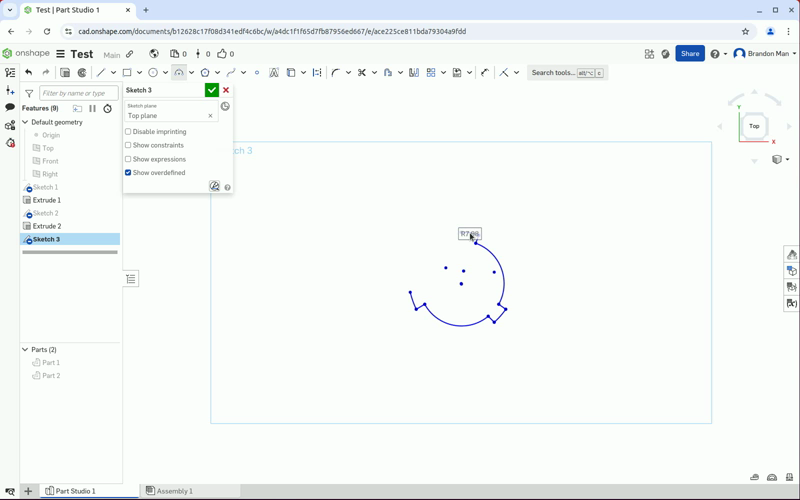
key(l)
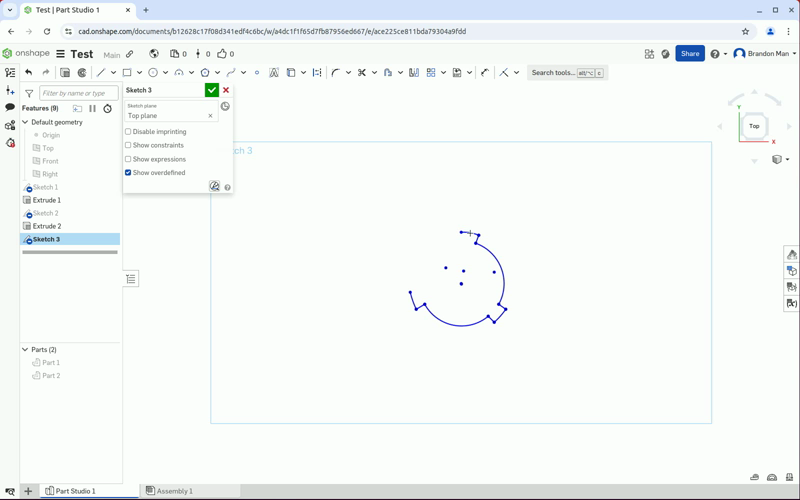
mouse_move(461, 232)
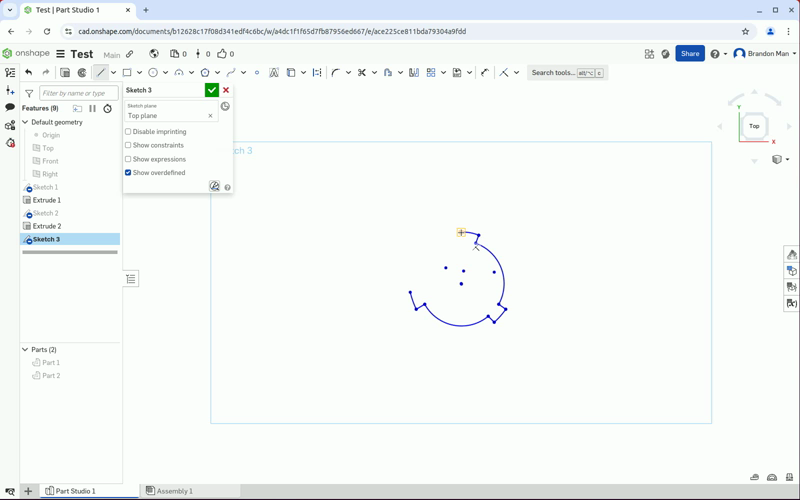
click(461, 232)
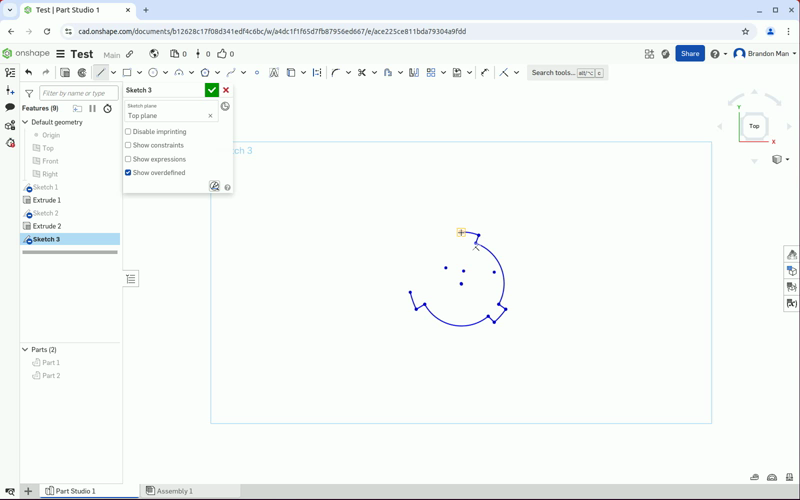
key_down(shift)
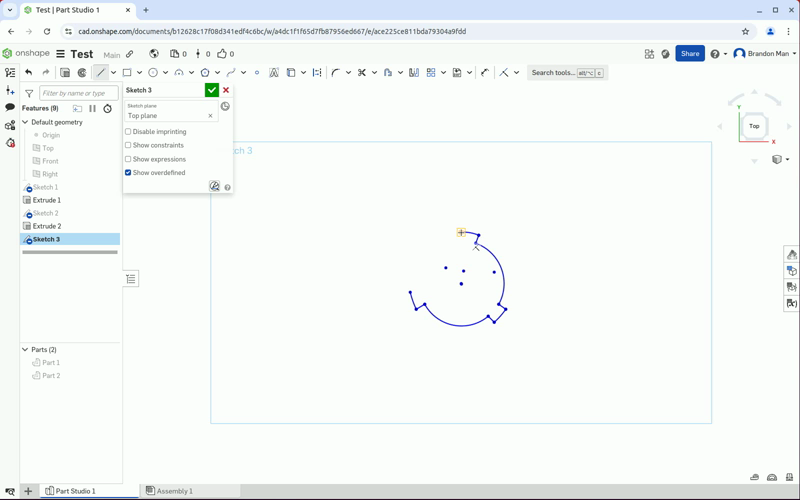
mouse_move(491, 232)
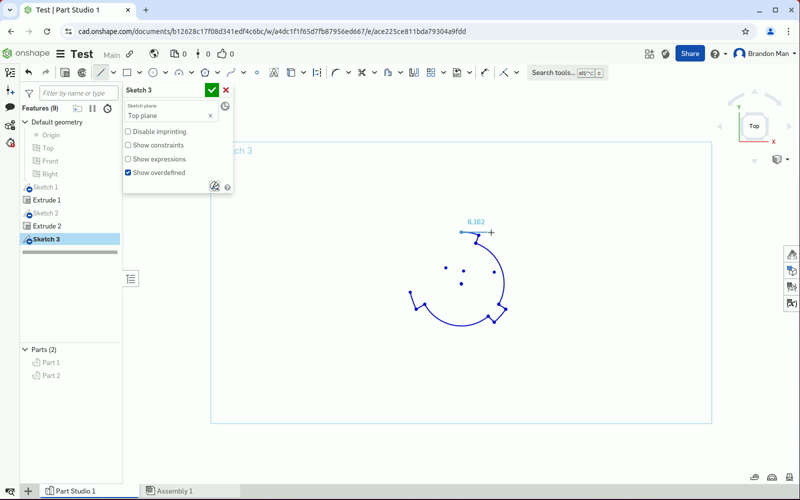
mouse_move(461, 240)
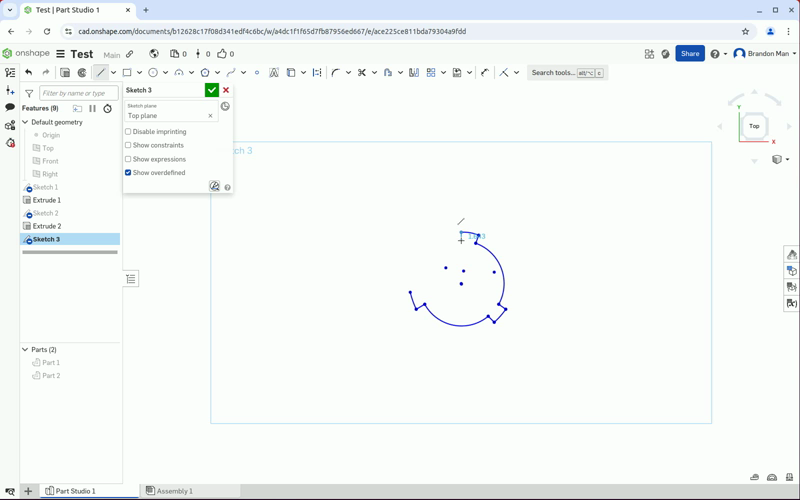
click(461, 240)
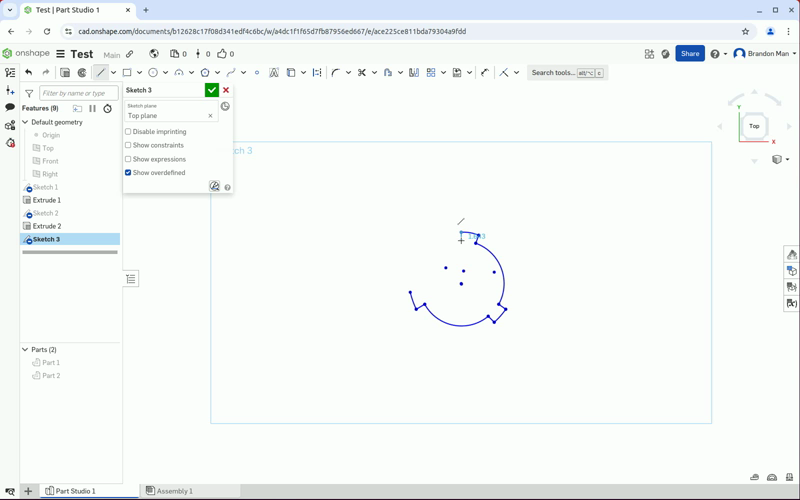
key_up(shift)
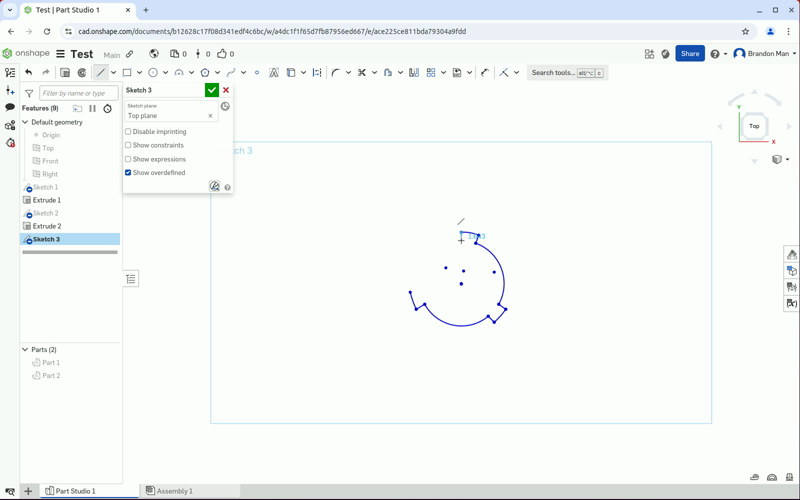
key(esc)
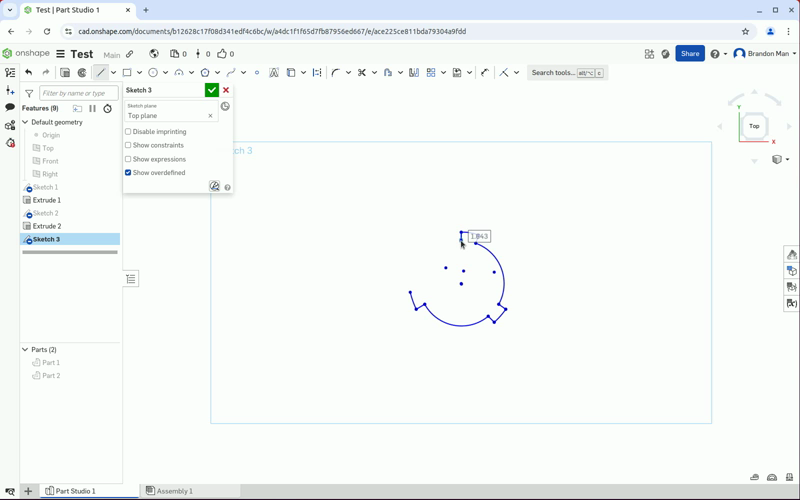
key(a)
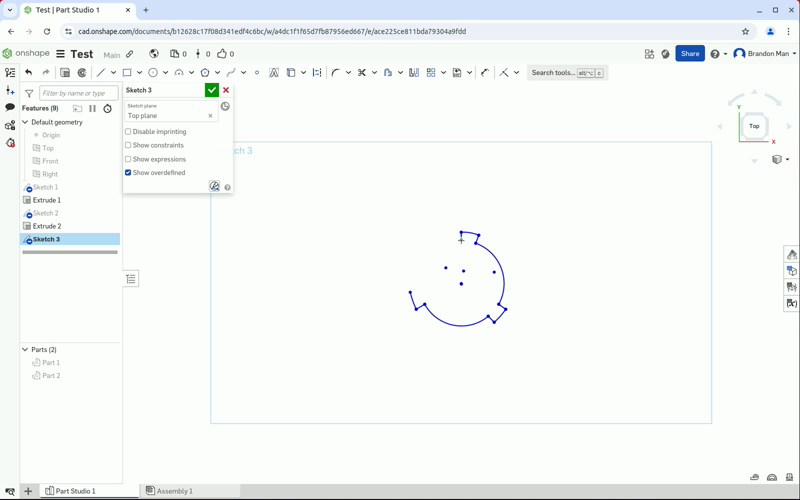
mouse_move(461, 240)
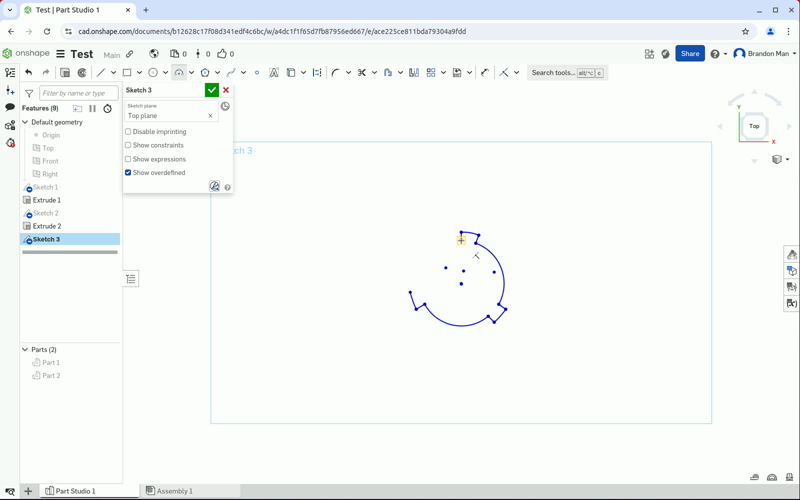
click(461, 240)
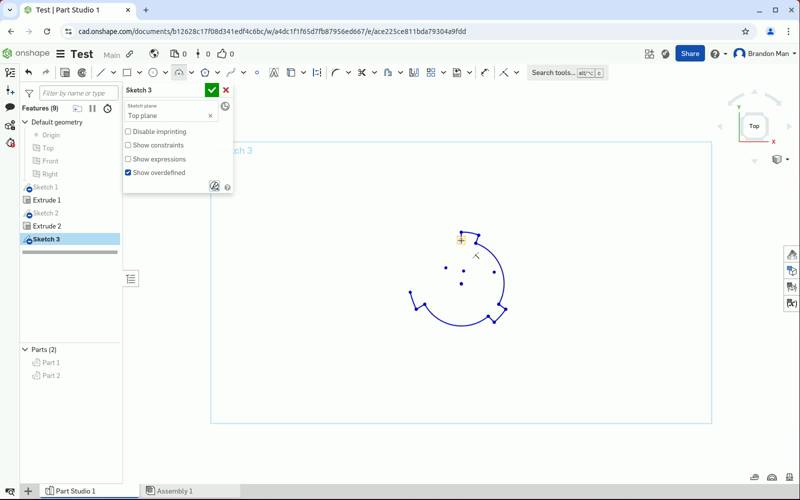
key_down(shift)
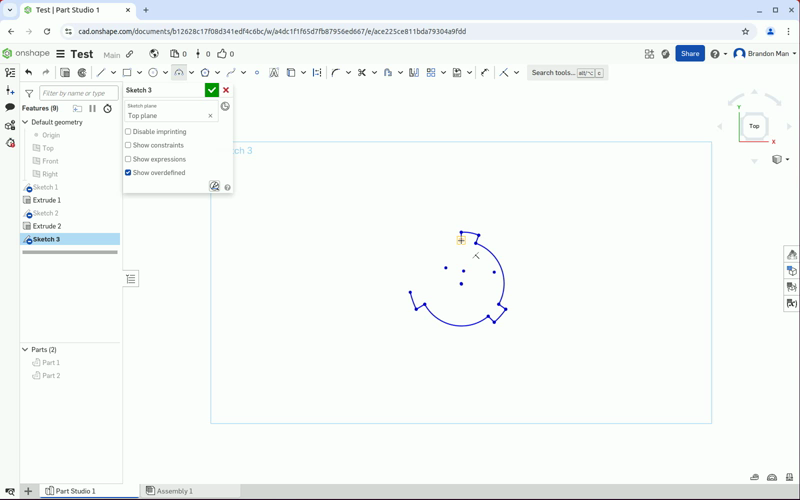
mouse_move(418, 291)
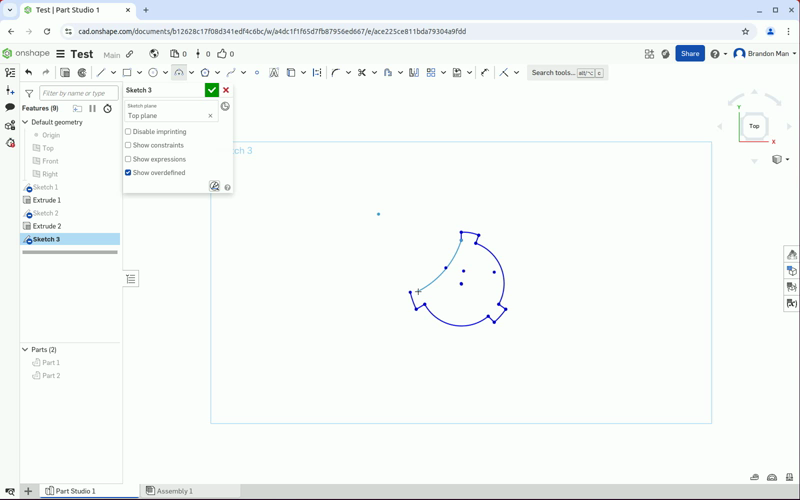
click(418, 291)
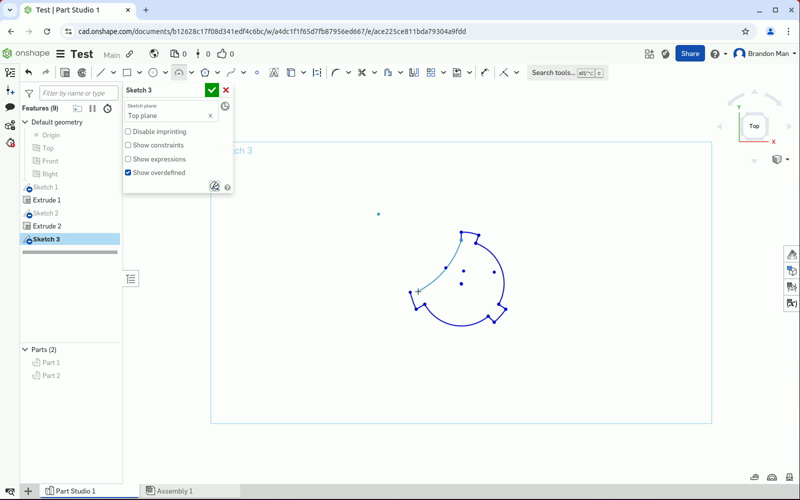
mouse_move(428, 255)
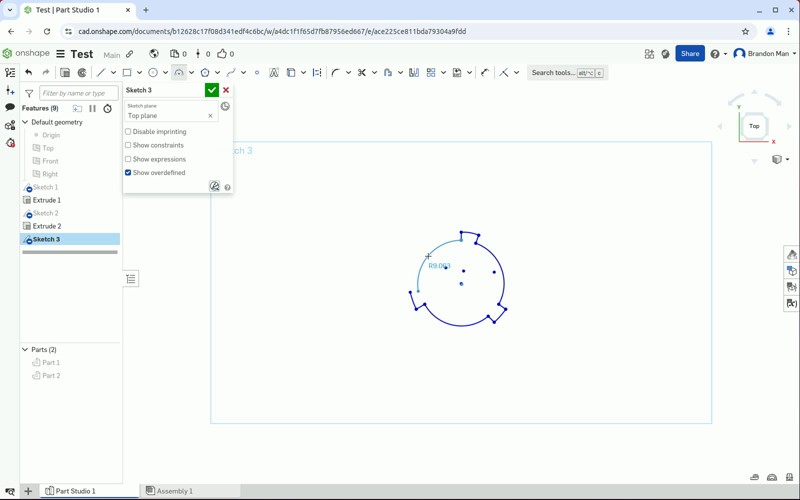
click(428, 255)
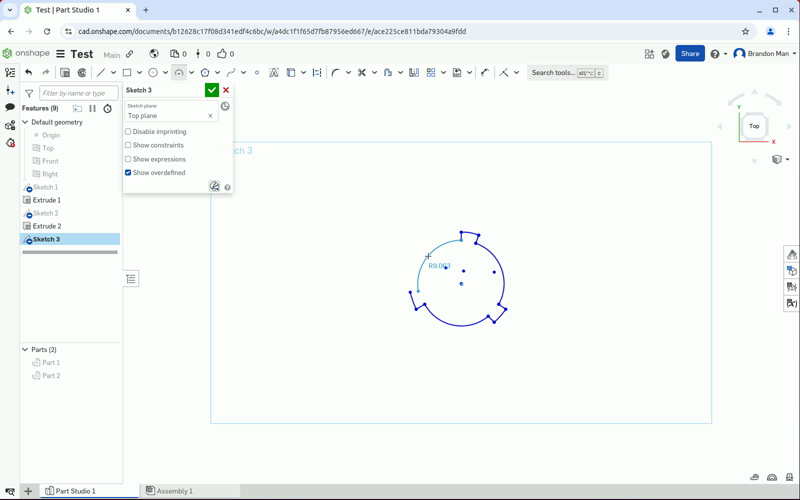
key_up(shift)
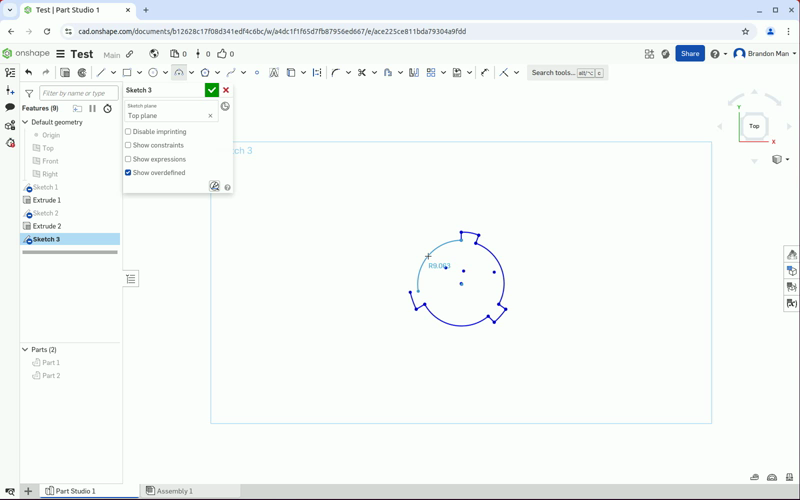
key(esc)
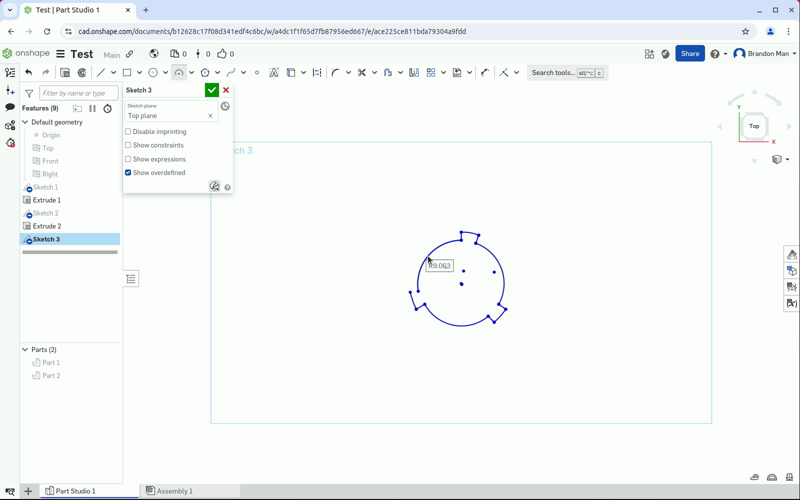
key(l)
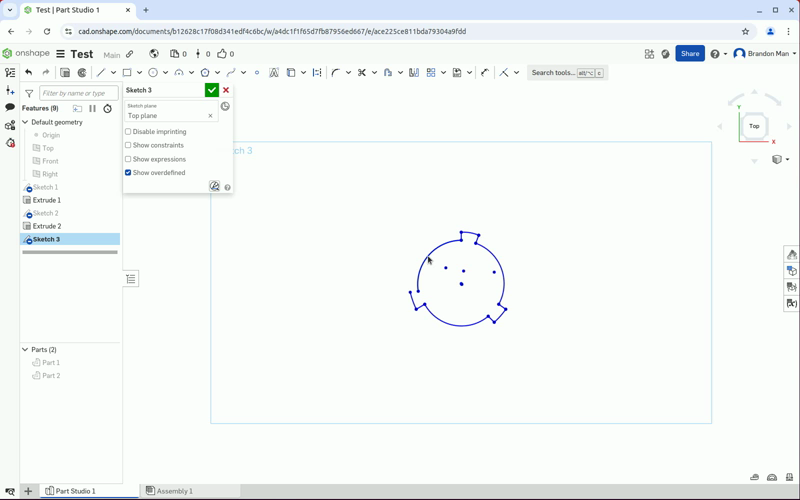
mouse_move(418, 291)
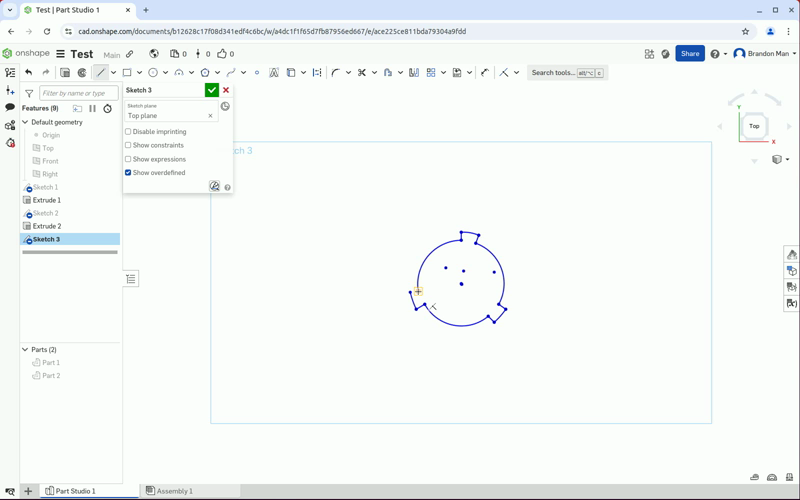
click(418, 291)
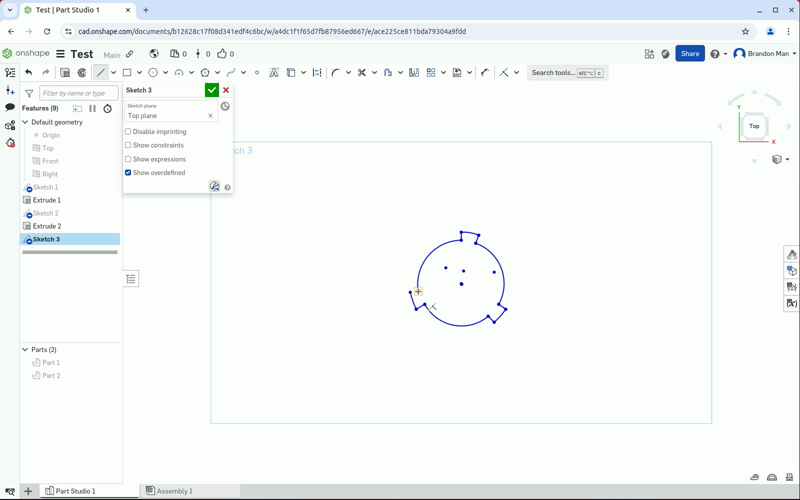
mouse_move(448, 291)
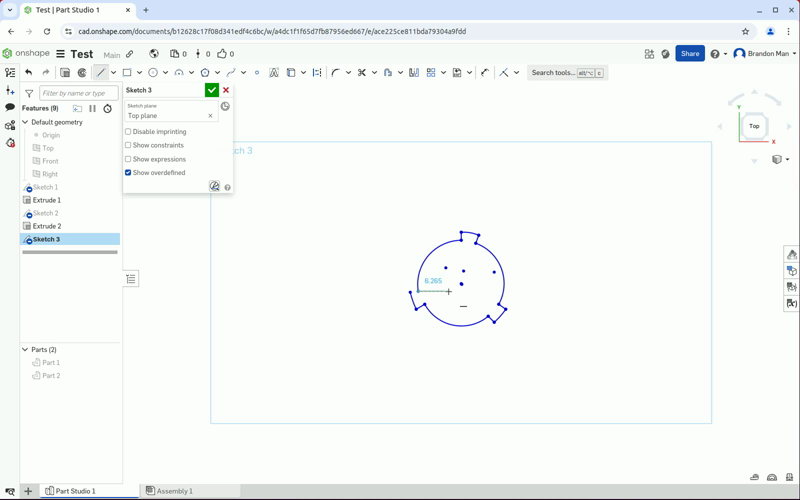
key_down(shift)
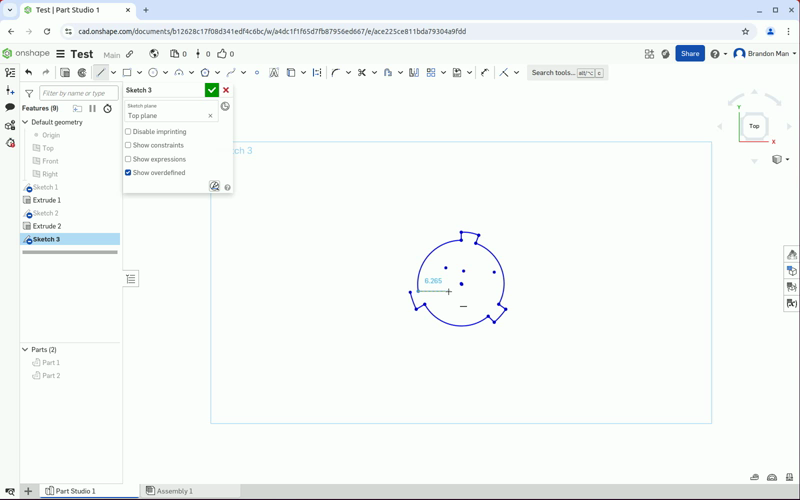
mouse_move(410, 292)
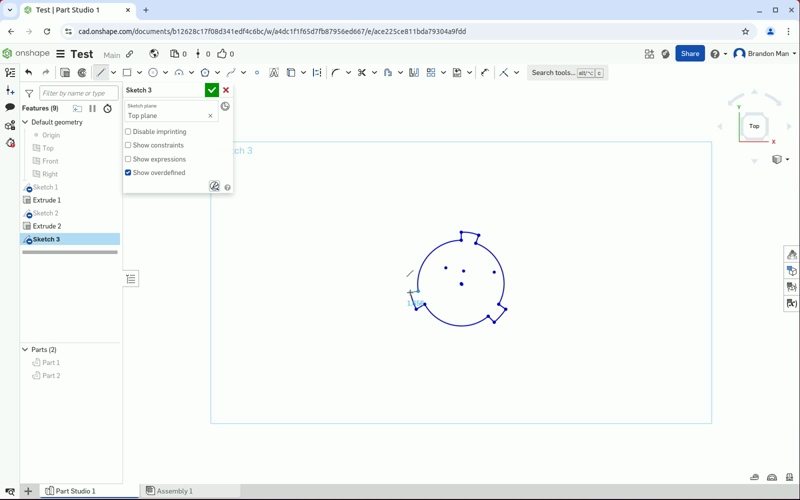
key_up(shift)
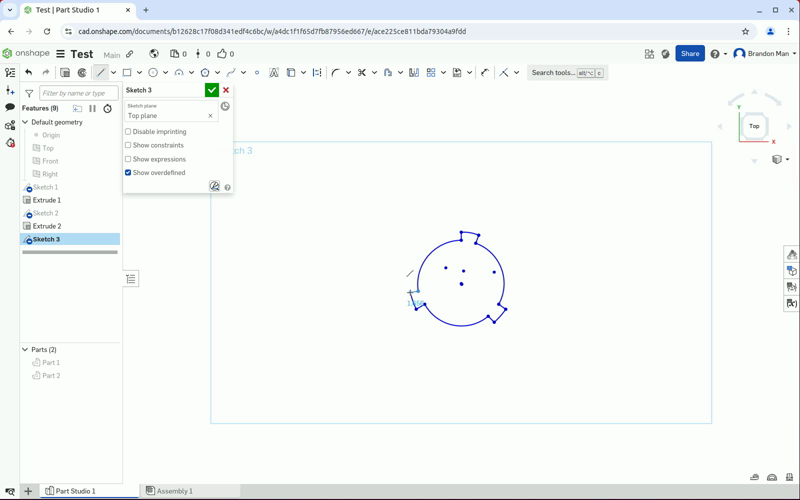
click(410, 292)
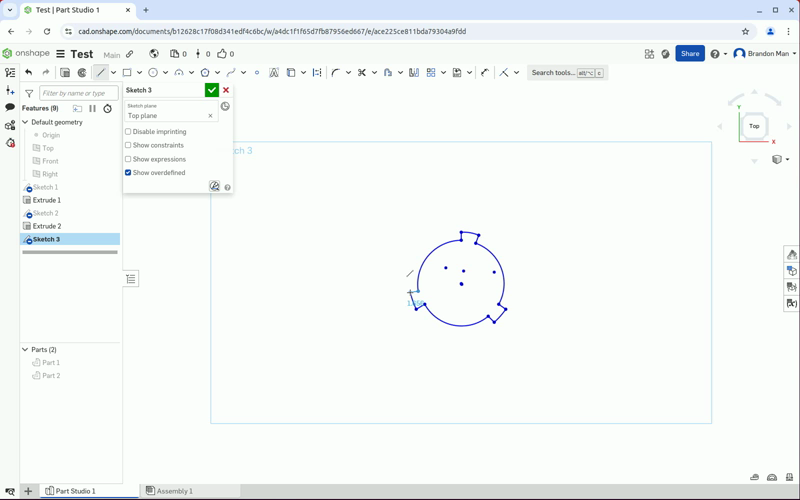
key(esc)
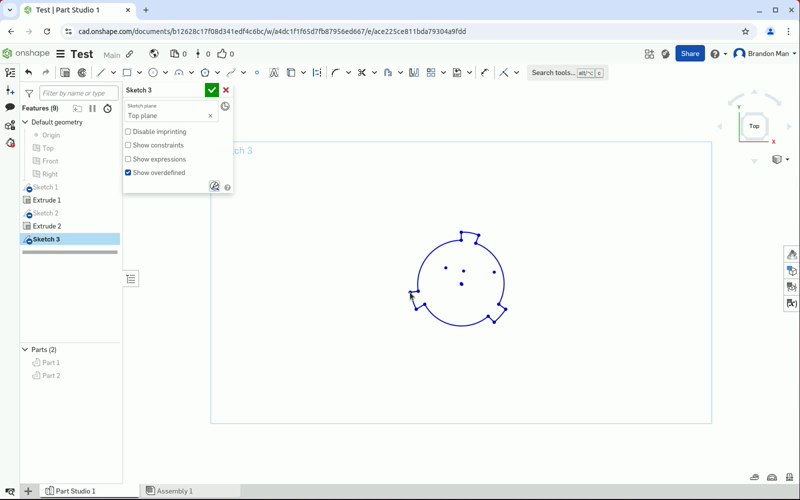
key(c)
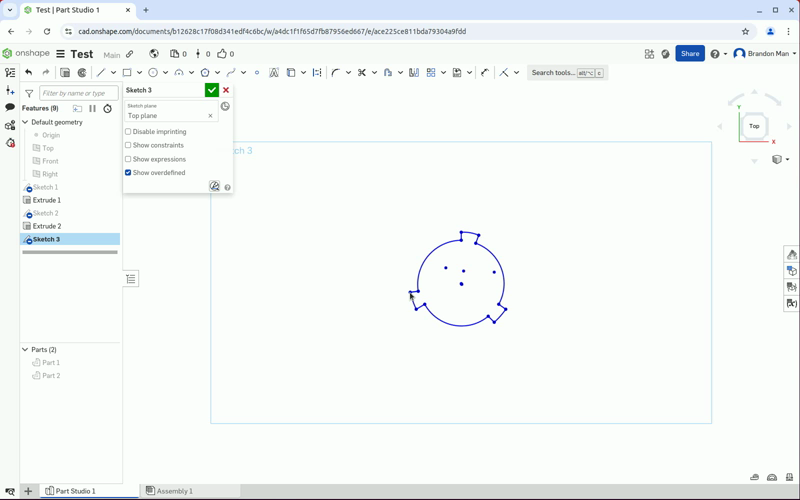
key_down(shift)
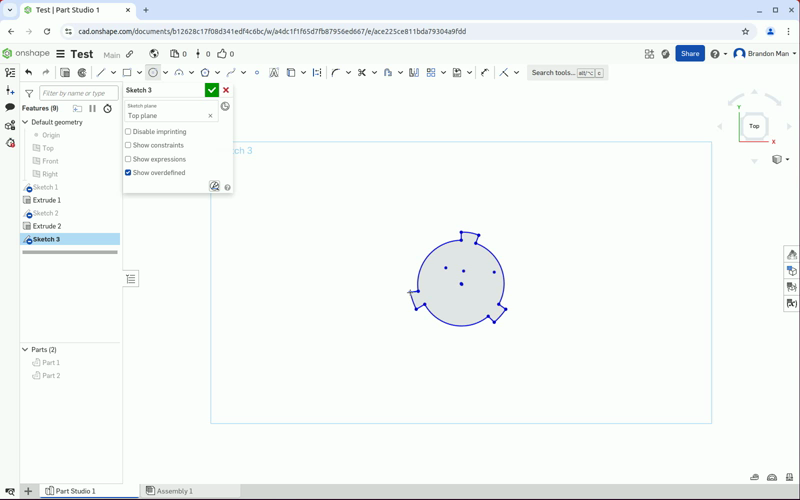
mouse_move(420, 298)
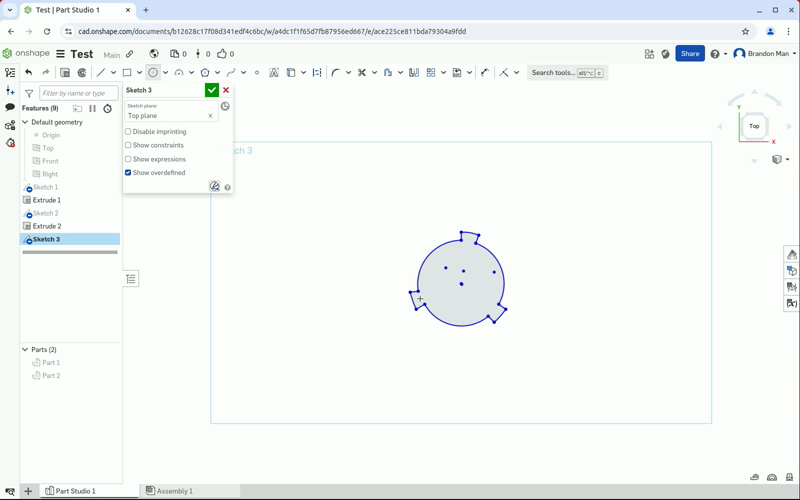
click(420, 298)
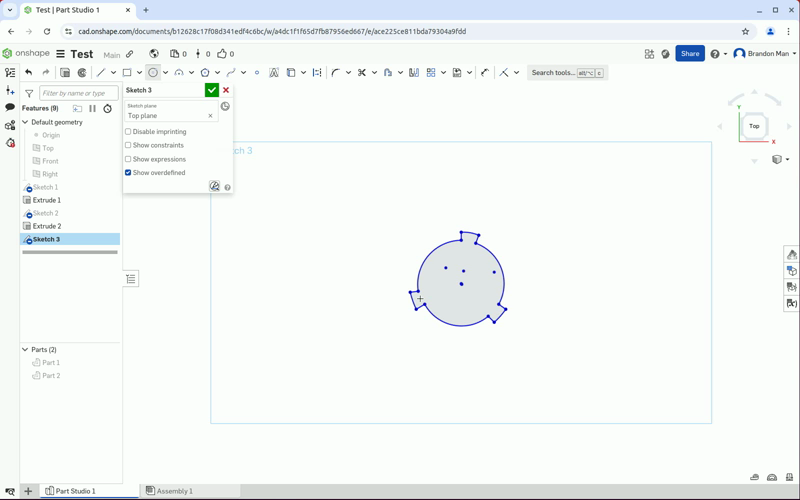
key_up(shift)
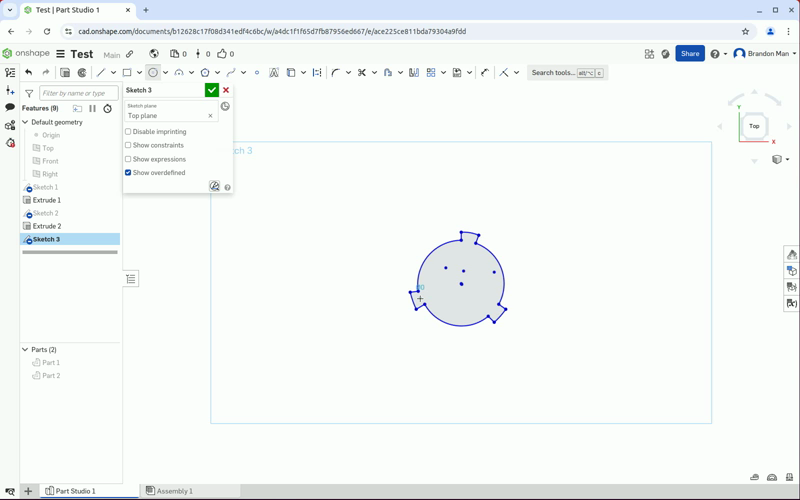
mouse_move(425, 298)
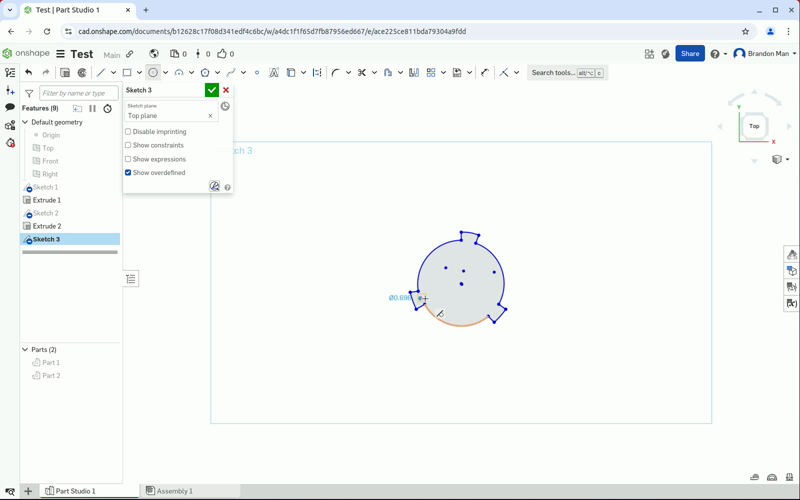
click(425, 298)
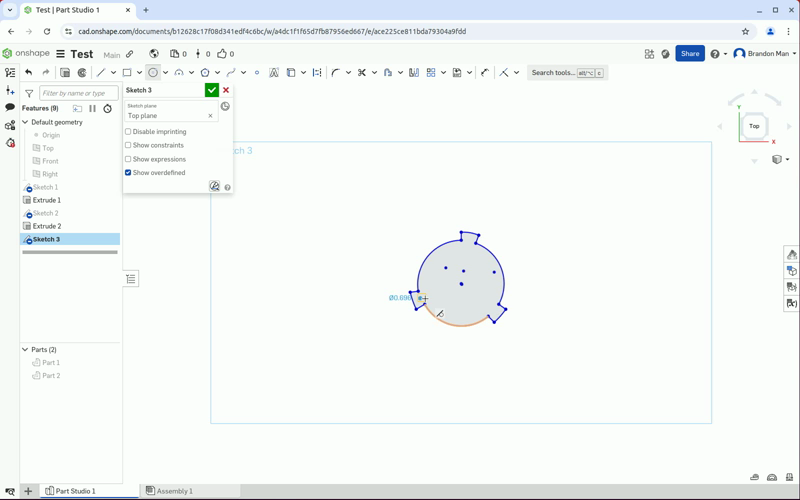
key(esc)
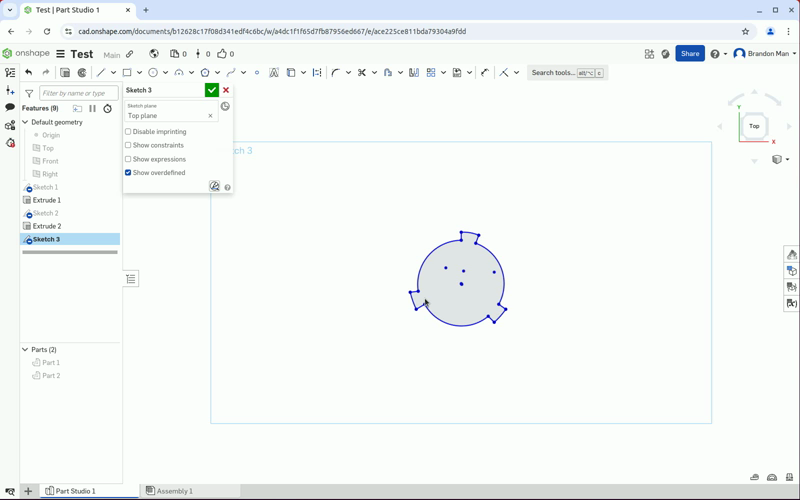
key(c)
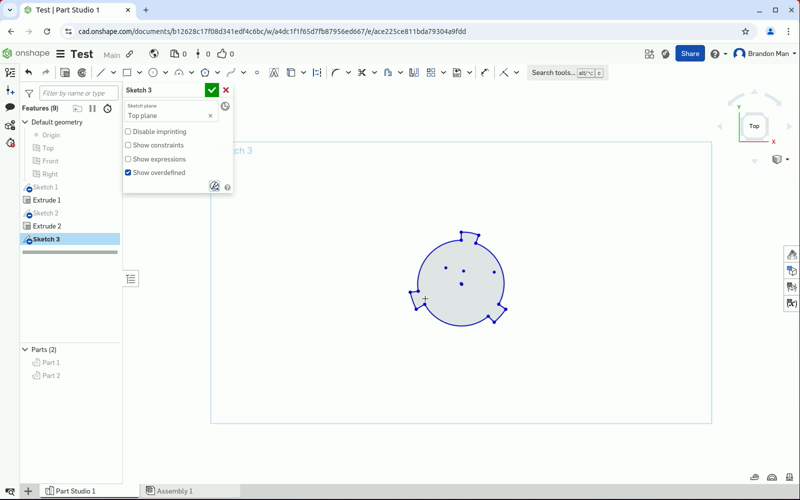
key_down(shift)
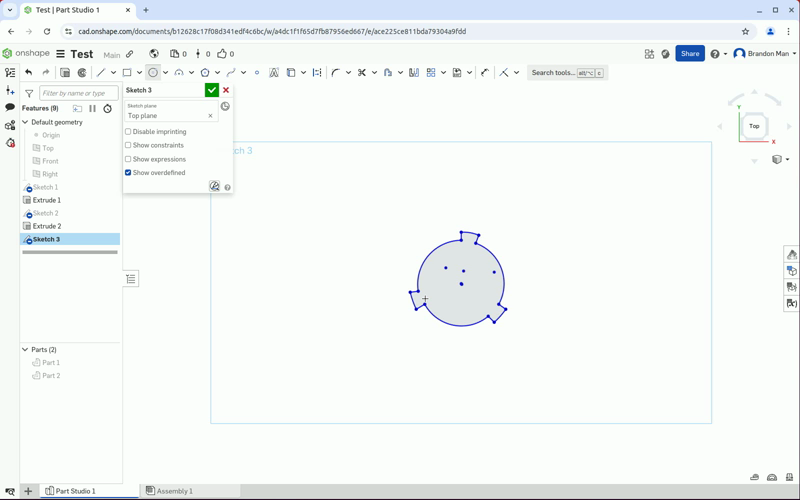
mouse_move(461, 283)
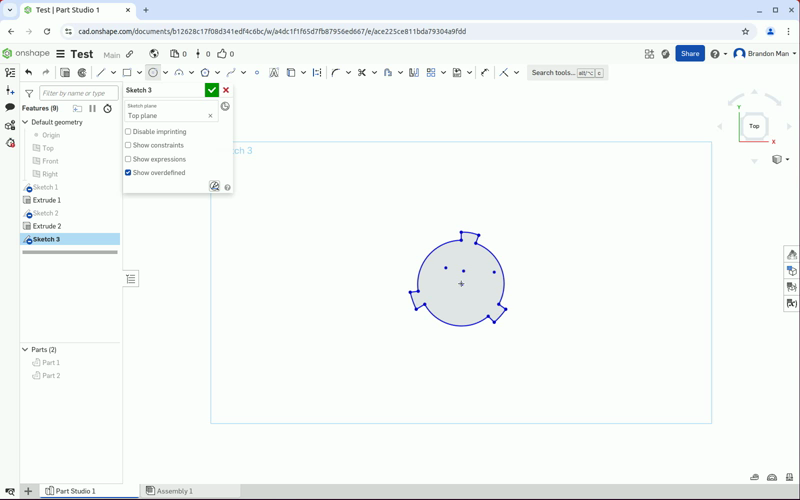
scroll(6)
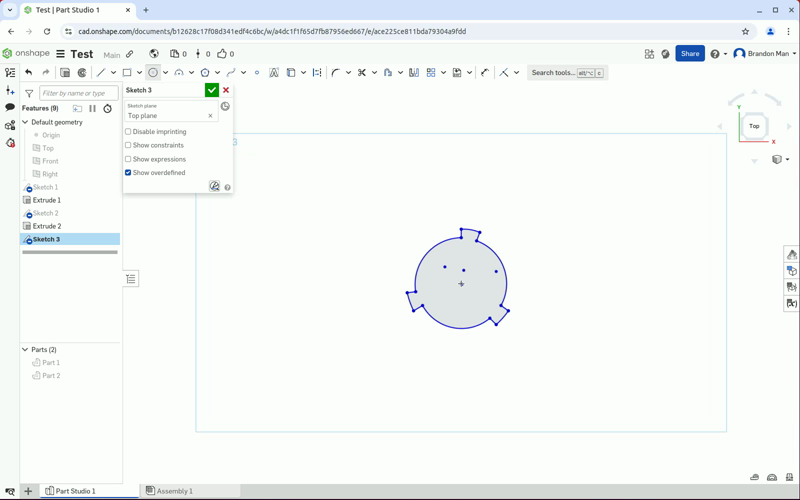
scroll(6)
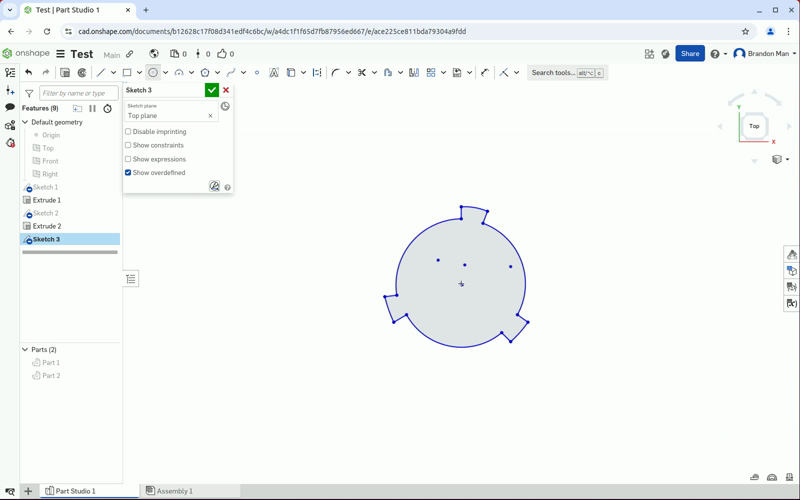
scroll(6)
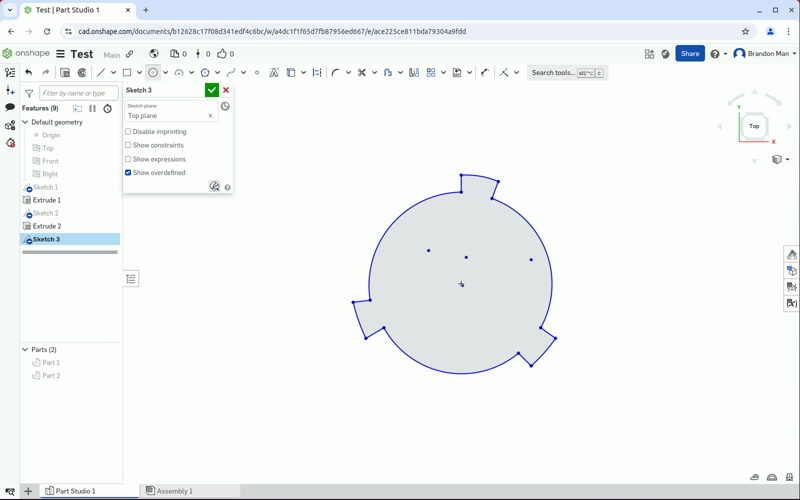
scroll(6)
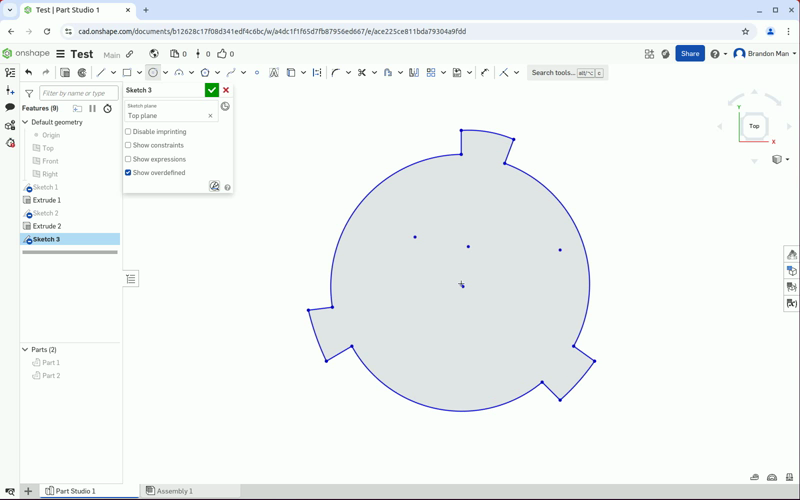
scroll(6)
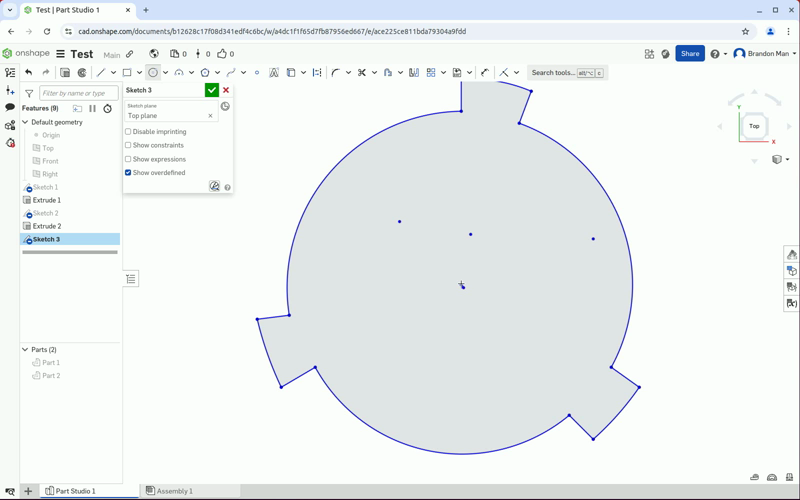
scroll(6)
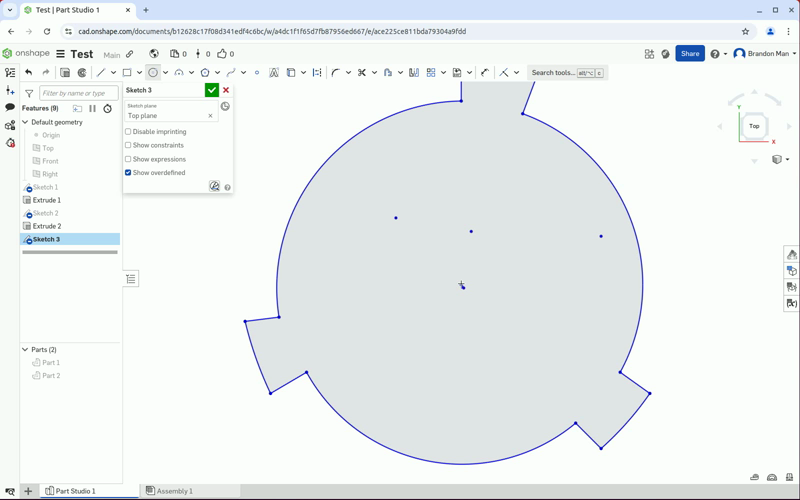
scroll(6)
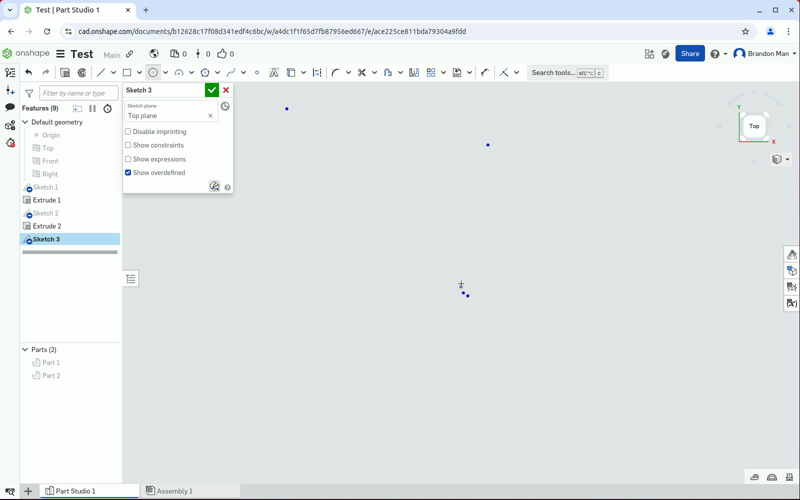
click(461, 283)
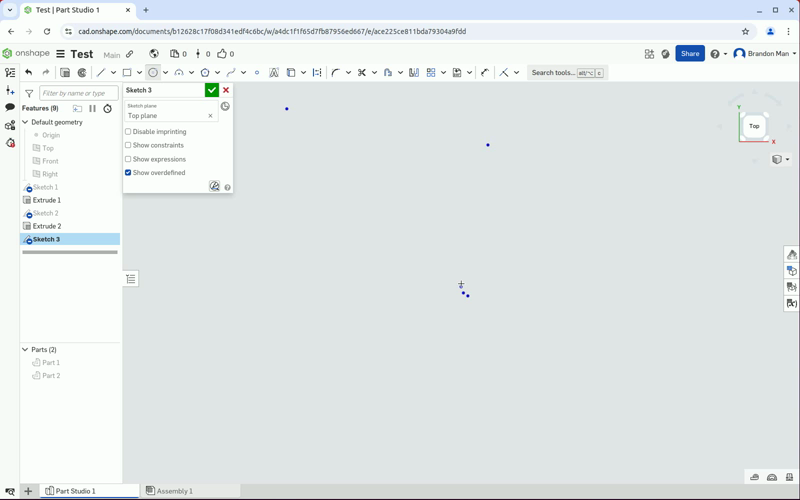
scroll(-6)
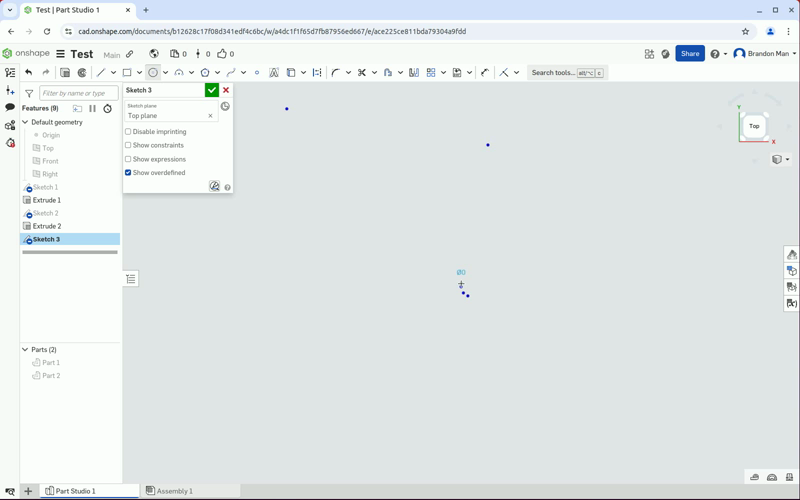
scroll(-6)
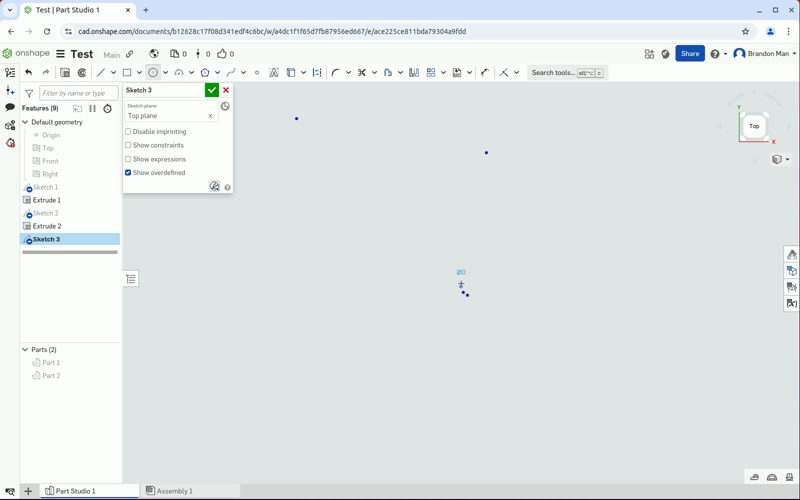
scroll(-6)
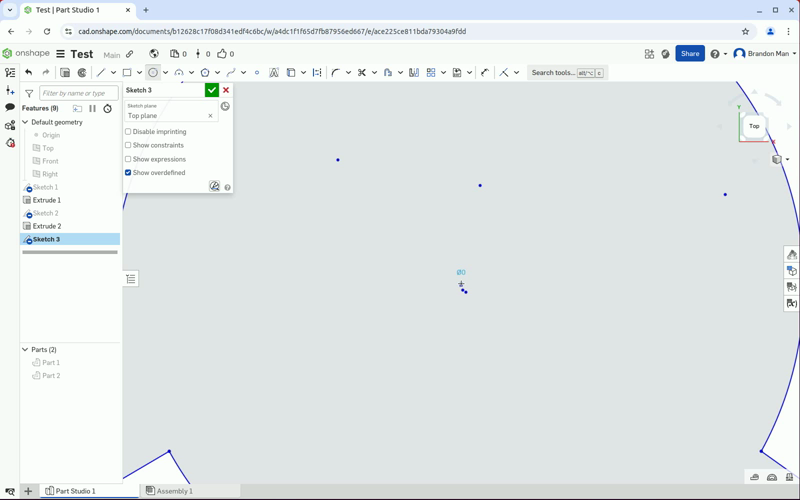
scroll(-6)
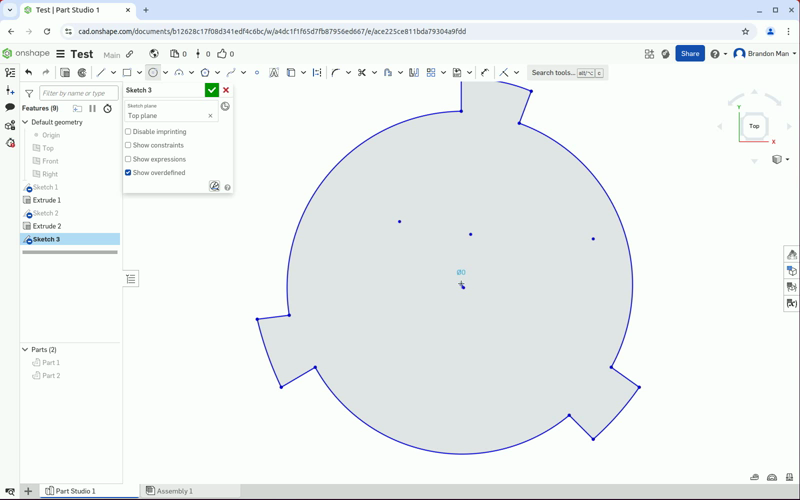
scroll(-6)
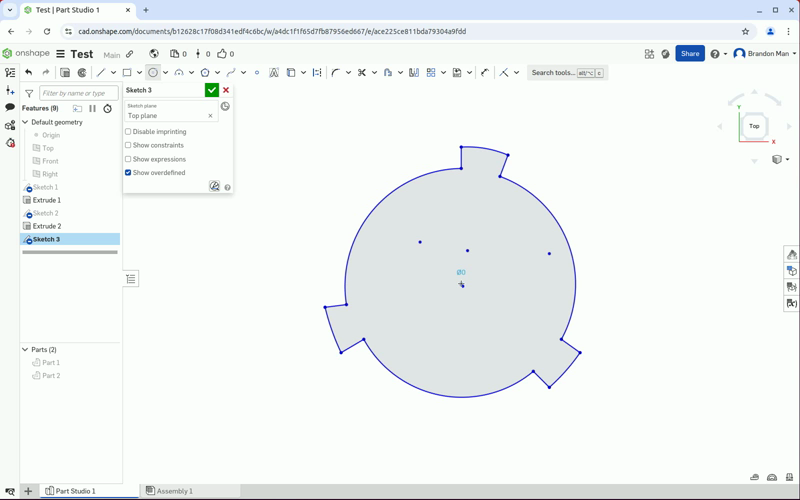
scroll(-6)
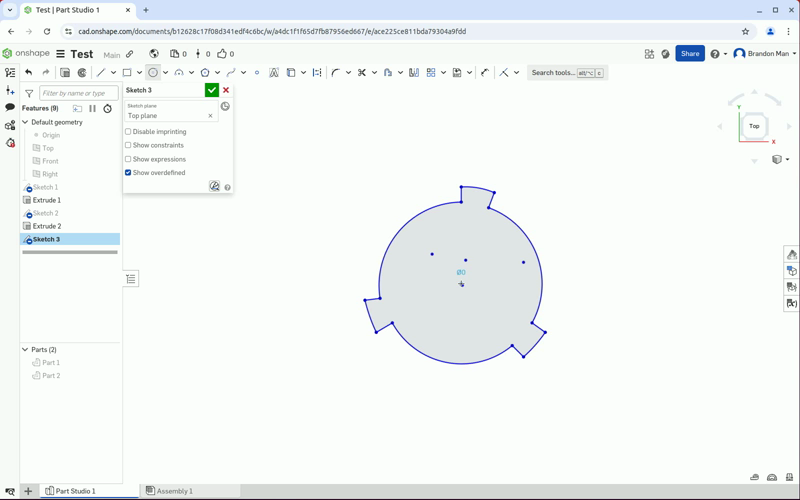
scroll(-6)
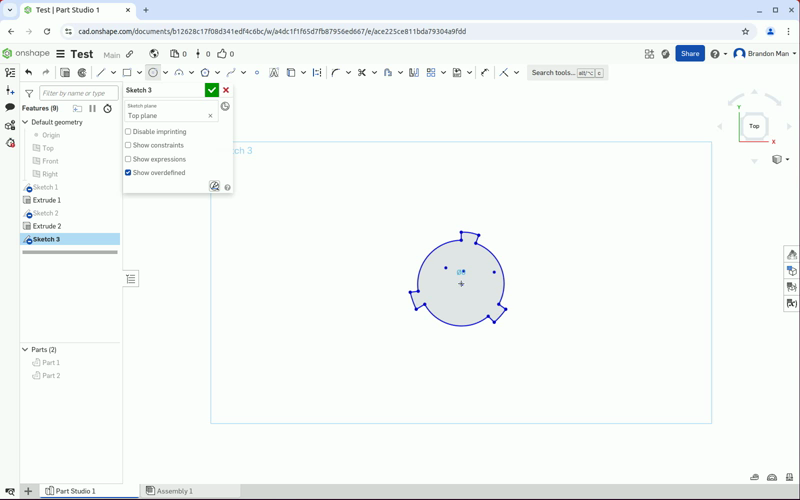
key_up(shift)
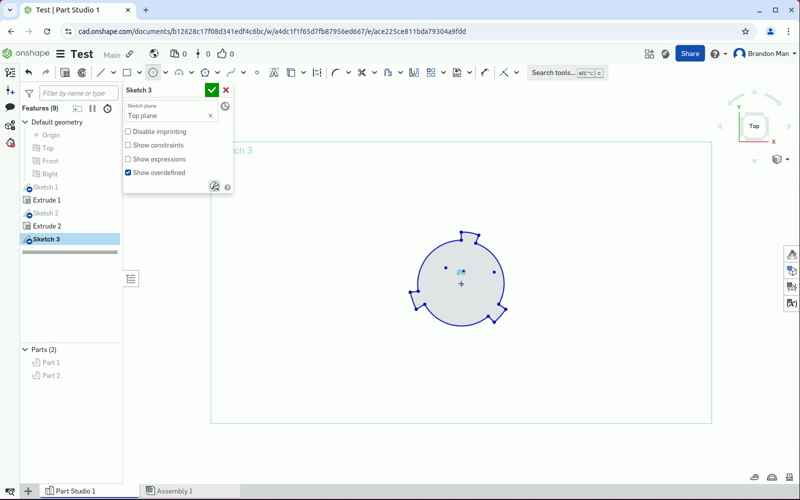
mouse_move(495, 283)
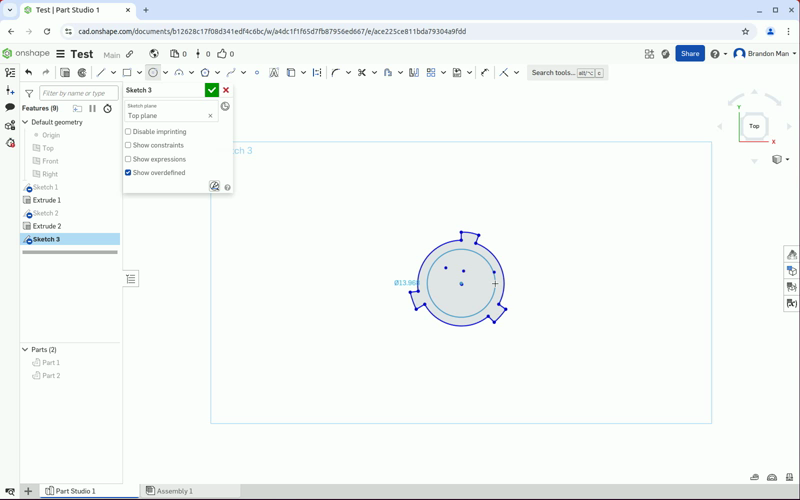
click(495, 283)
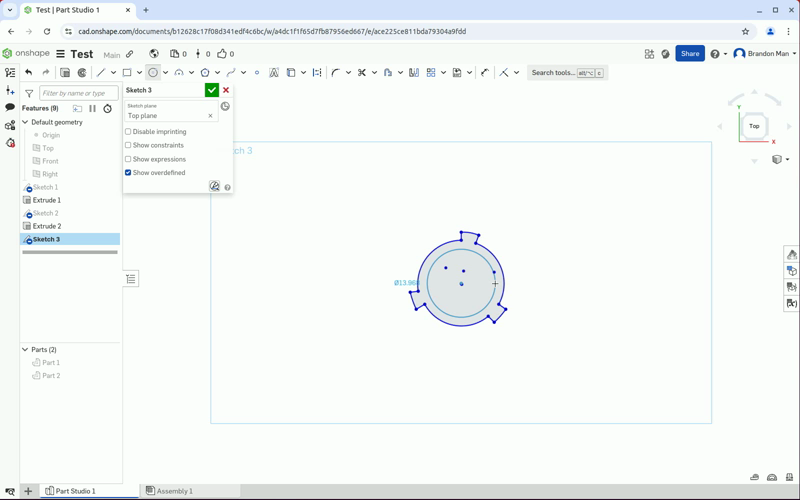
key(esc)
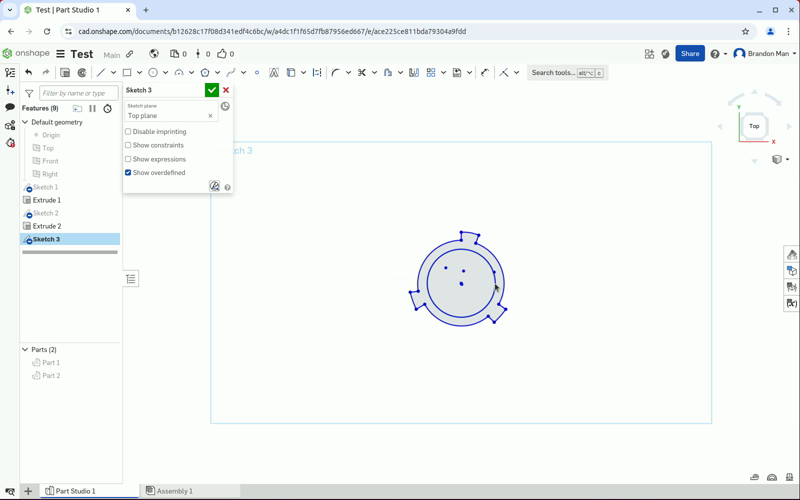
key(c)
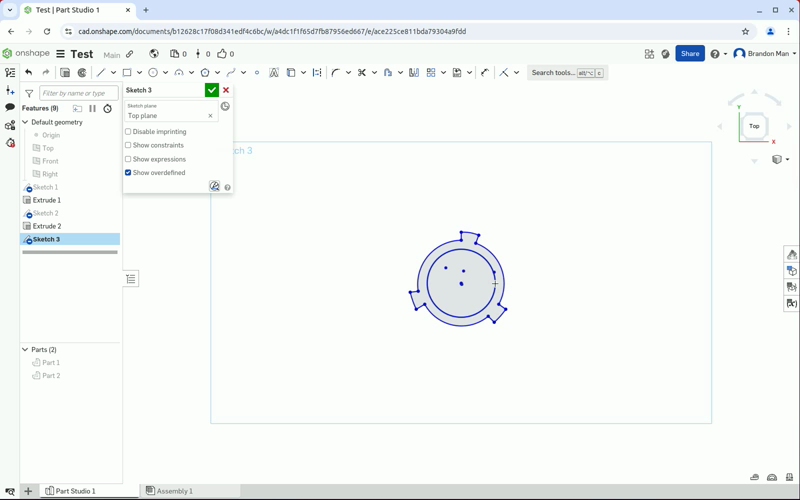
key_down(shift)
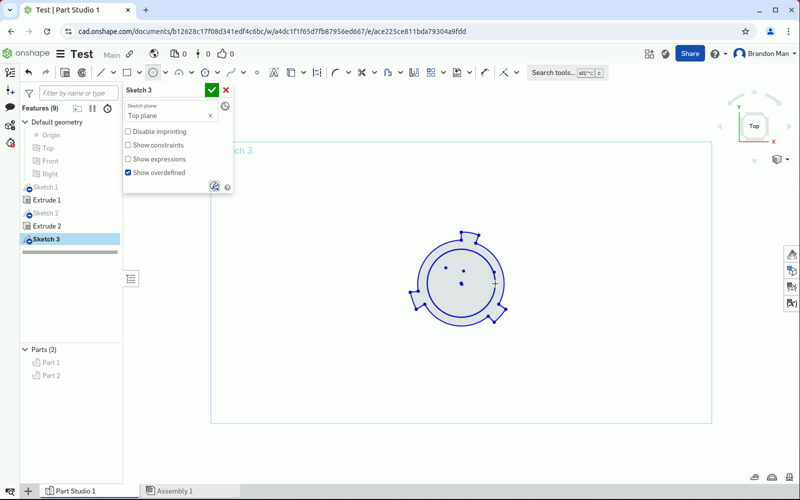
mouse_move(468, 241)
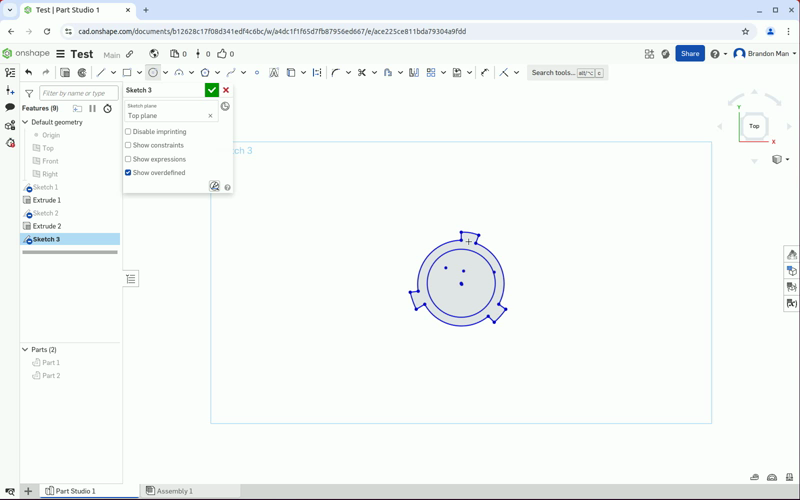
click(468, 241)
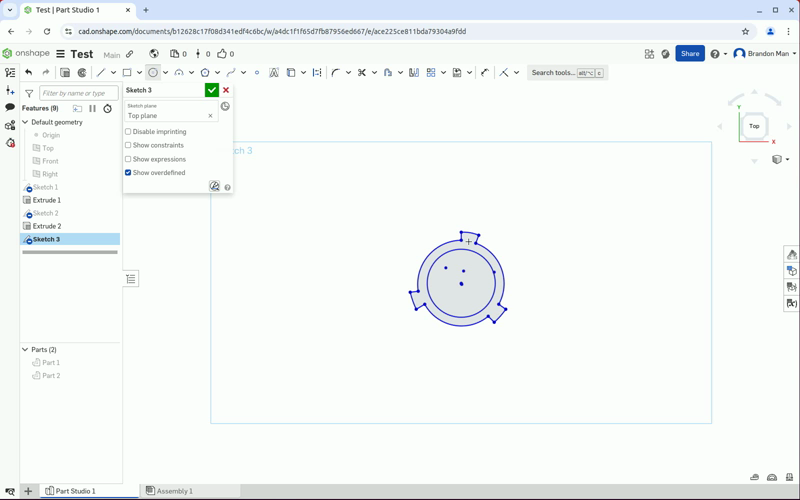
key_up(shift)
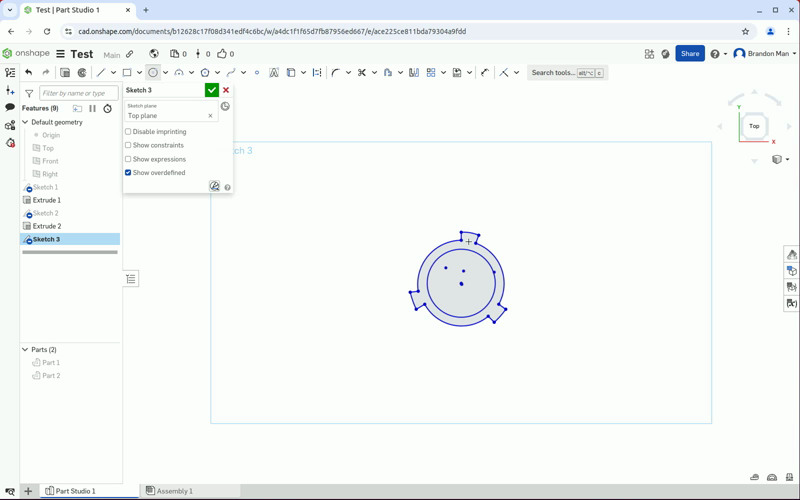
mouse_move(473, 241)
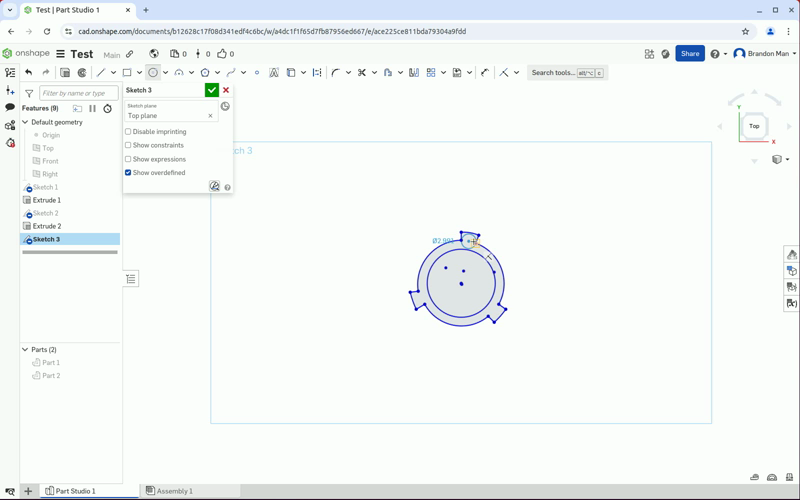
scroll(6)
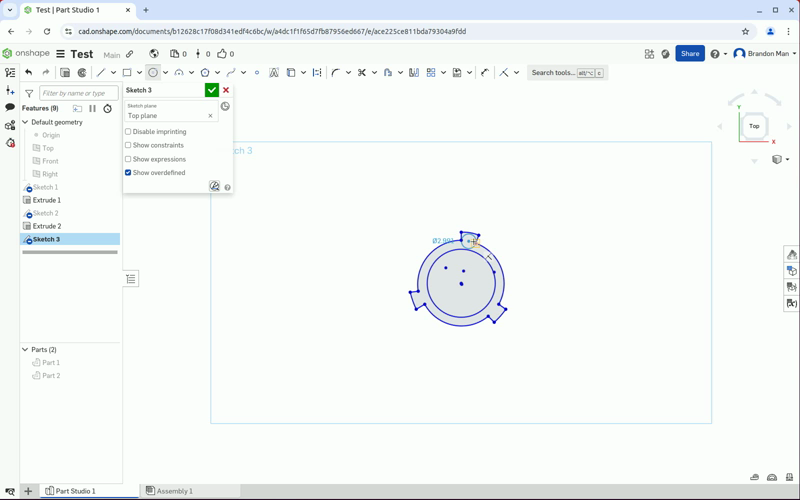
scroll(6)
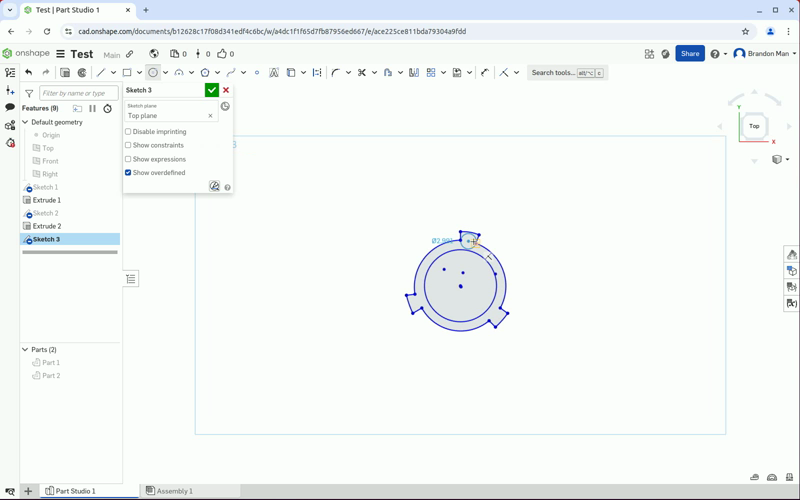
scroll(6)
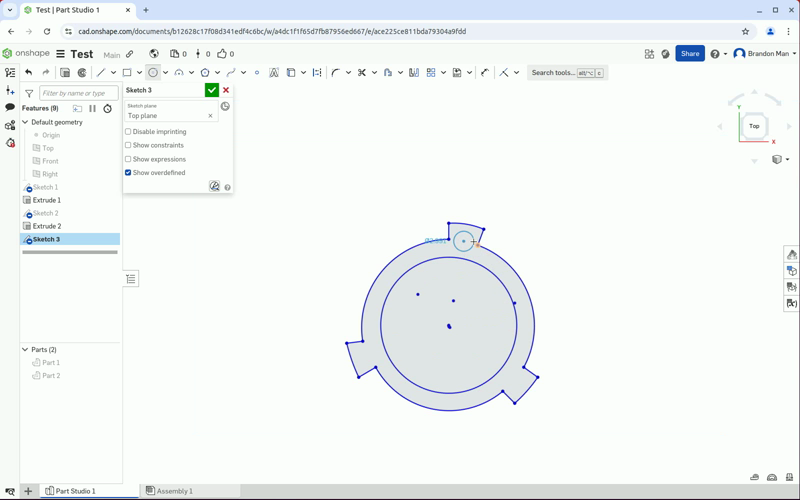
scroll(6)
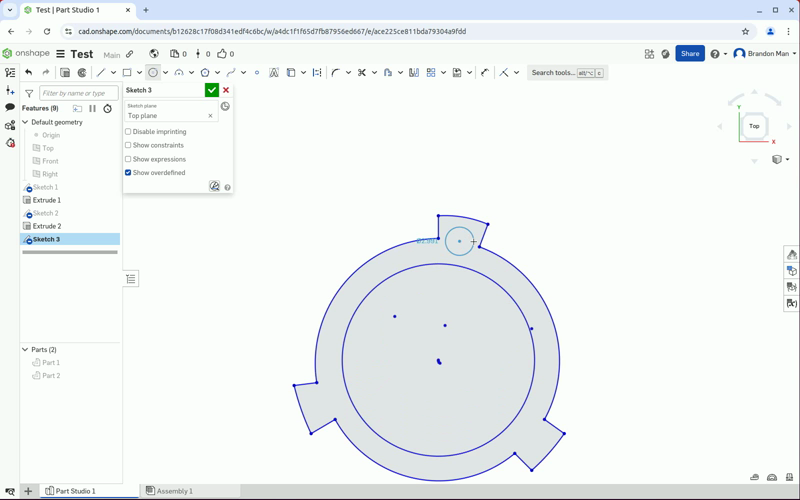
scroll(6)
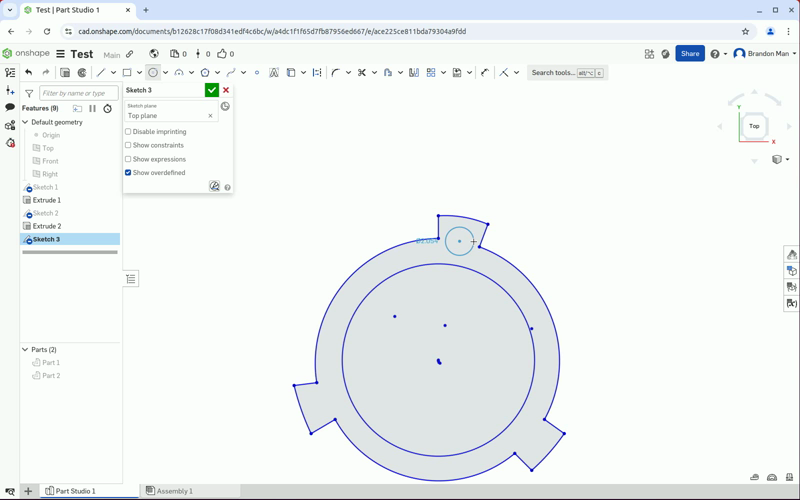
scroll(6)
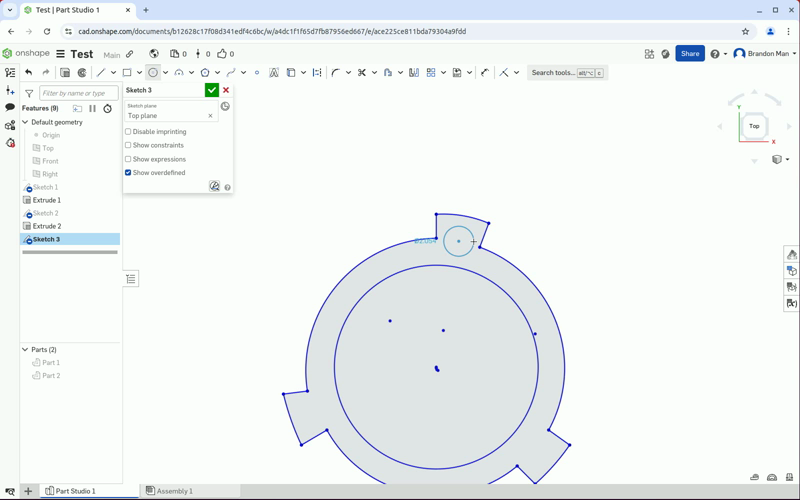
scroll(6)
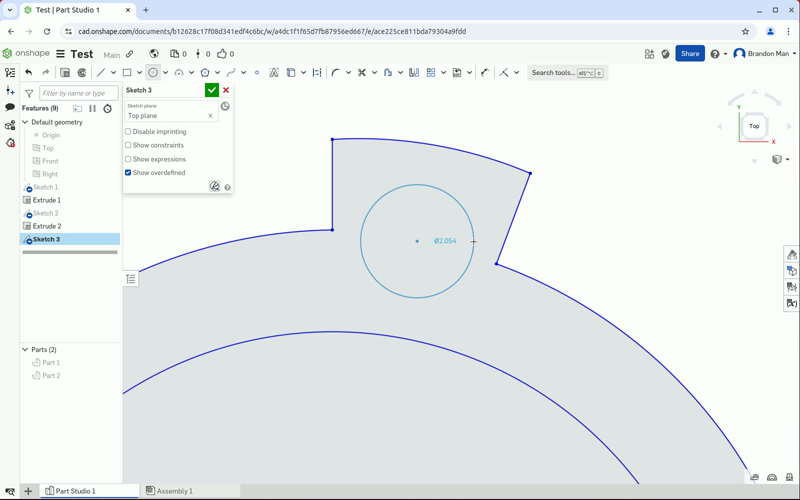
click(473, 241)
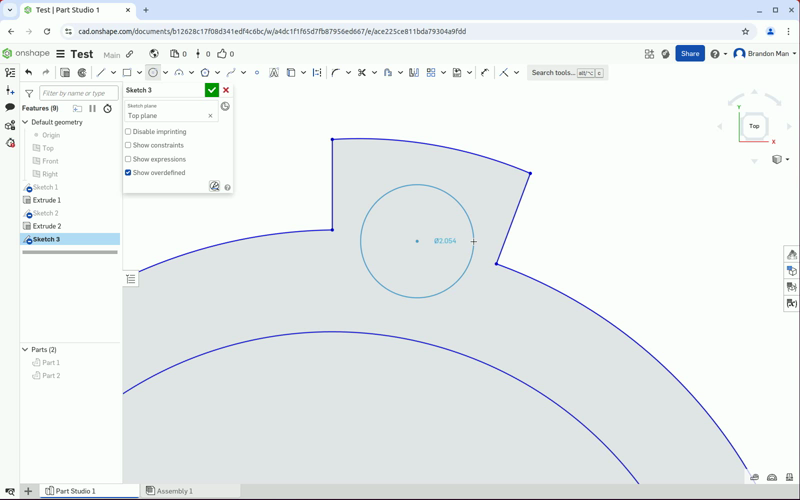
scroll(-6)
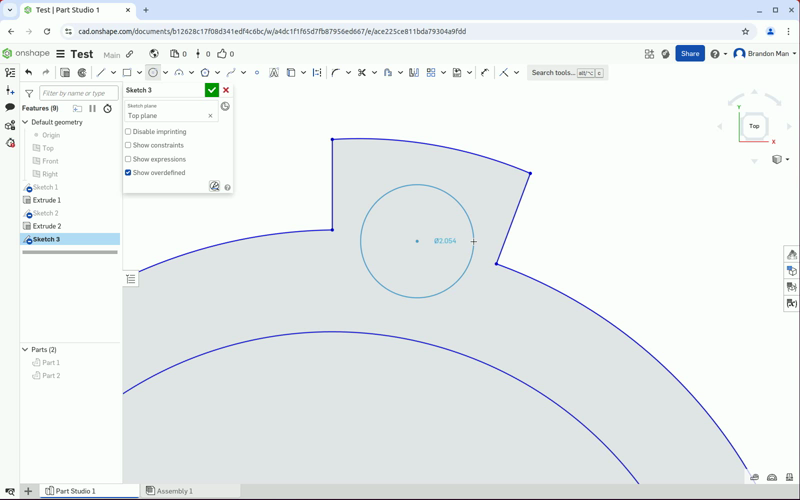
scroll(-6)
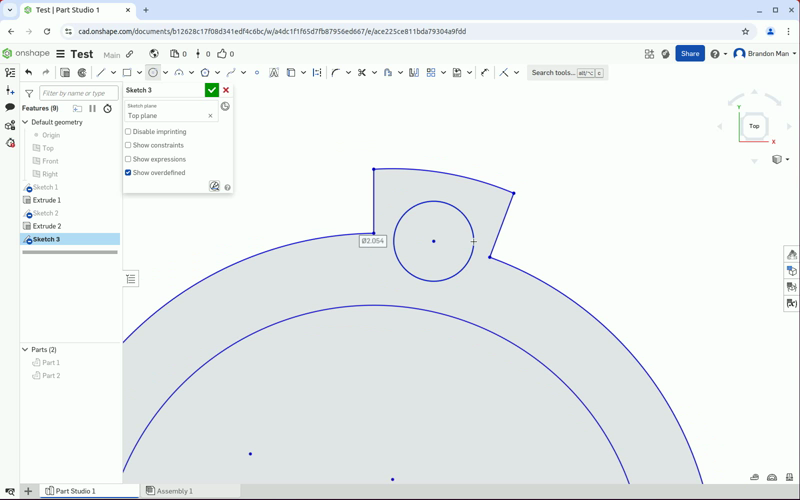
scroll(-6)
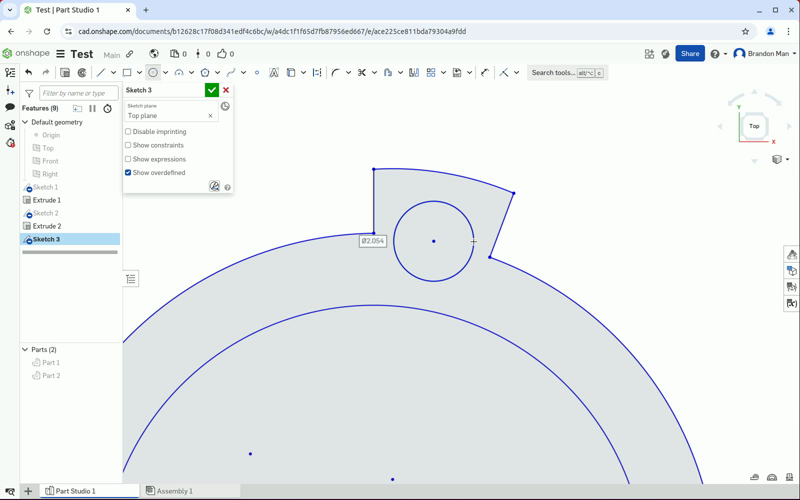
scroll(-6)
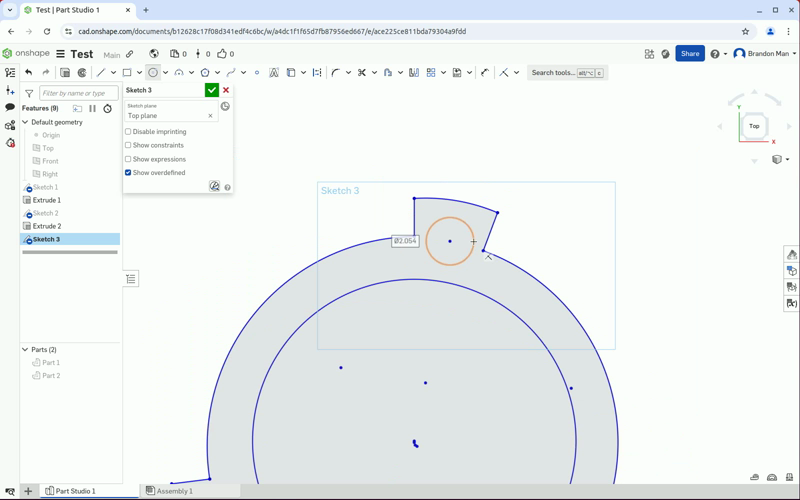
scroll(-6)
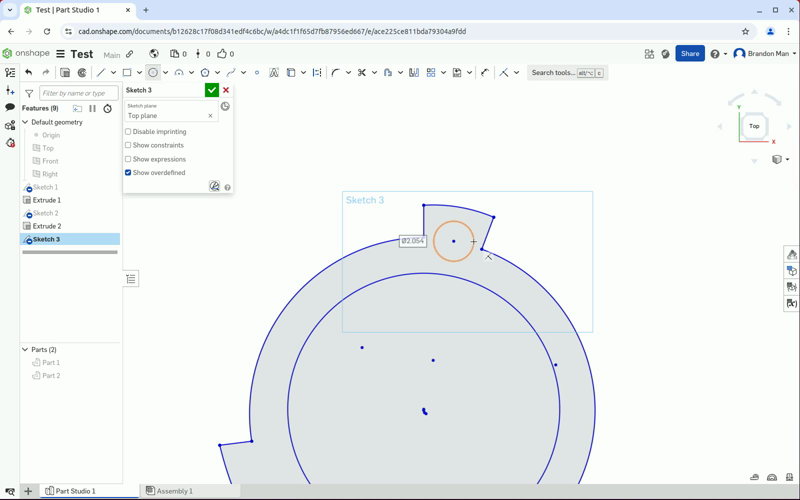
scroll(-6)
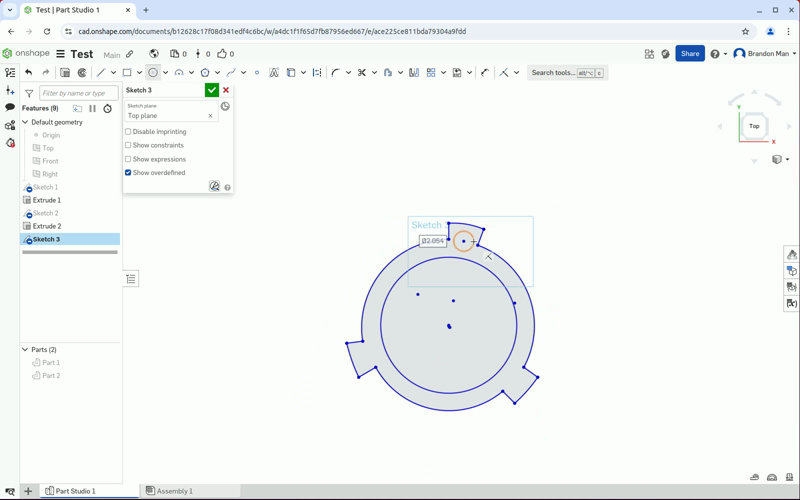
scroll(-6)
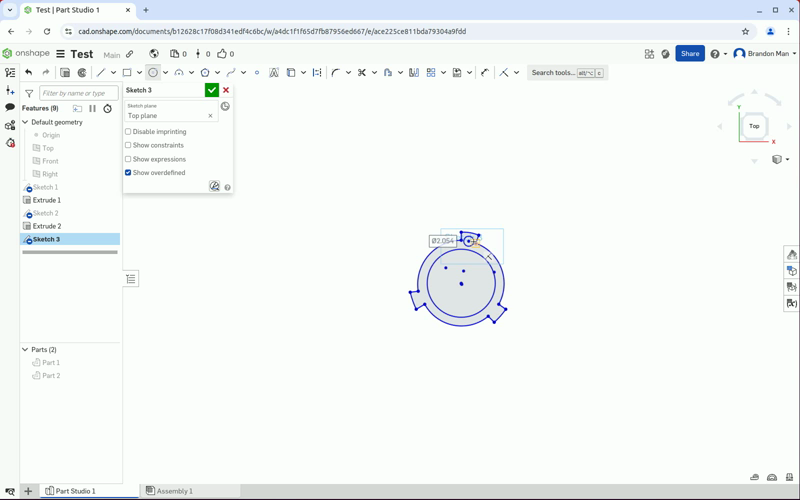
key(esc)
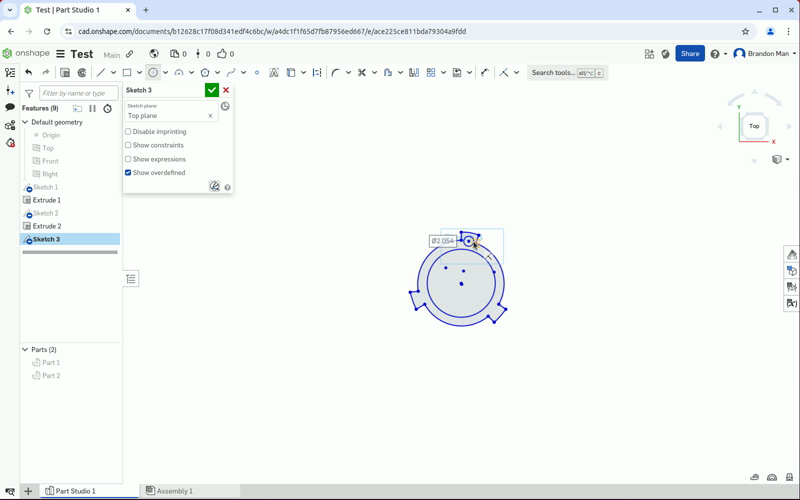
key(c)
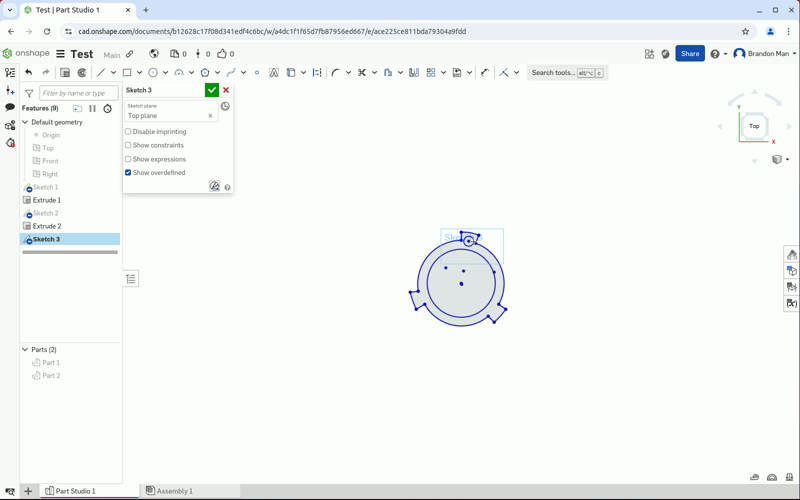
key_down(shift)
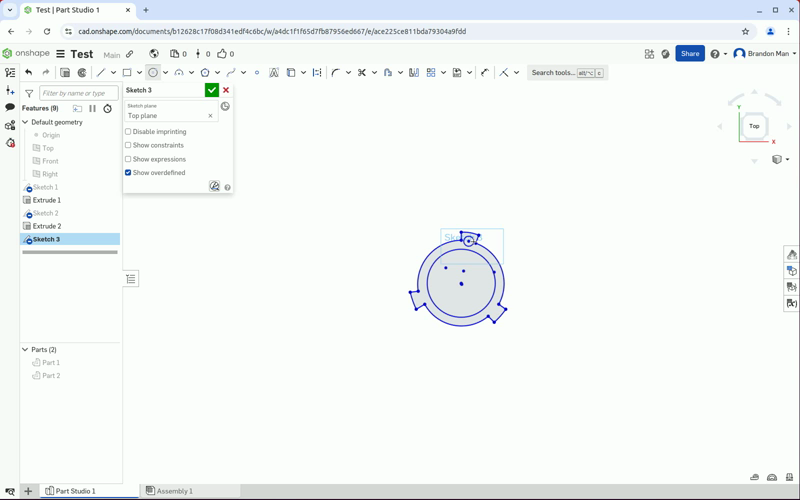
mouse_move(493, 311)
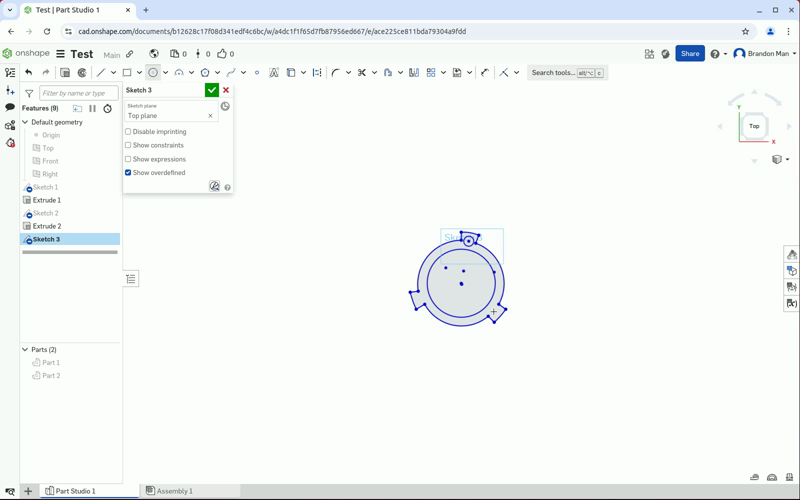
click(493, 311)
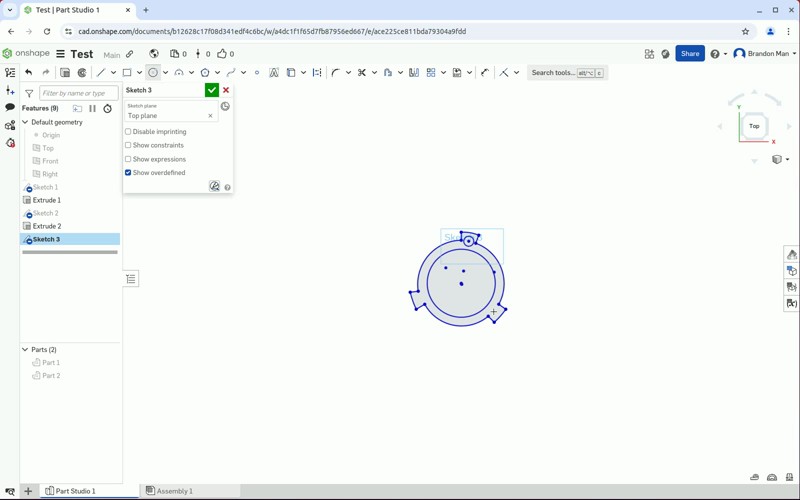
key_up(shift)
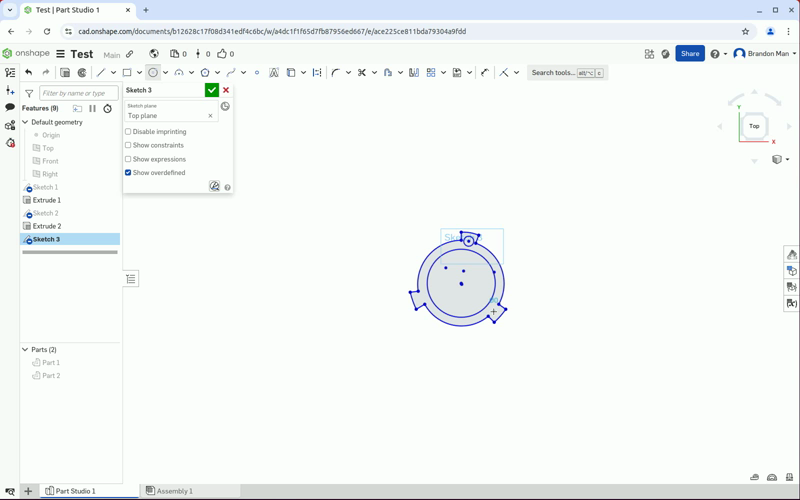
mouse_move(498, 311)
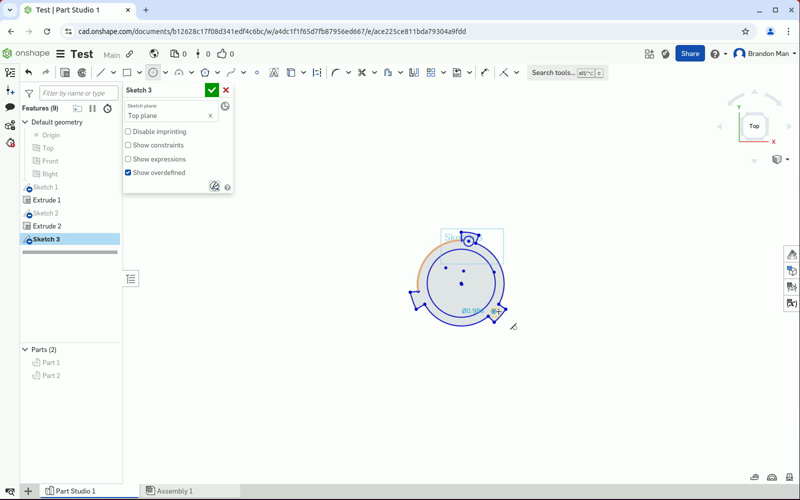
click(498, 311)
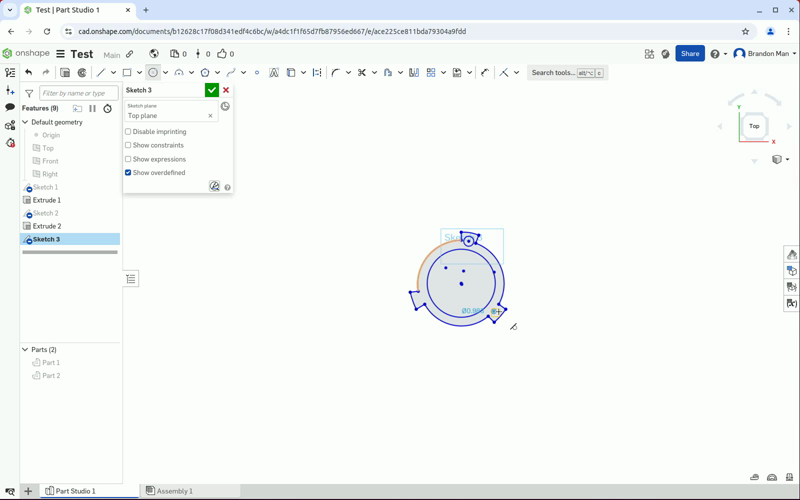
key(esc)
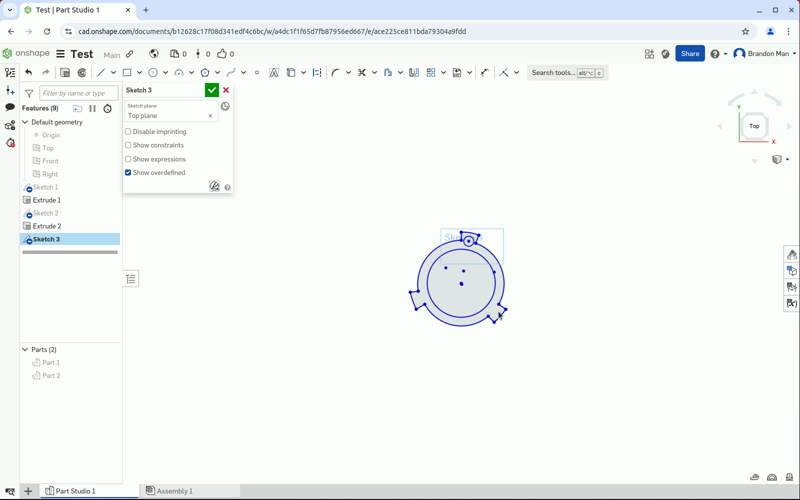
mouse_move(423, 288)
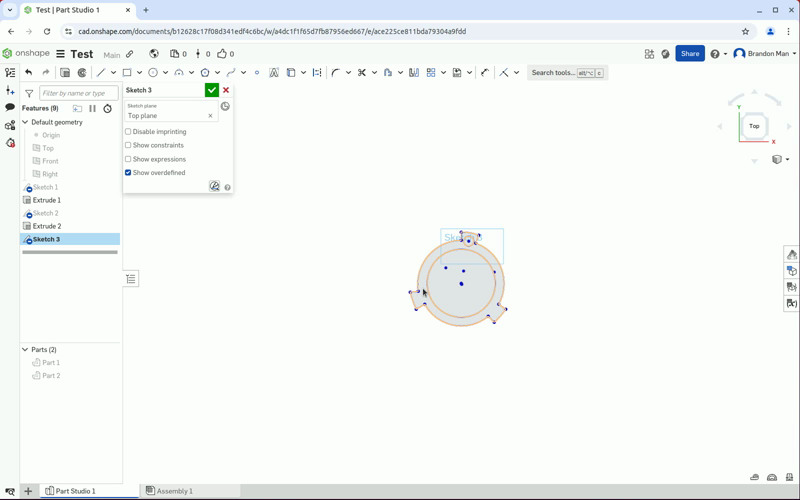
click(423, 288)
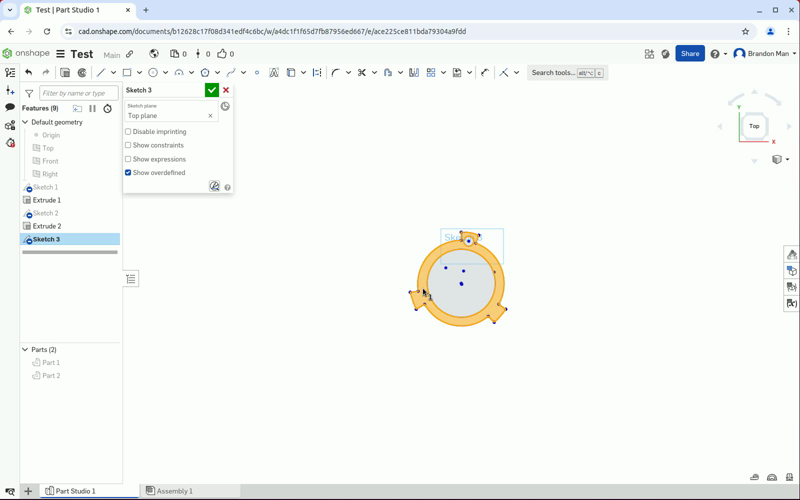
mouse_move(73, 352)
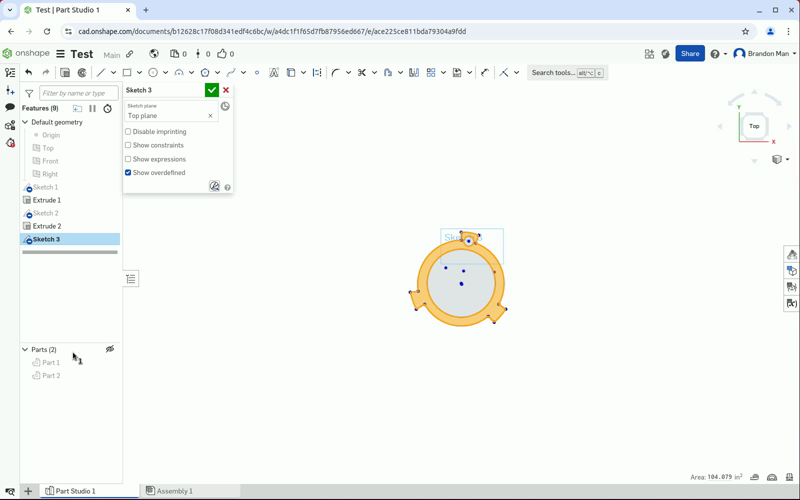
key(shift+y)
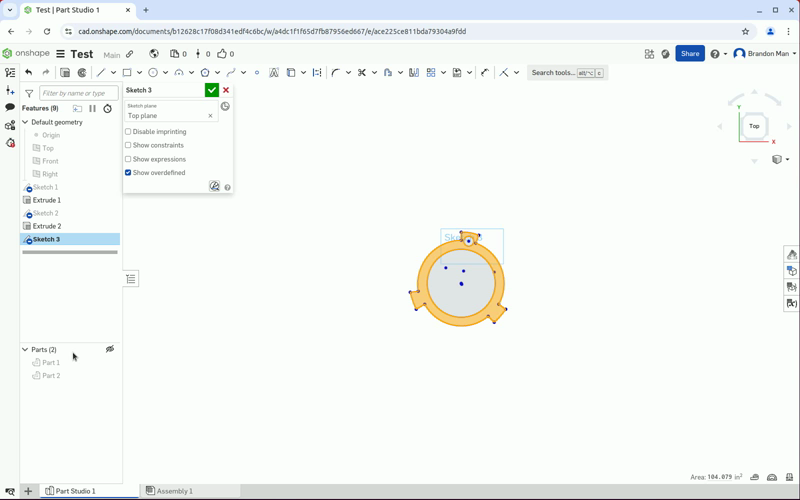
key(shift+e)
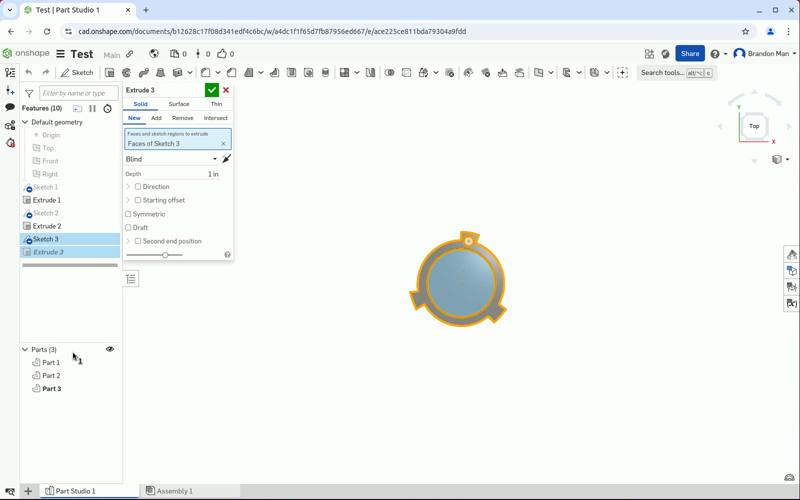
mouse_move(143, 106)
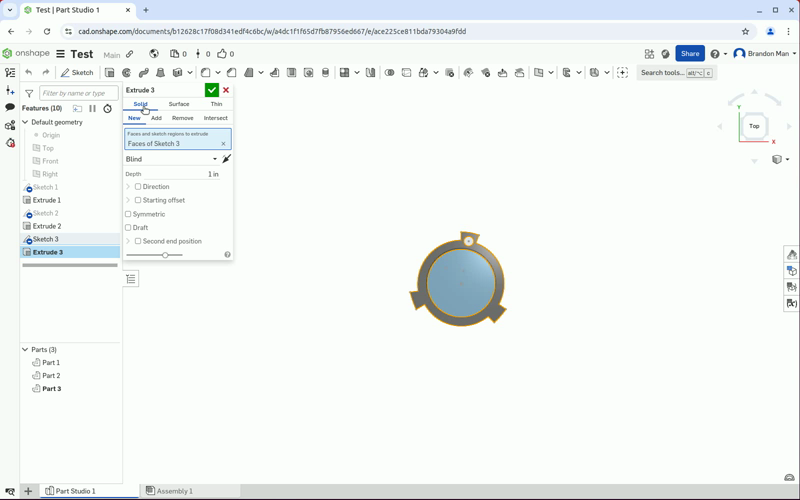
click(143, 106)
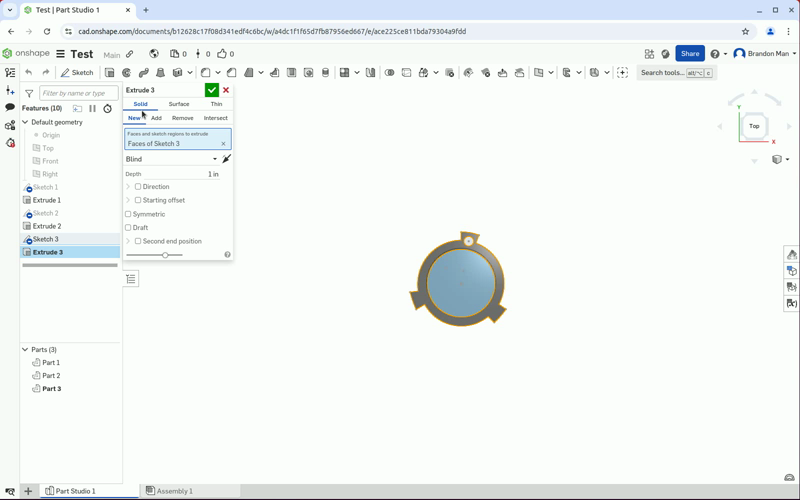
mouse_move(137, 120)
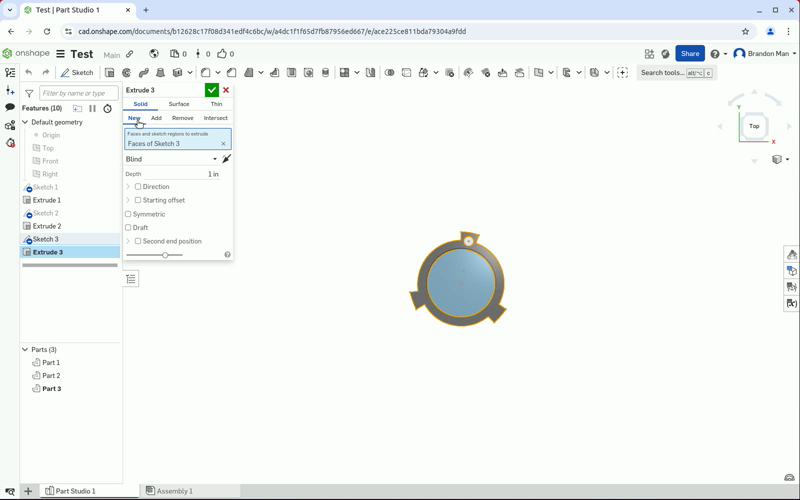
click(137, 120)
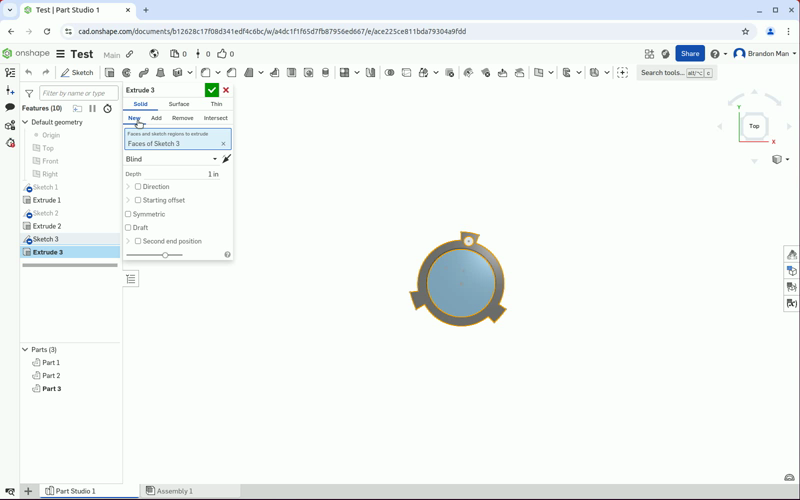
key(tab, 4)
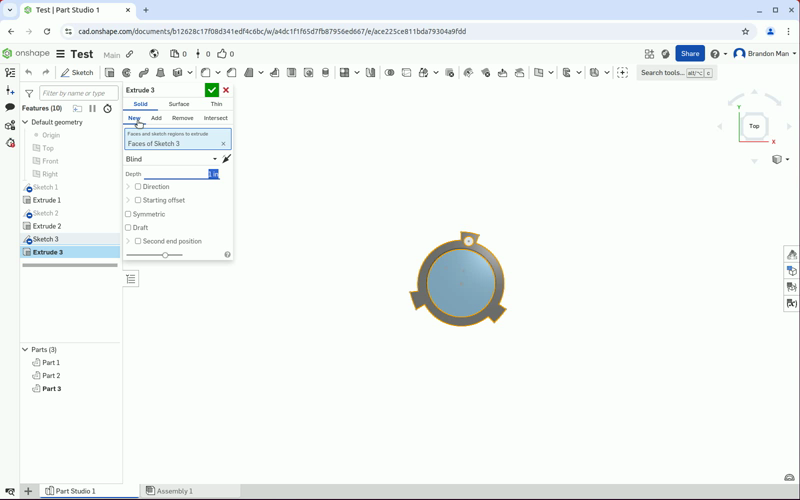
text(23.108)
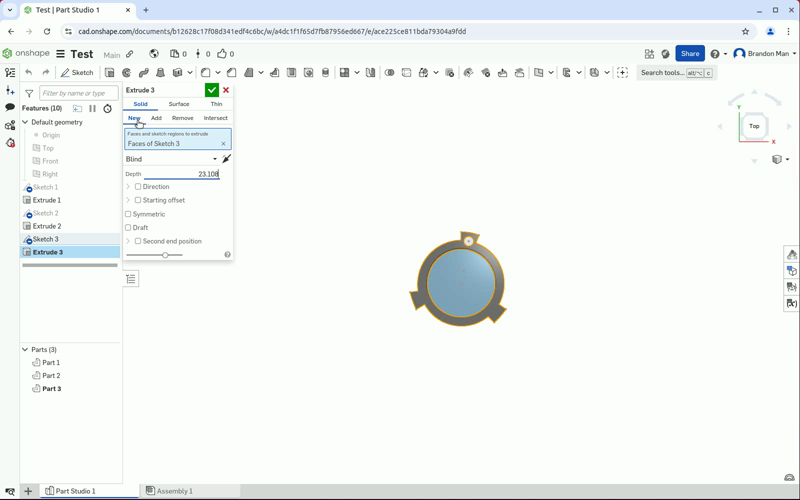
key(enter)
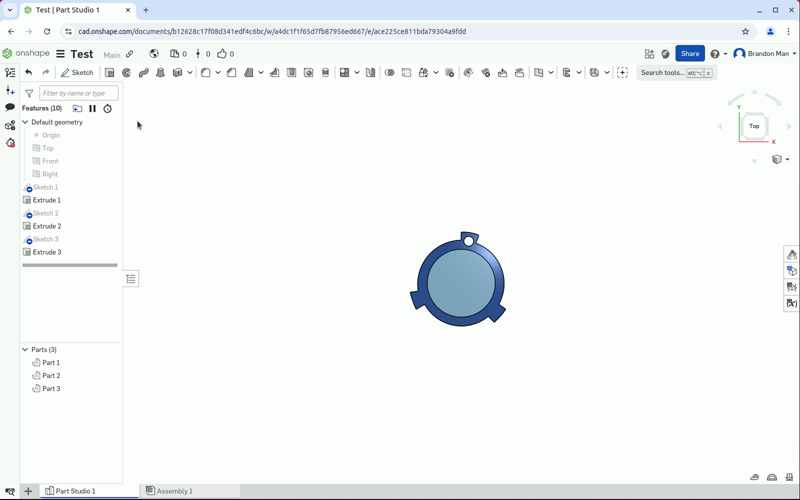
key(shift+h)
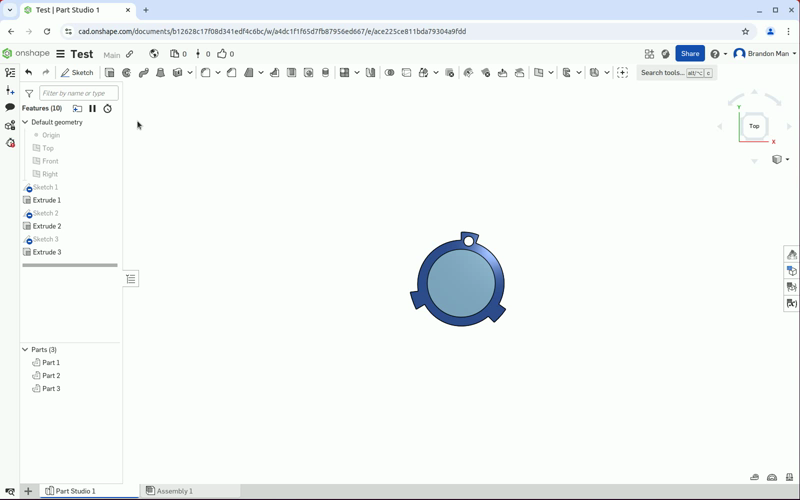
key(shift+h)
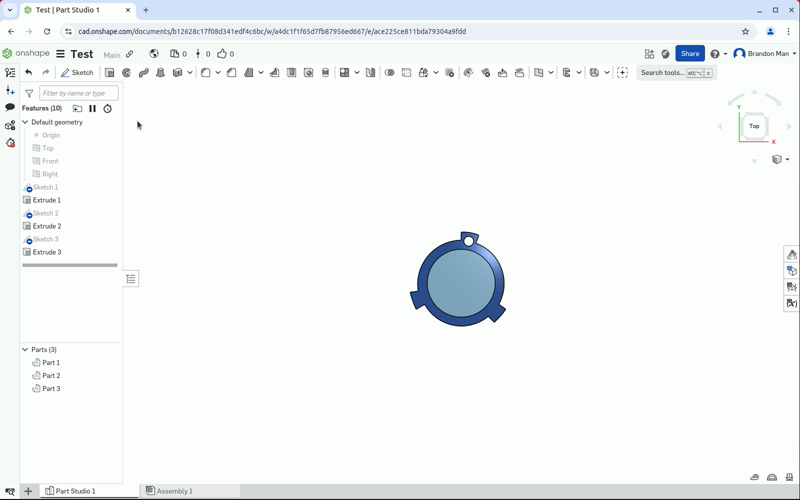
mouse_move(73, 189)
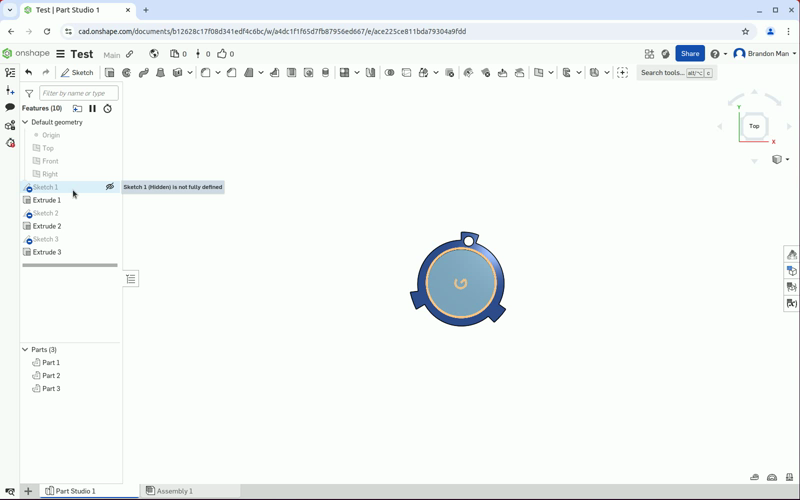
click(73, 189)
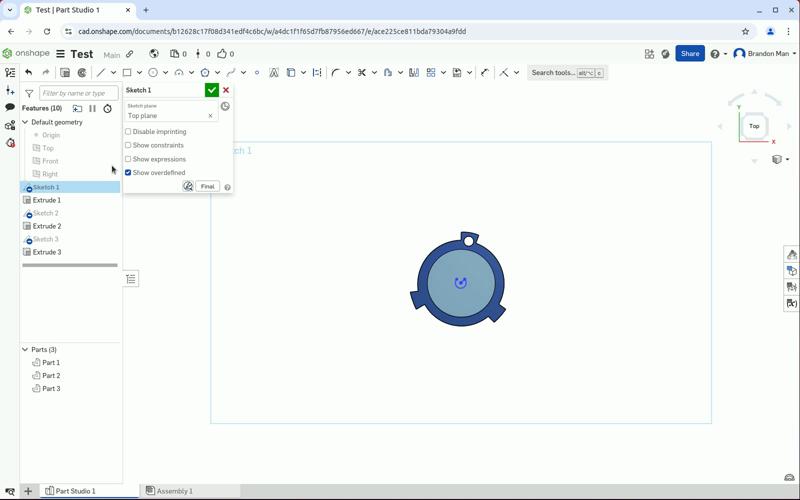
mouse_move(229, 92)
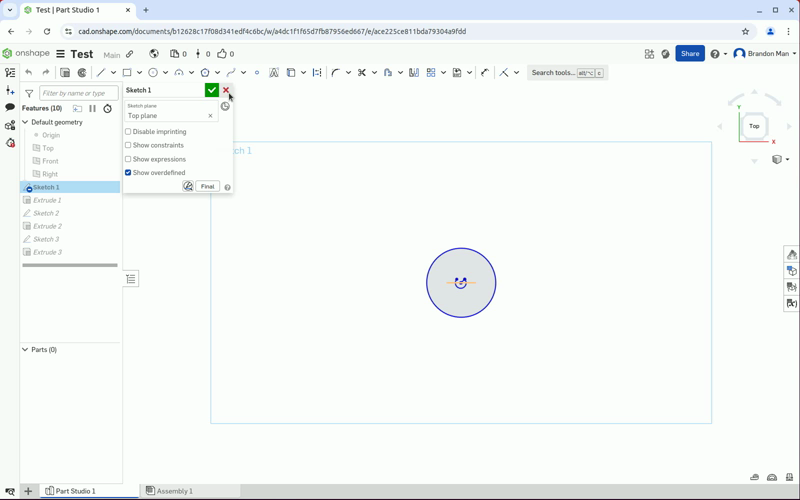
click(229, 92)
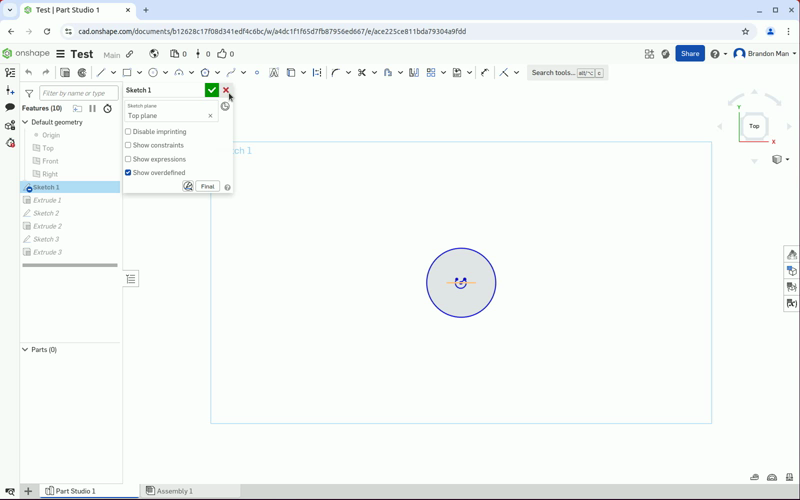
key(shift+s)
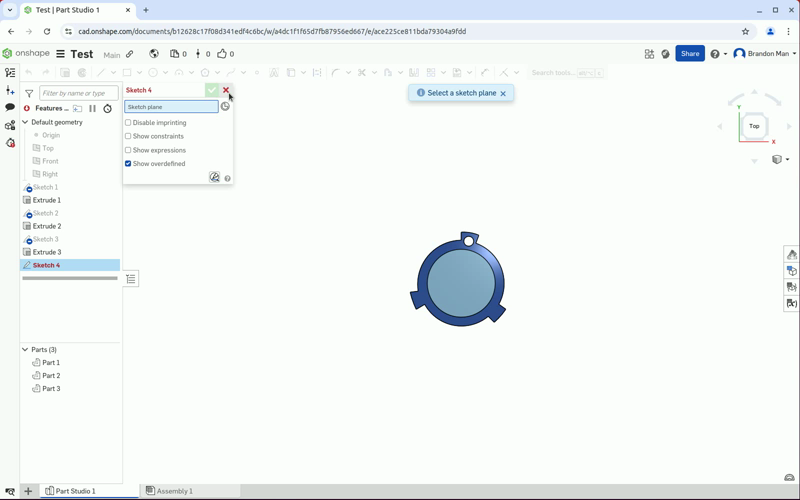
mouse_move(73, 150)
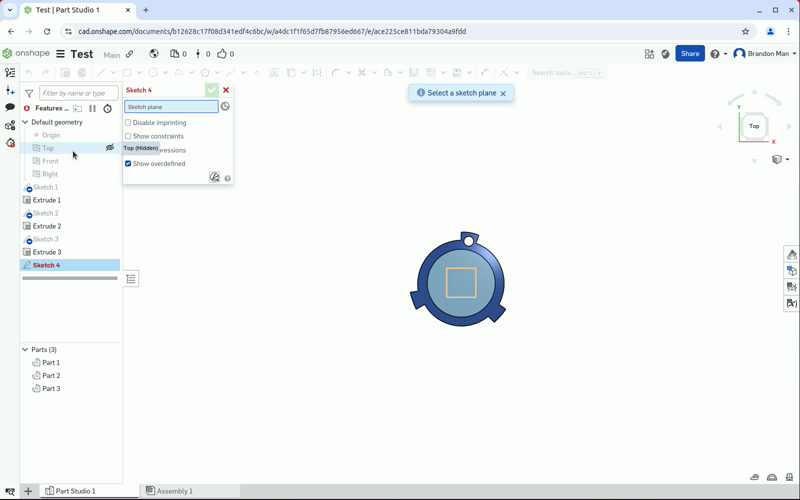
click(73, 150)
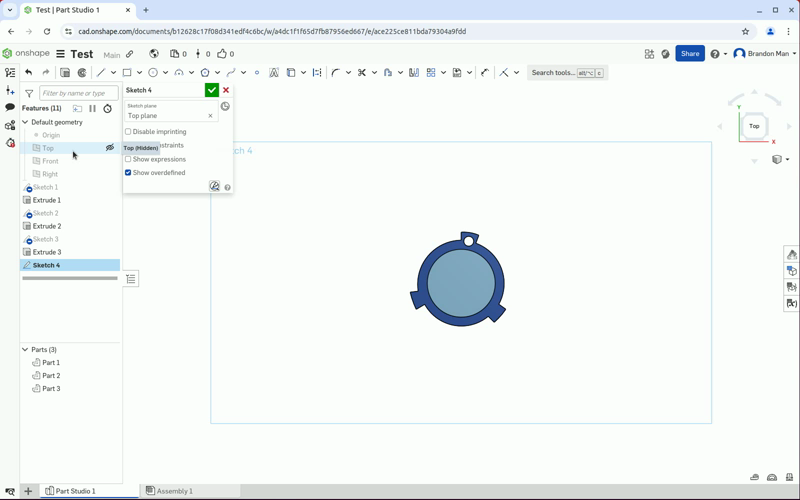
mouse_move(73, 352)
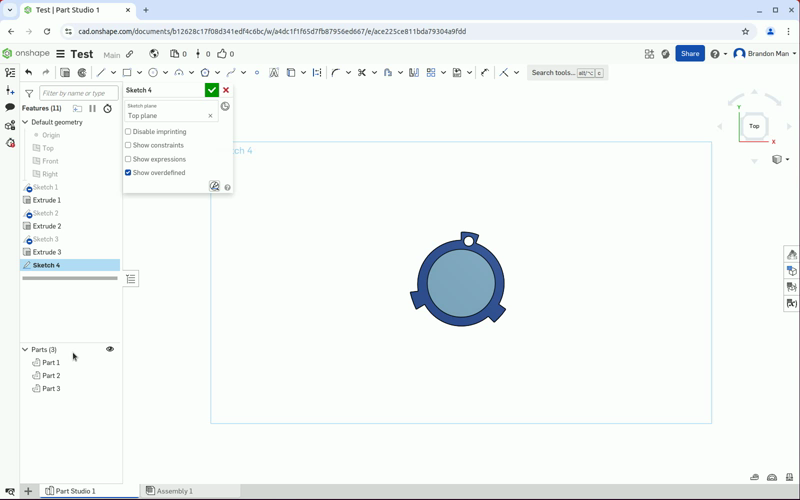
key(y)
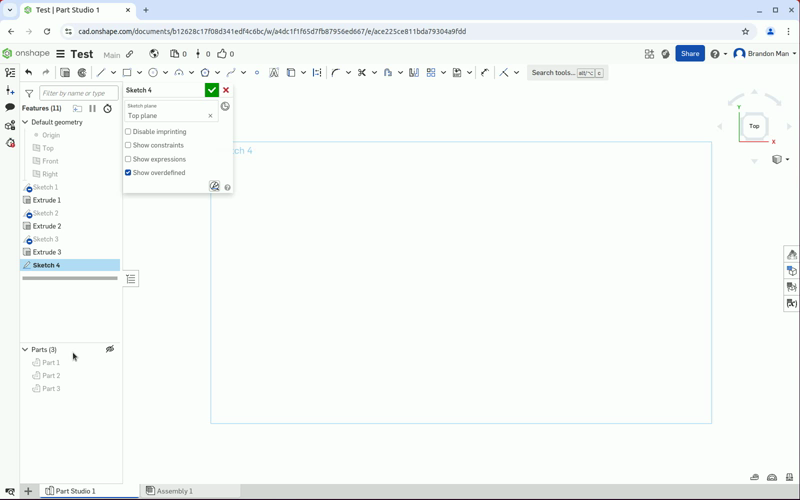
key(a)
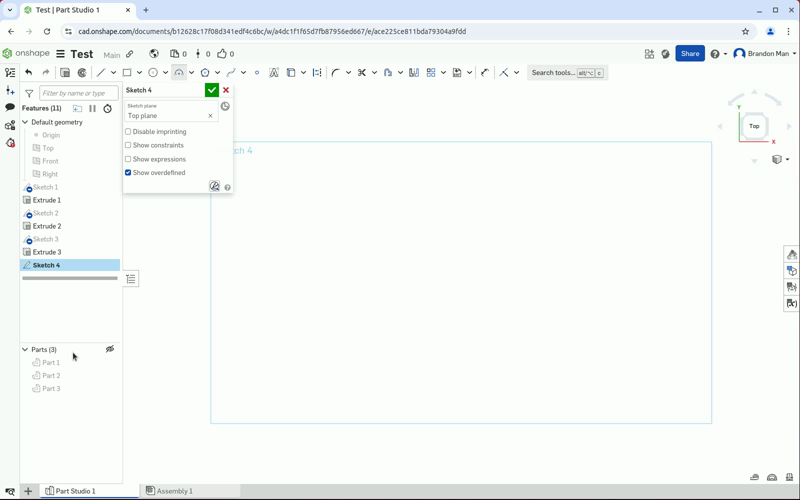
key_down(shift)
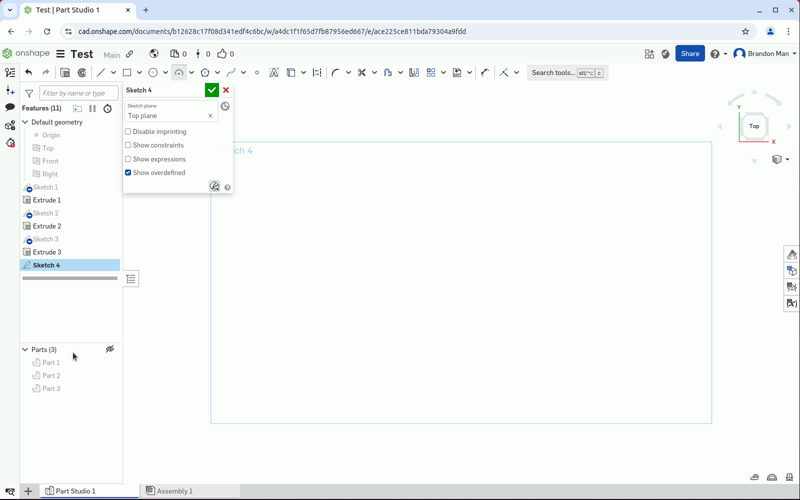
mouse_move(457, 279)
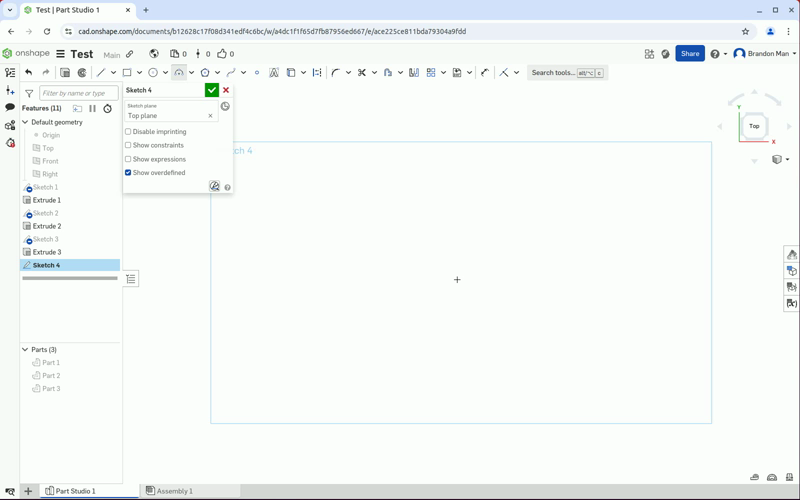
click(457, 279)
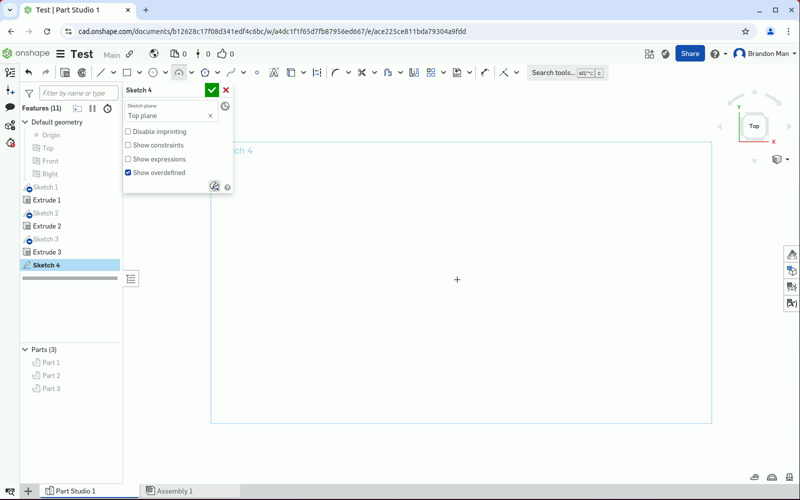
key_up(shift)
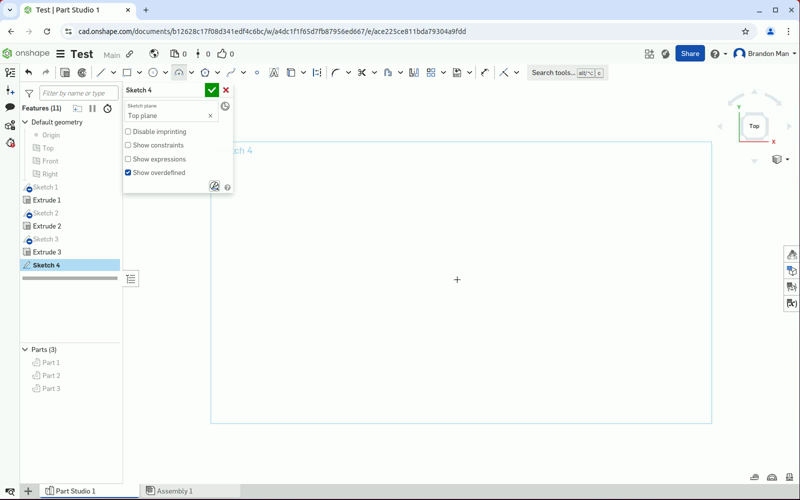
key_down(shift)
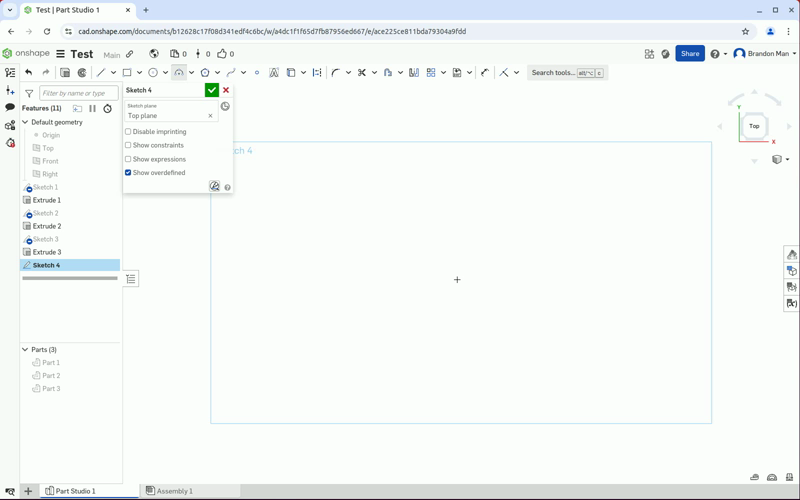
mouse_move(466, 279)
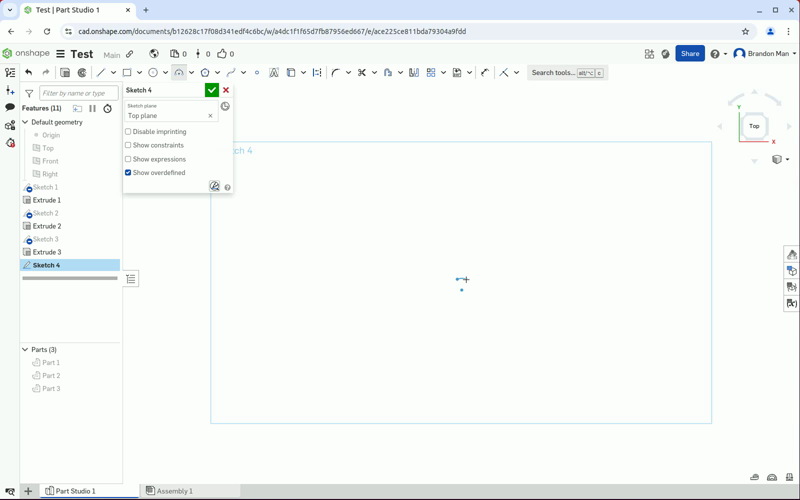
click(466, 279)
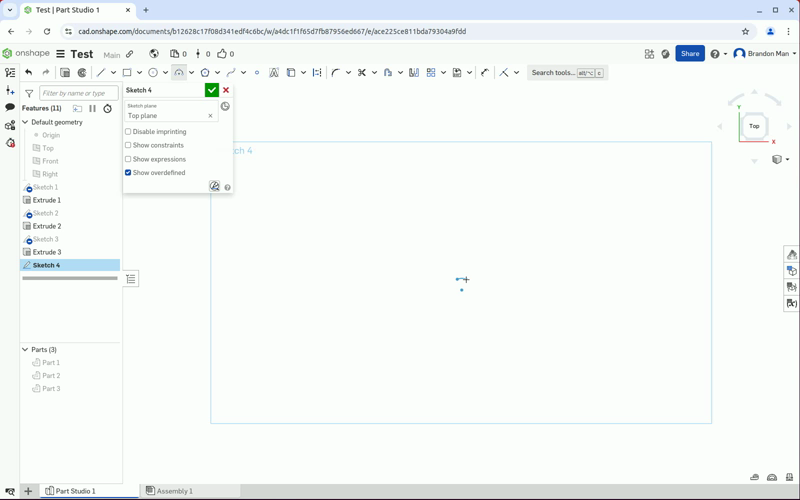
mouse_move(461, 289)
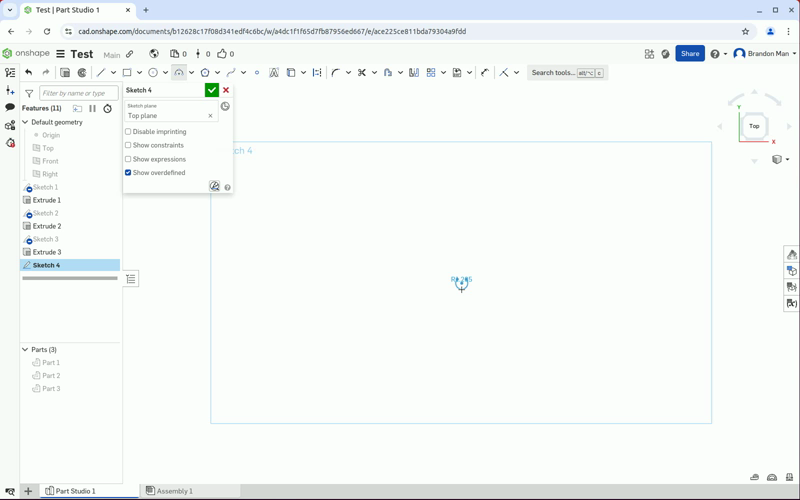
click(461, 289)
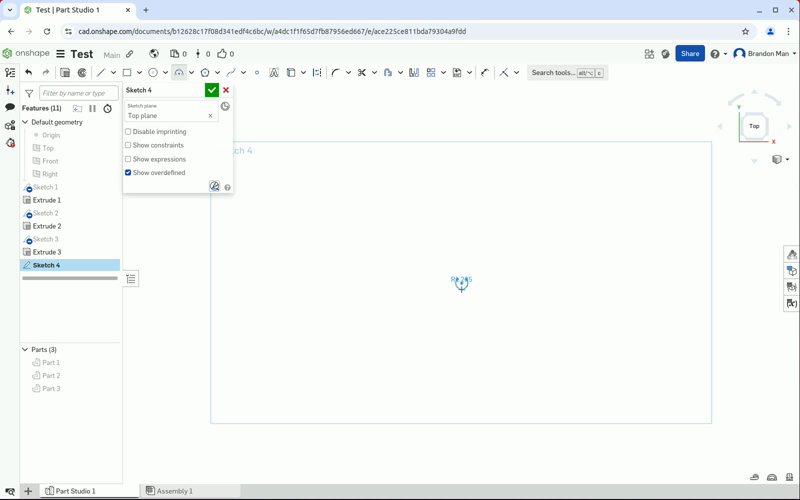
key_up(shift)
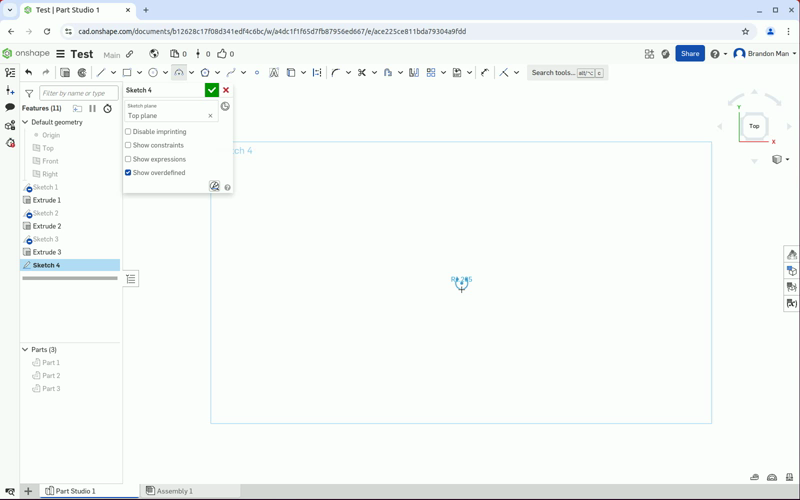
key(esc)
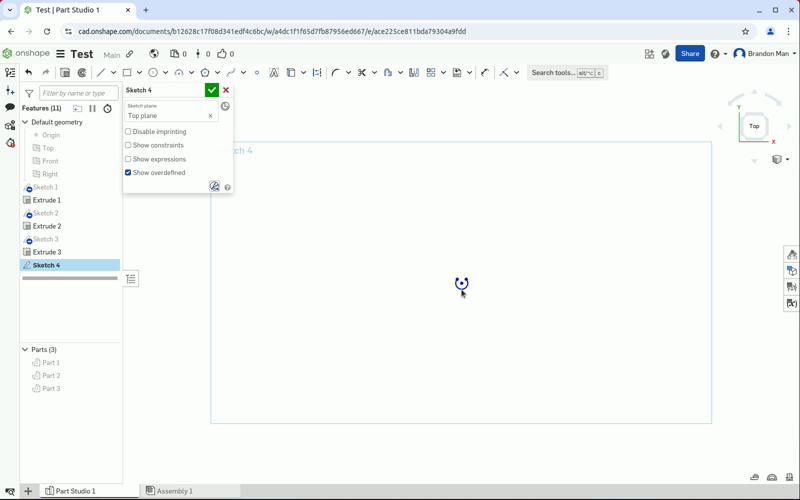
key(l)
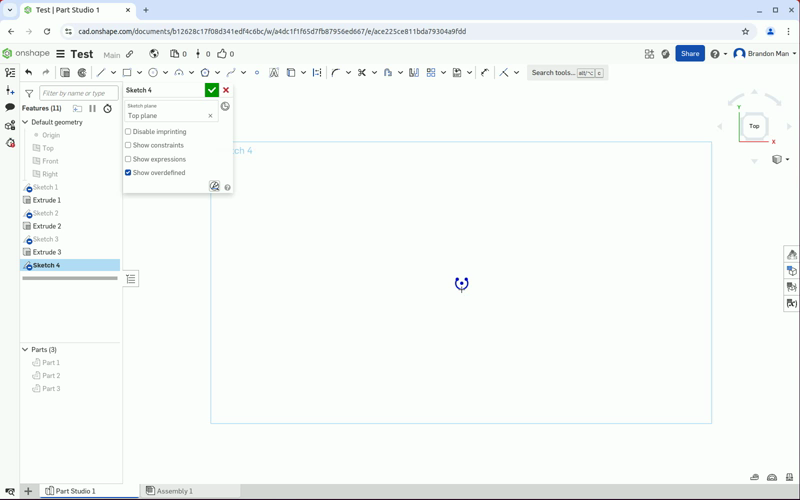
mouse_move(466, 279)
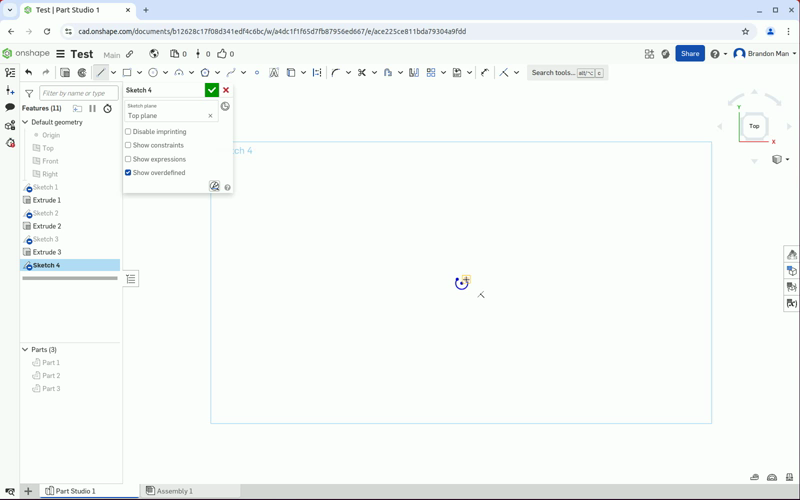
click(466, 279)
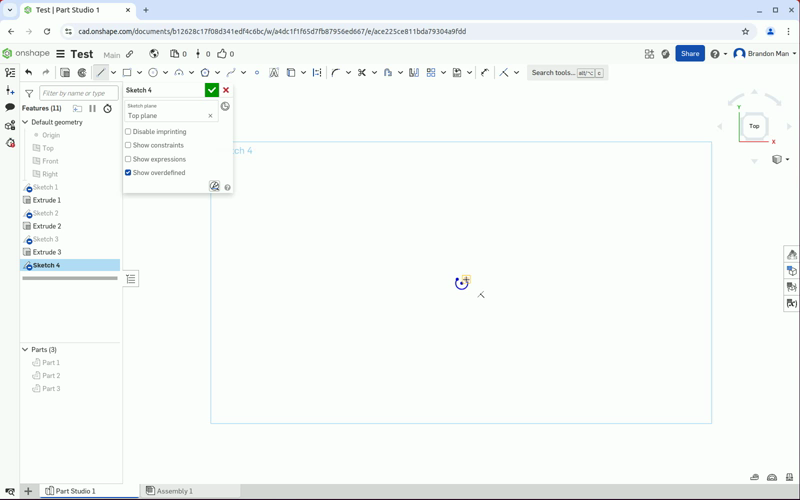
mouse_move(496, 279)
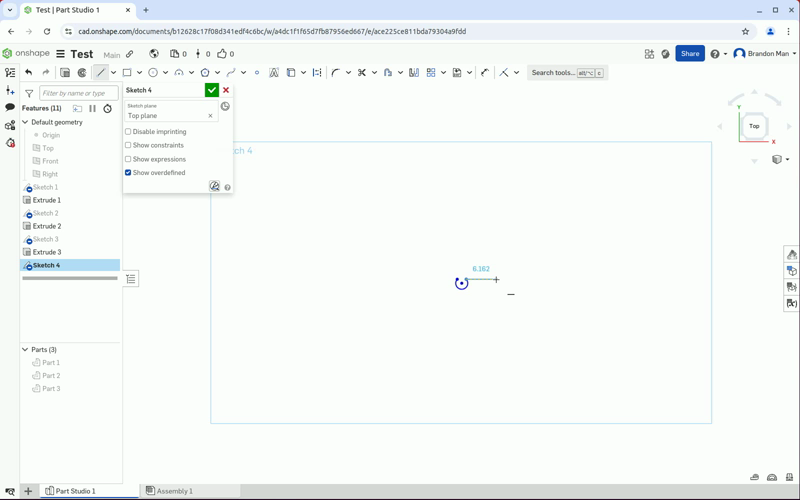
key_down(shift)
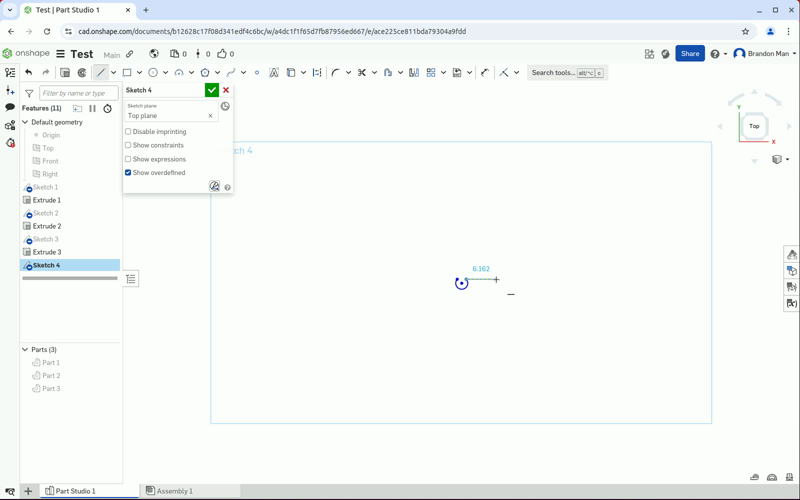
mouse_move(457, 279)
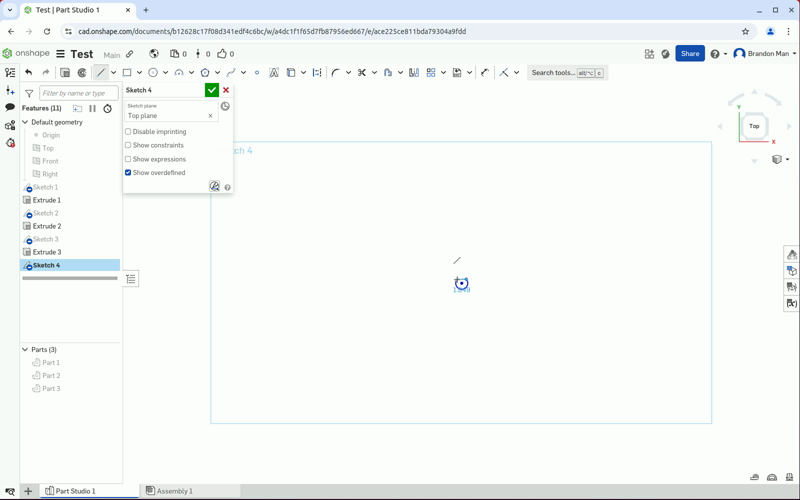
key_up(shift)
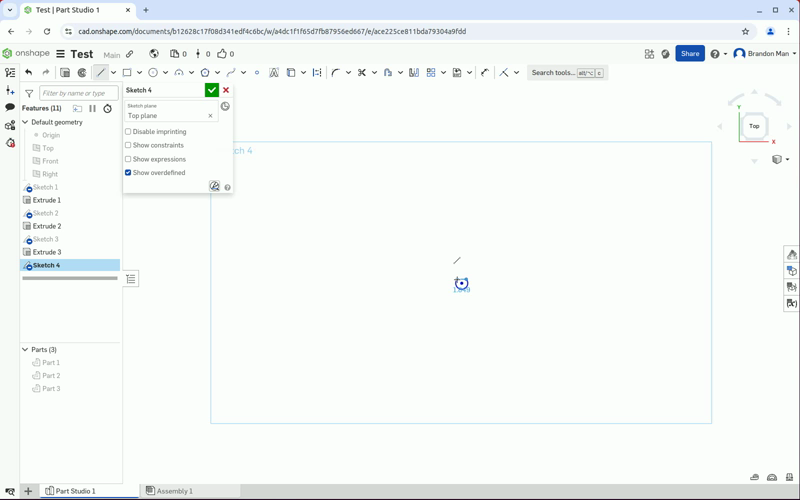
click(457, 279)
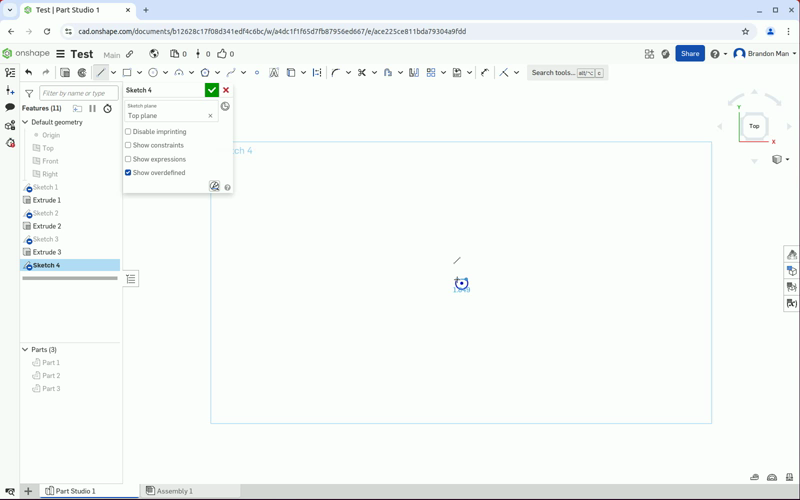
key(esc)
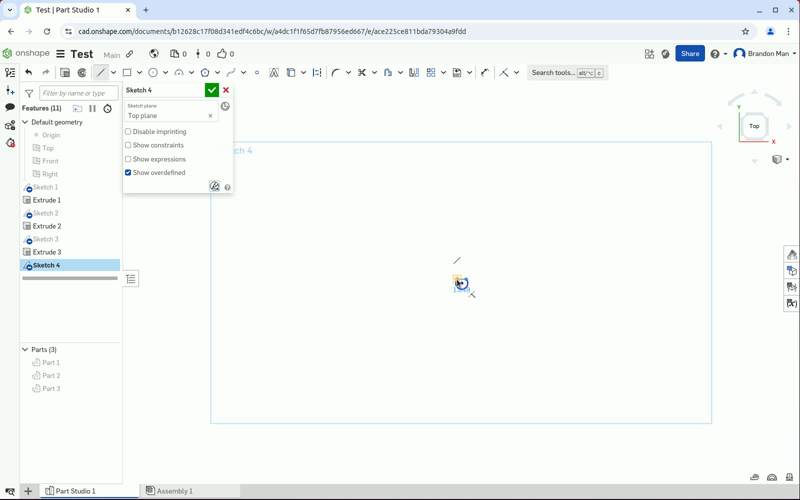
mouse_move(460, 283)
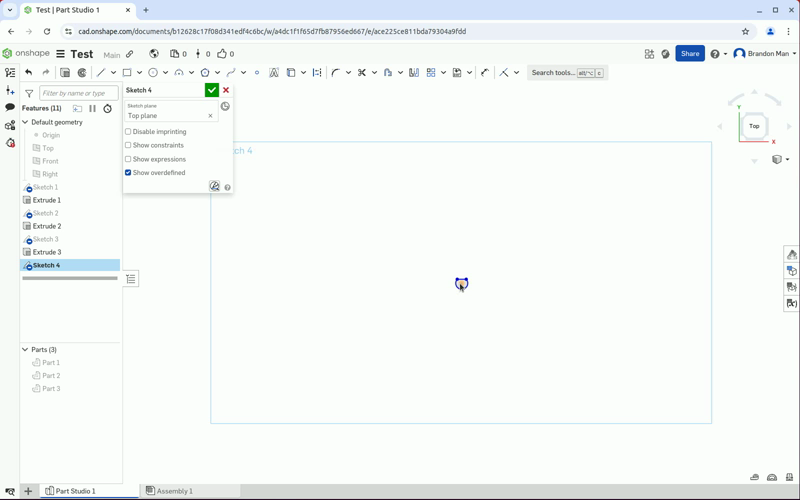
scroll(6)
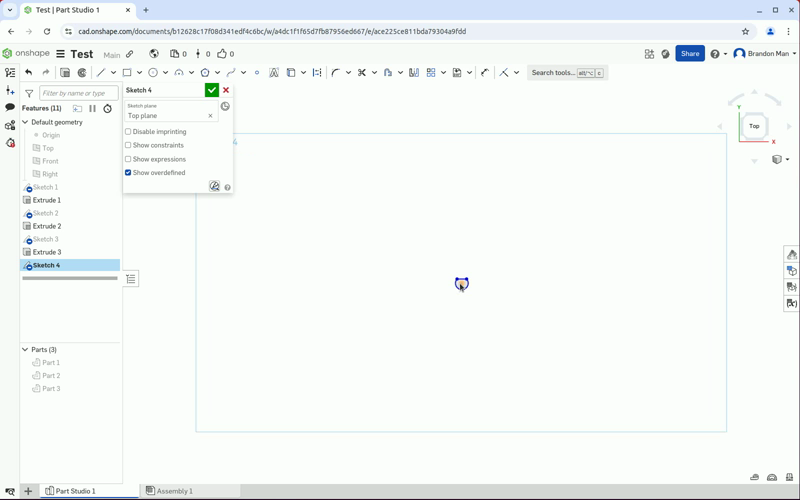
scroll(6)
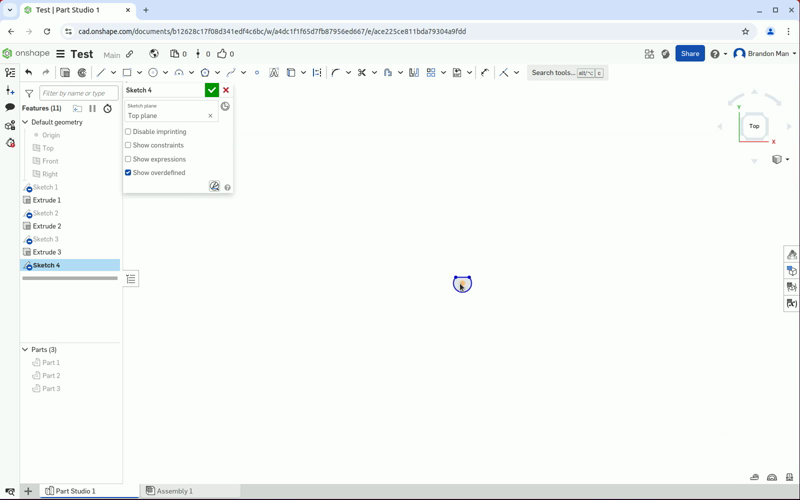
scroll(6)
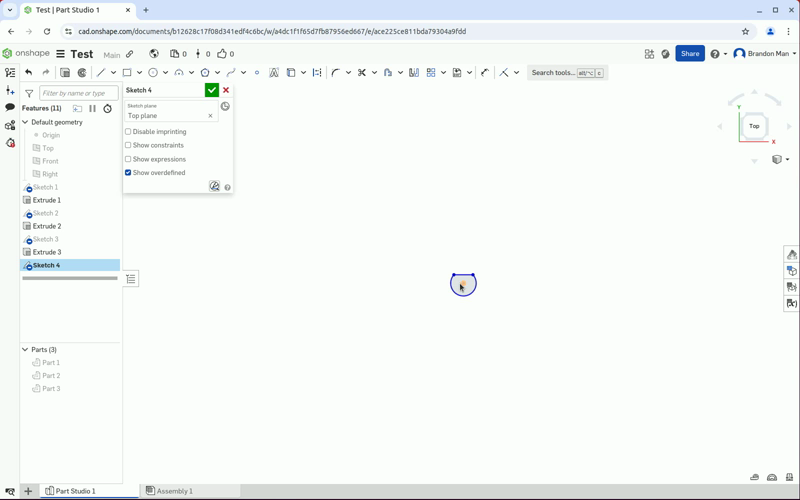
scroll(6)
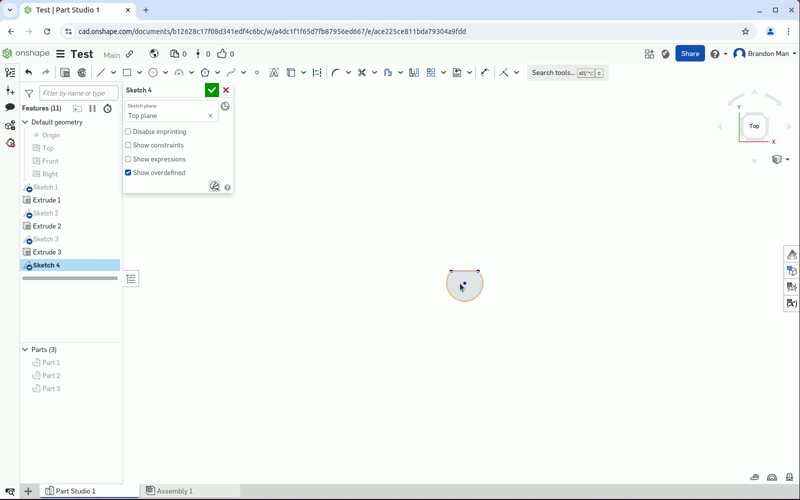
scroll(6)
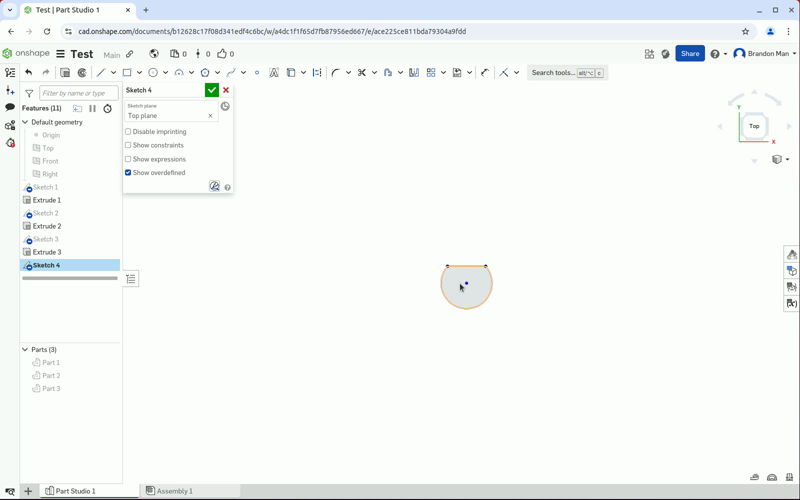
scroll(6)
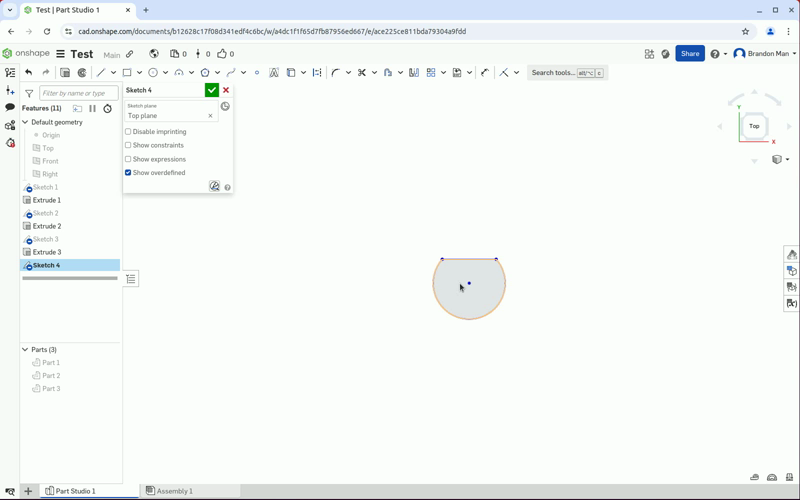
scroll(6)
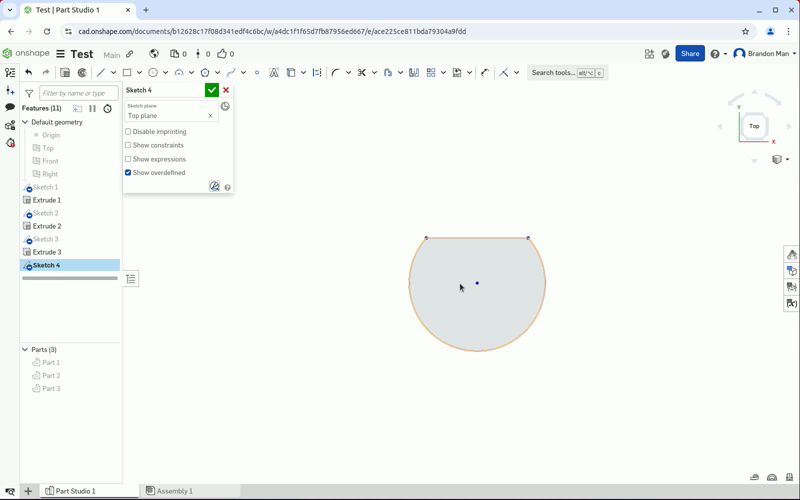
click(460, 283)
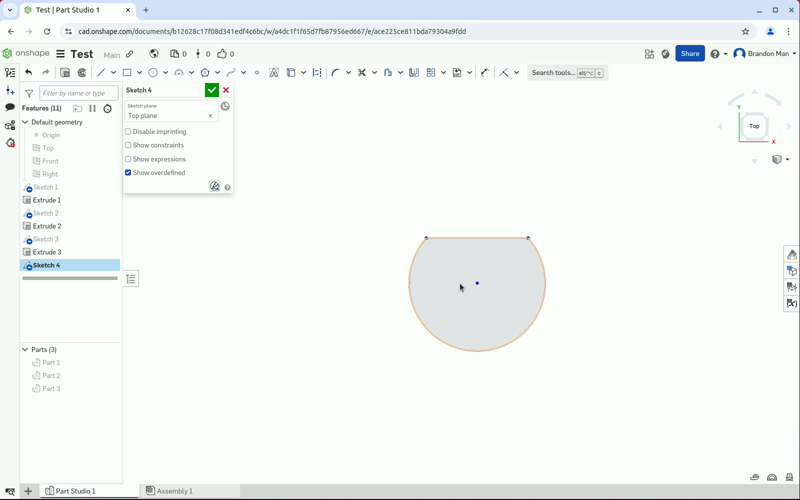
scroll(-6)
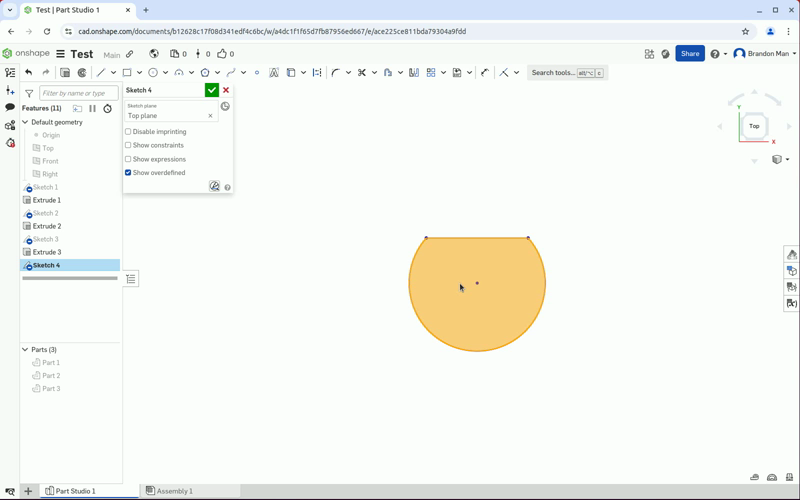
scroll(-6)
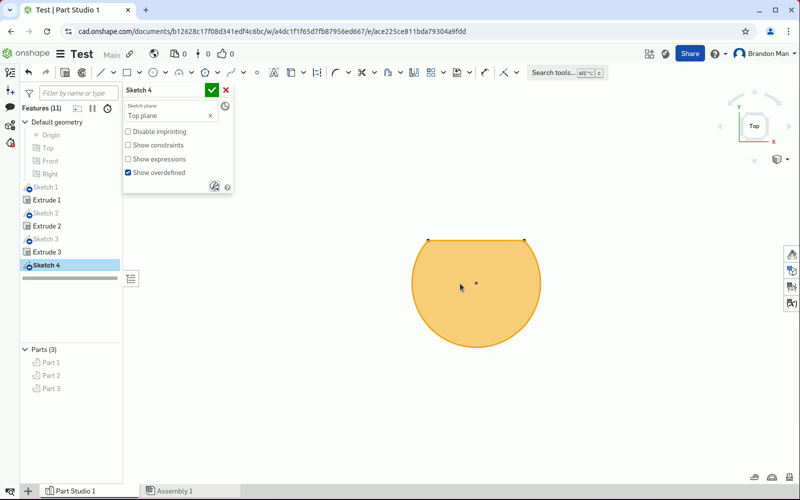
scroll(-6)
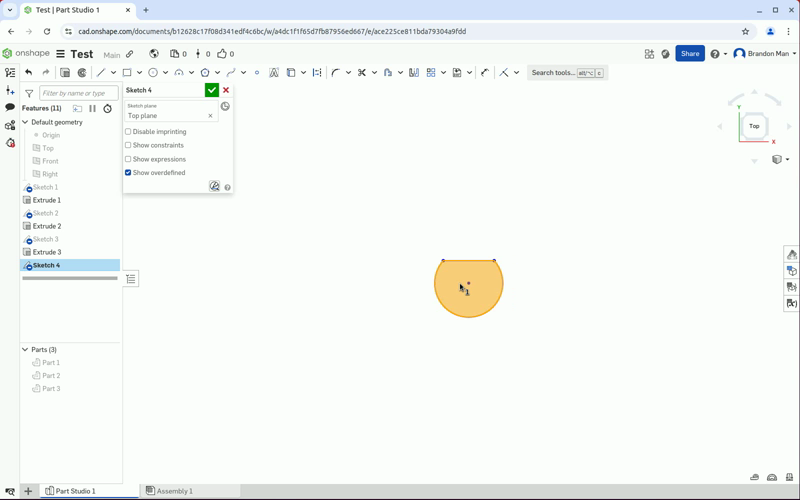
scroll(-6)
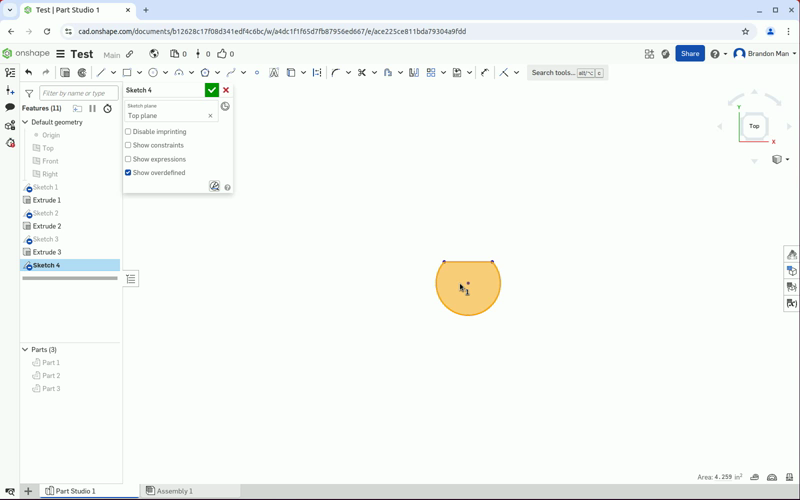
scroll(-6)
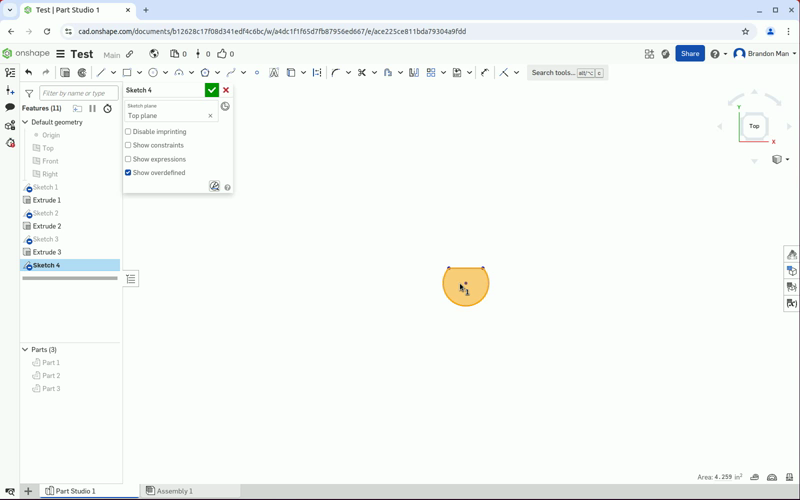
scroll(-6)
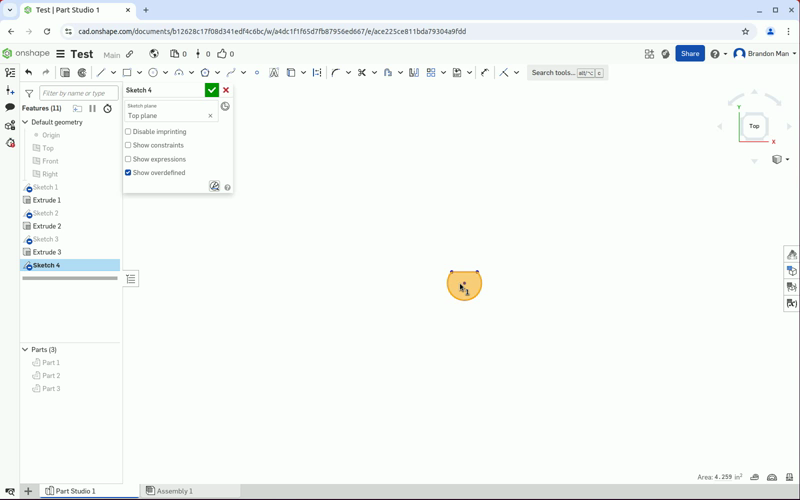
scroll(-6)
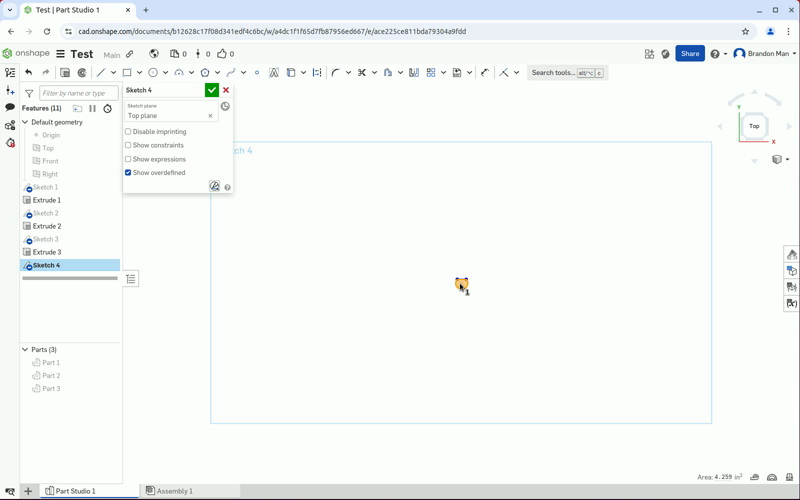
mouse_move(73, 352)
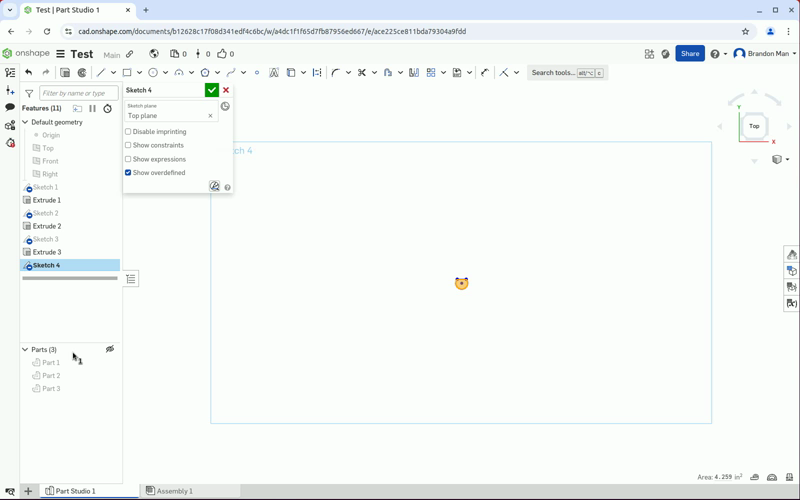
key(shift+y)
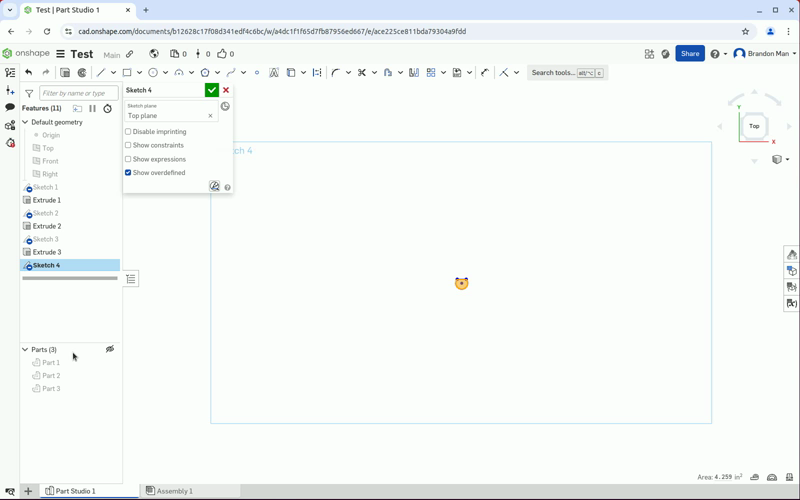
key(shift+e)
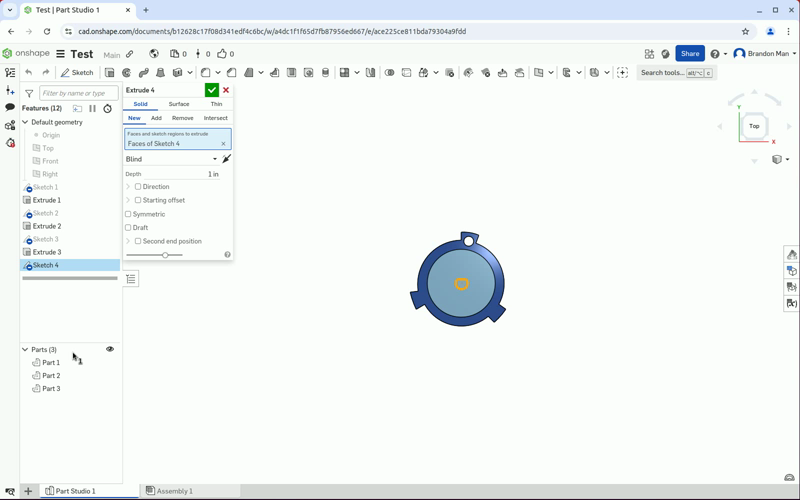
mouse_move(143, 106)
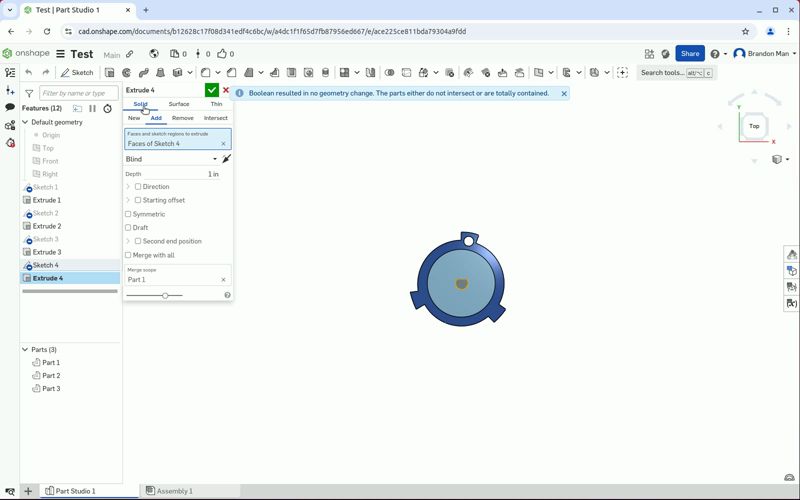
click(143, 106)
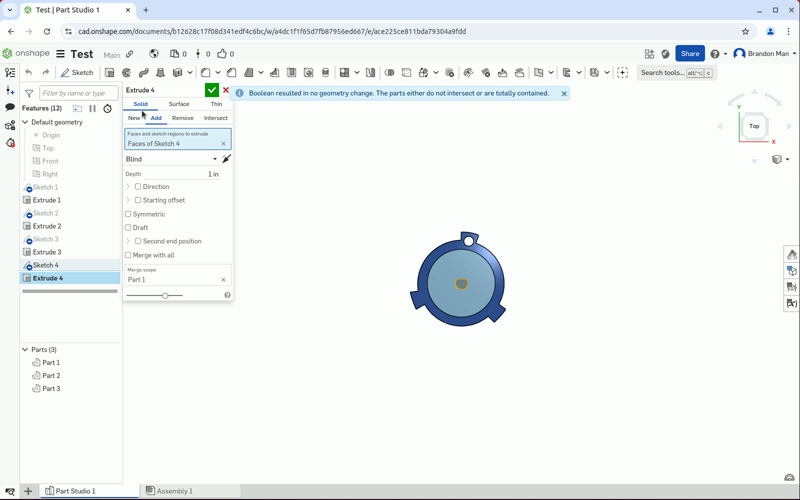
mouse_move(137, 120)
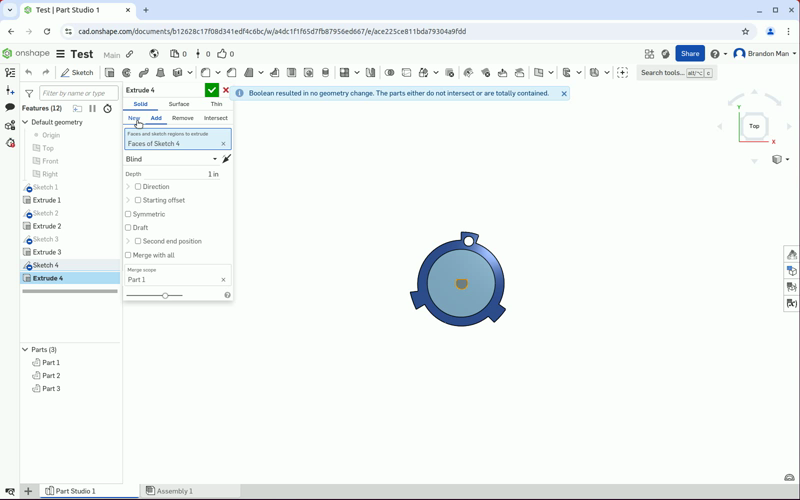
click(137, 120)
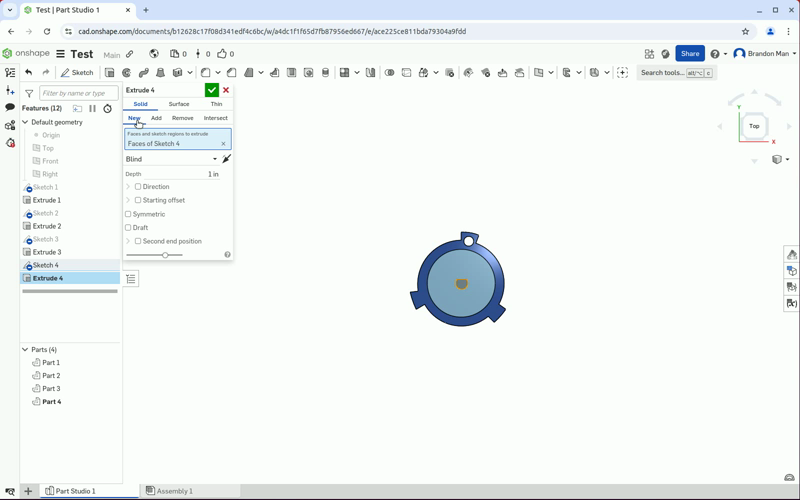
key(tab, 4)
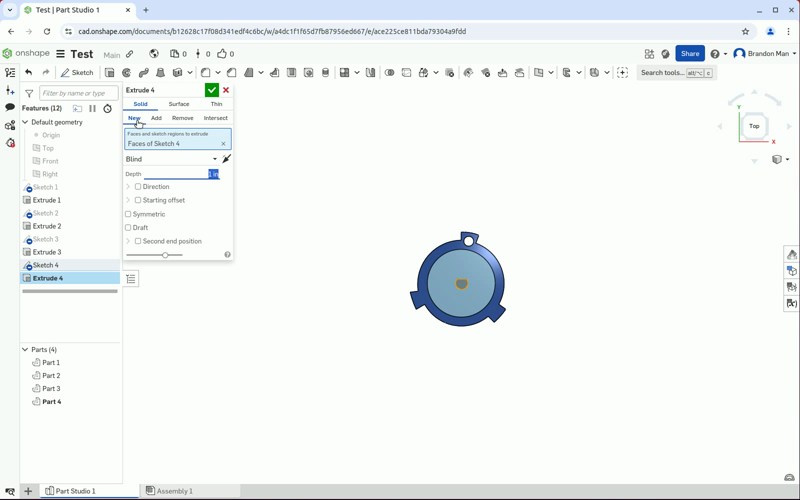
text(13.961)
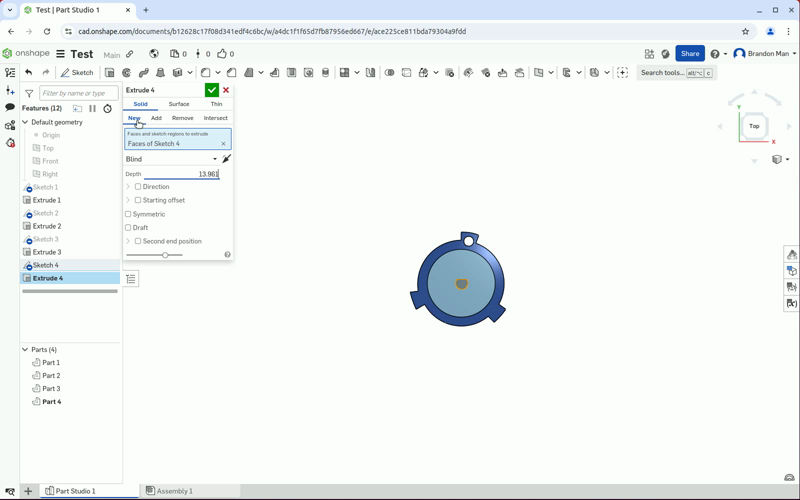
key(enter)
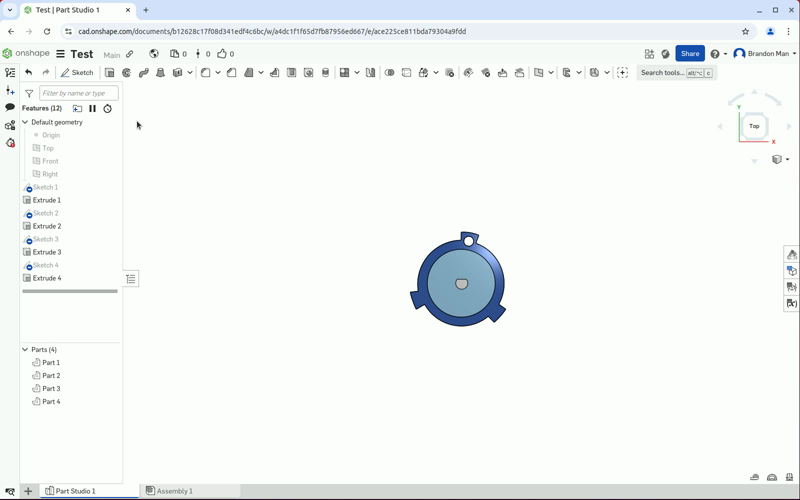
key(shift+h)
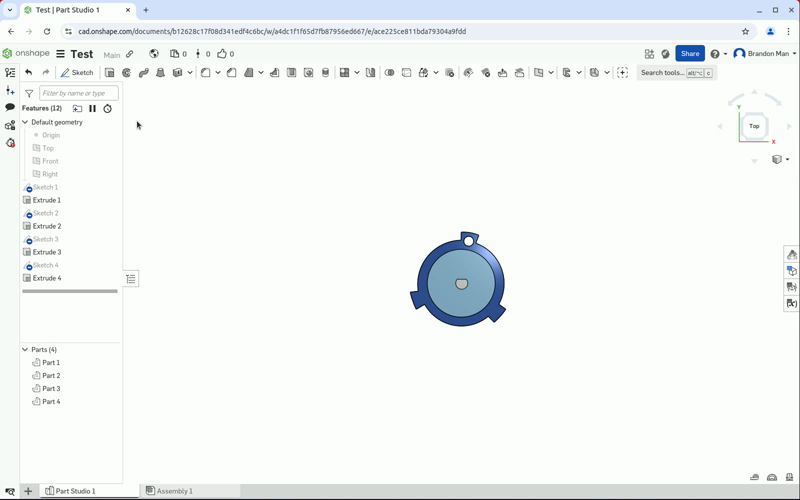
key(shift+h)
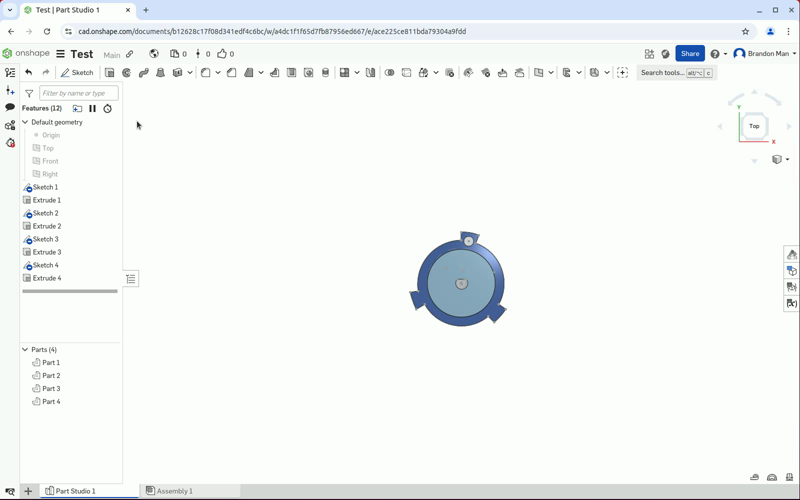
key(shift+7)
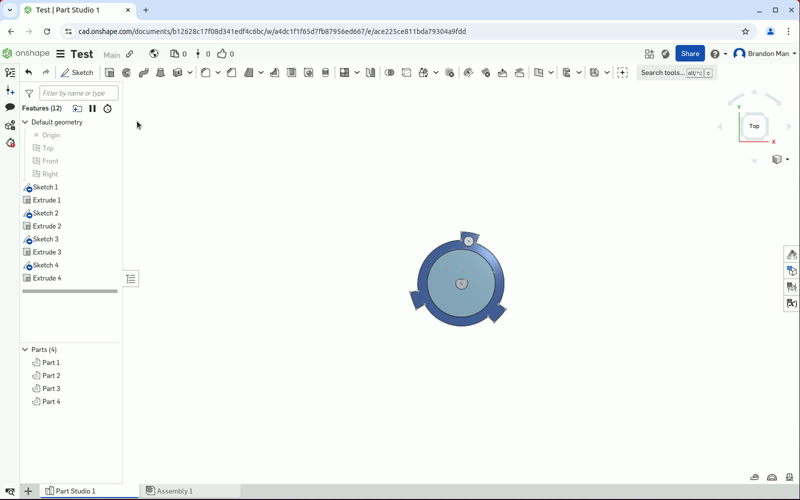
key(up, 3)
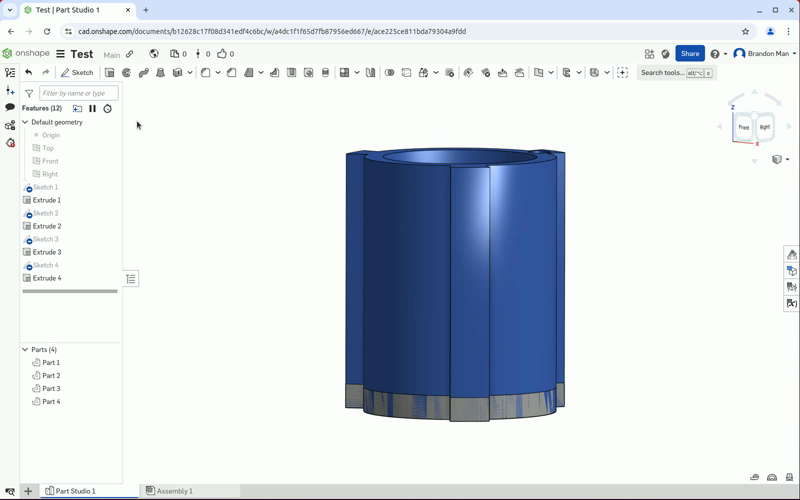
key(left, 3)
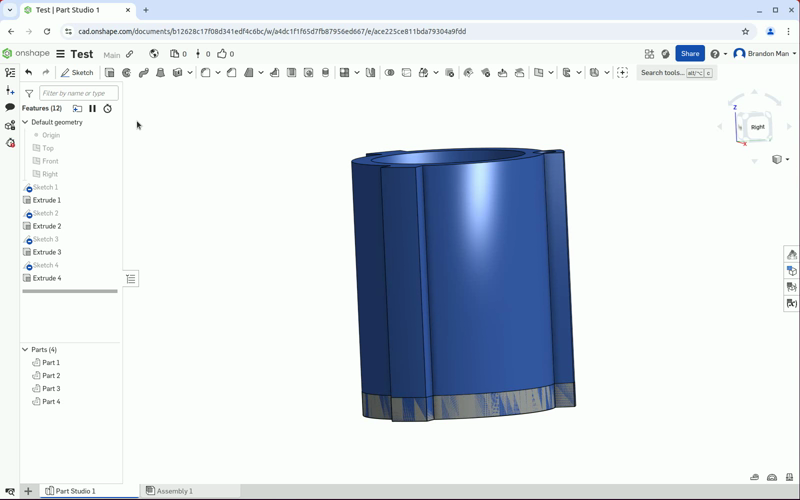
key(right, 3)
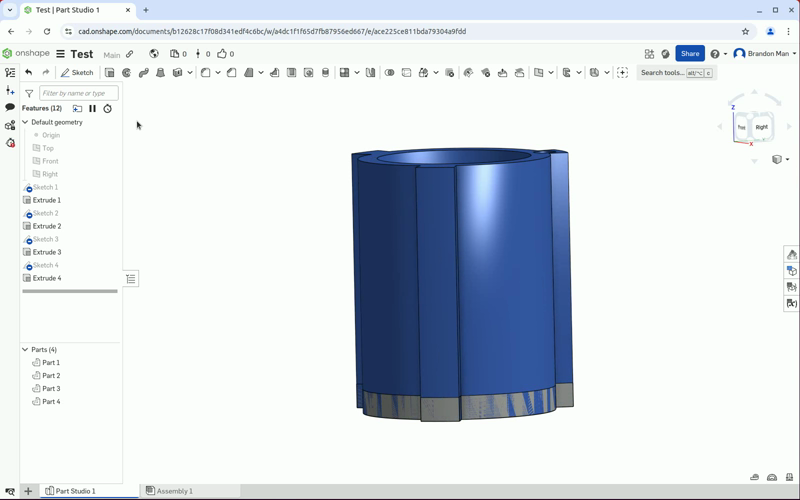
key(down, 3)
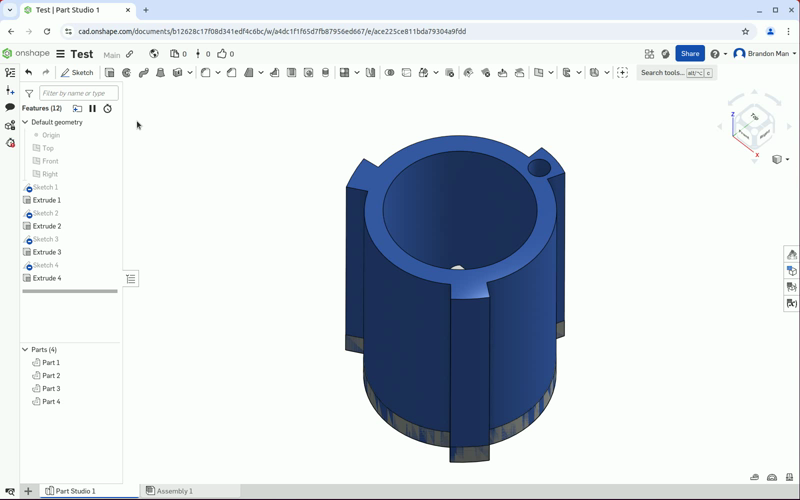
mouse_move(73, 189)
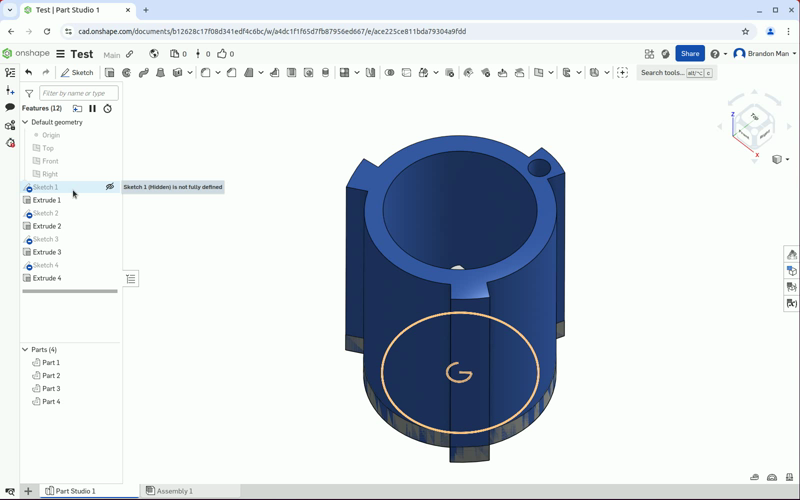
click(73, 189)